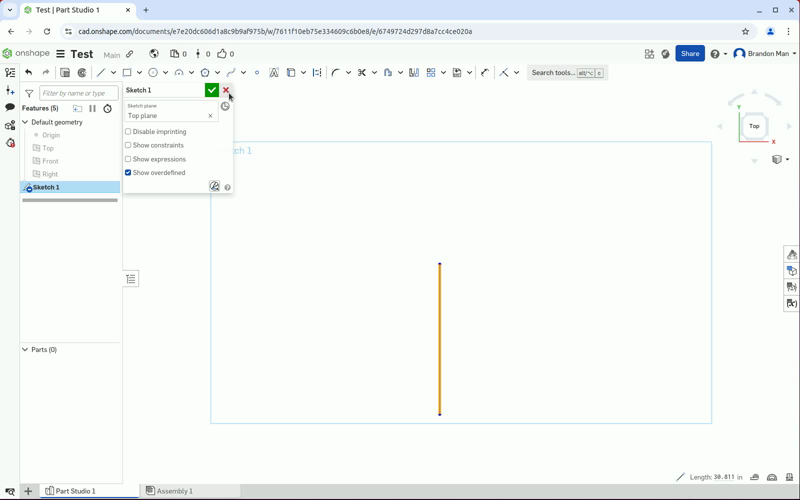
key(shift+h)
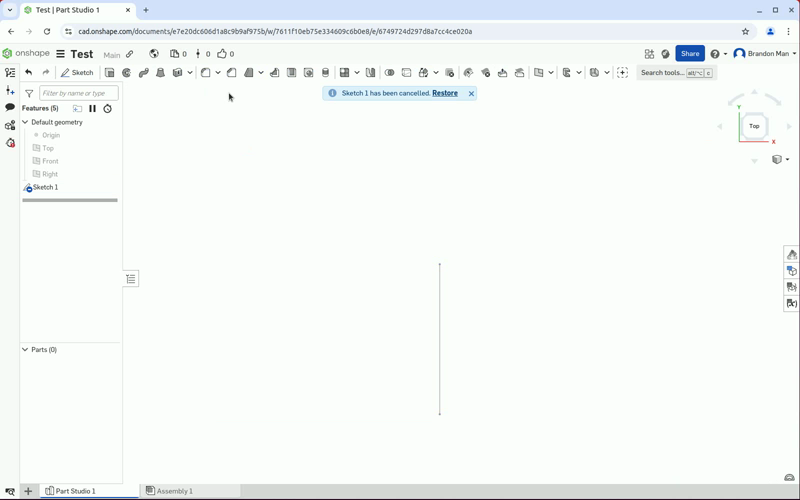
key(shift+s)
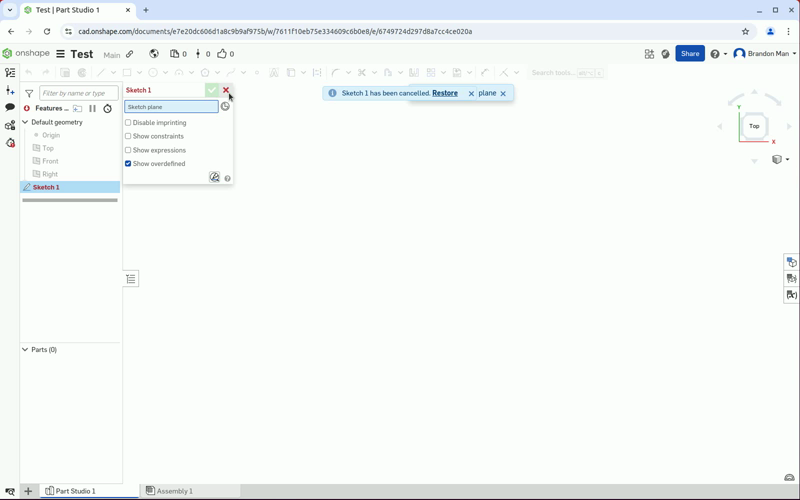
mouse_move(73, 150)
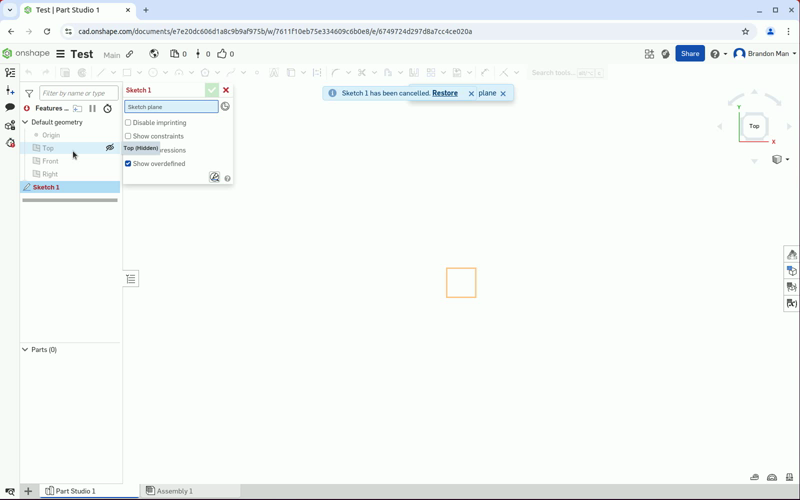
click(73, 150)
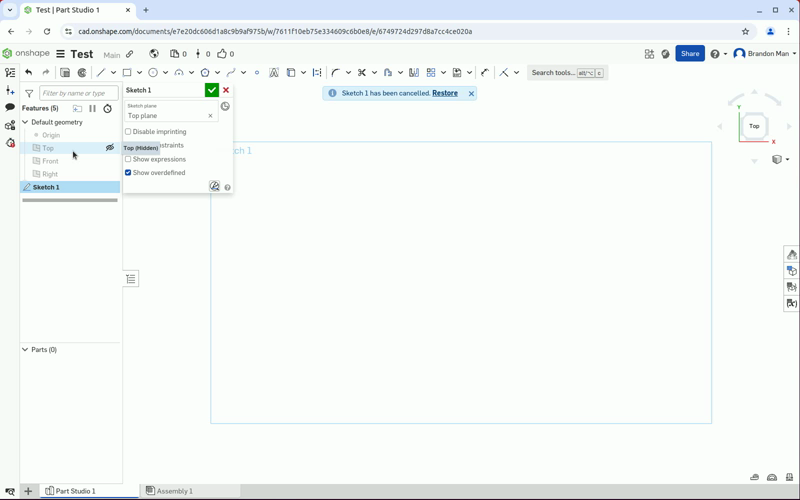
mouse_move(73, 352)
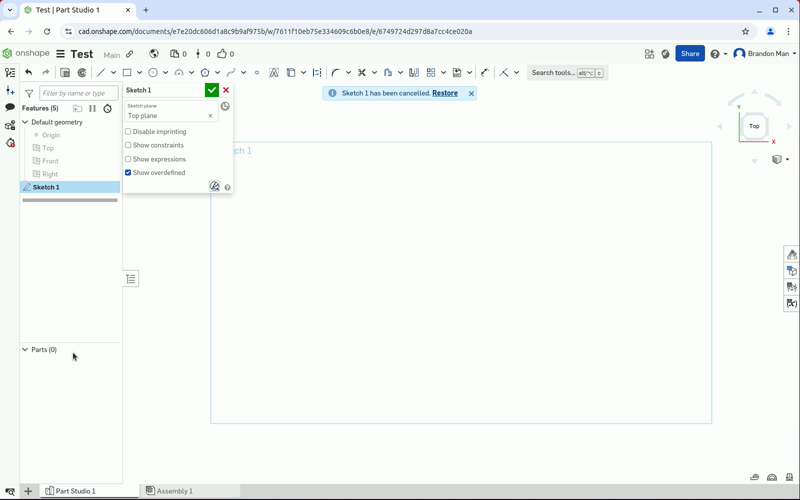
key(y)
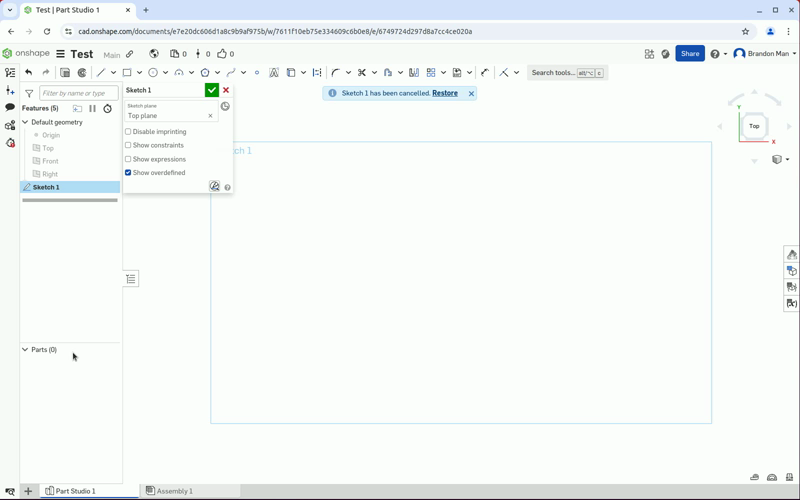
key(c)
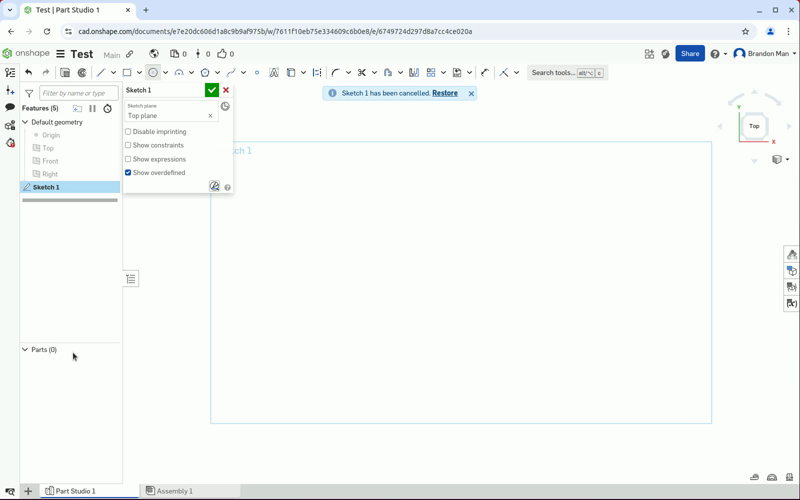
key_down(shift)
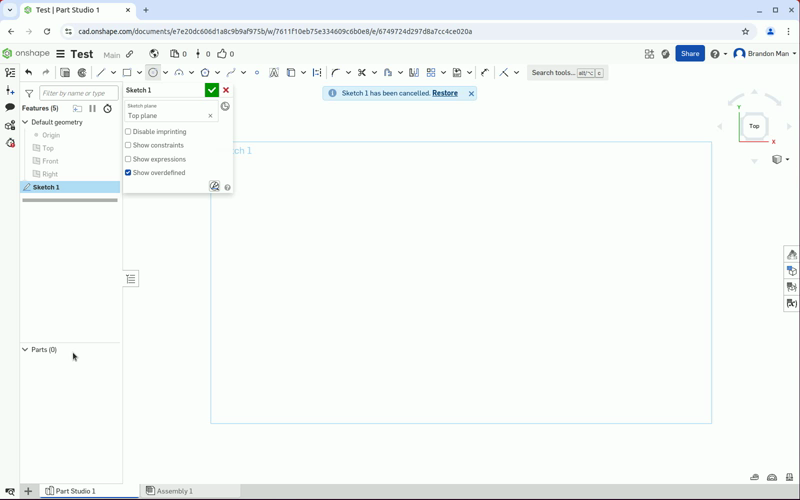
mouse_move(461, 282)
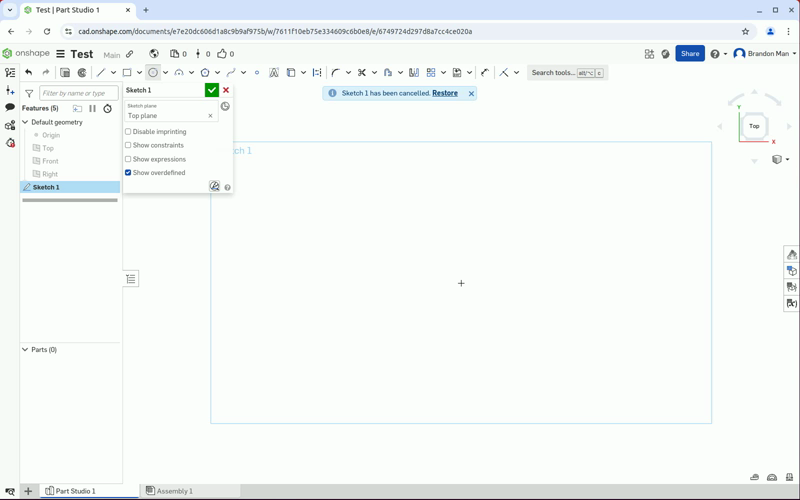
click(461, 282)
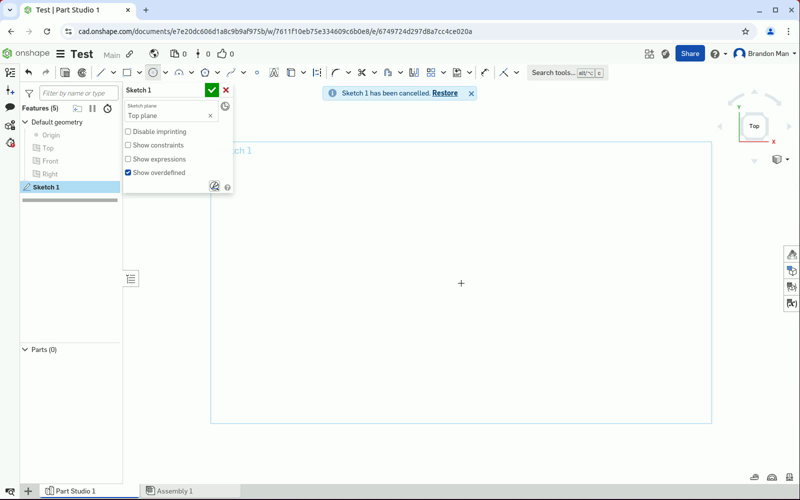
key_up(shift)
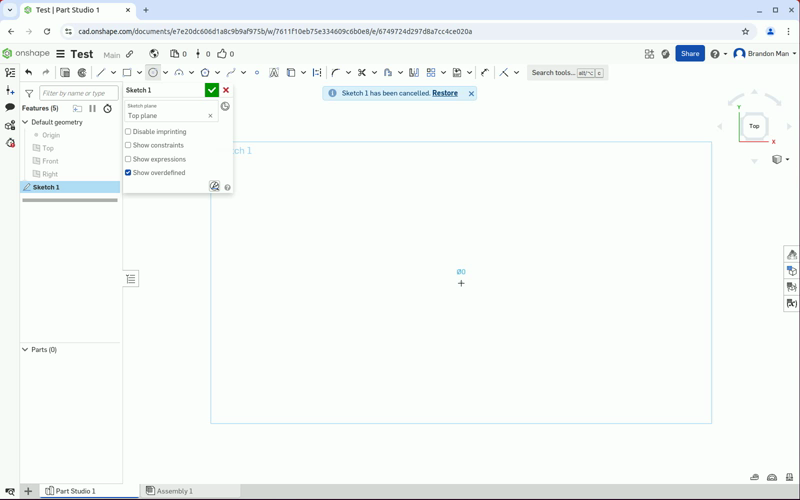
mouse_move(554, 282)
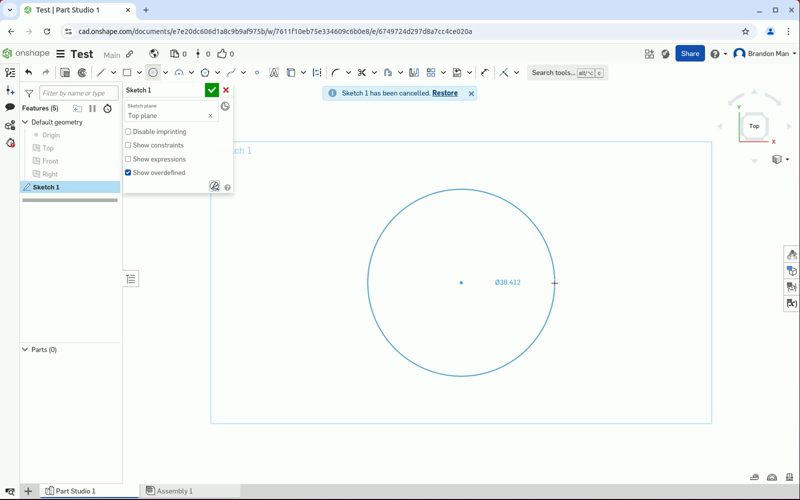
click(554, 282)
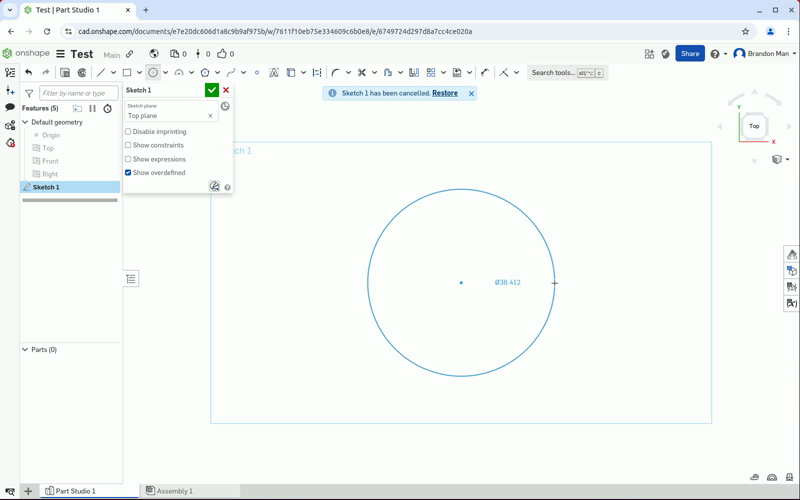
key(esc)
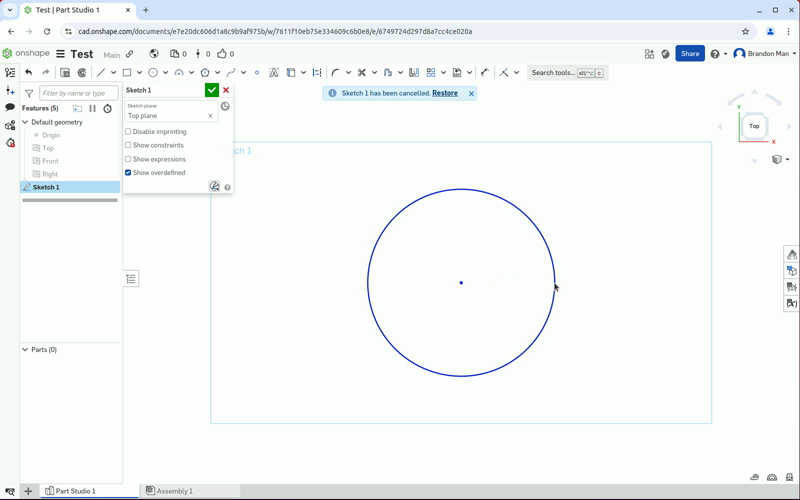
mouse_move(452, 230)
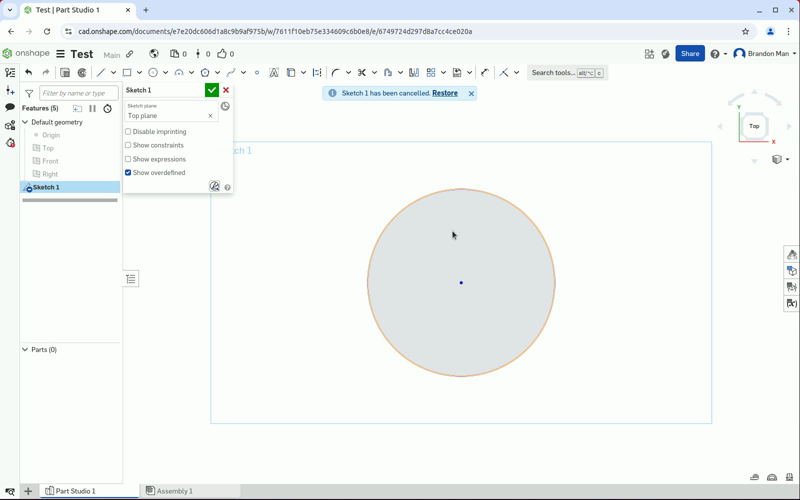
click(452, 230)
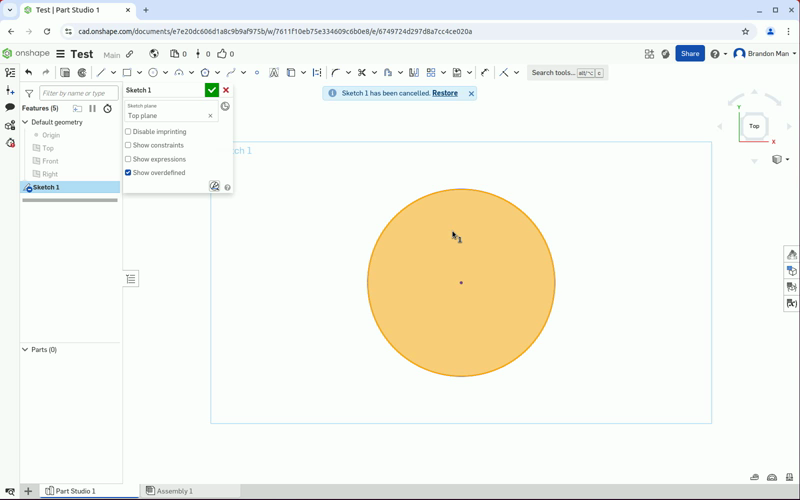
mouse_move(73, 352)
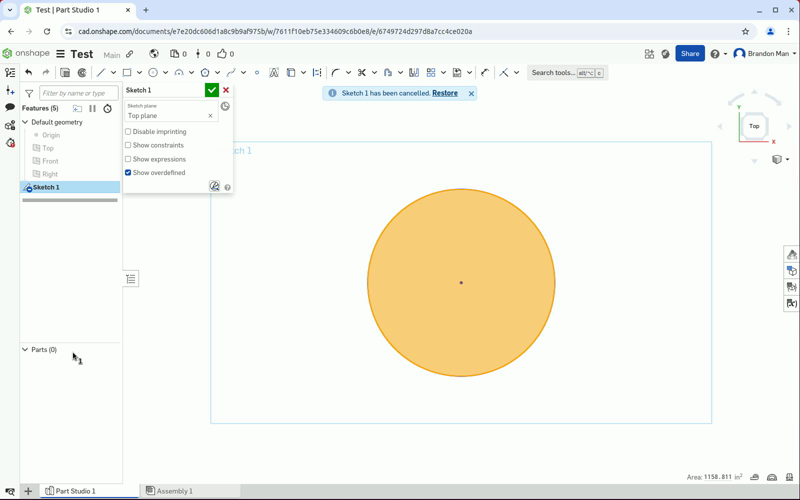
key(shift+y)
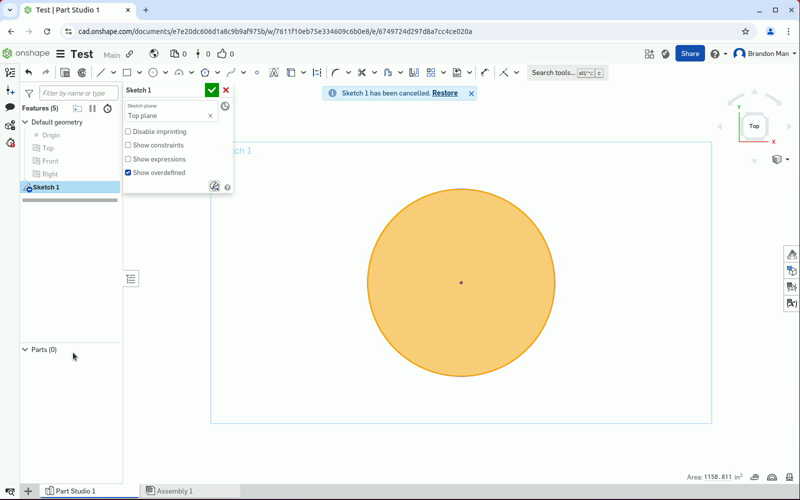
key(shift+e)
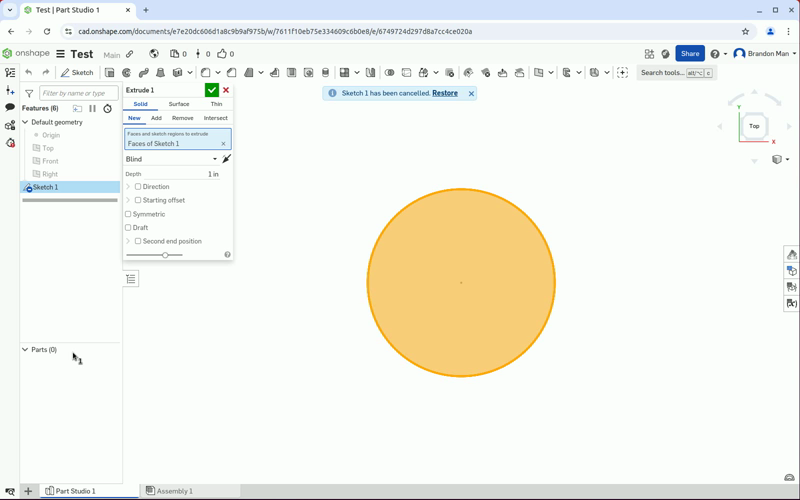
mouse_move(143, 106)
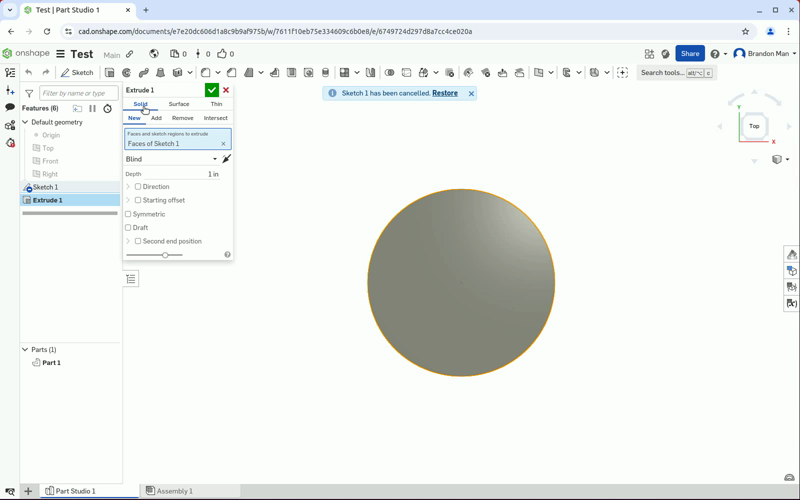
click(143, 106)
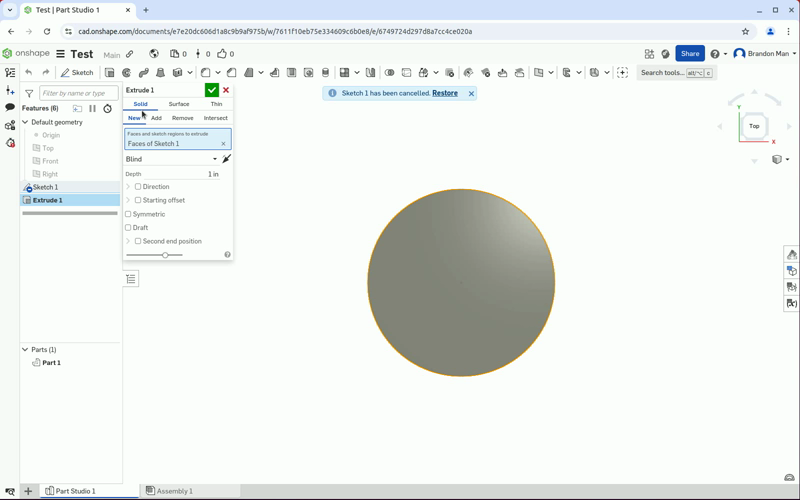
mouse_move(137, 120)
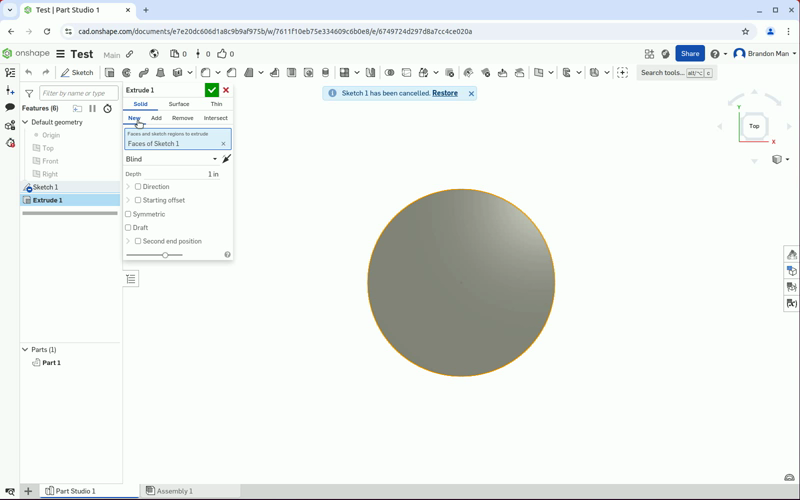
click(137, 120)
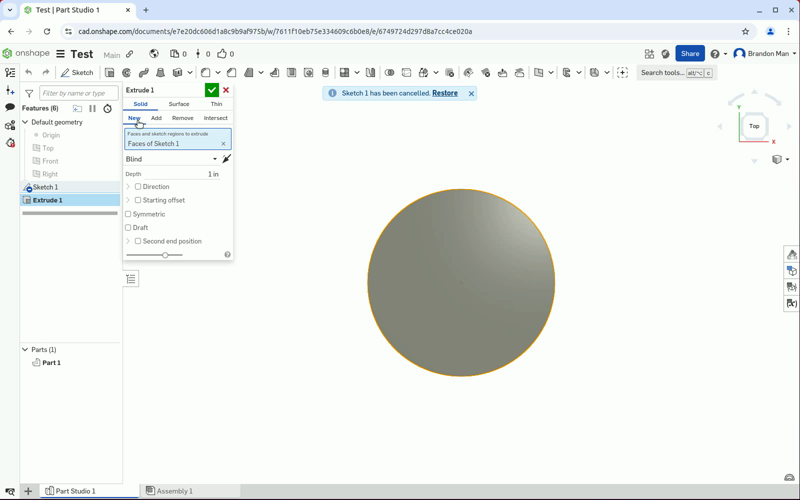
key(tab, 4)
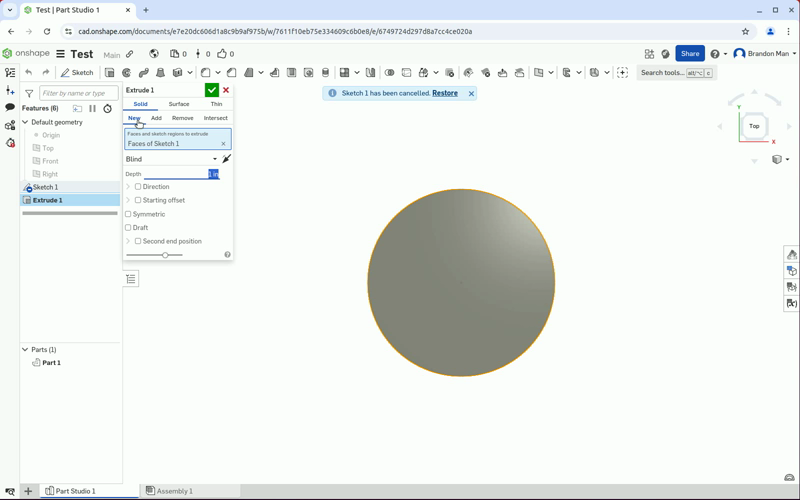
text(20.22)
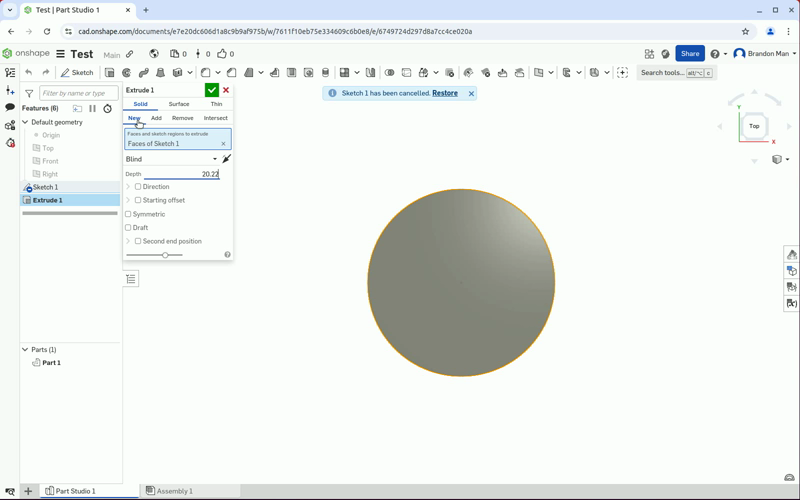
key(enter)
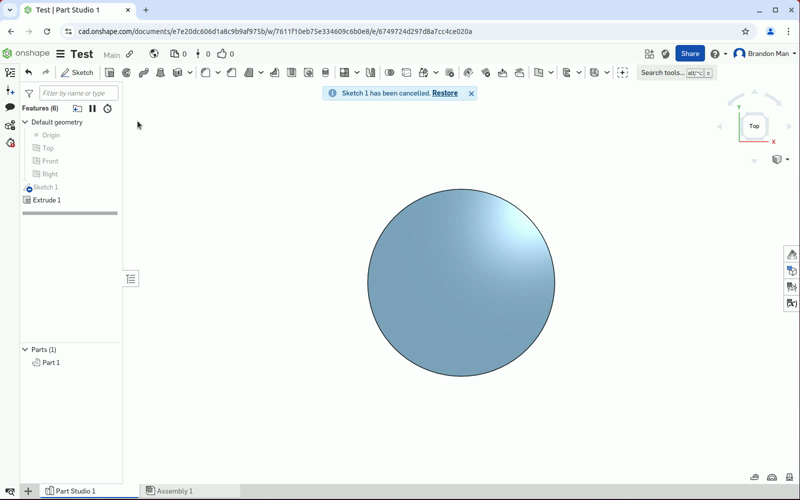
key(shift+h)
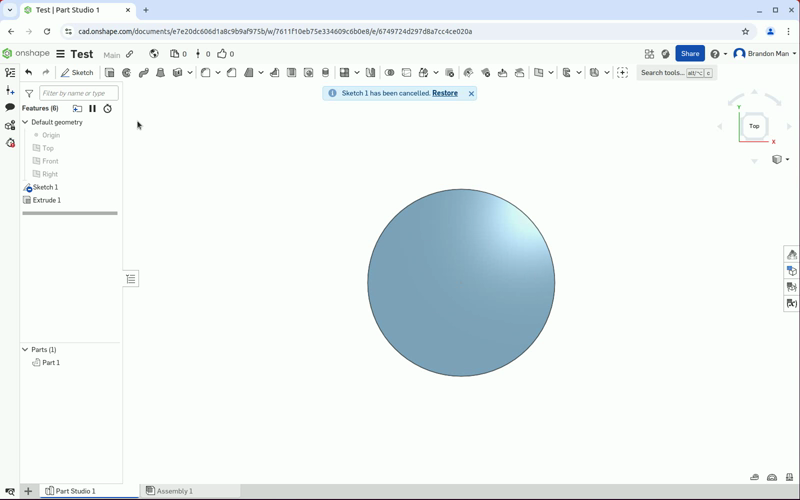
key(shift+h)
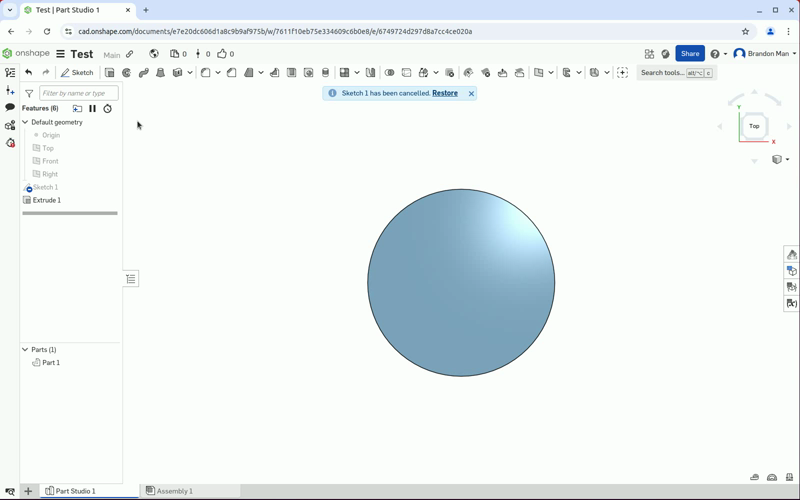
mouse_move(73, 189)
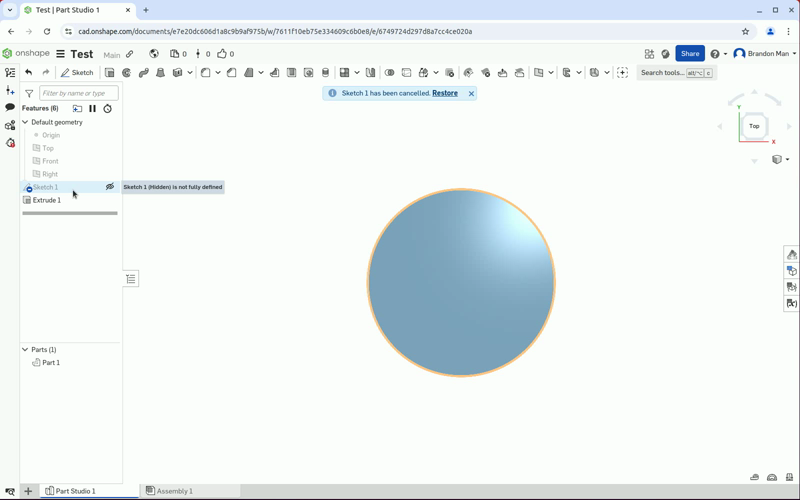
click(73, 189)
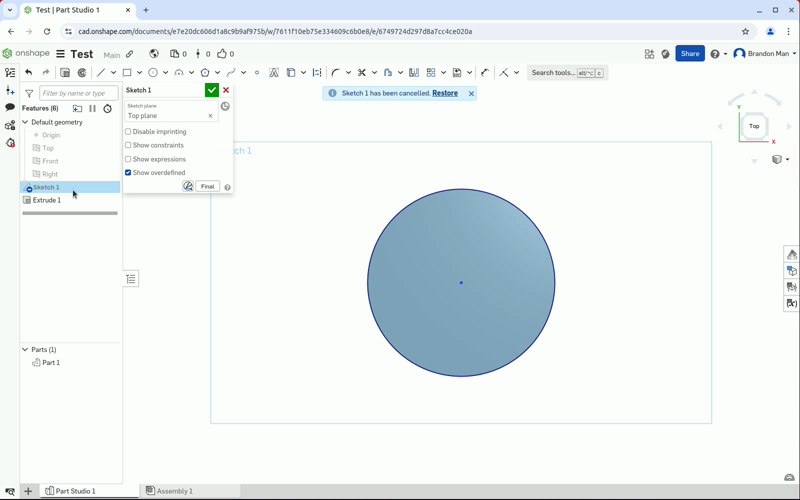
mouse_move(229, 92)
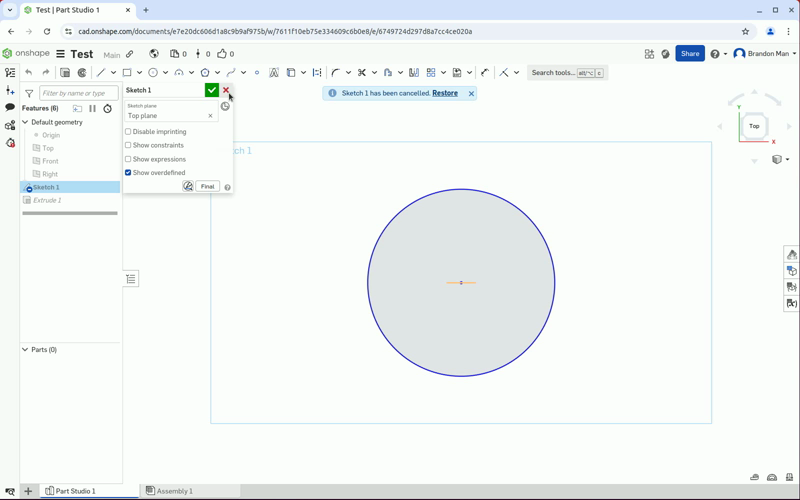
click(229, 92)
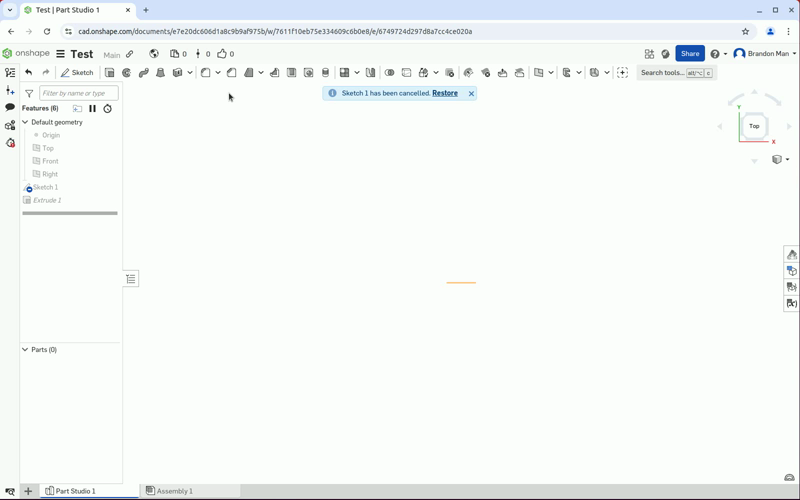
mouse_move(541, 75)
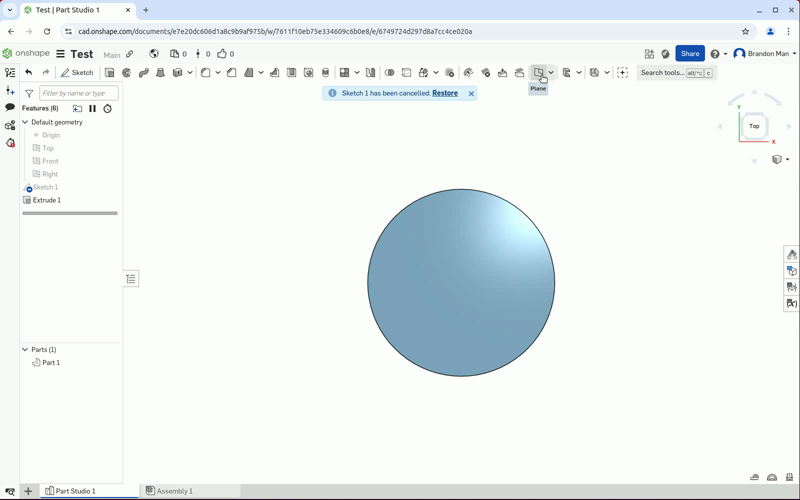
click(541, 75)
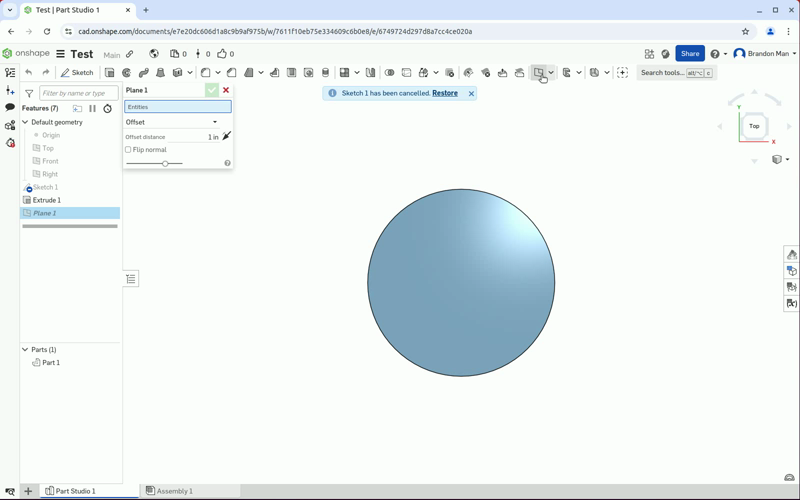
mouse_move(73, 150)
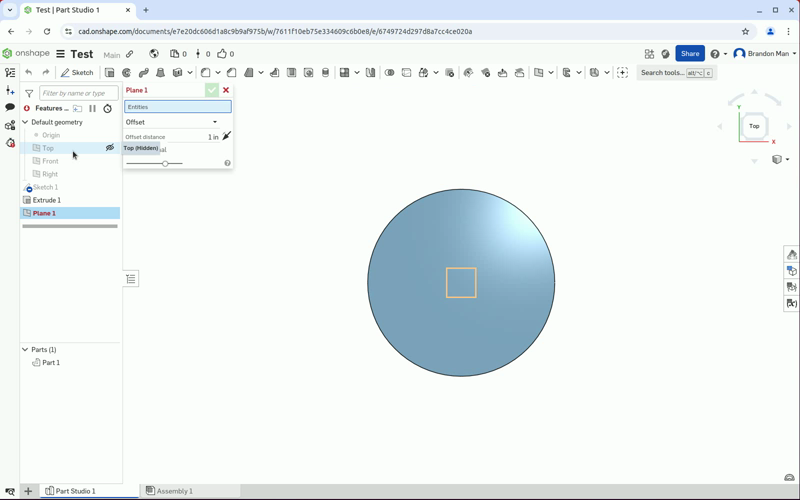
click(73, 150)
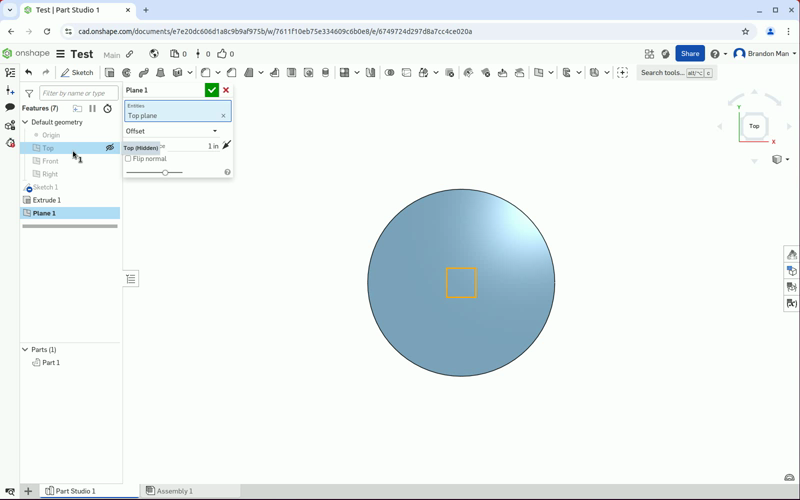
key(tab, 2)
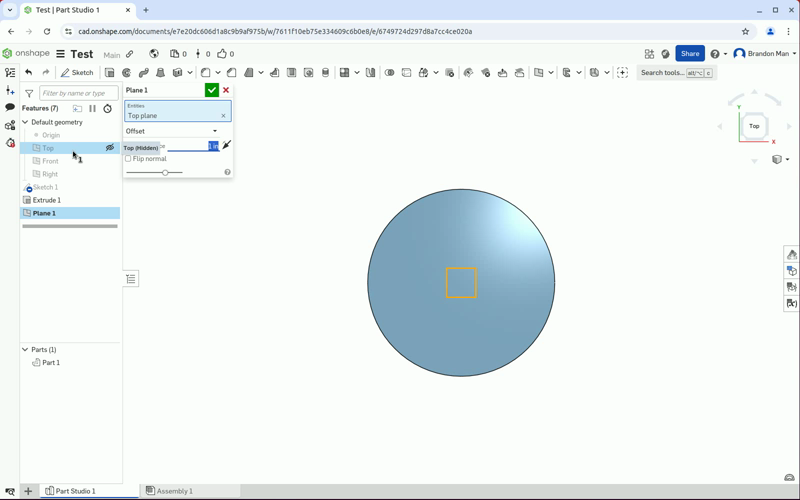
text(20.212)
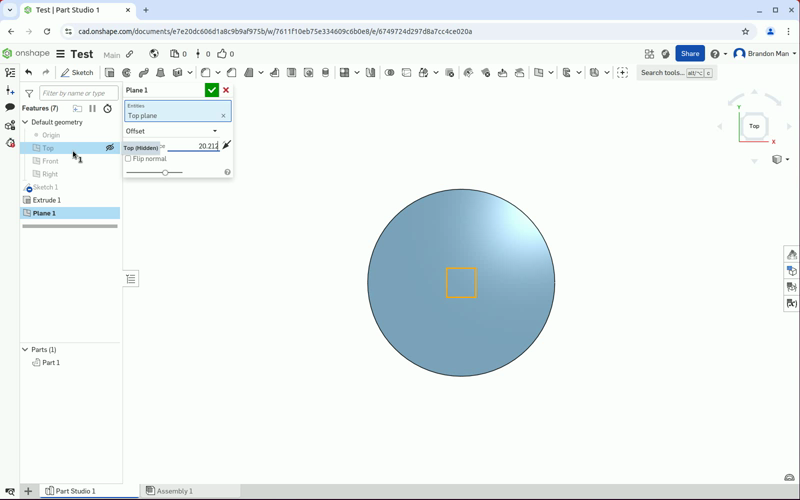
key(enter, 2)
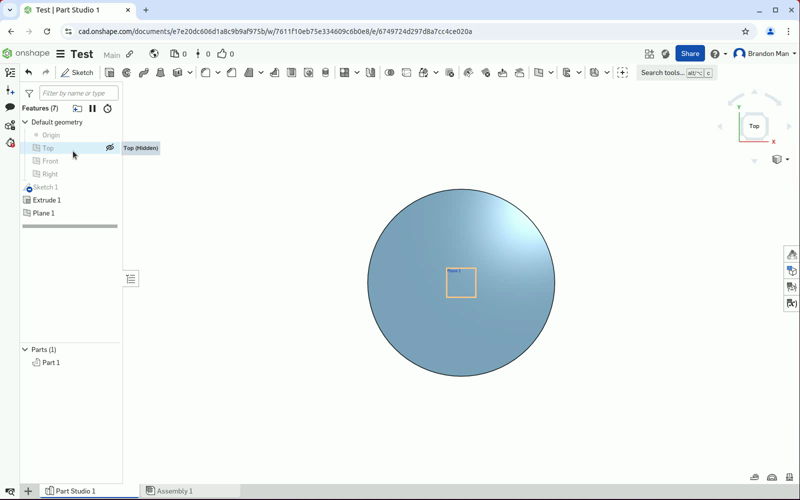
key(shift+s)
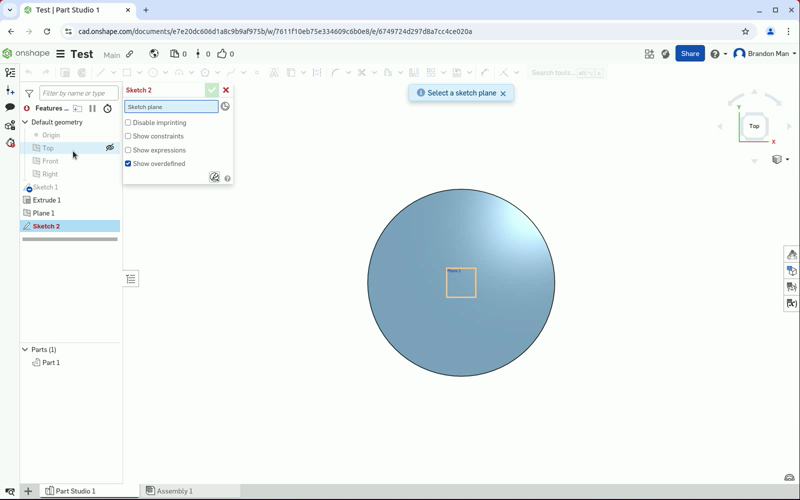
mouse_move(73, 215)
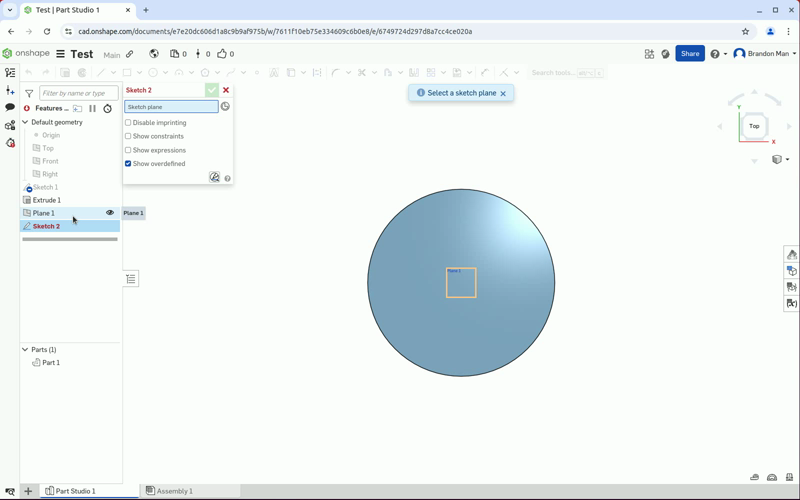
click(73, 215)
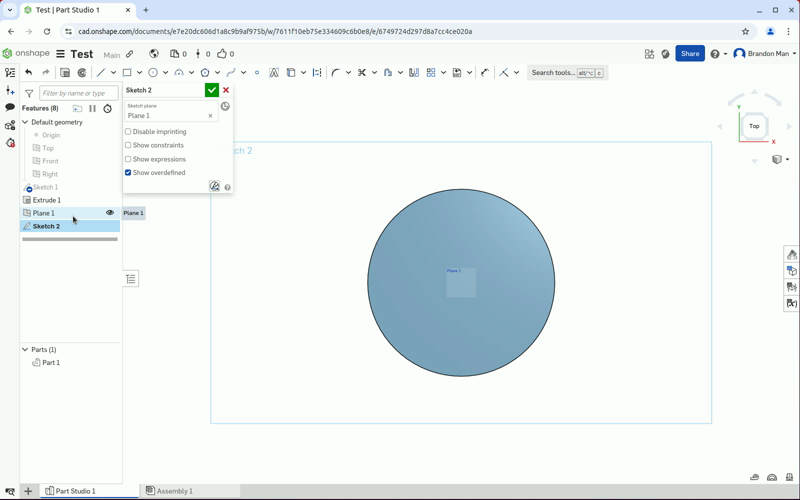
mouse_move(73, 352)
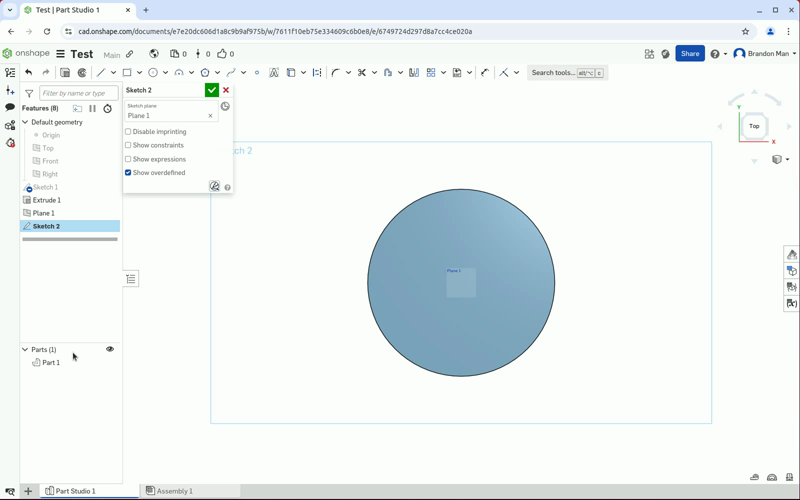
key(y)
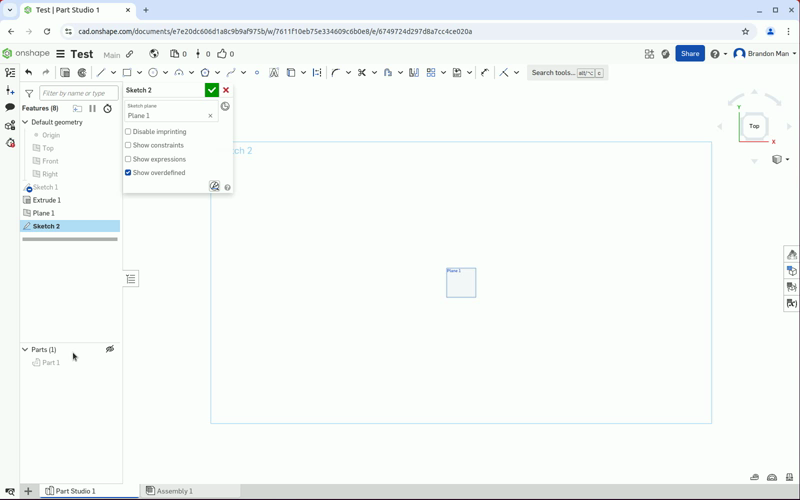
key(l)
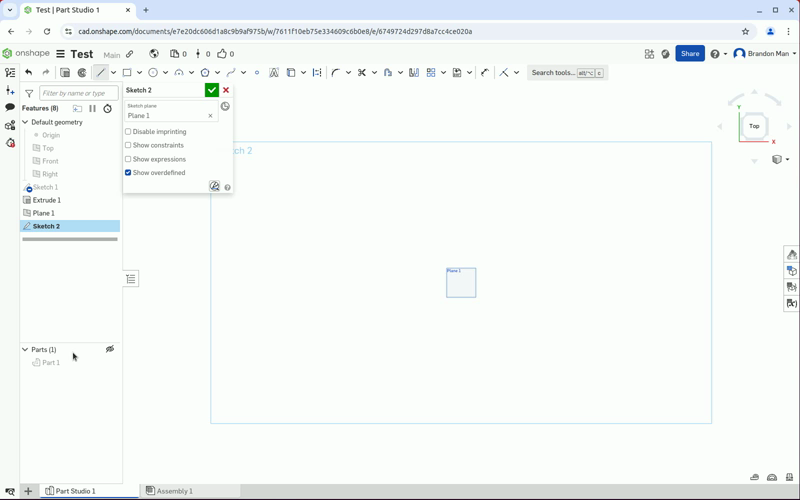
key_down(shift)
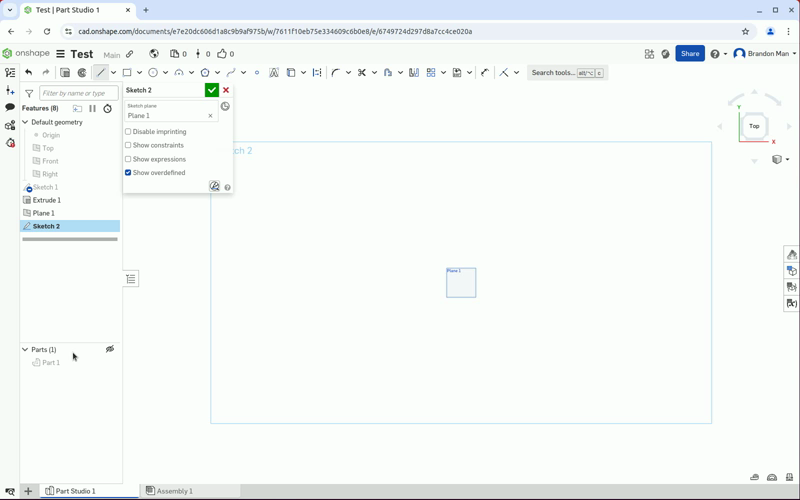
mouse_move(423, 395)
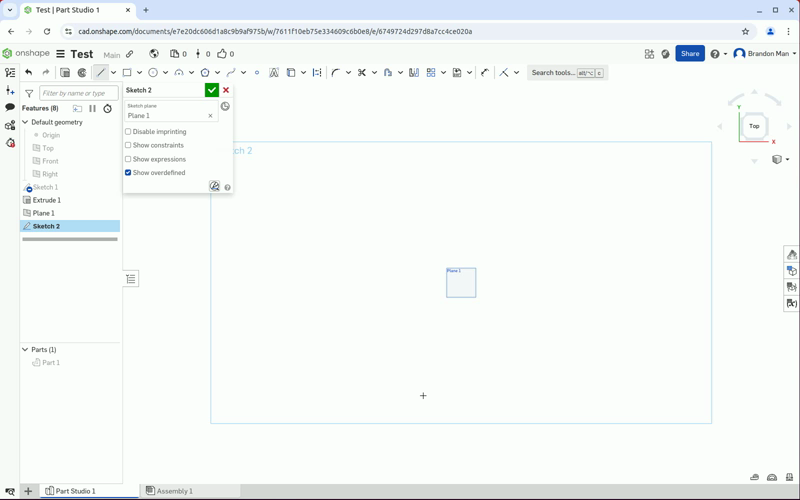
click(423, 395)
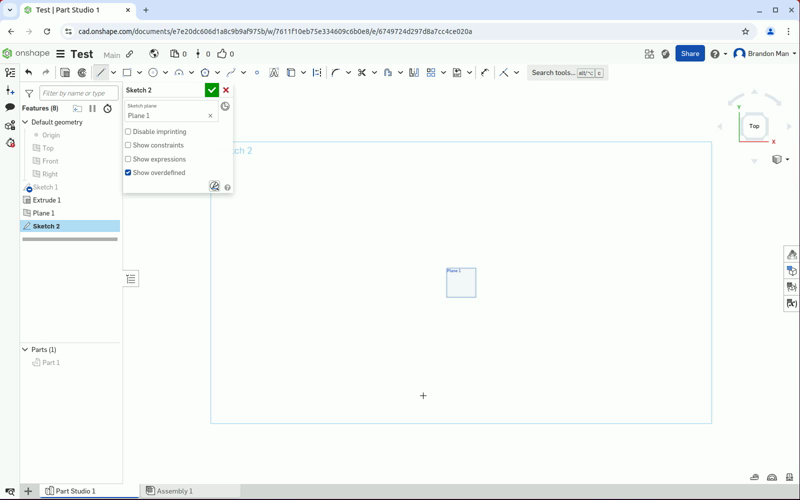
key_up(shift)
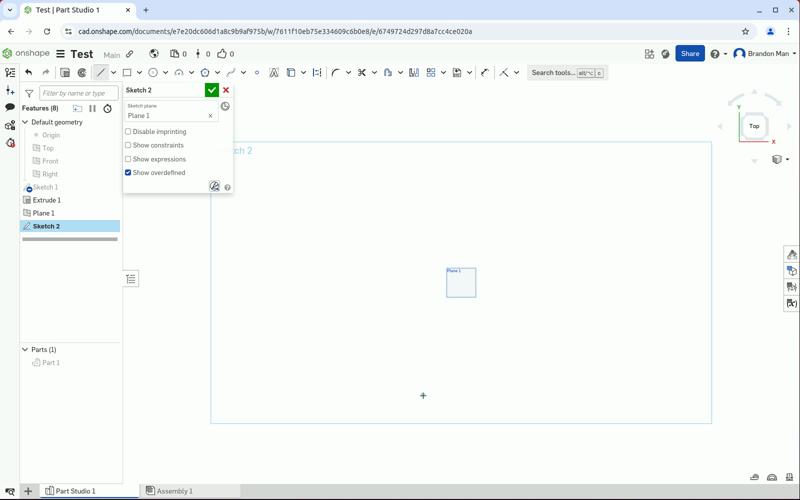
key_down(shift)
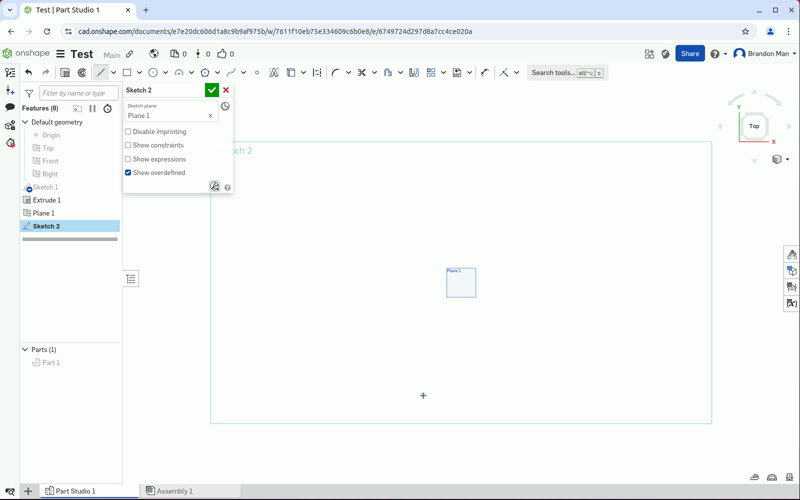
mouse_move(498, 395)
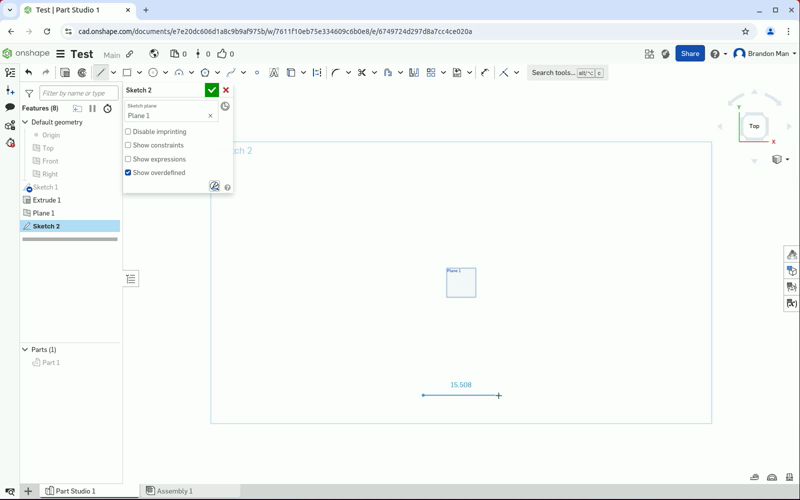
click(498, 395)
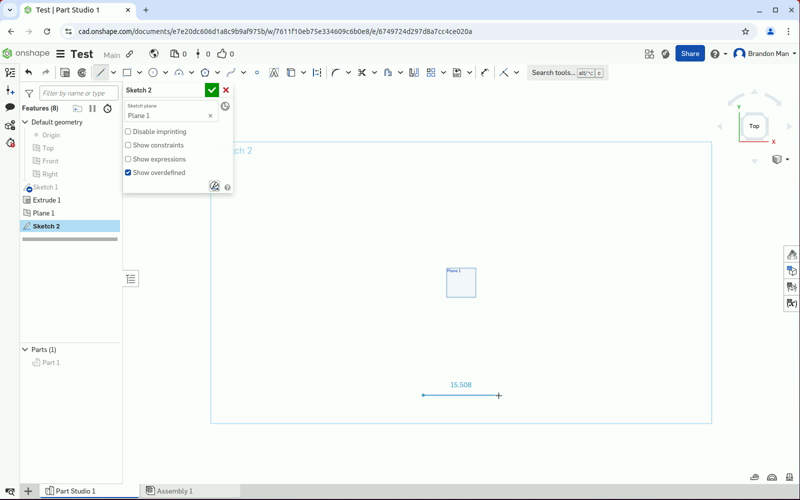
key_up(shift)
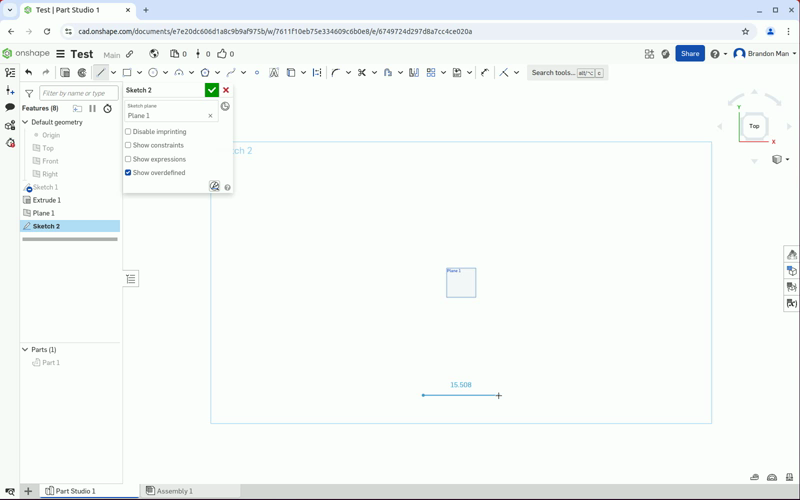
key_down(shift)
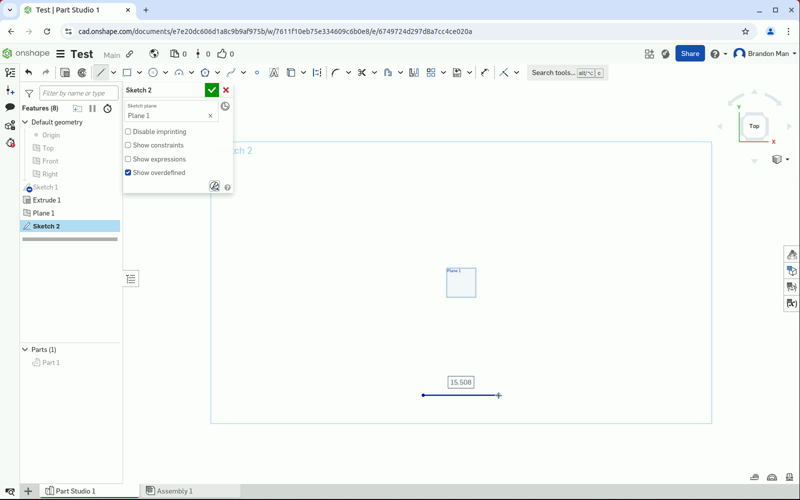
mouse_move(528, 395)
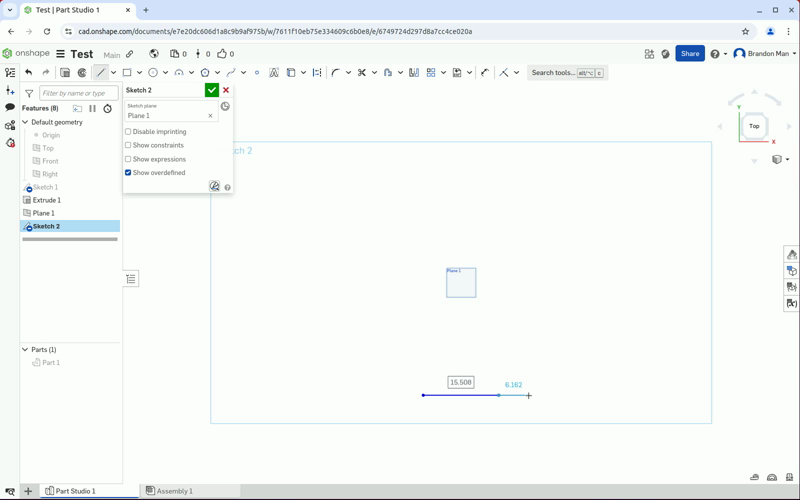
mouse_move(498, 367)
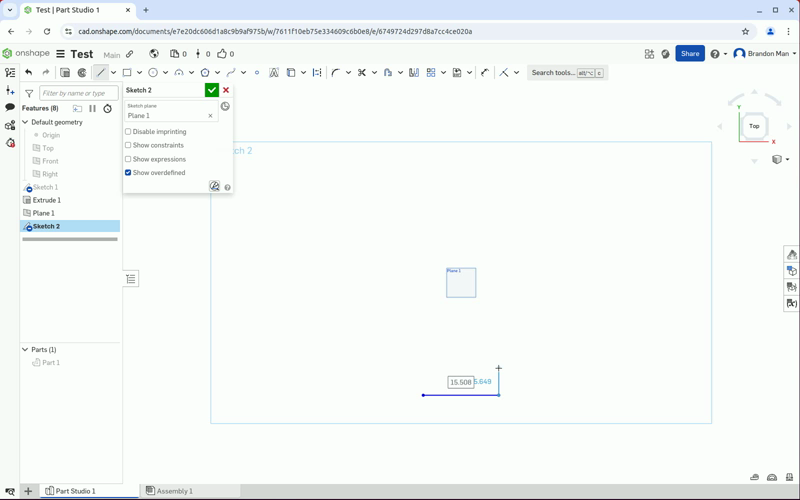
click(498, 367)
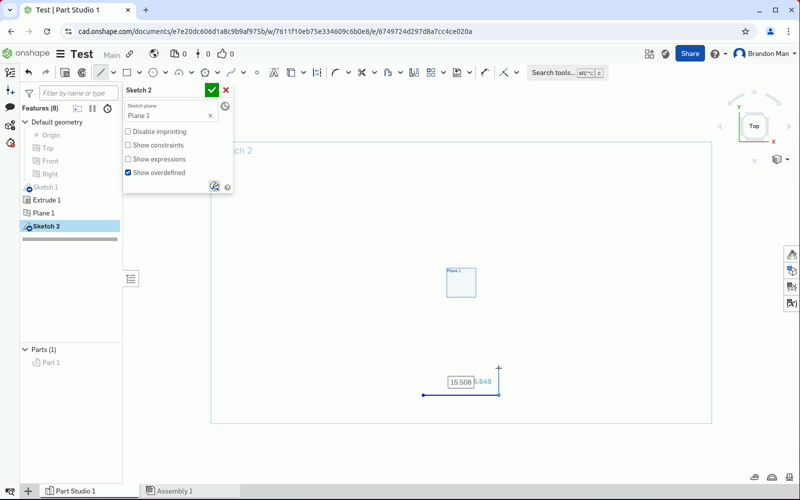
key_up(shift)
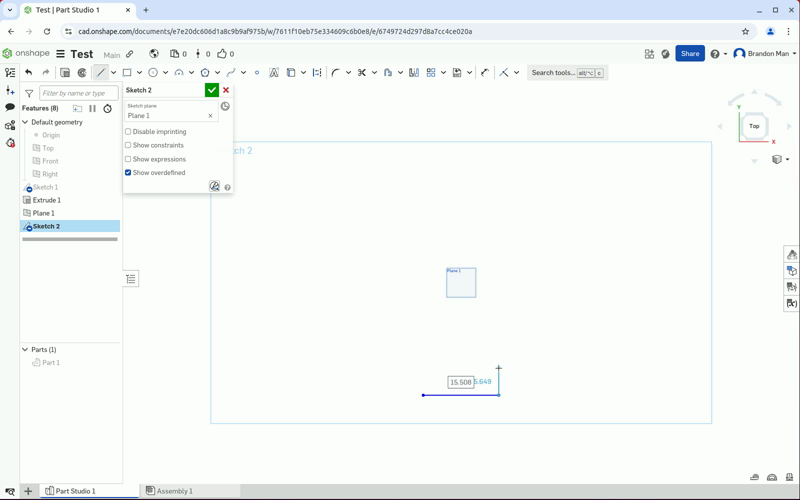
key(esc)
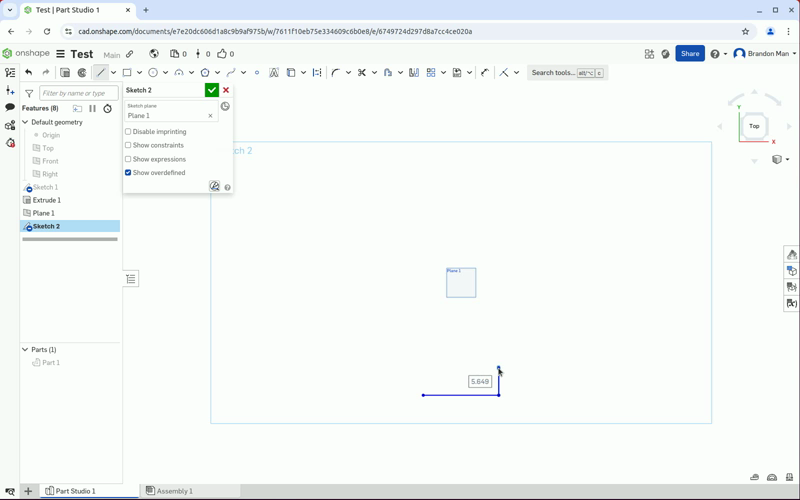
key(a)
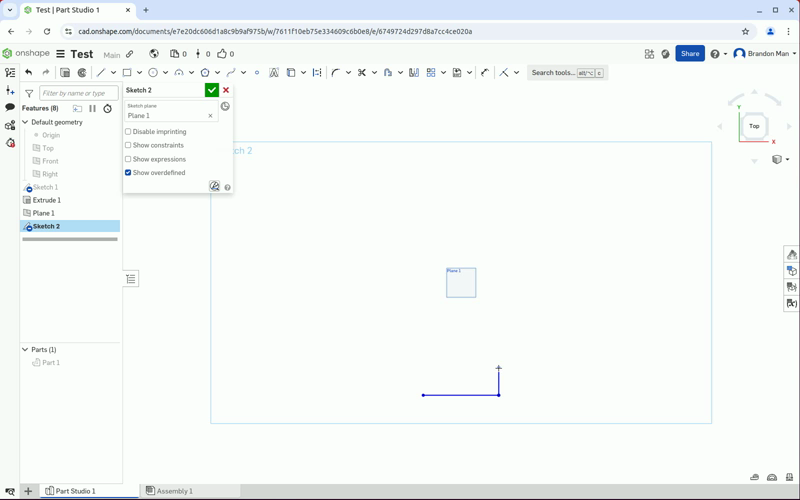
mouse_move(498, 367)
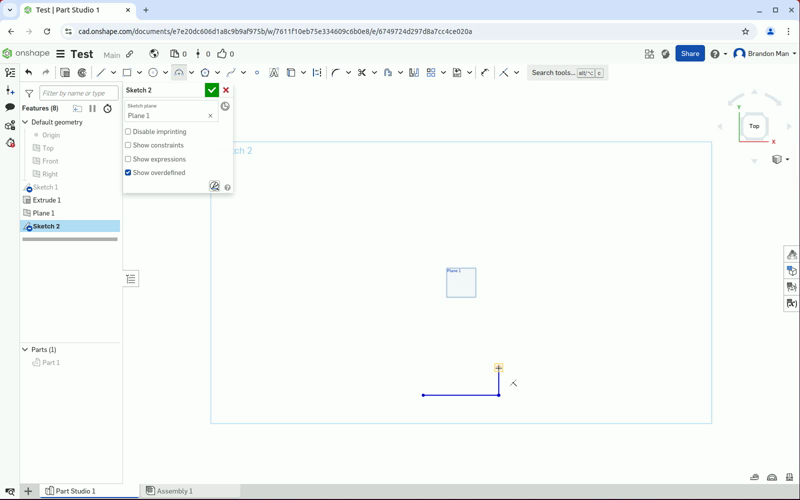
click(498, 367)
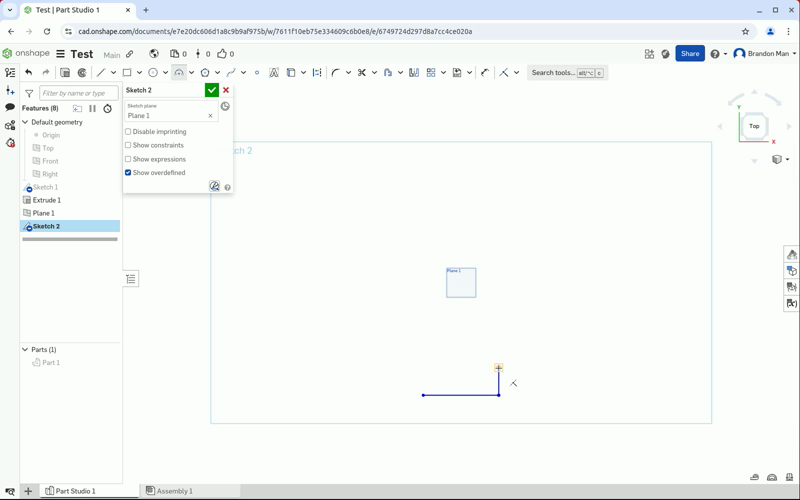
key_down(shift)
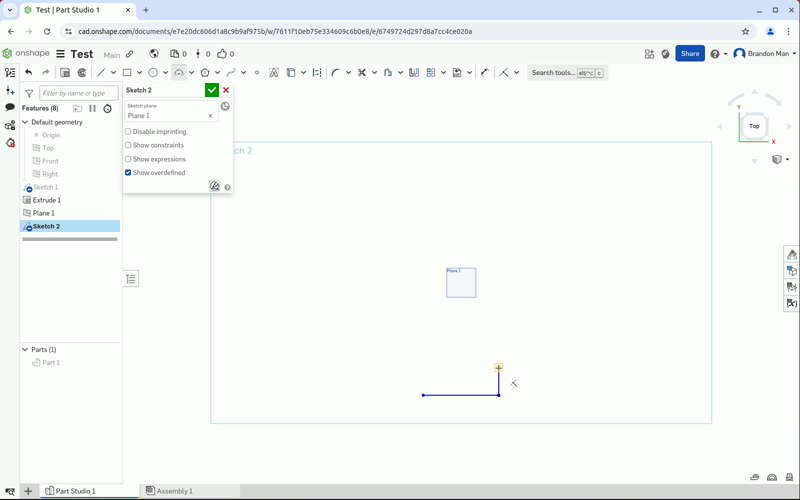
mouse_move(423, 367)
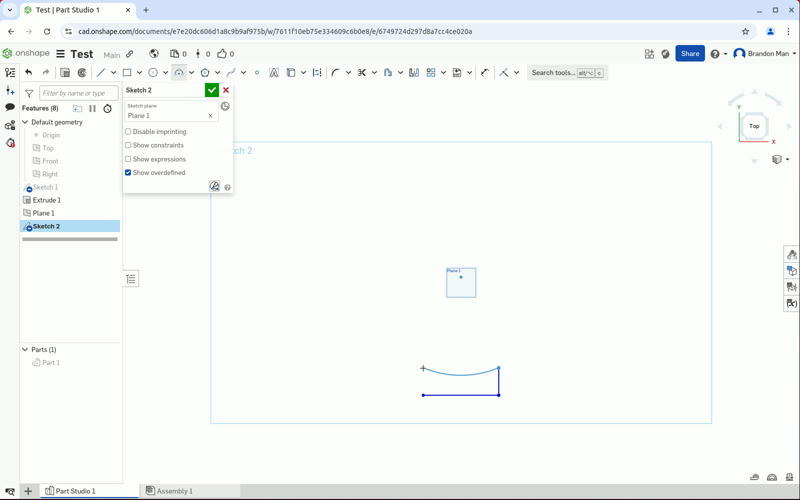
click(423, 367)
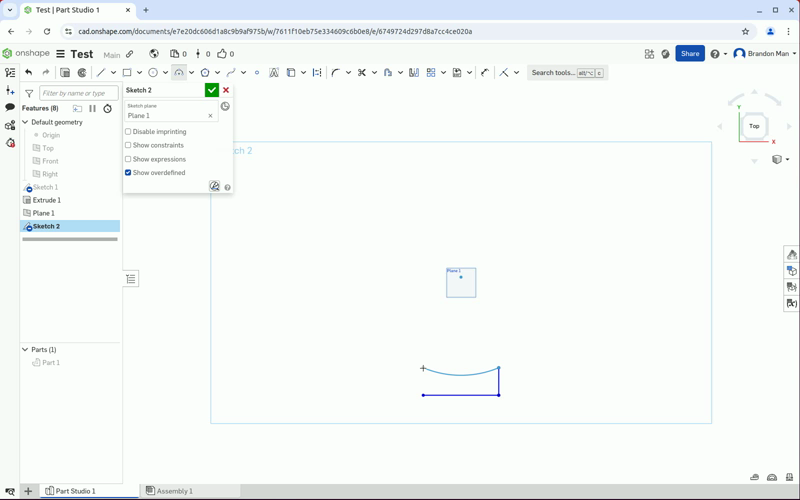
mouse_move(461, 375)
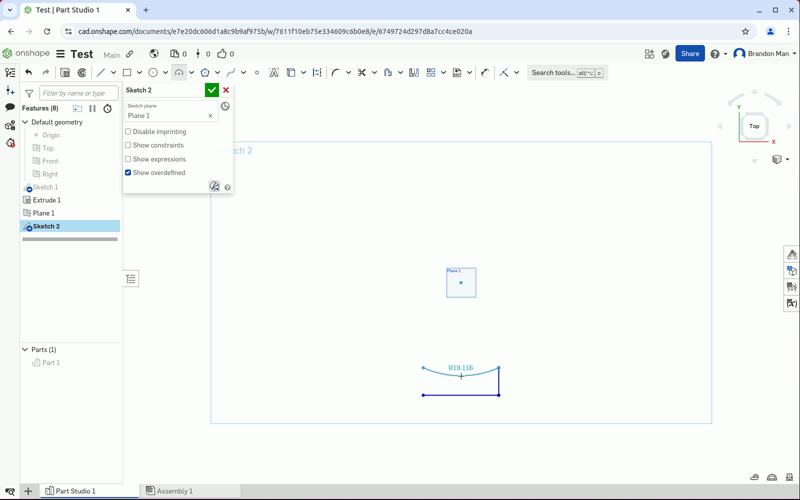
click(461, 375)
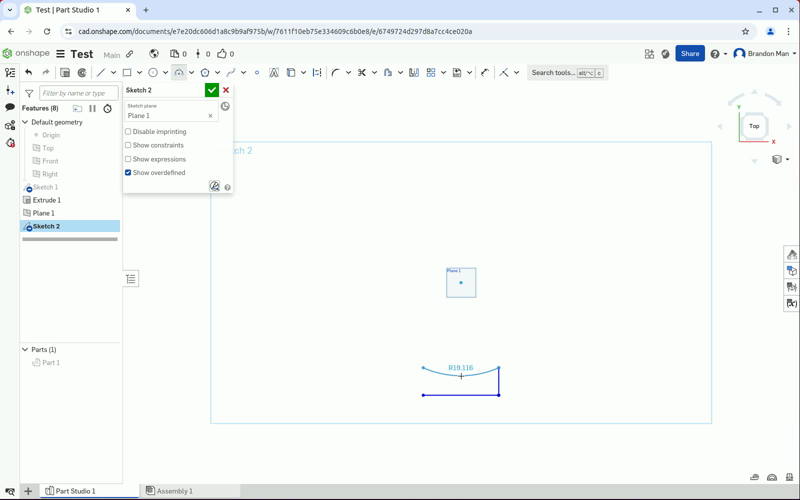
key_up(shift)
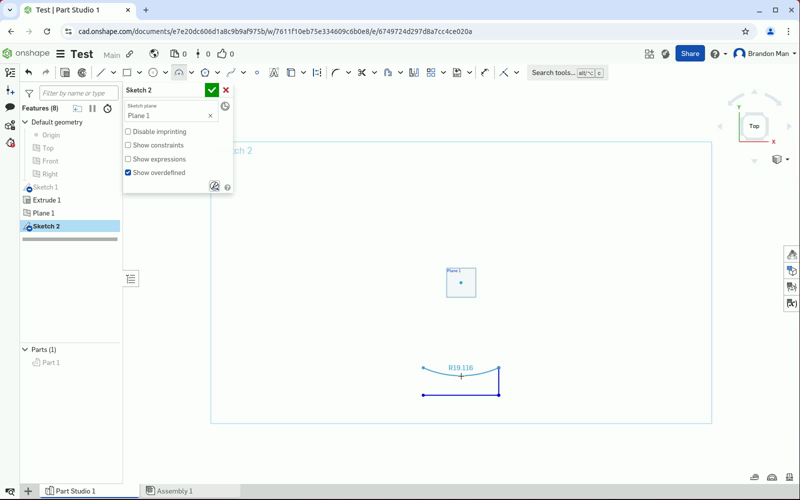
key(esc)
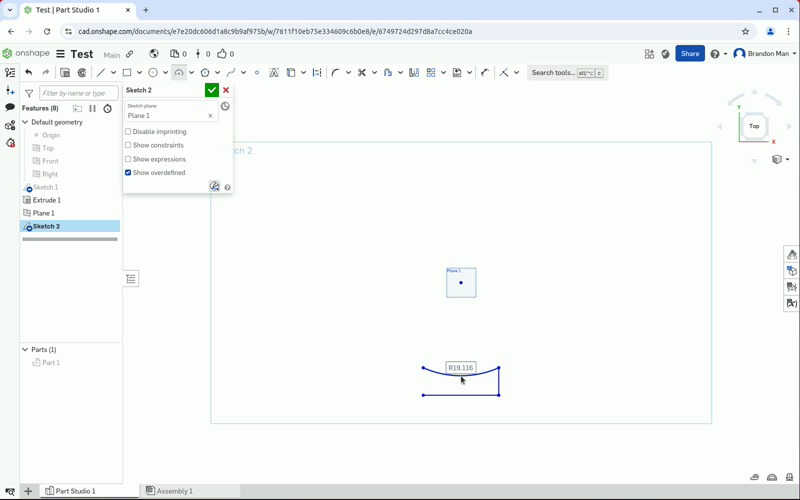
key(l)
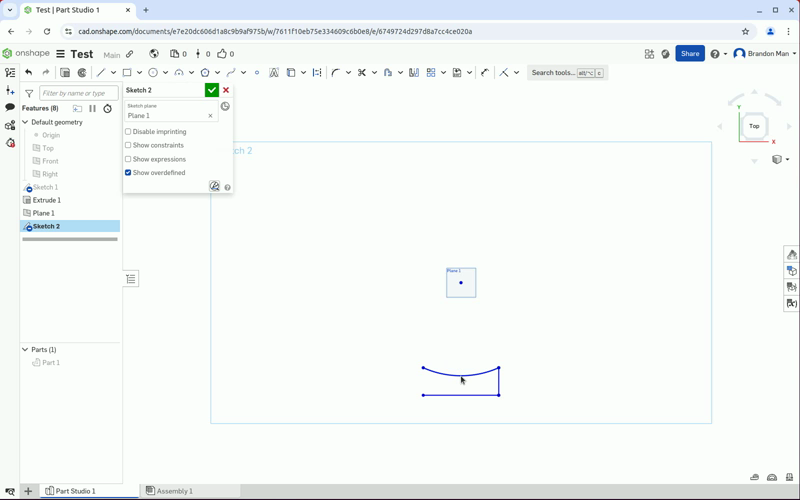
mouse_move(423, 367)
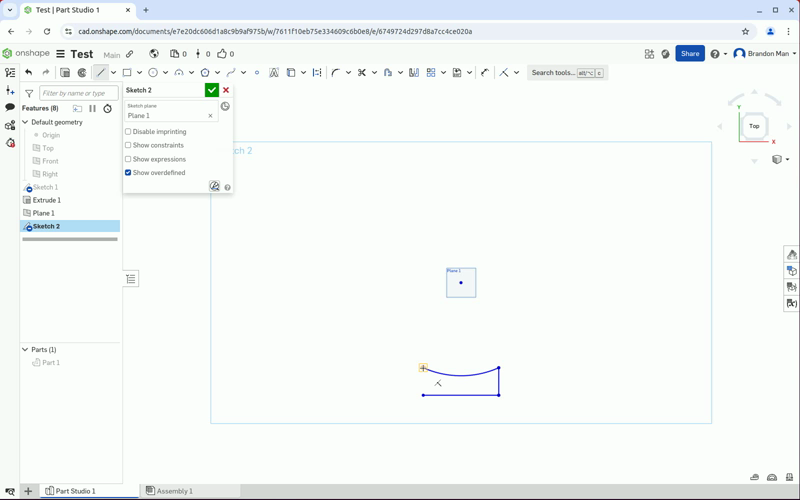
click(423, 367)
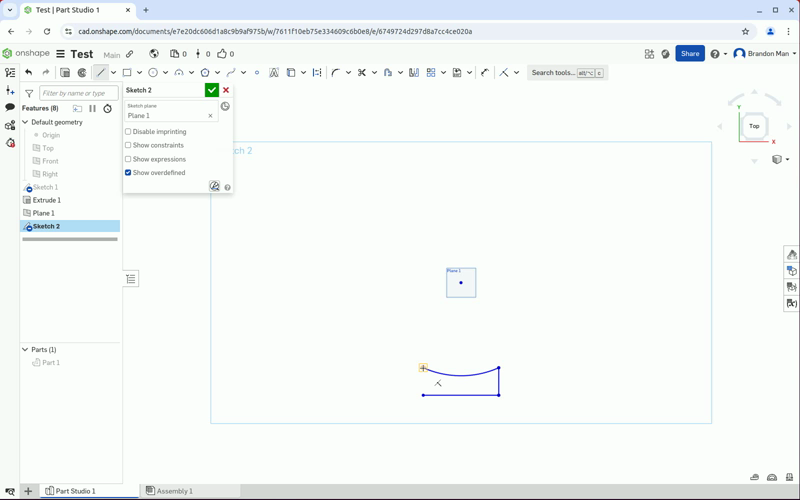
mouse_move(453, 367)
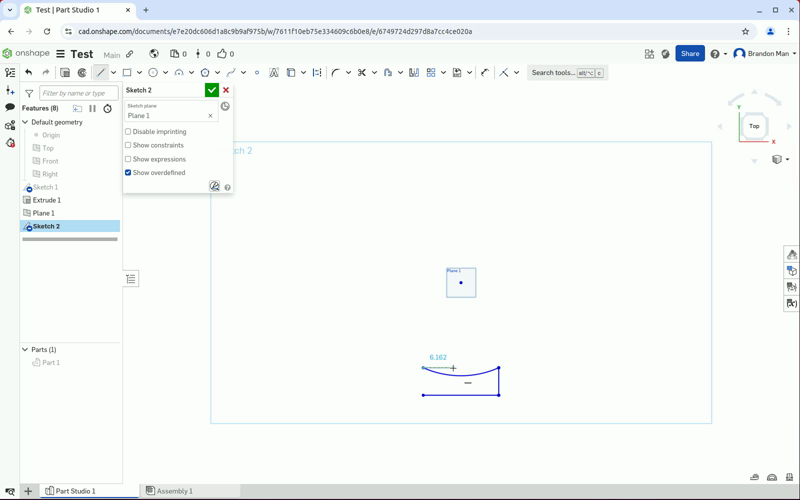
key_down(shift)
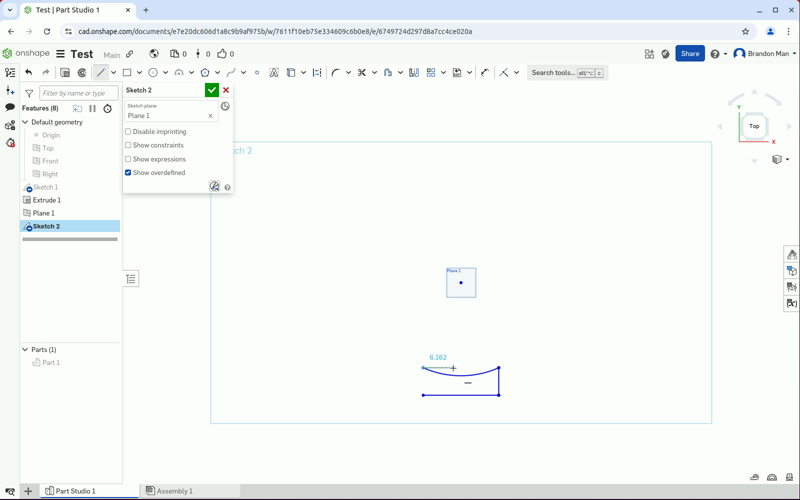
mouse_move(423, 395)
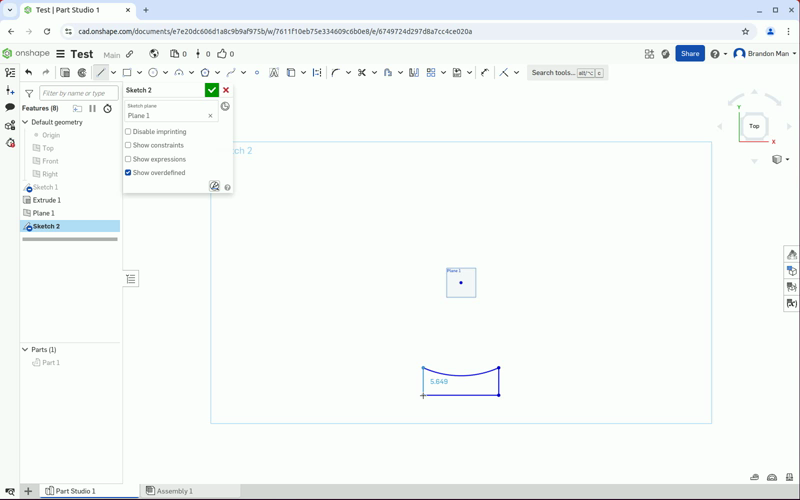
key_up(shift)
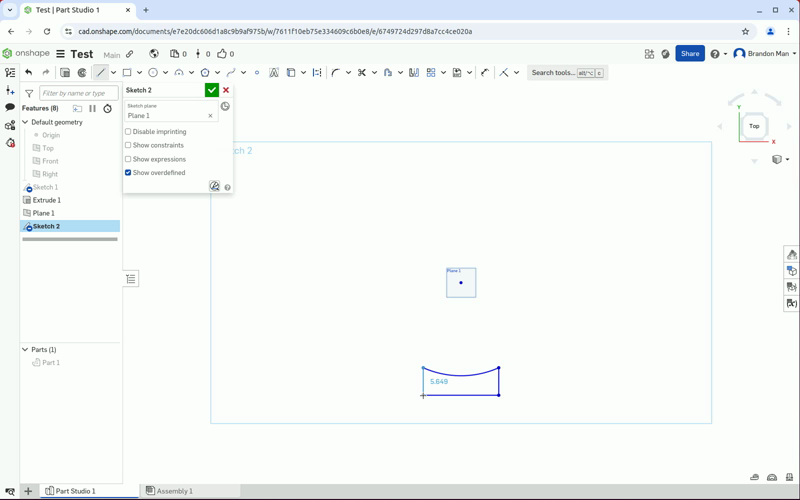
click(423, 395)
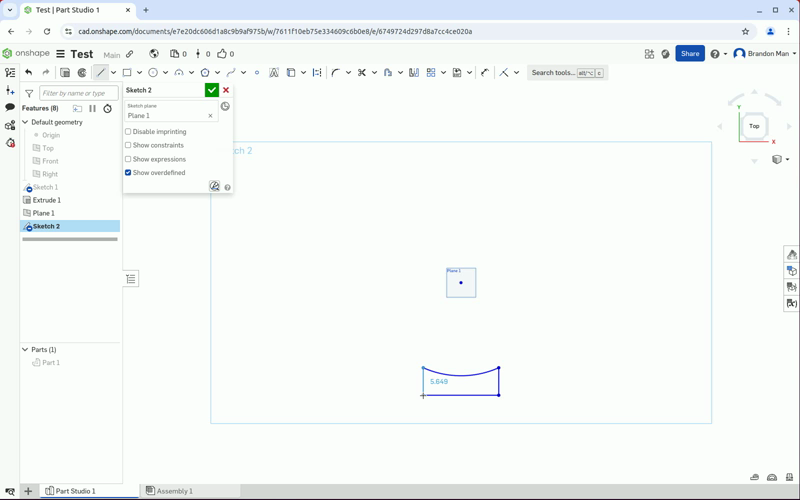
key(esc)
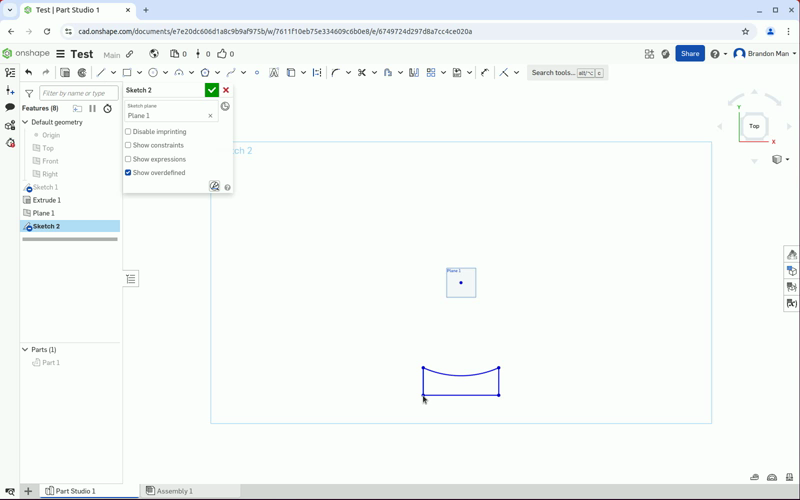
mouse_move(497, 371)
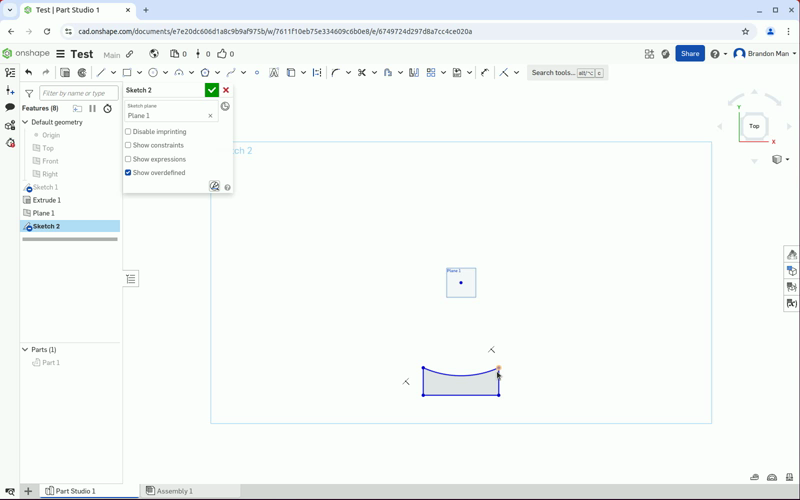
scroll(6)
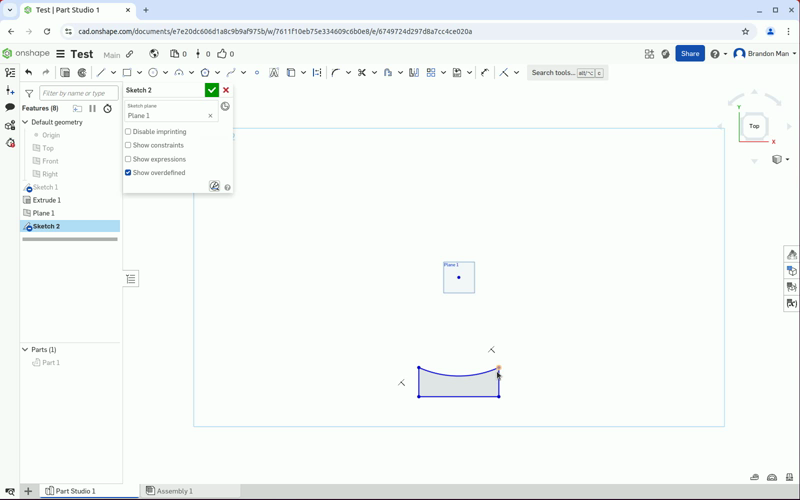
scroll(6)
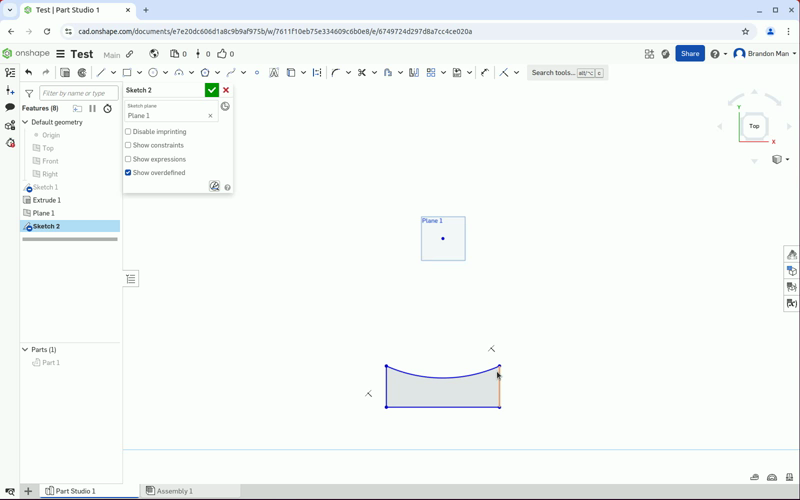
scroll(6)
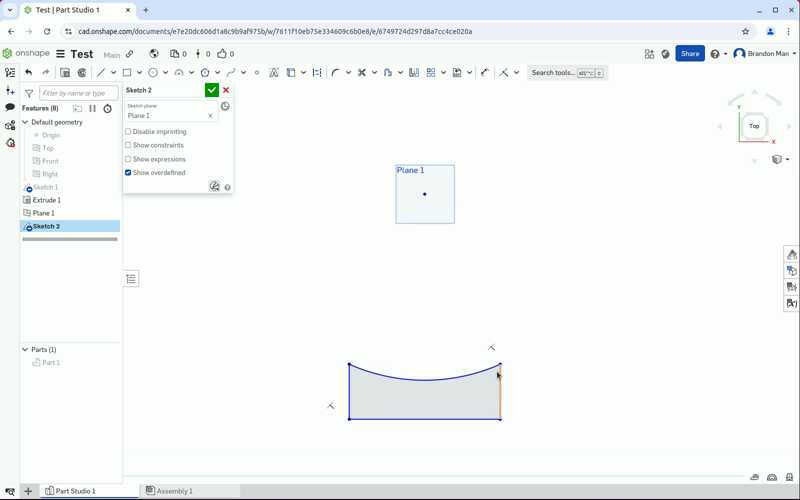
scroll(6)
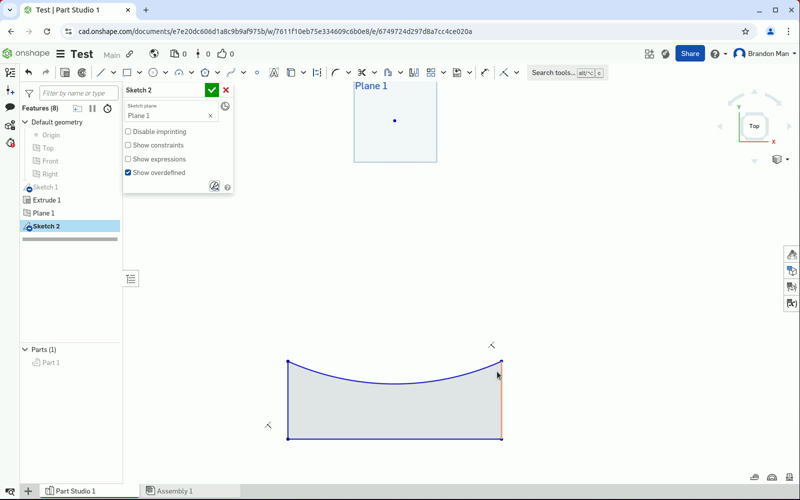
scroll(6)
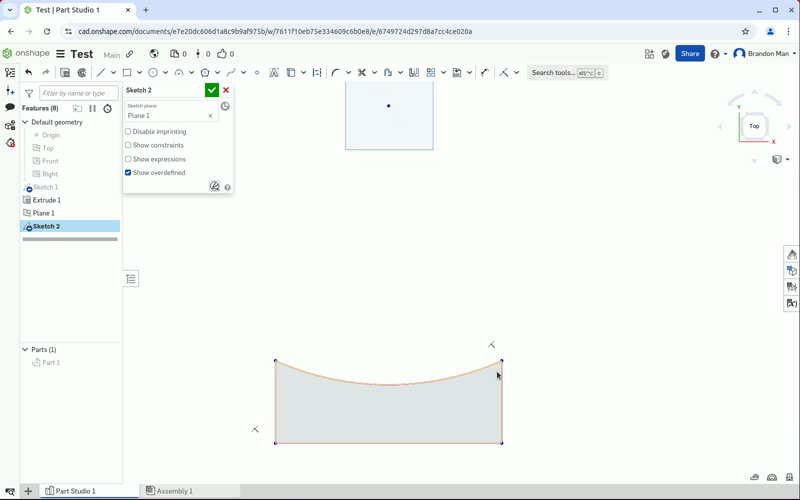
scroll(6)
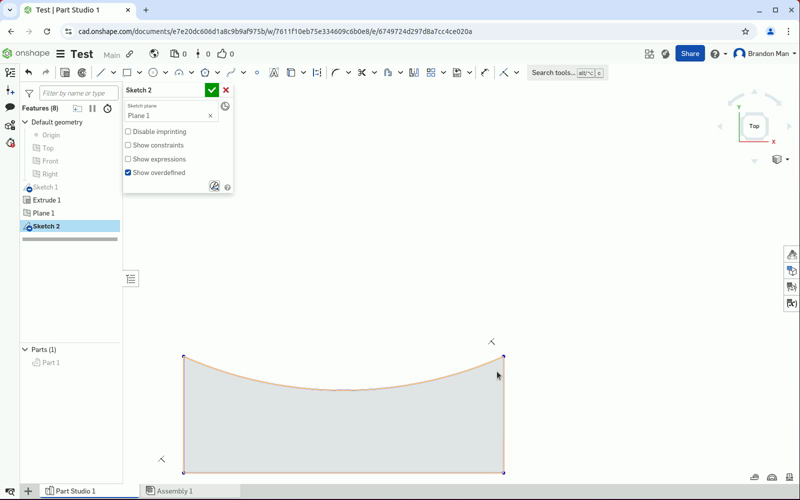
scroll(6)
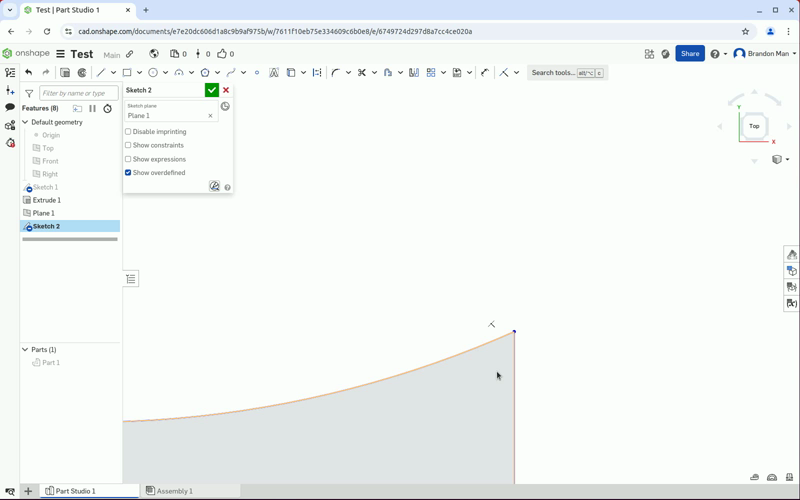
click(497, 371)
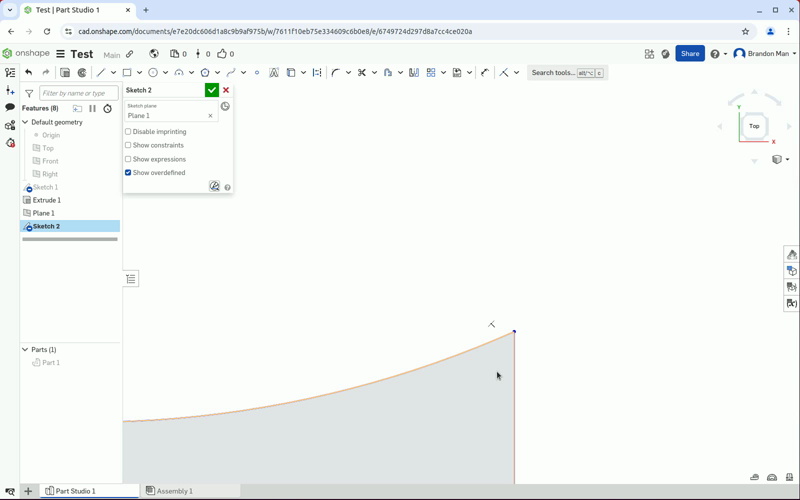
scroll(-6)
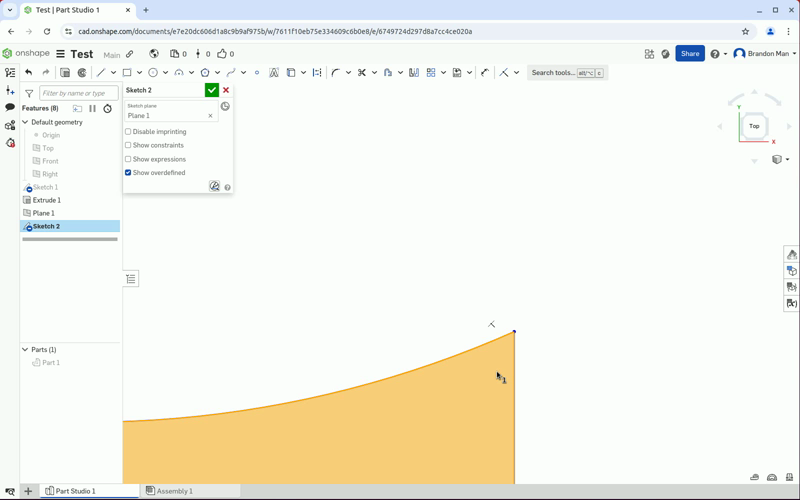
scroll(-6)
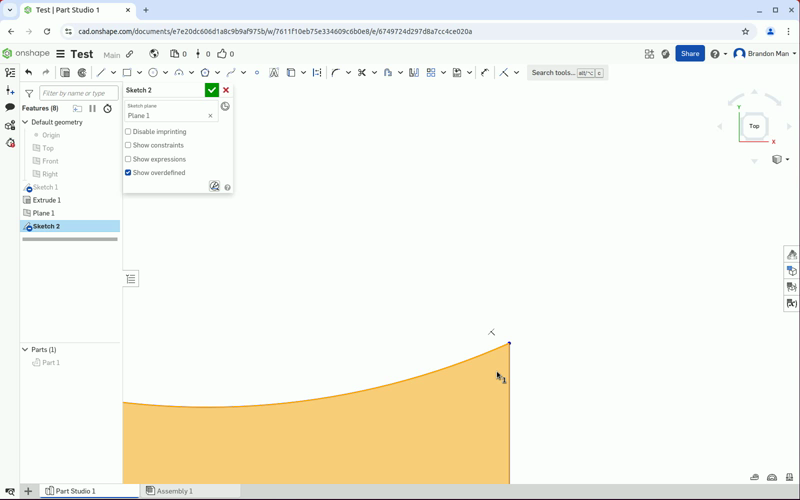
scroll(-6)
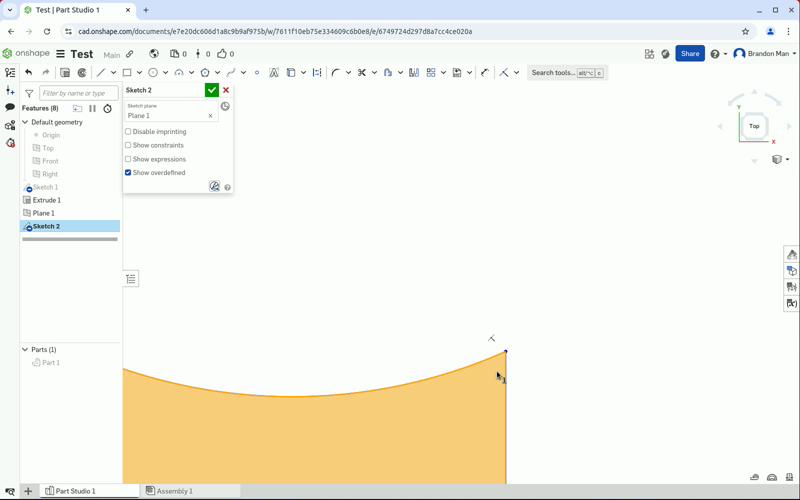
scroll(-6)
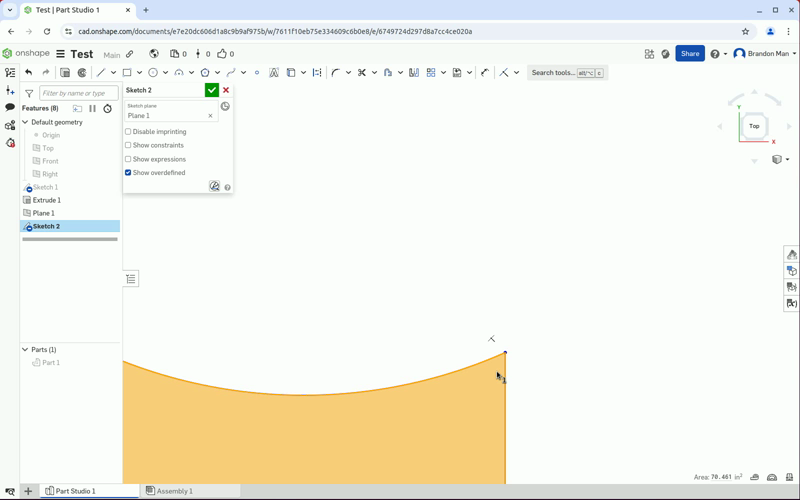
scroll(-6)
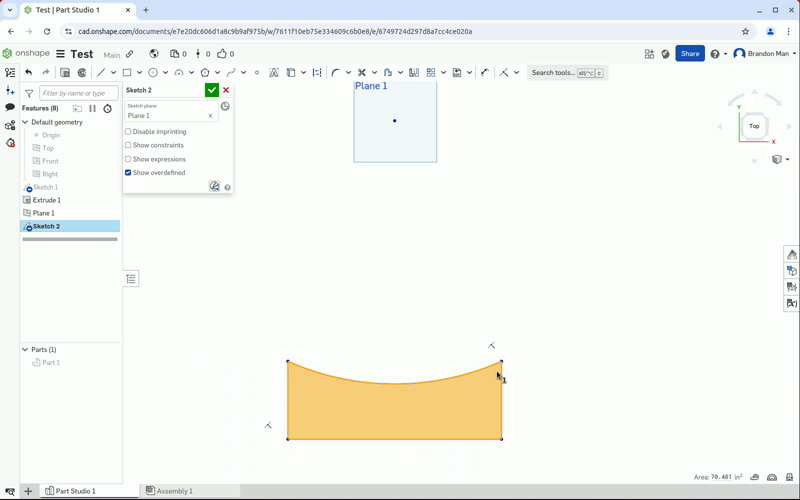
scroll(-6)
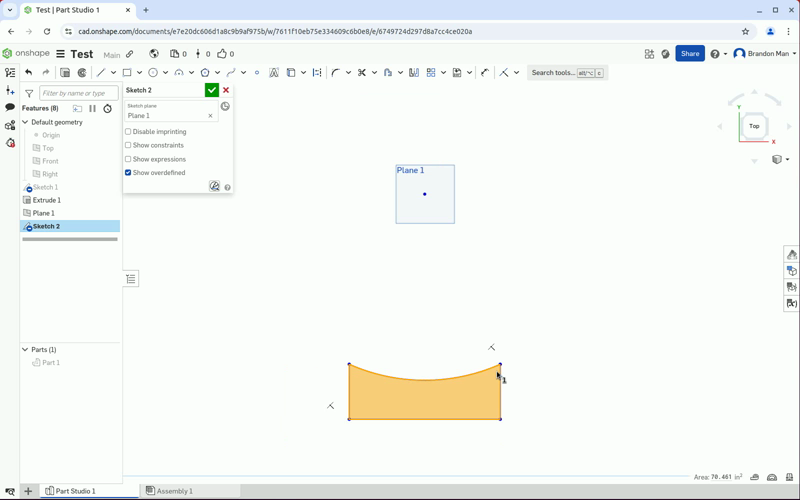
scroll(-6)
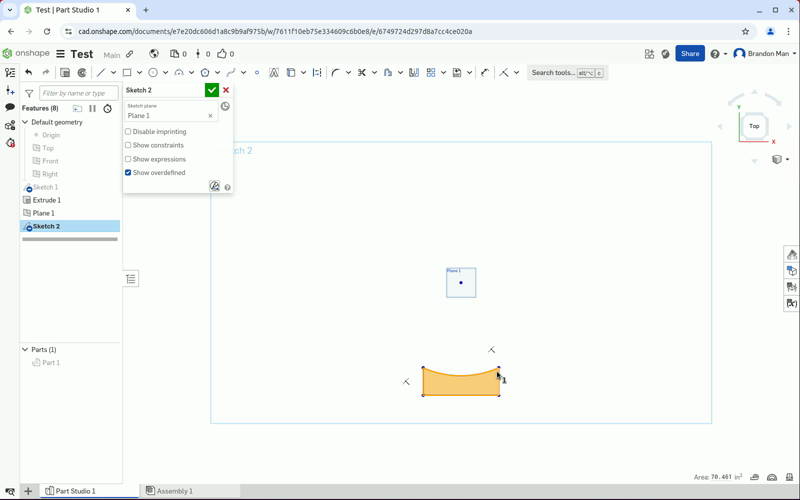
mouse_move(73, 352)
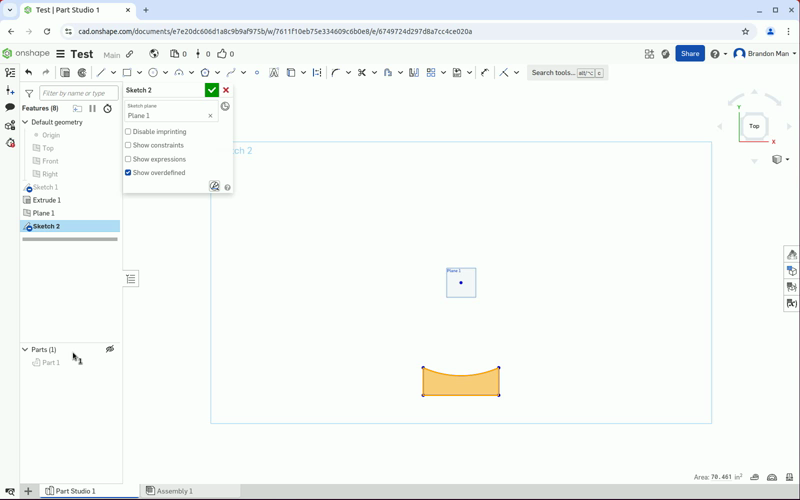
key(shift+y)
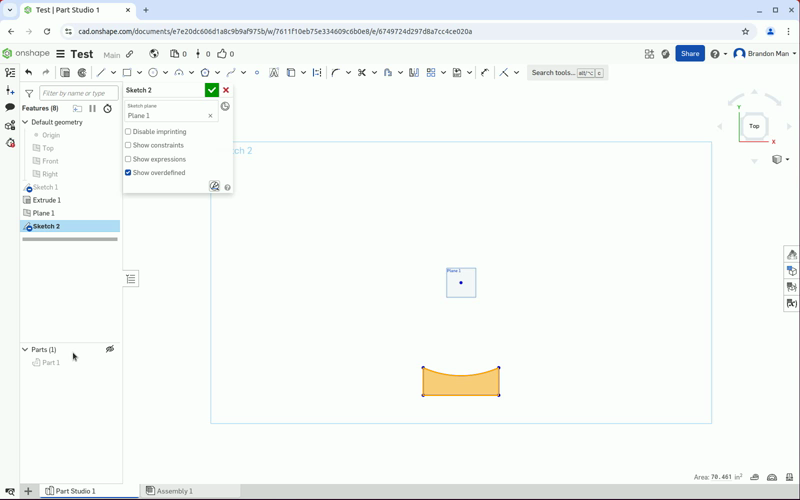
key(shift+e)
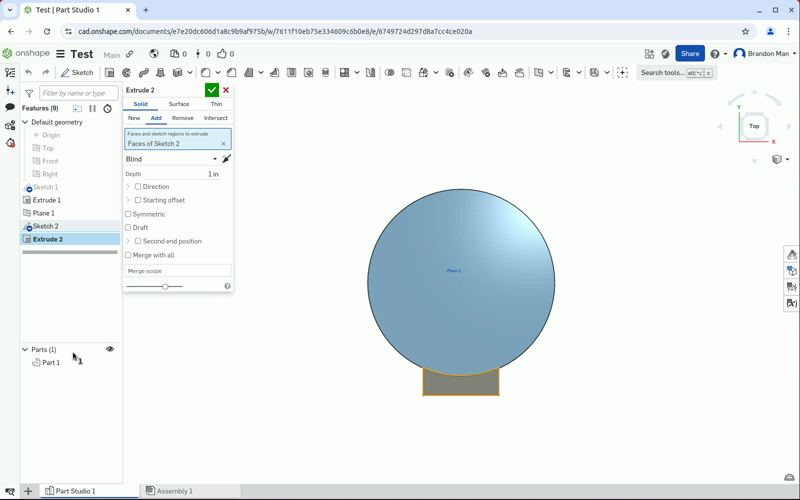
mouse_move(143, 106)
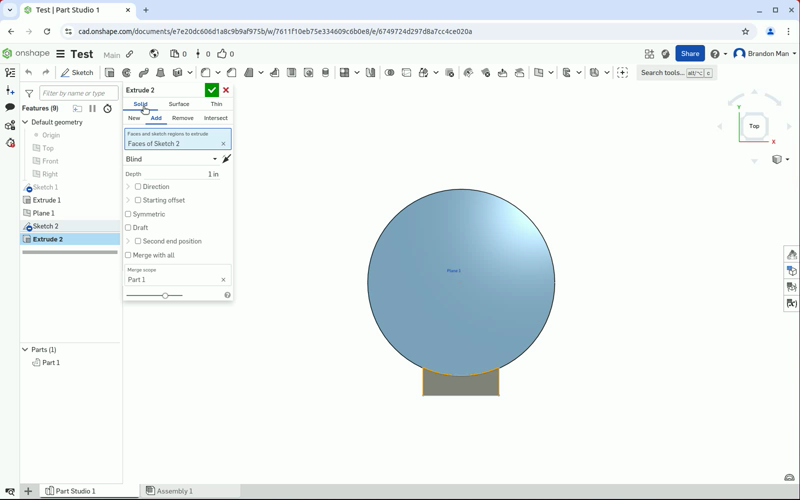
click(143, 106)
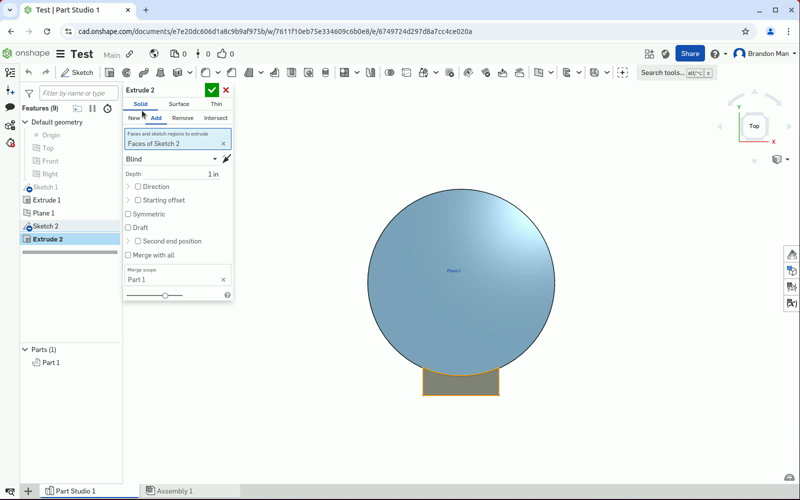
mouse_move(137, 120)
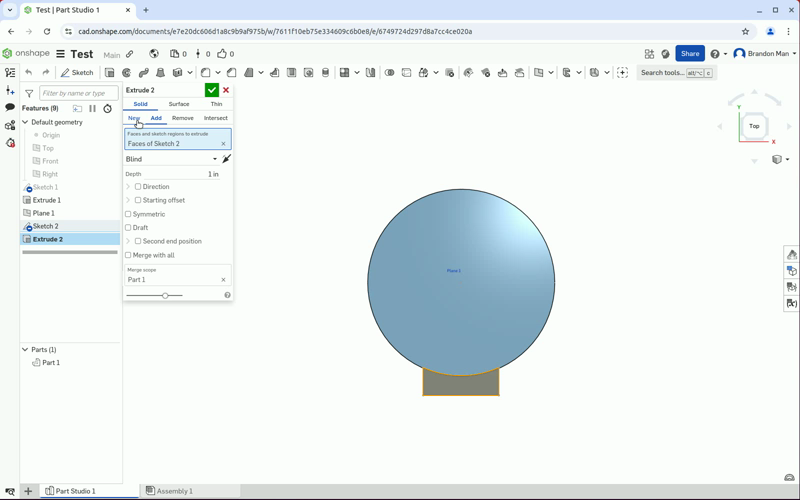
click(137, 120)
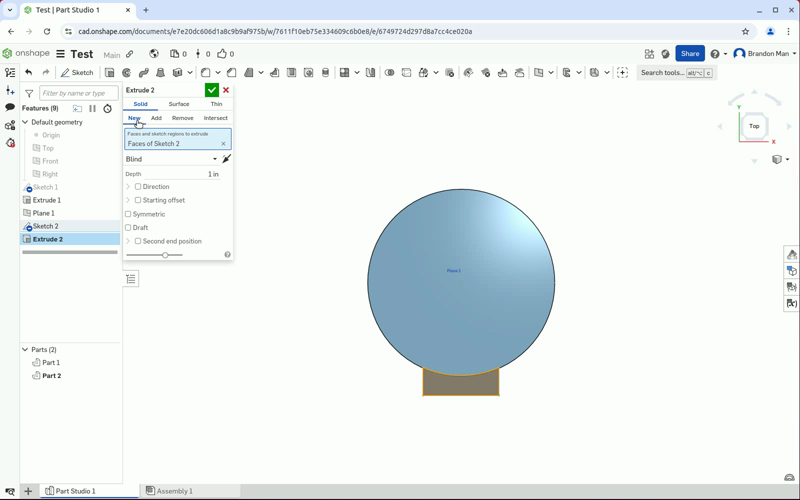
key(tab, 4)
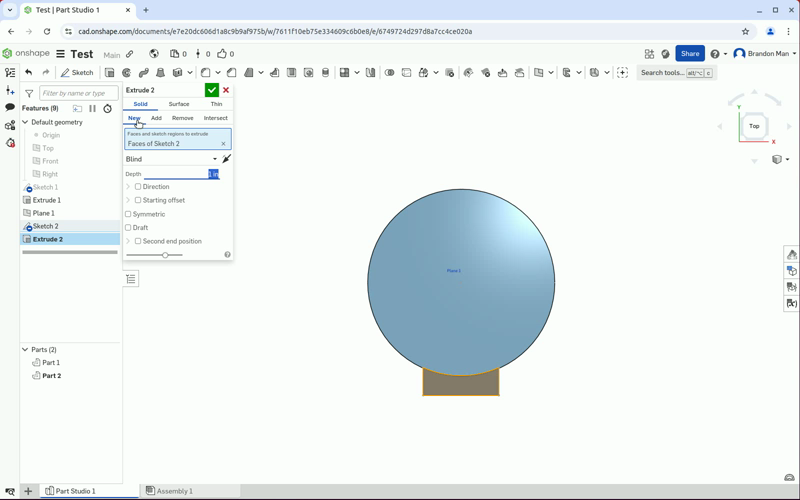
text(-20.22)
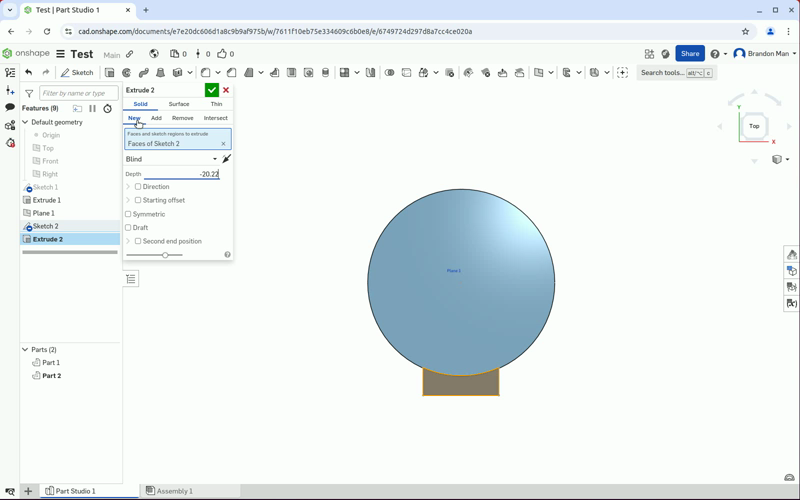
key(enter)
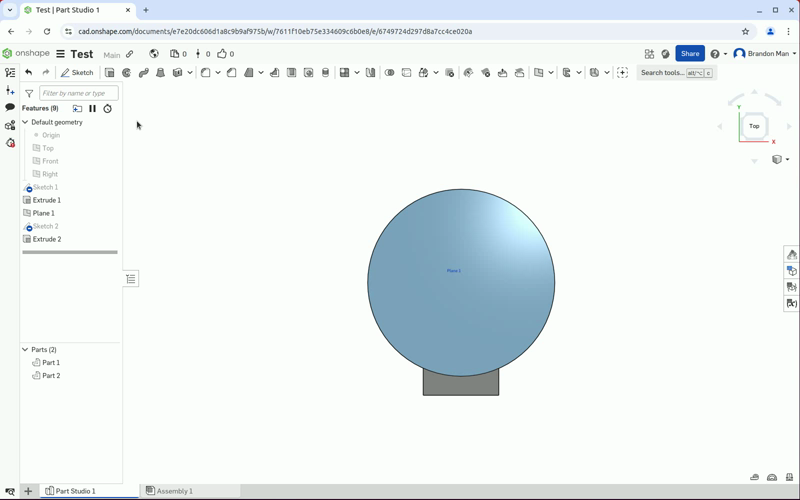
key(shift+h)
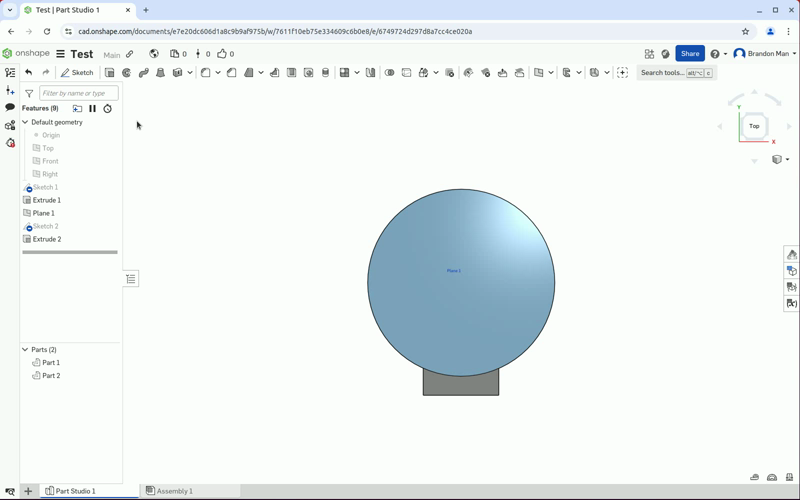
key(shift+h)
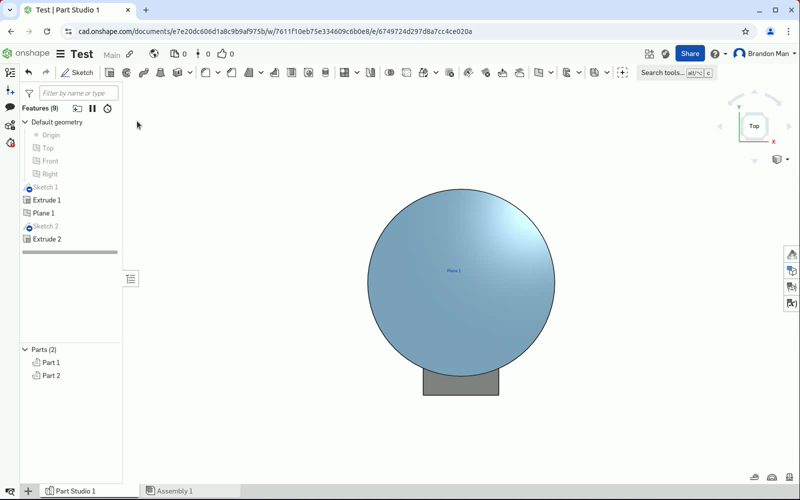
mouse_move(73, 189)
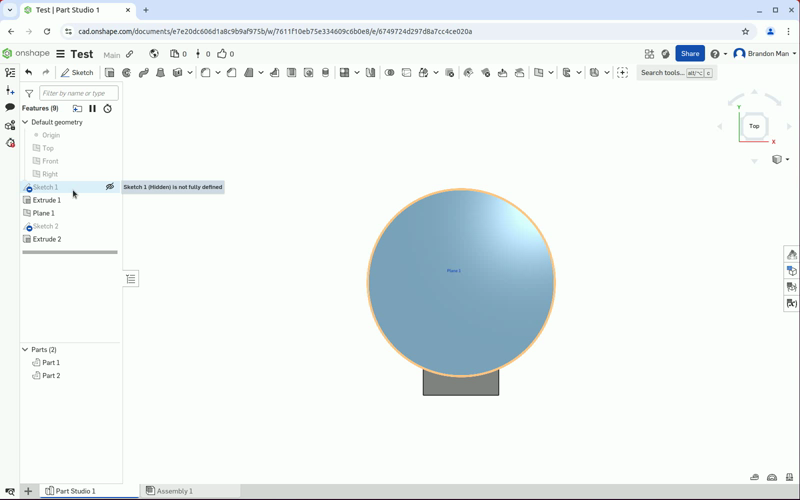
click(73, 189)
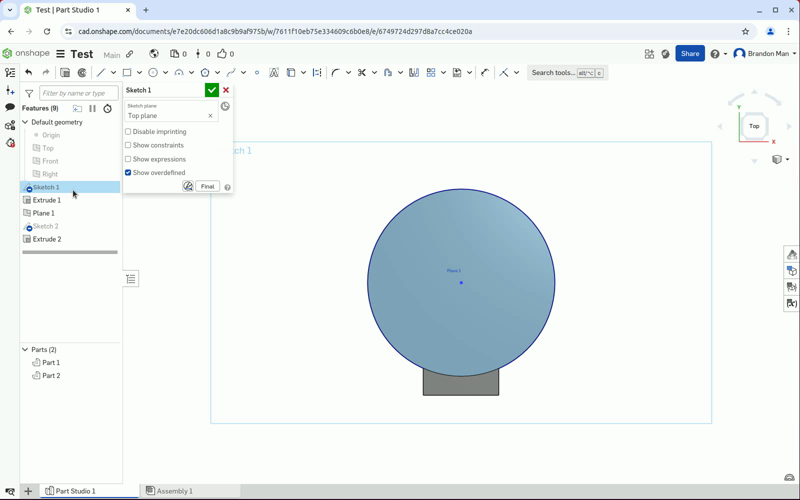
mouse_move(229, 92)
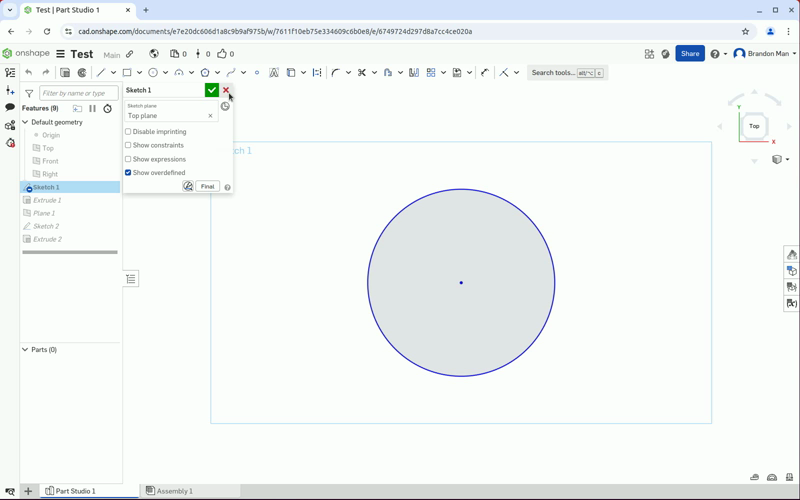
click(229, 92)
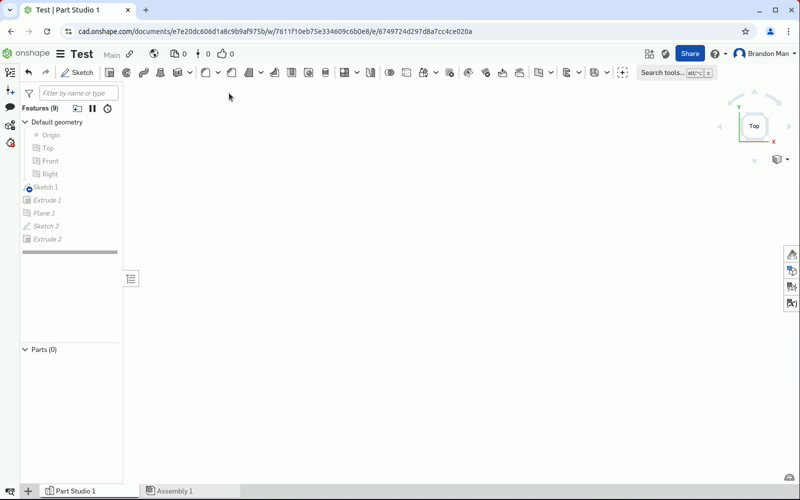
key(shift+s)
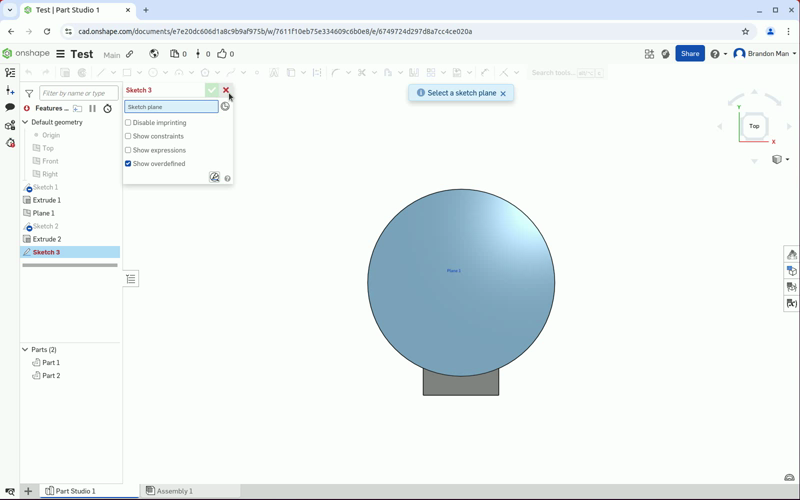
mouse_move(73, 215)
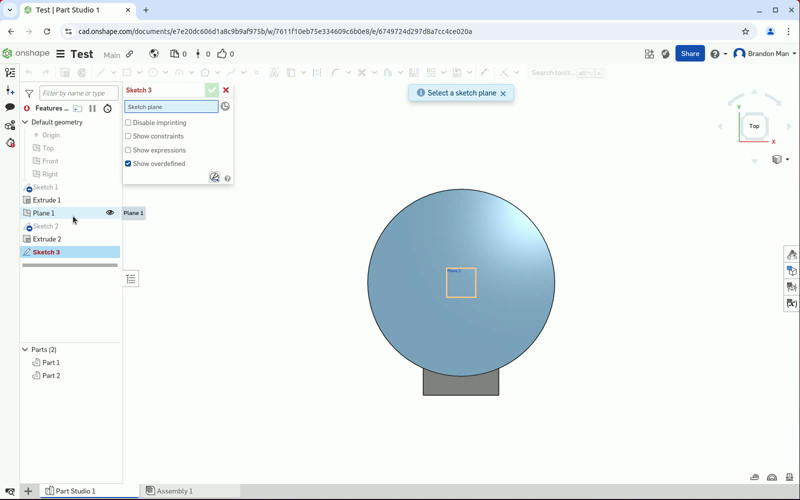
click(73, 215)
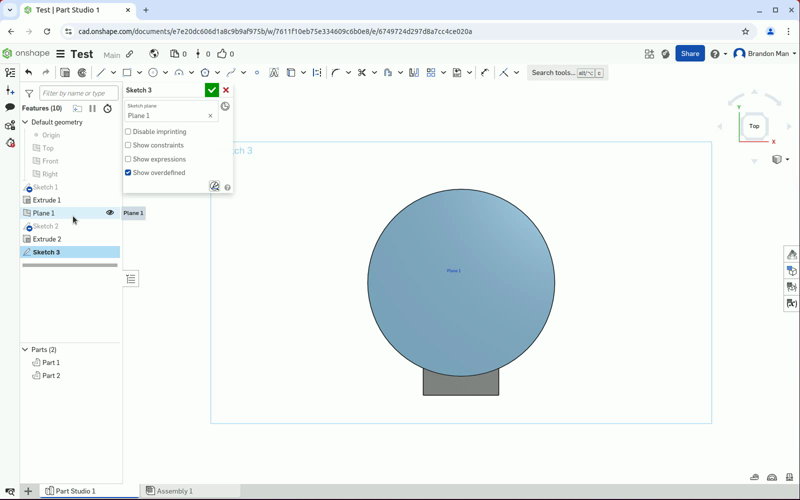
mouse_move(73, 352)
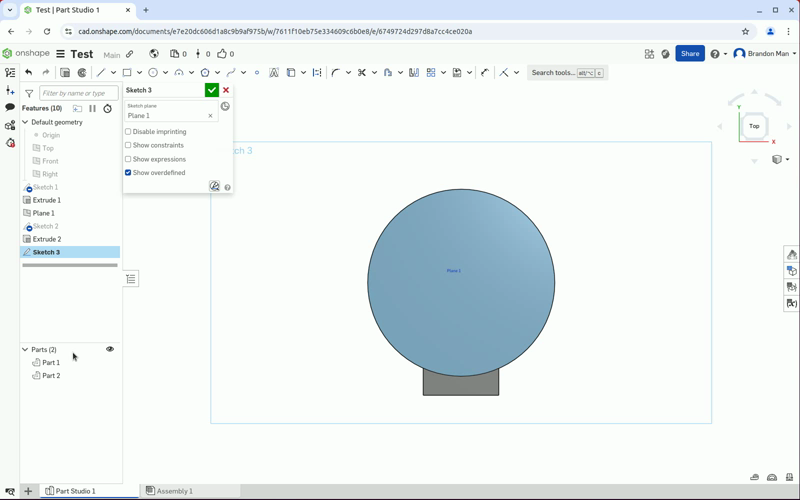
key(y)
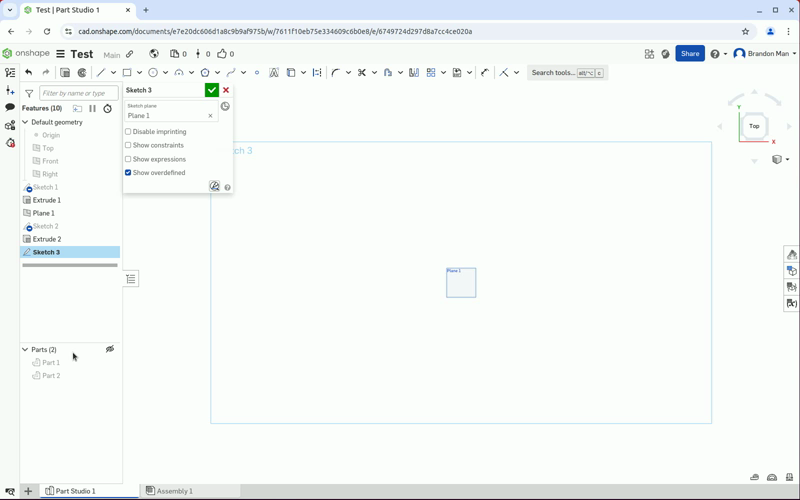
key(a)
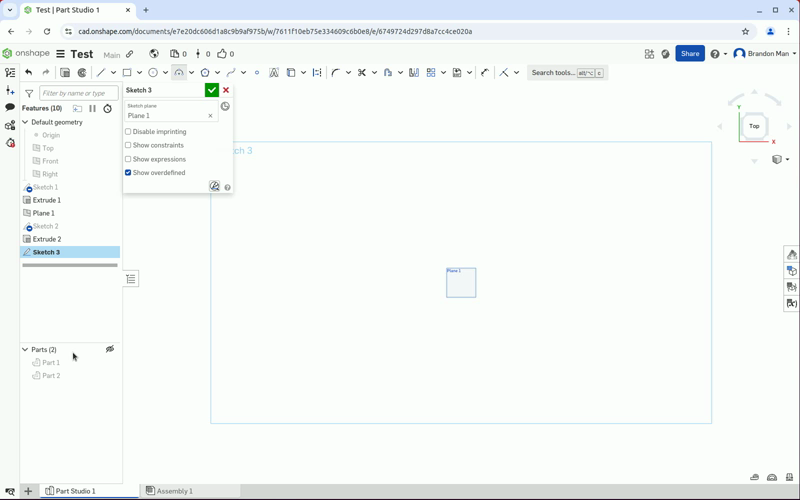
key_down(shift)
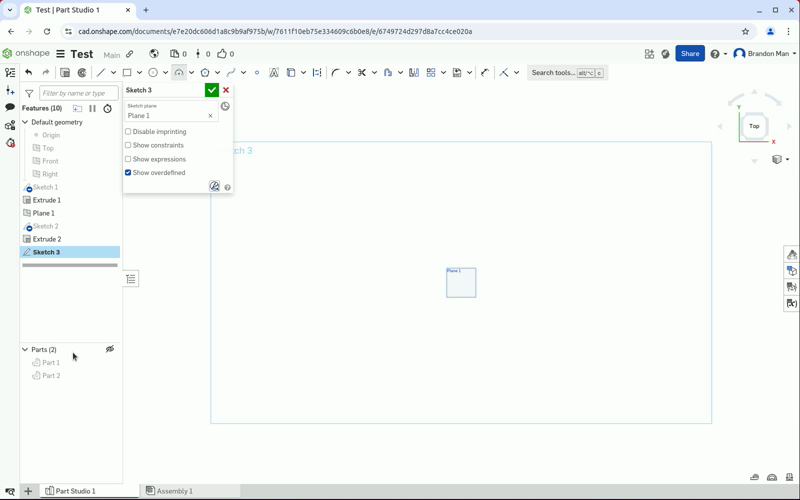
mouse_move(423, 367)
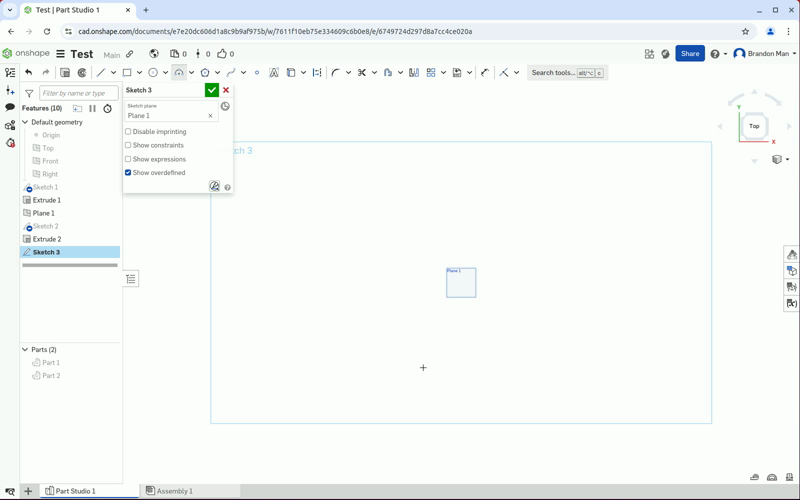
click(423, 367)
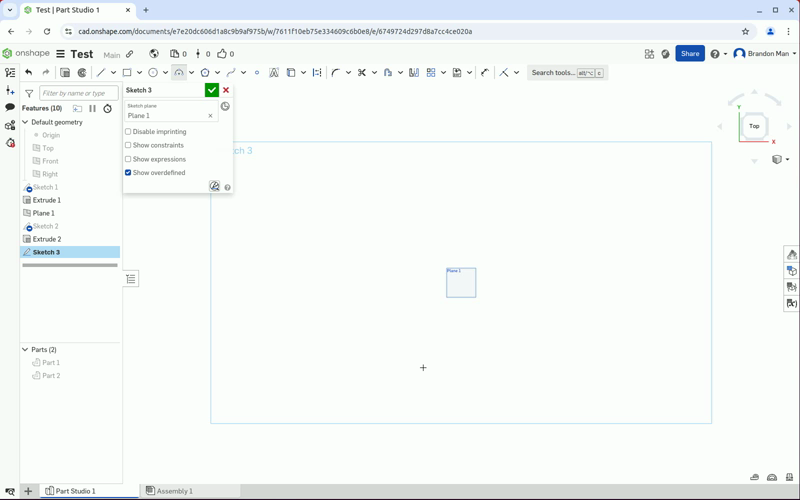
key_up(shift)
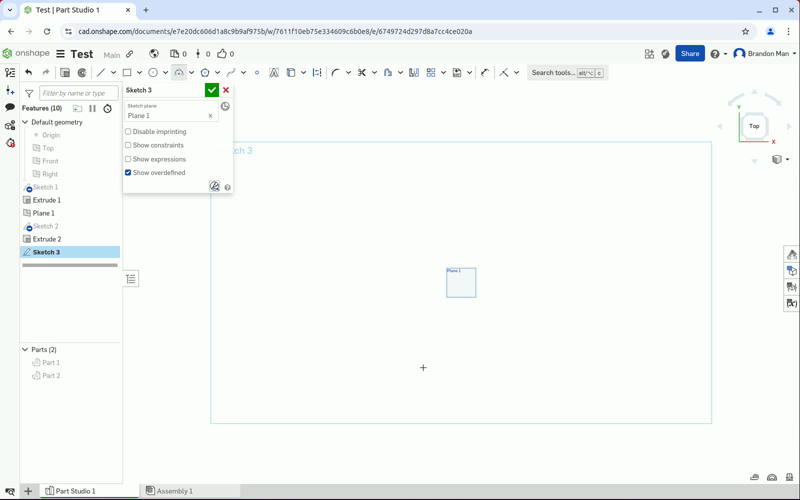
key_down(shift)
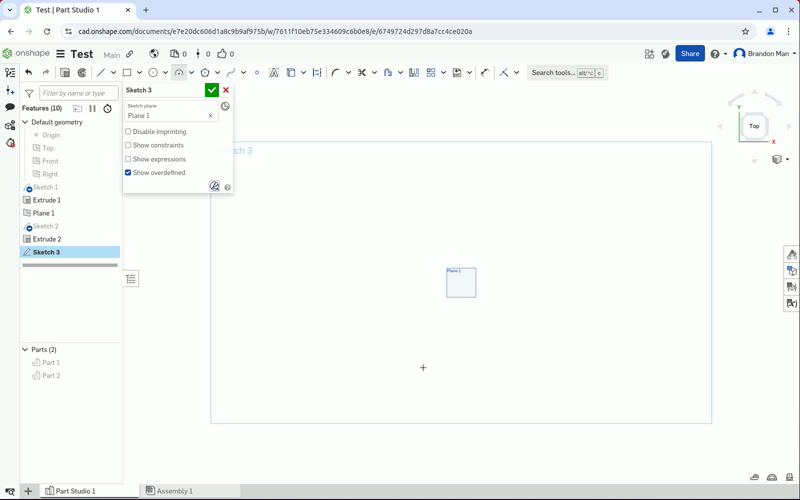
mouse_move(498, 367)
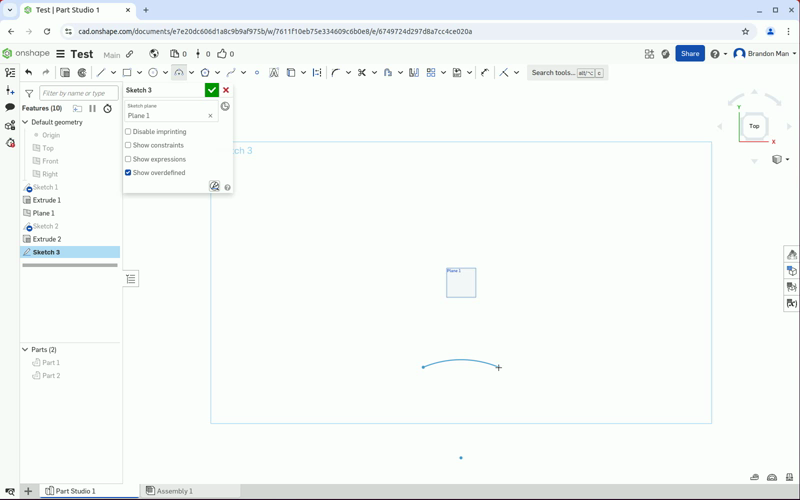
click(498, 367)
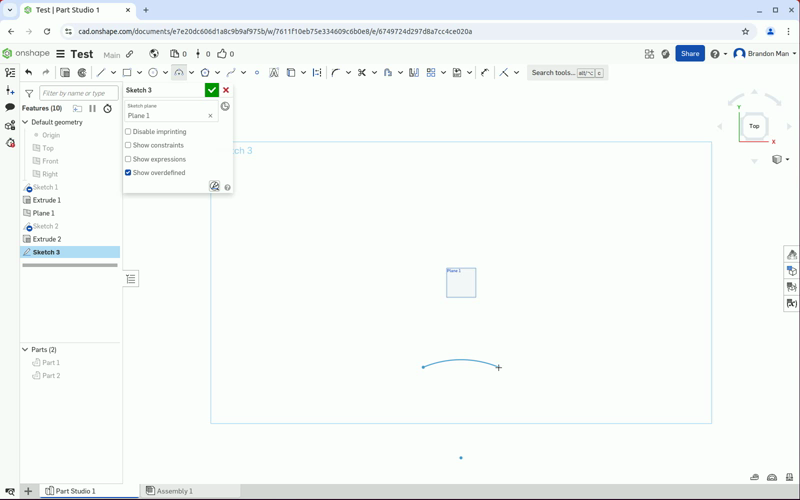
mouse_move(461, 375)
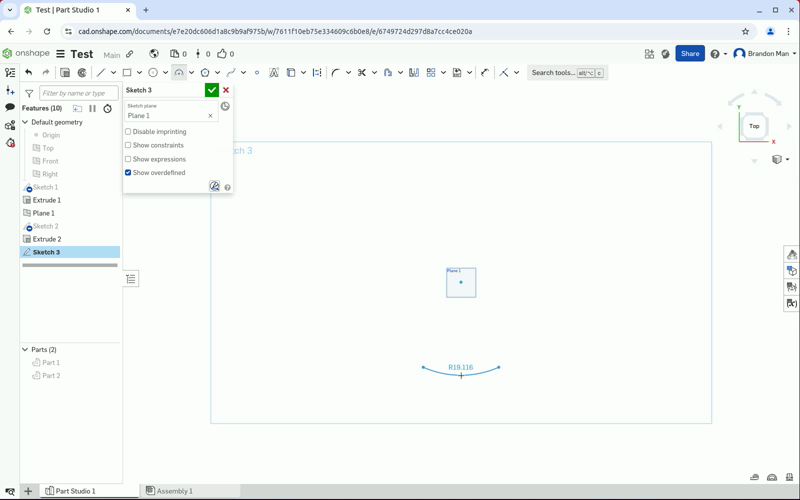
click(461, 375)
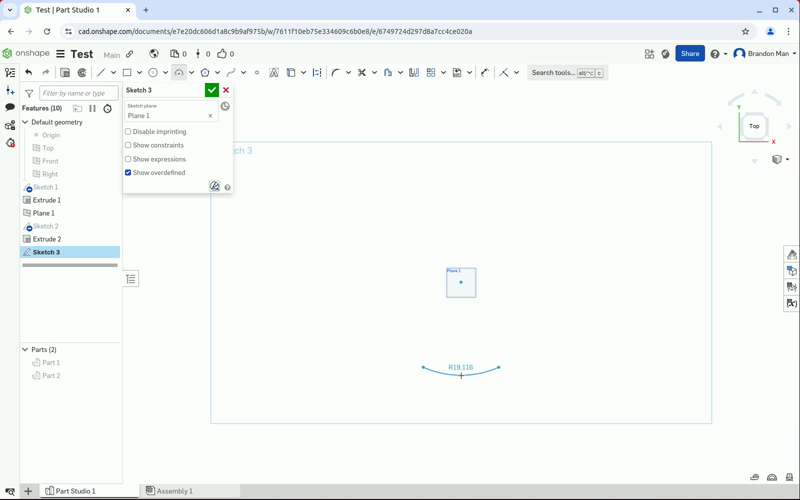
key_up(shift)
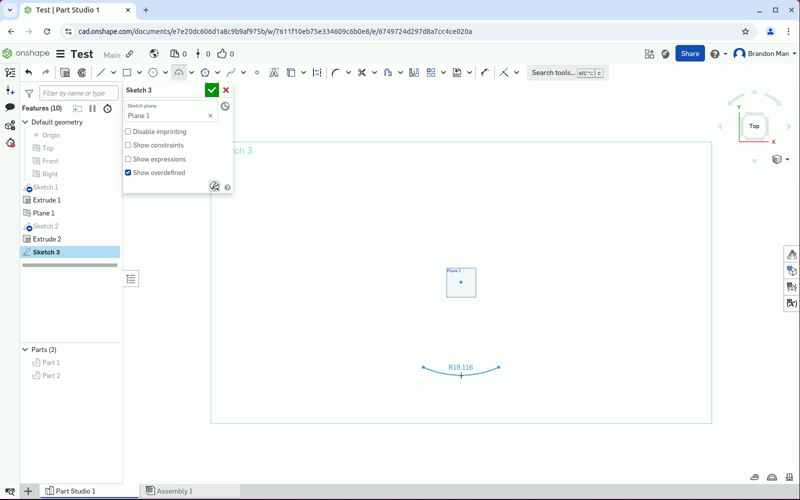
key(esc)
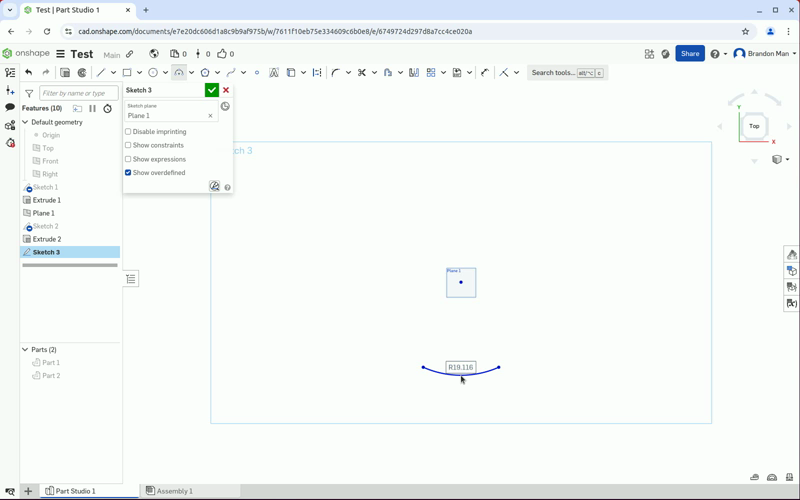
key(l)
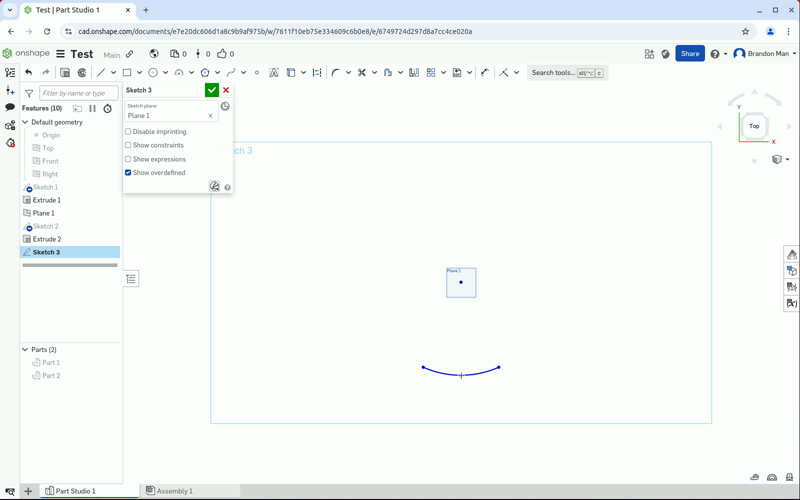
mouse_move(498, 367)
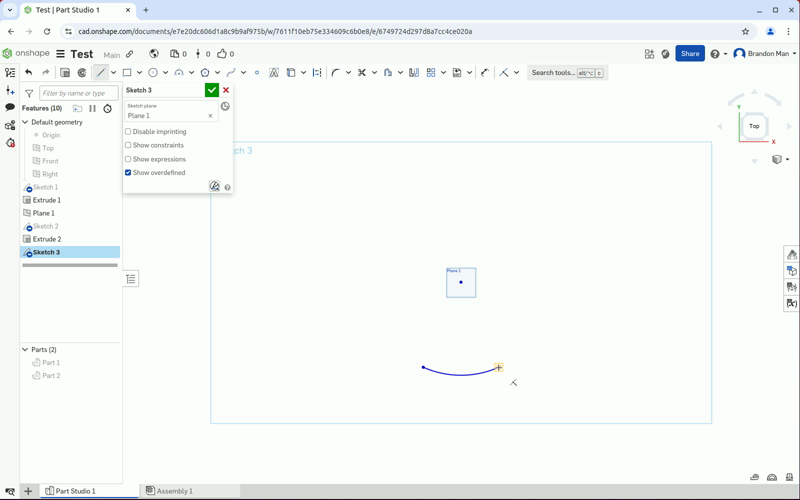
click(498, 367)
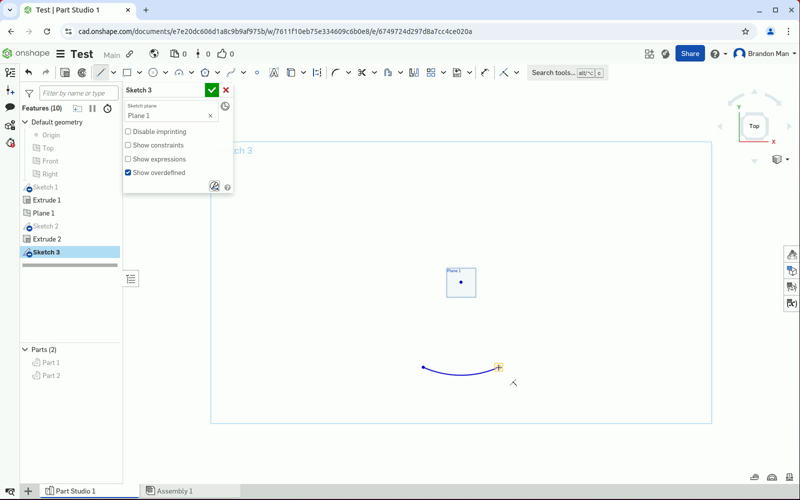
key_down(shift)
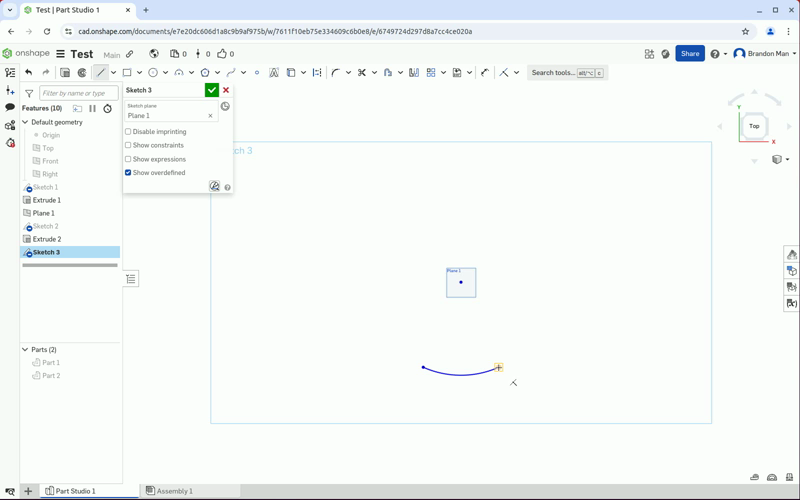
mouse_move(528, 367)
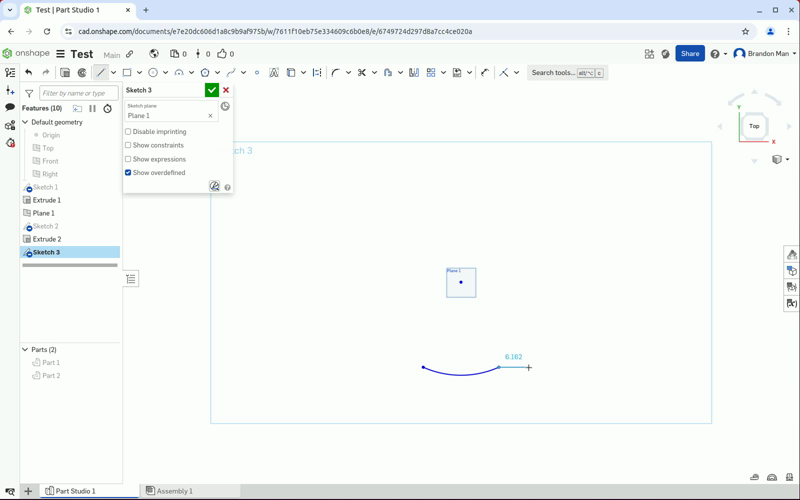
mouse_move(498, 355)
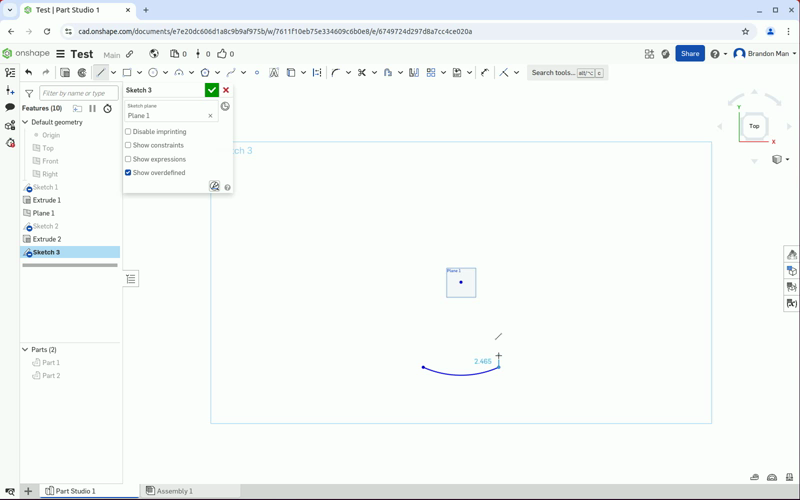
click(498, 355)
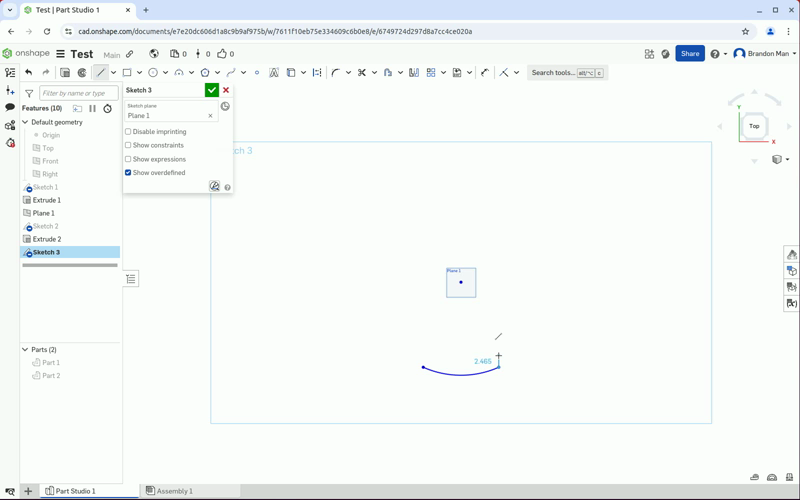
key_up(shift)
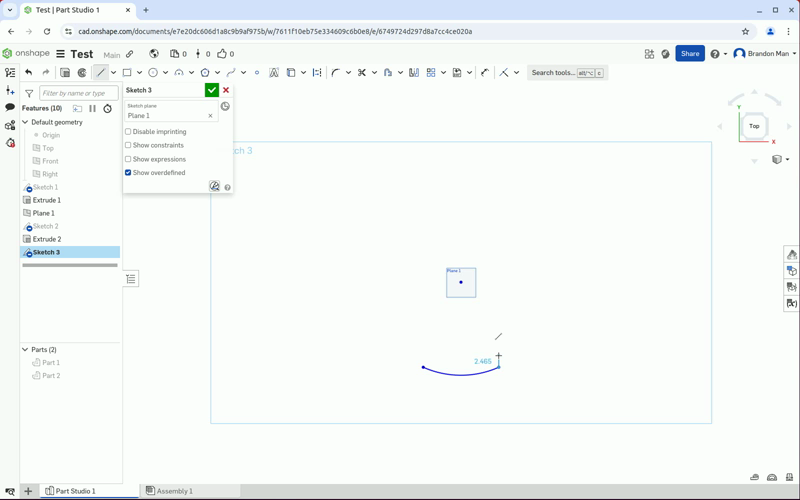
key_down(shift)
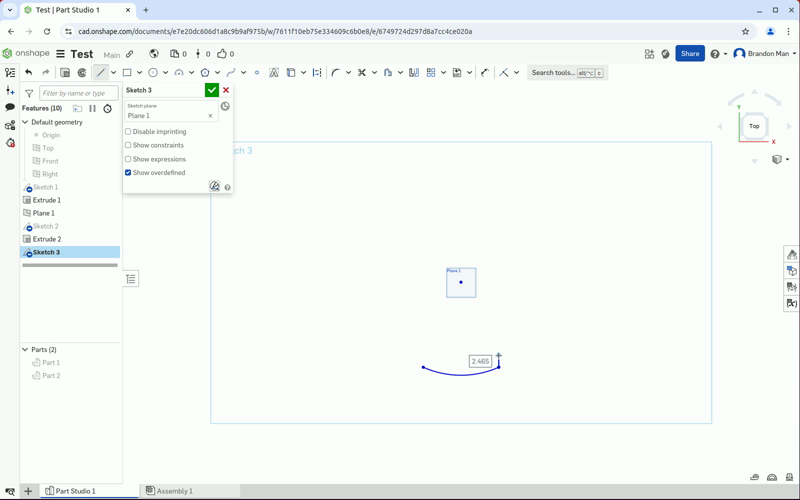
mouse_move(423, 355)
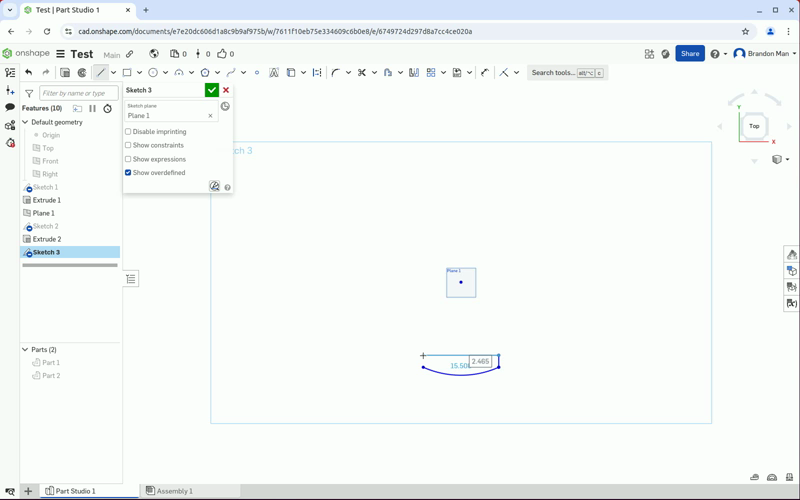
click(423, 355)
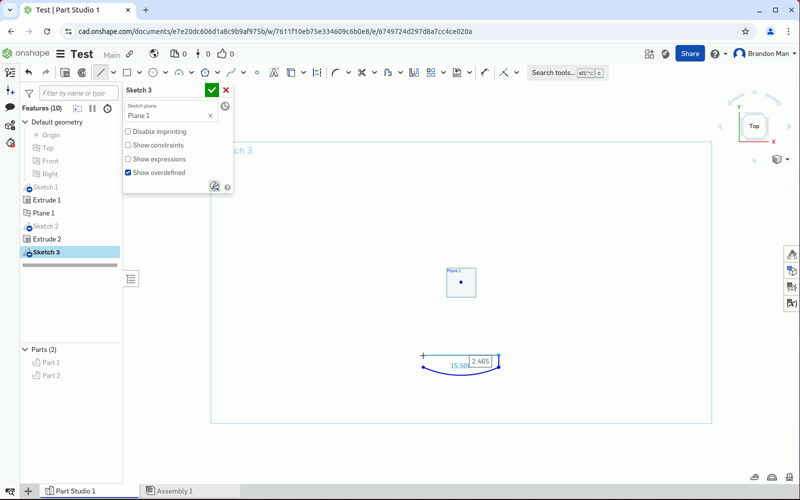
key_up(shift)
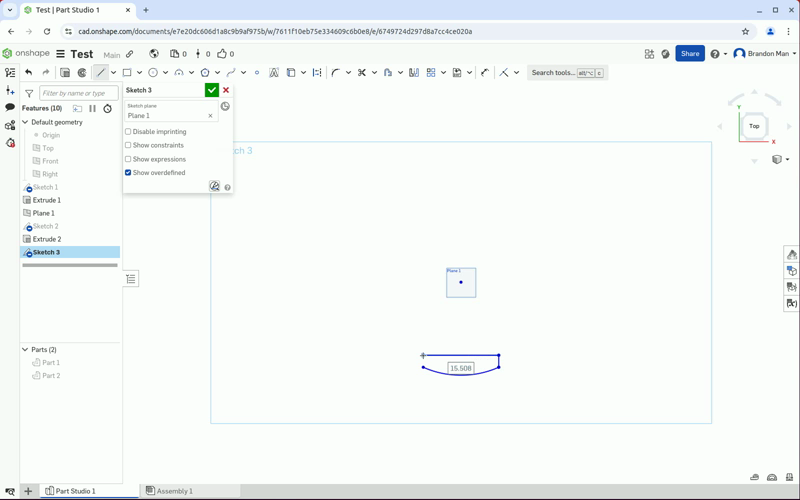
mouse_move(453, 355)
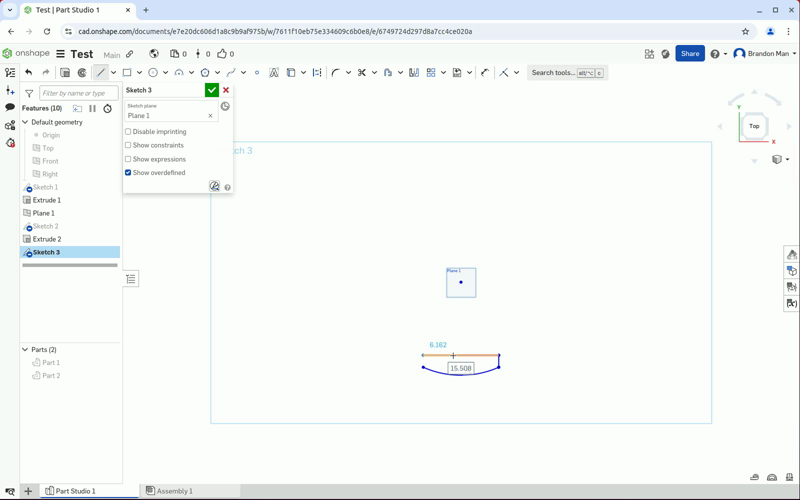
key_down(shift)
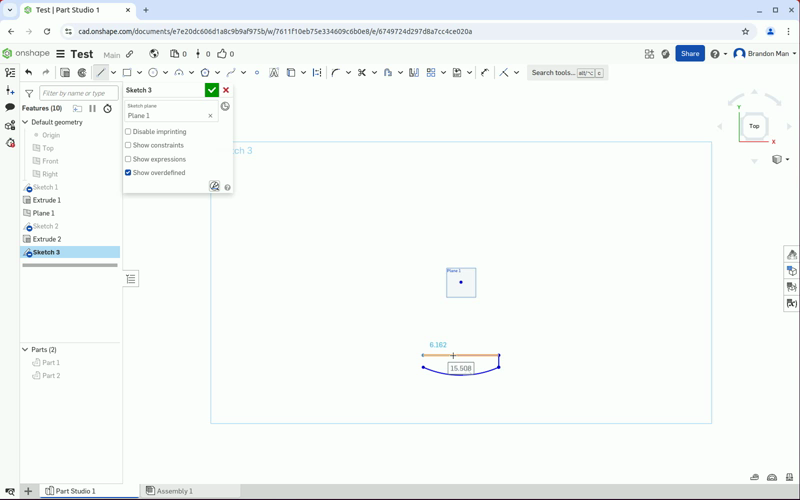
mouse_move(423, 367)
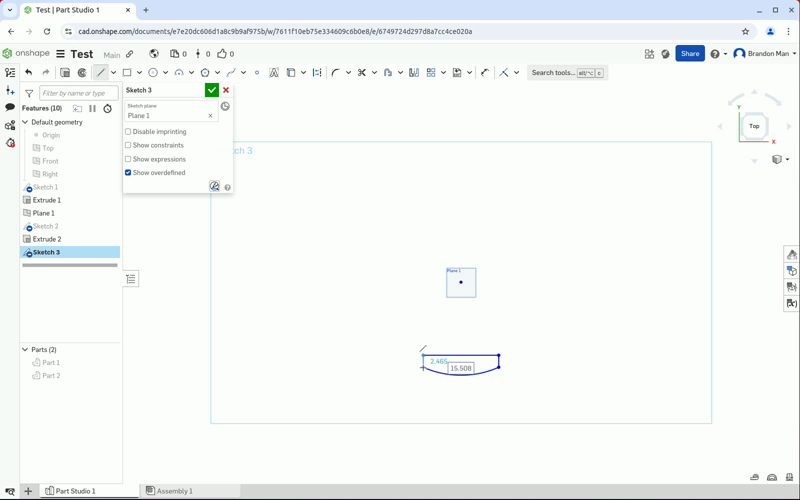
key_up(shift)
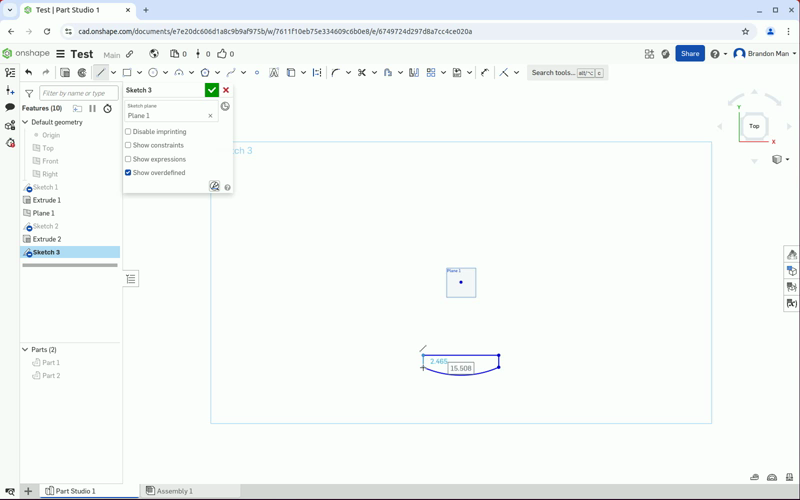
click(423, 367)
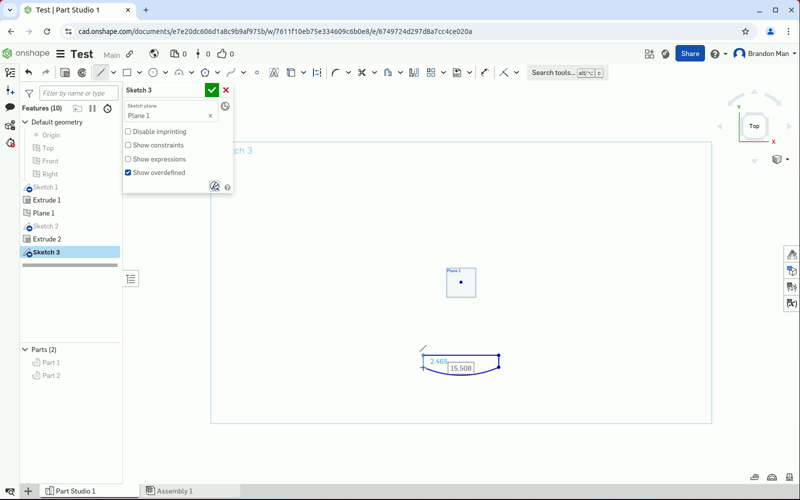
key(esc)
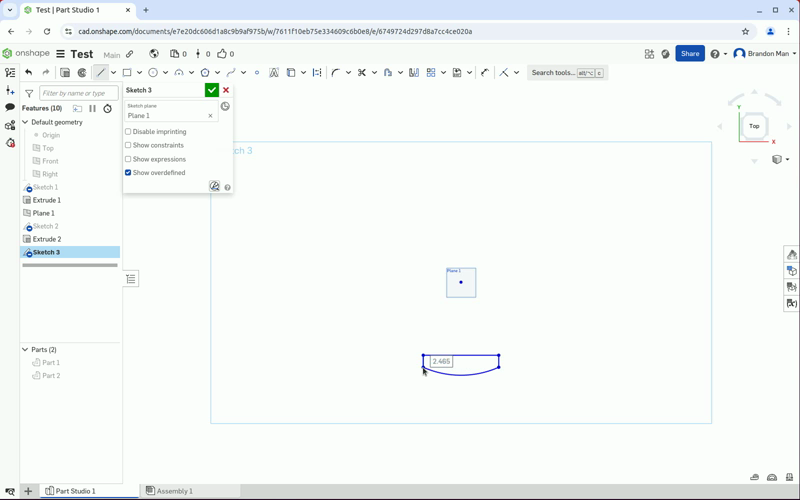
mouse_move(464, 360)
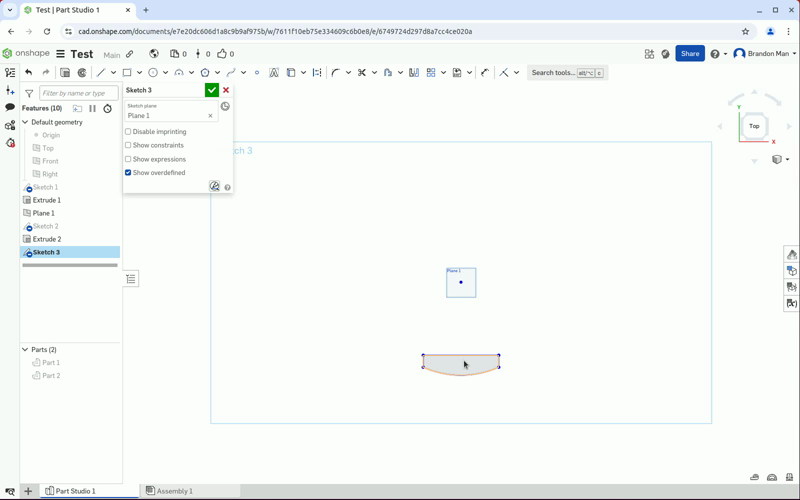
scroll(6)
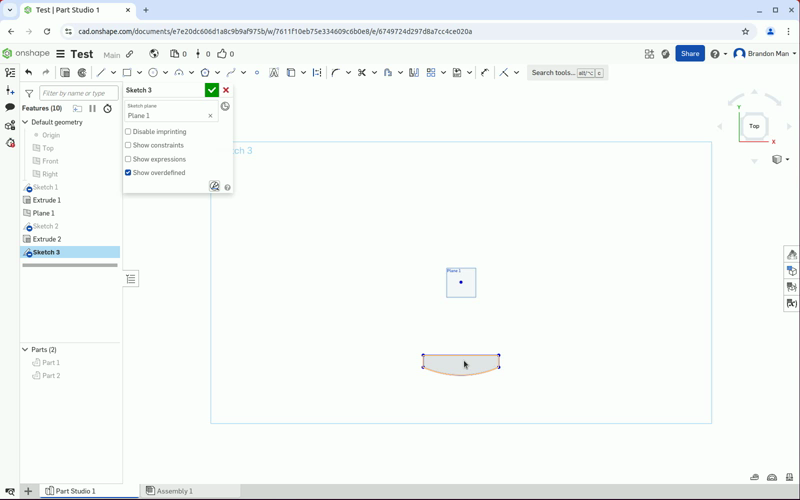
scroll(6)
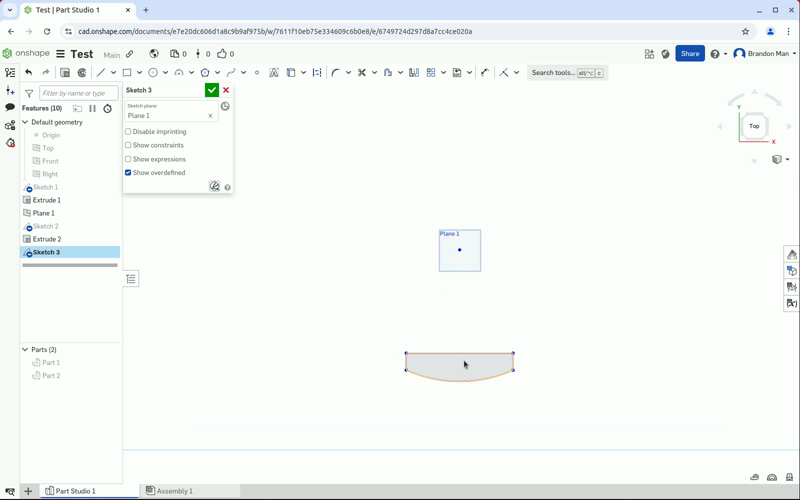
scroll(6)
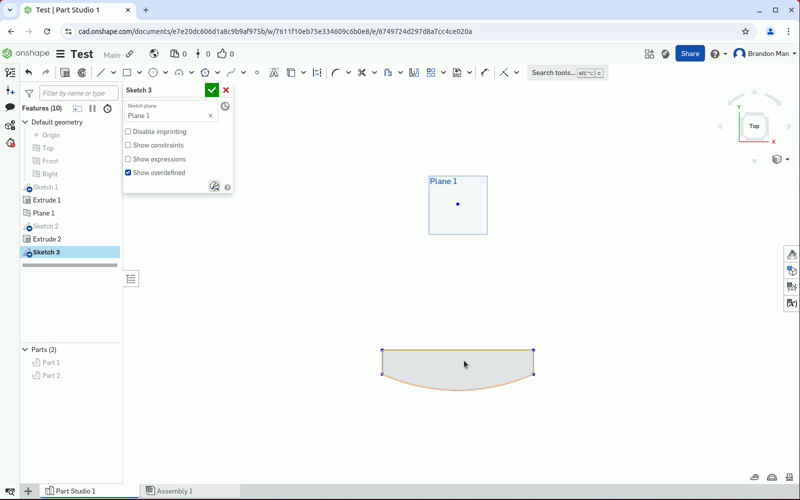
scroll(6)
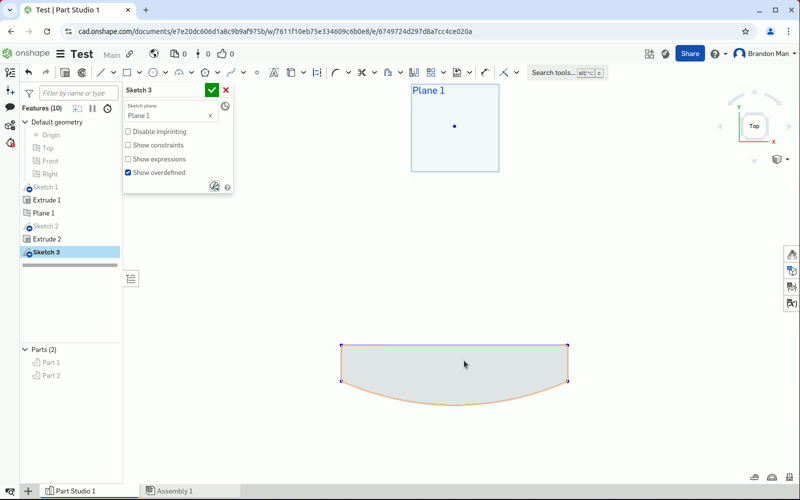
scroll(6)
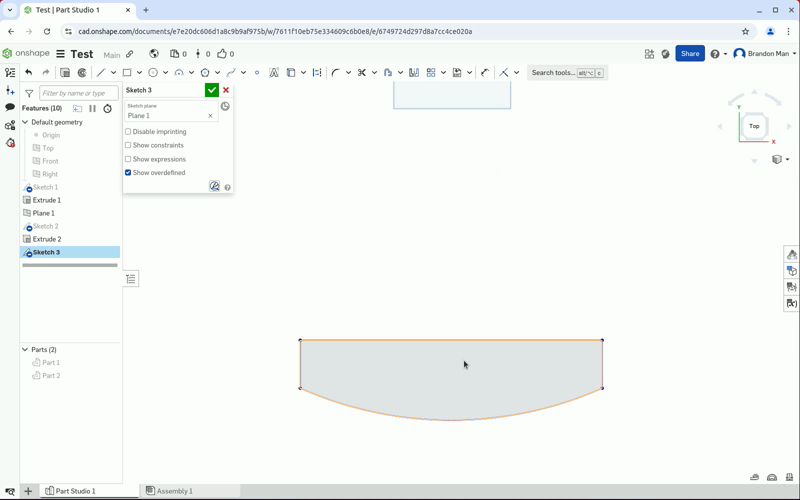
scroll(6)
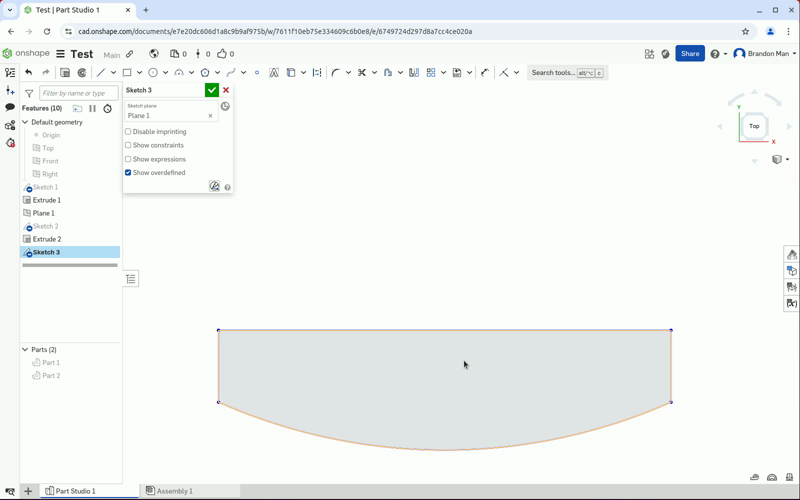
scroll(6)
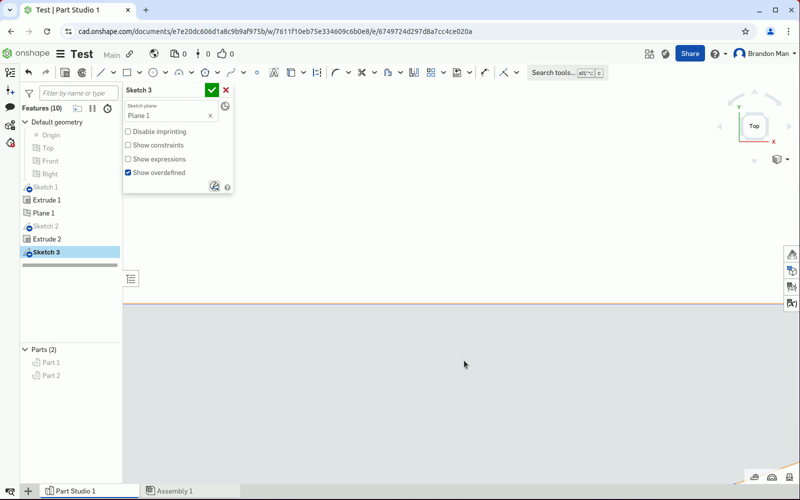
click(464, 360)
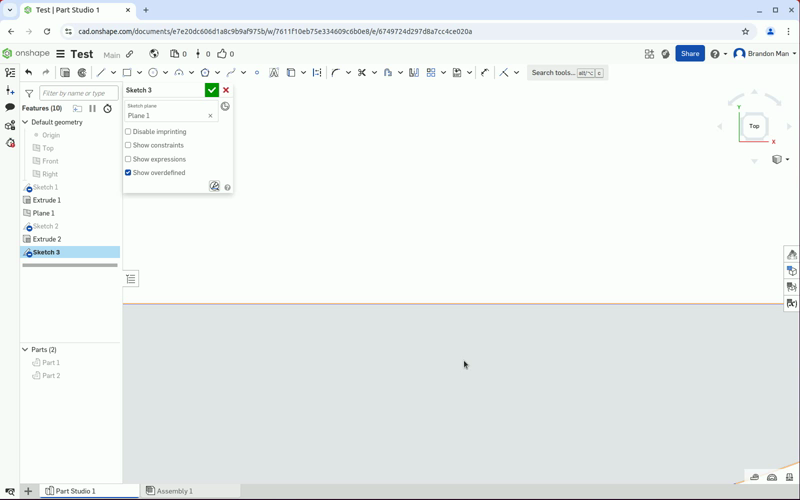
scroll(-6)
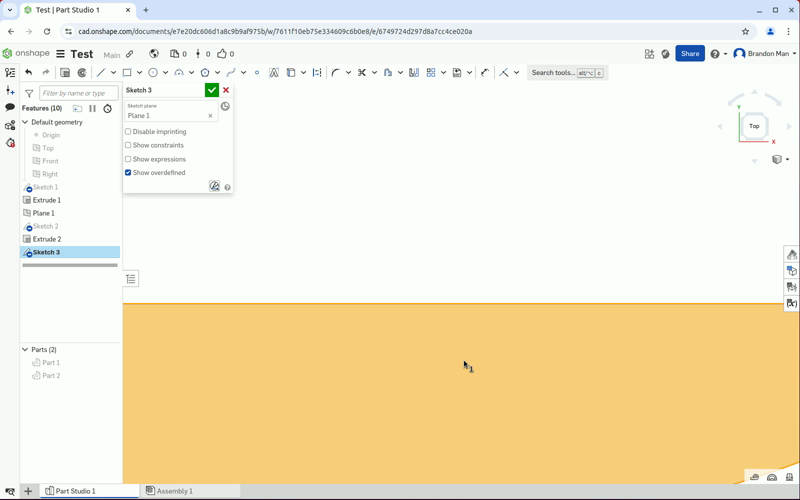
scroll(-6)
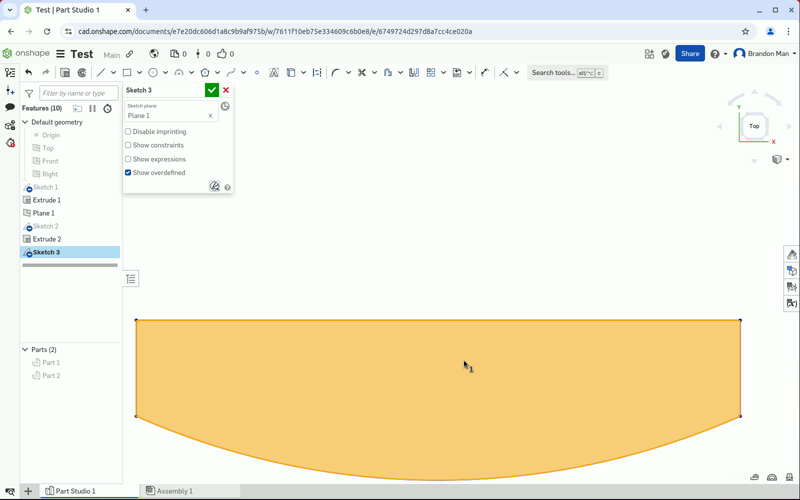
scroll(-6)
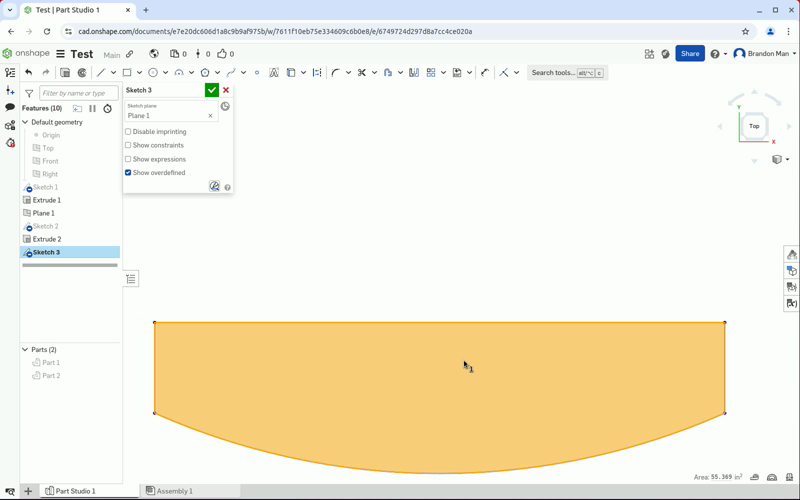
scroll(-6)
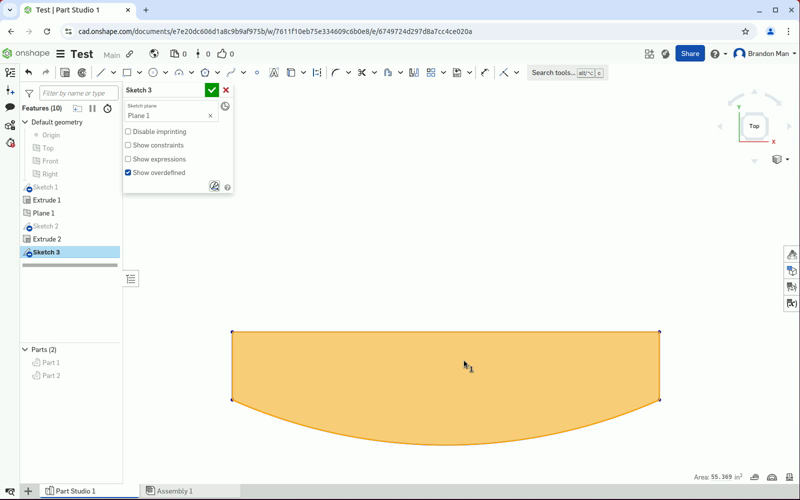
scroll(-6)
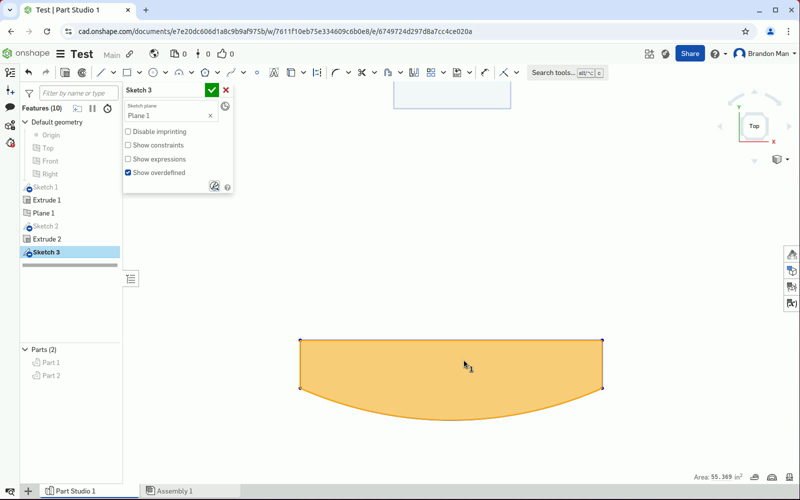
scroll(-6)
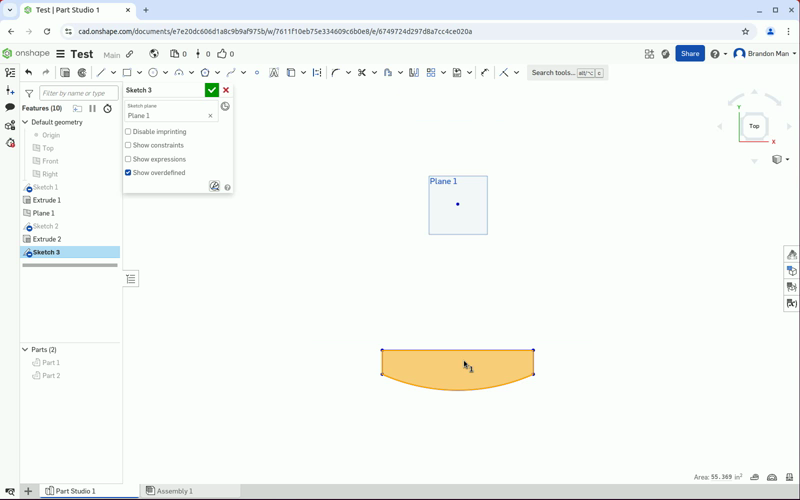
scroll(-6)
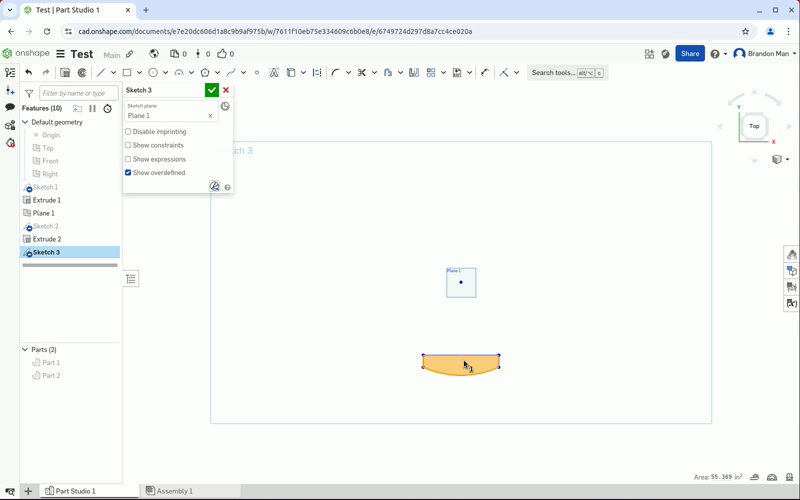
mouse_move(73, 352)
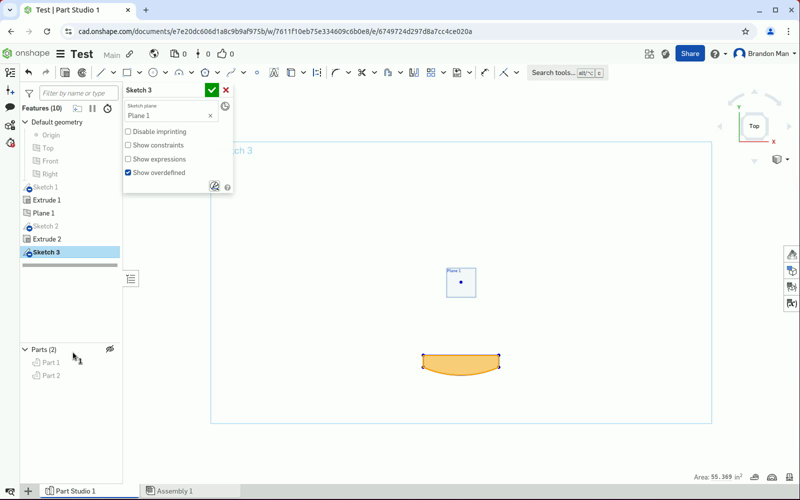
key(shift+y)
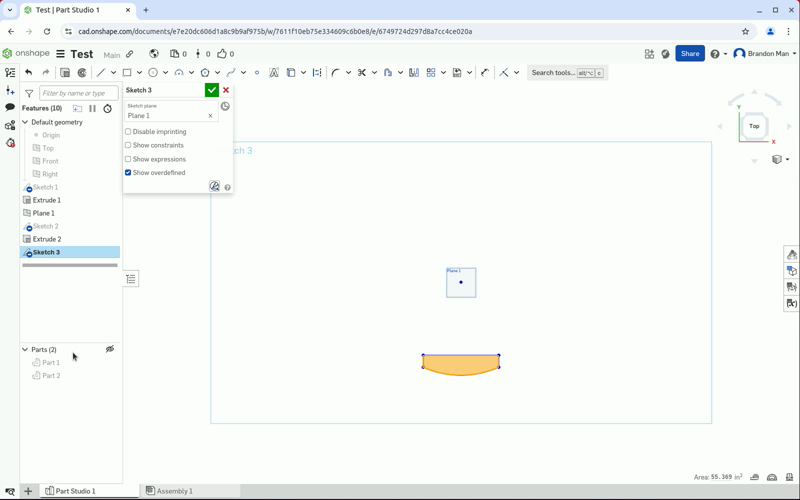
key(shift+e)
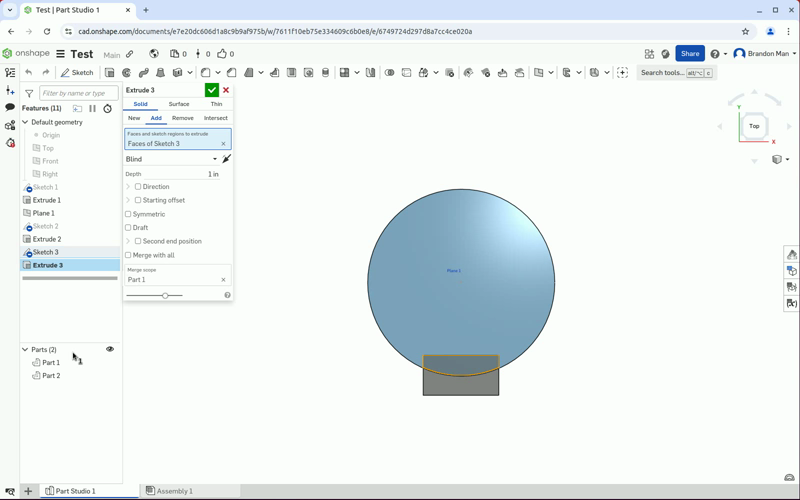
mouse_move(143, 106)
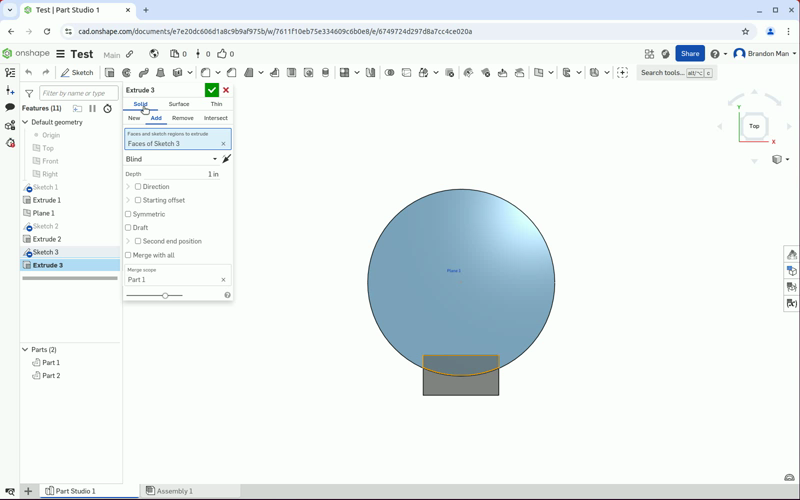
click(143, 106)
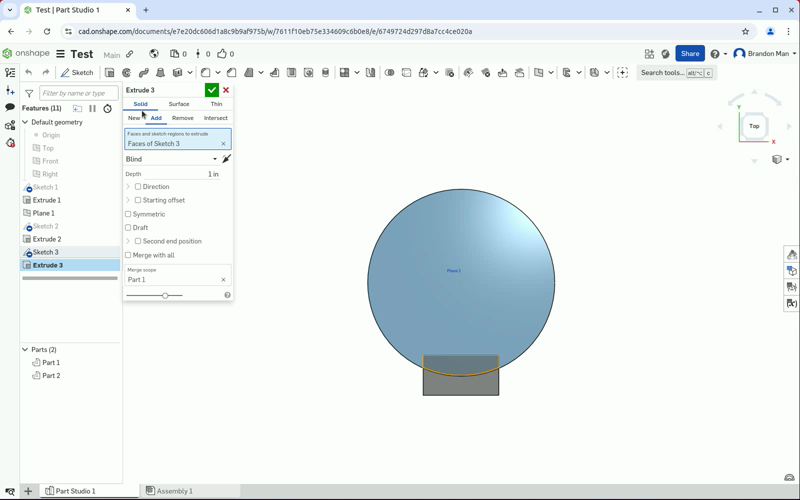
mouse_move(137, 120)
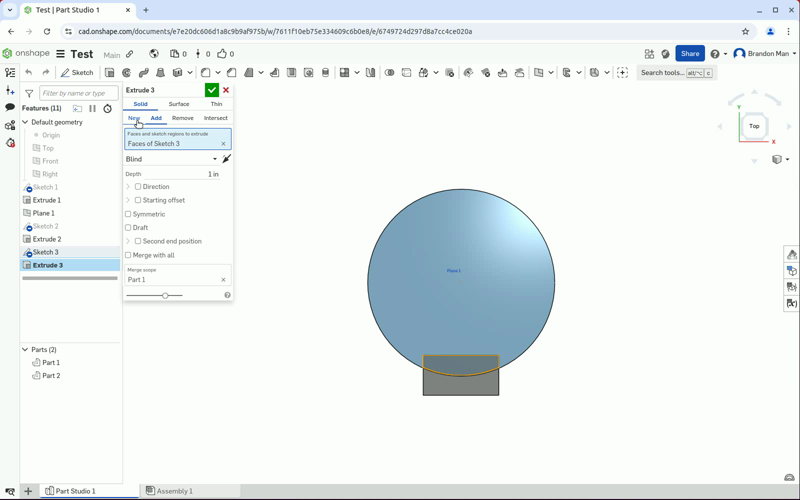
click(137, 120)
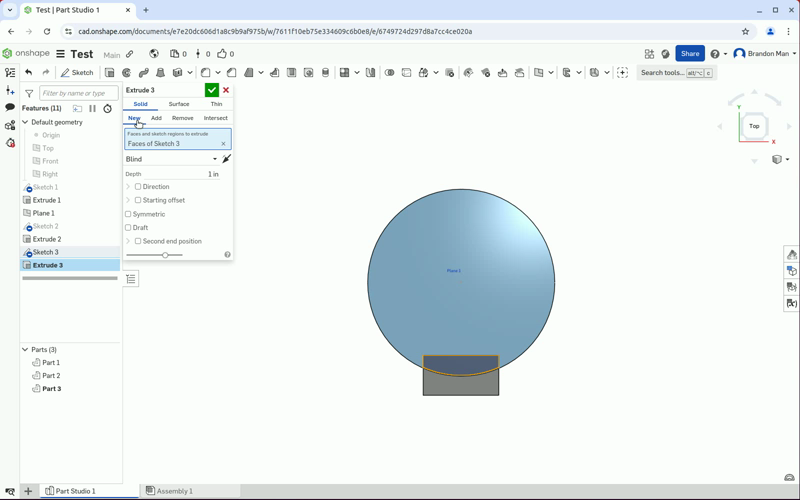
key(tab, 4)
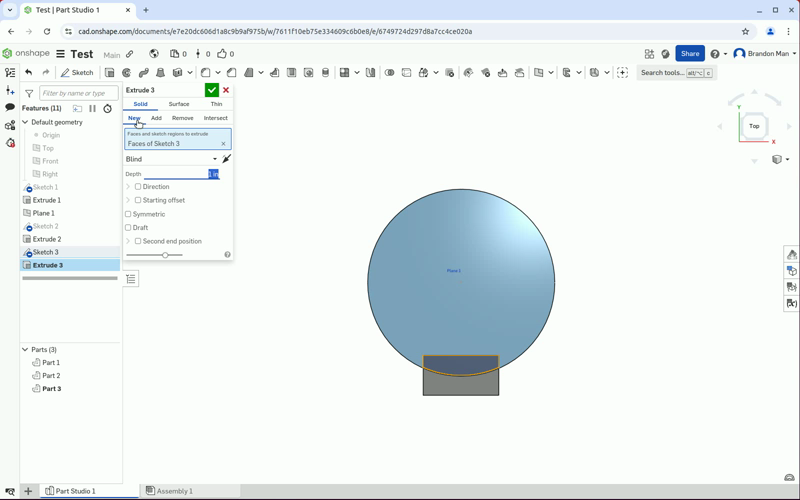
text(-20.22)
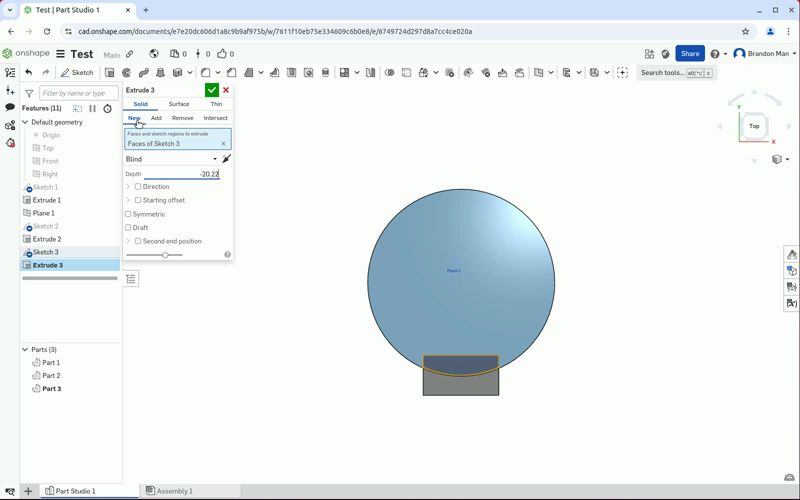
key(enter)
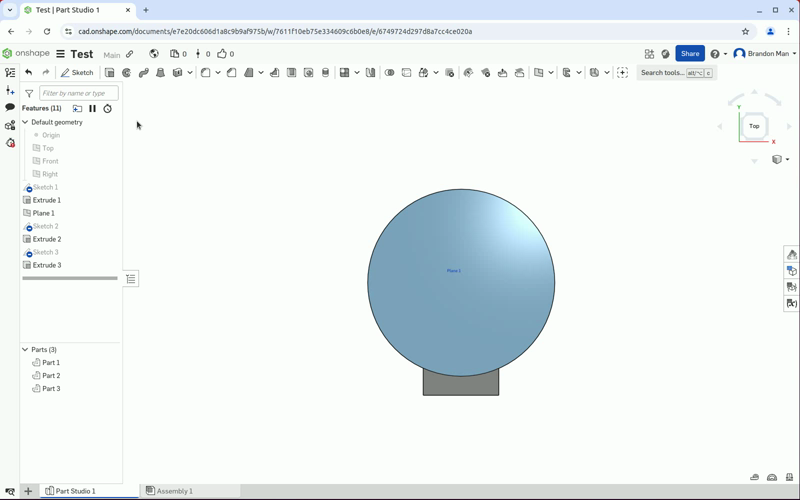
key(shift+h)
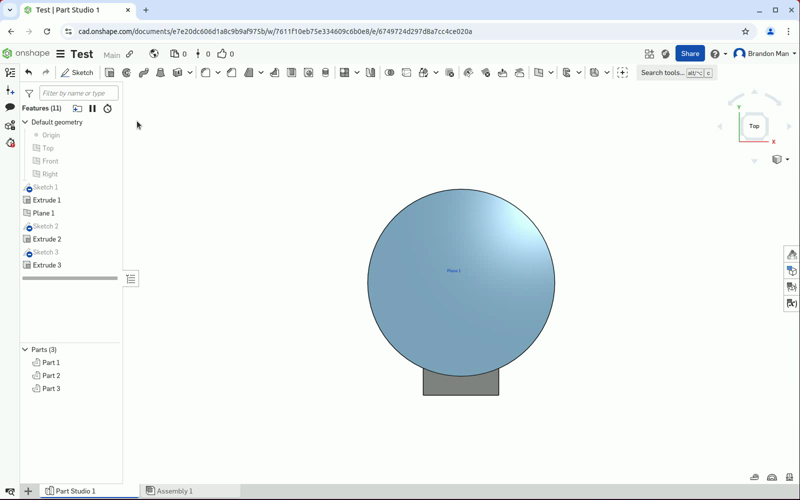
key(shift+h)
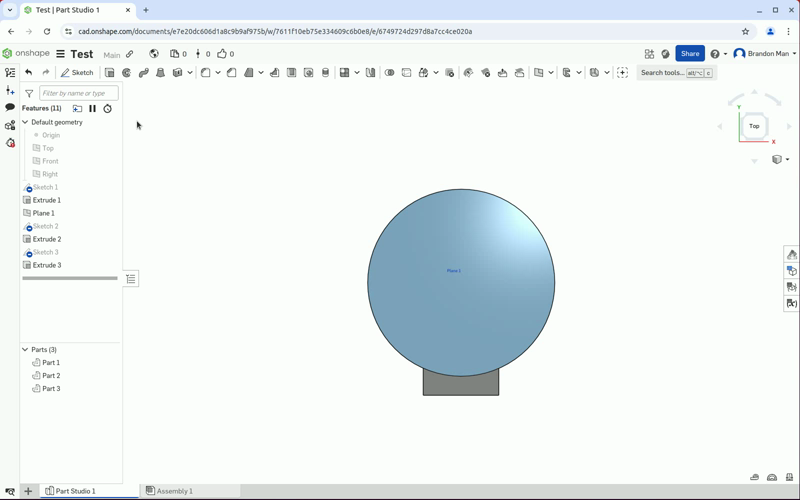
mouse_move(73, 189)
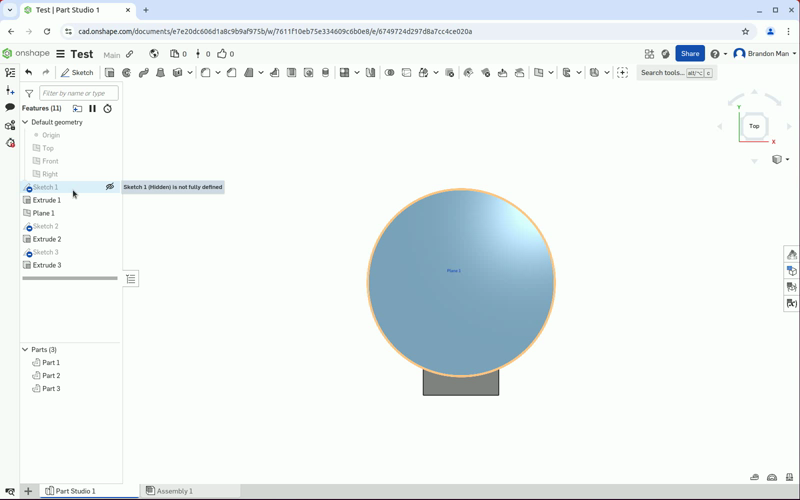
click(73, 189)
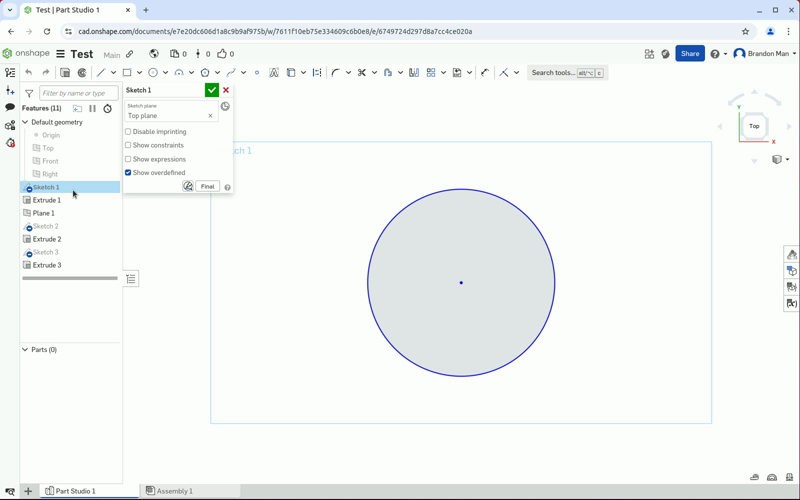
mouse_move(229, 92)
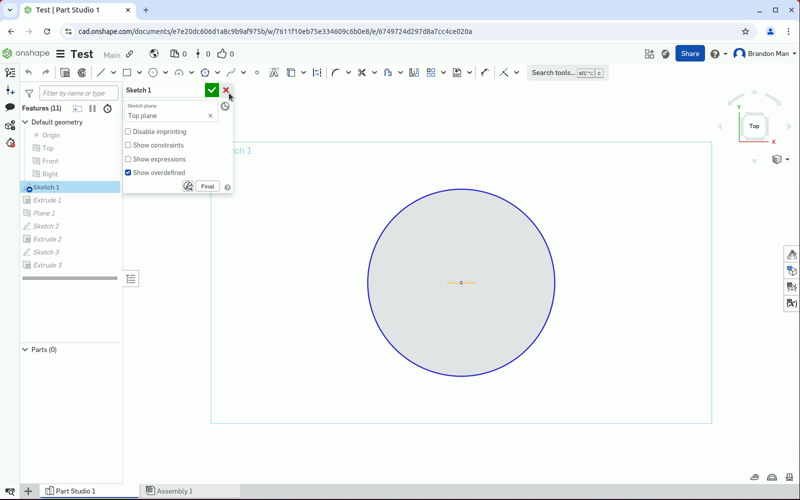
click(229, 92)
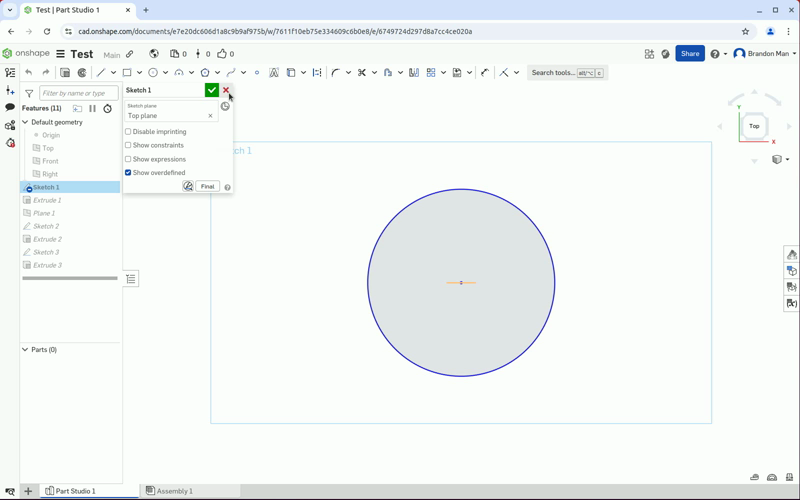
key(shift+s)
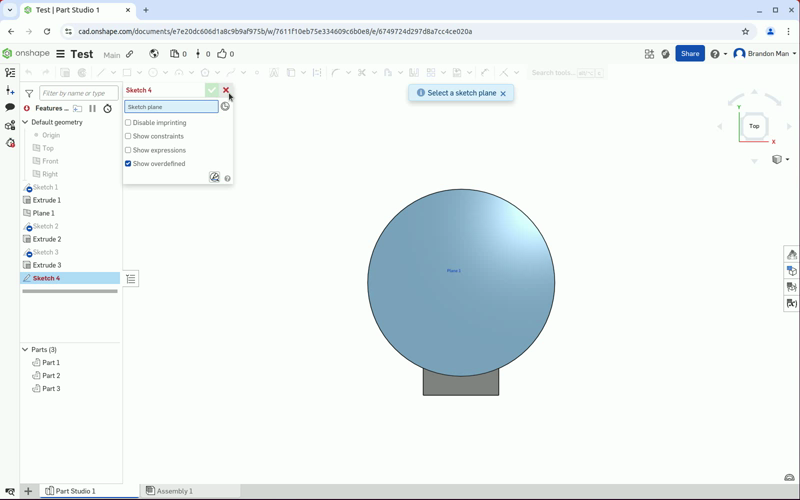
mouse_move(73, 150)
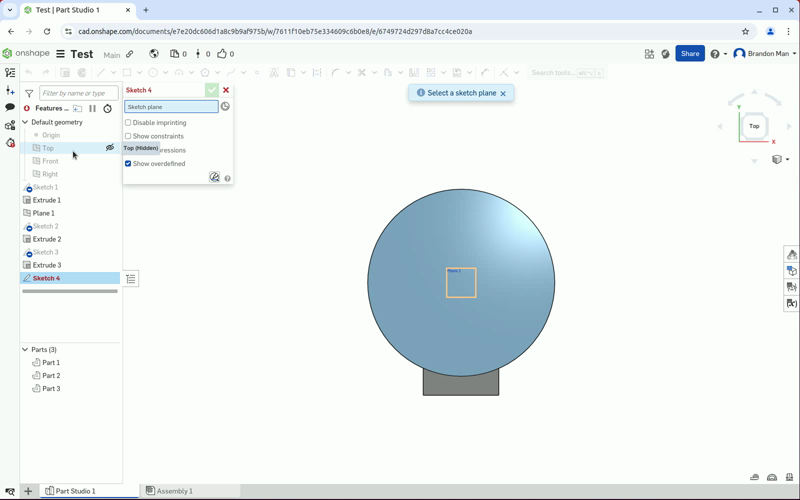
click(73, 150)
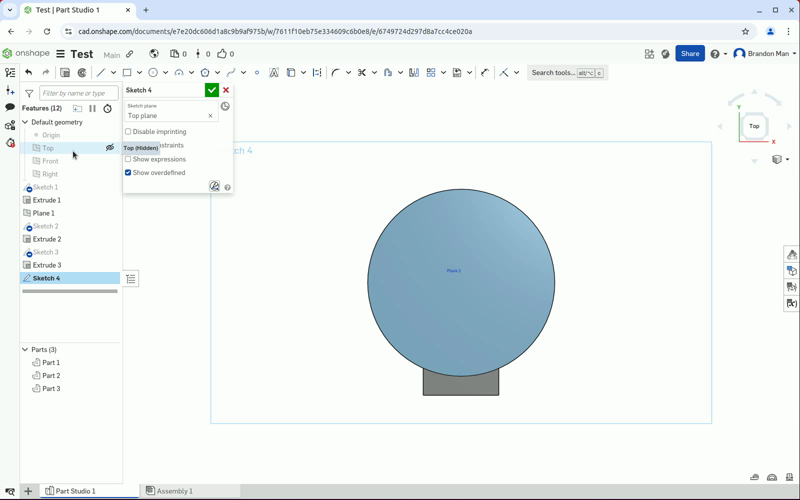
mouse_move(73, 352)
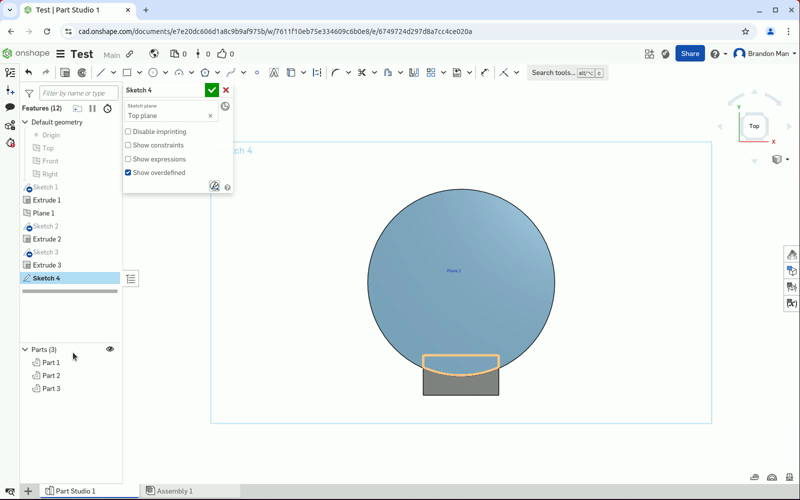
key(y)
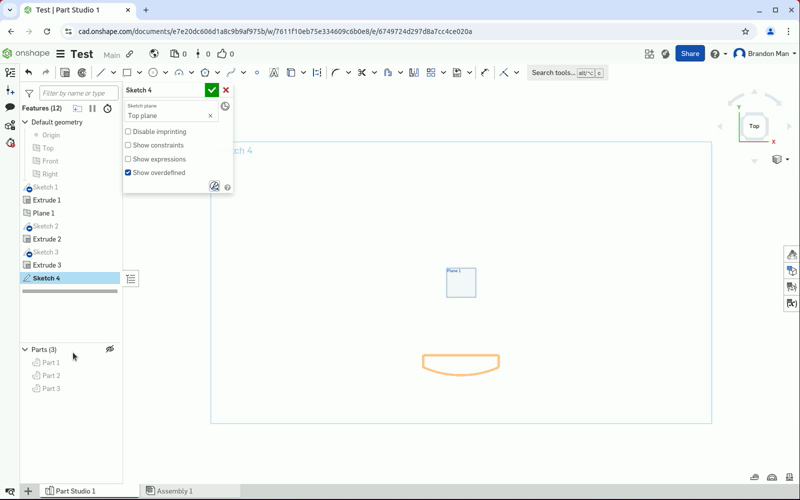
key(l)
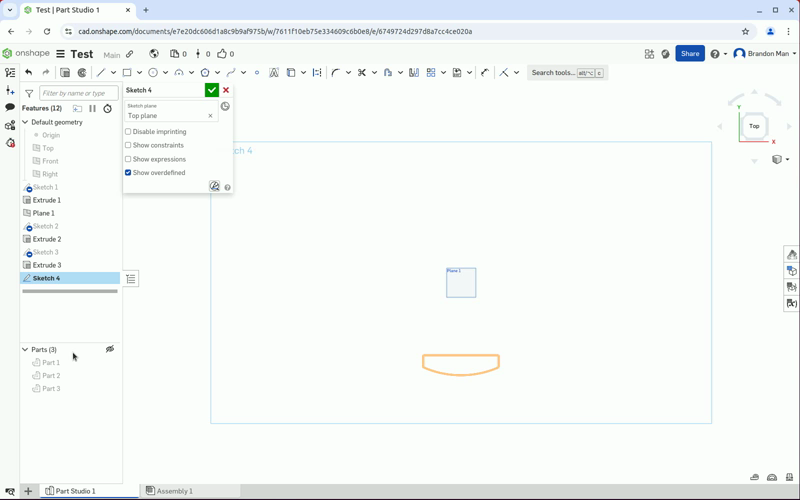
key_down(shift)
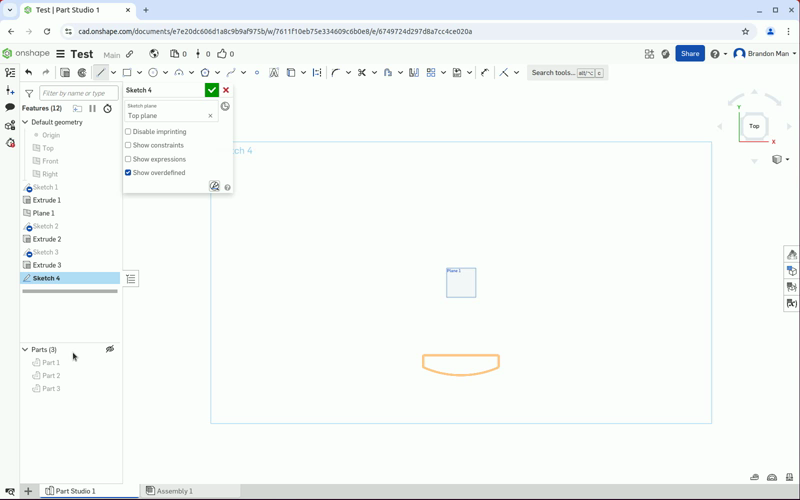
mouse_move(432, 387)
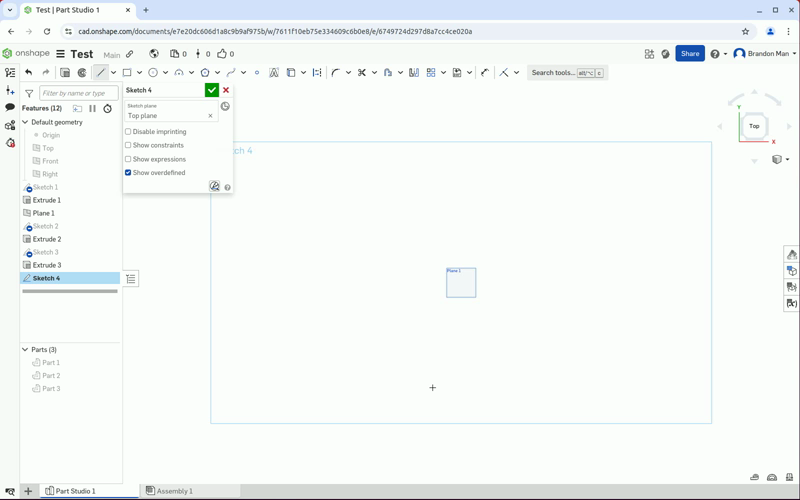
click(432, 387)
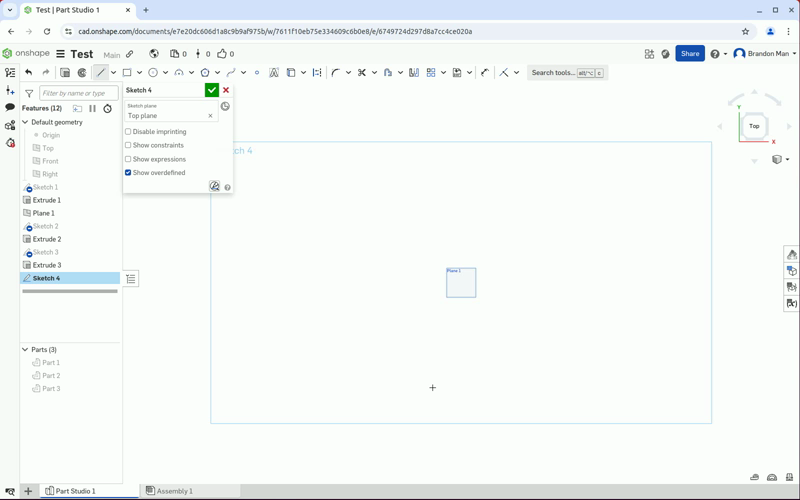
key_up(shift)
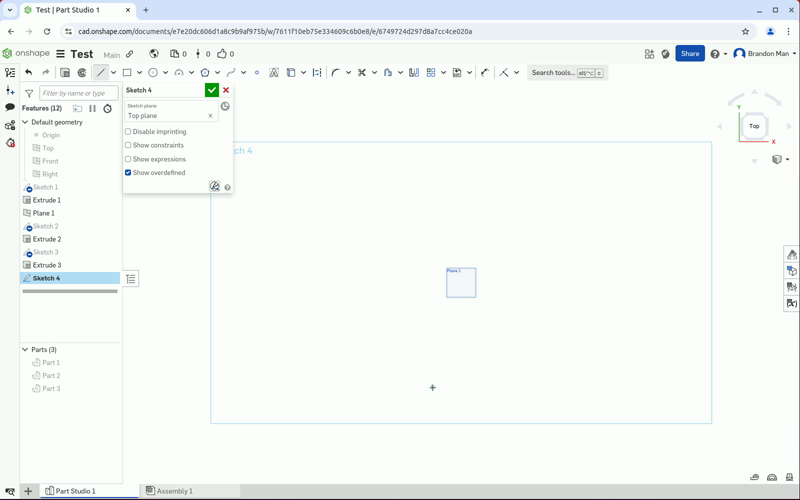
key_down(shift)
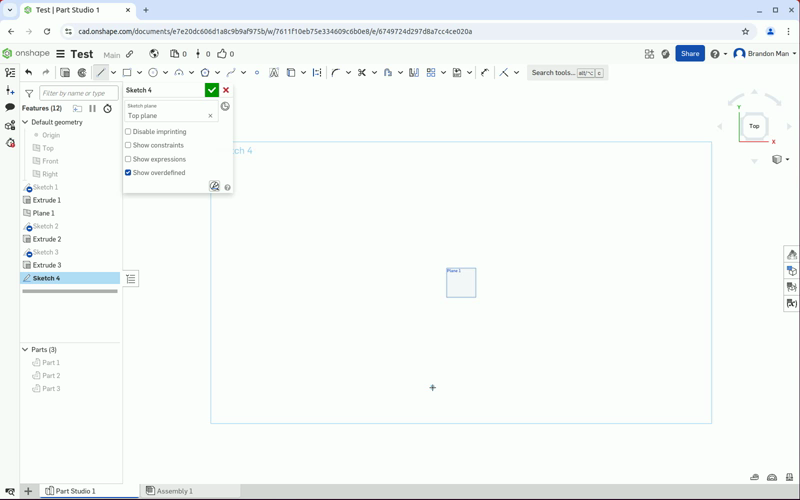
mouse_move(462, 387)
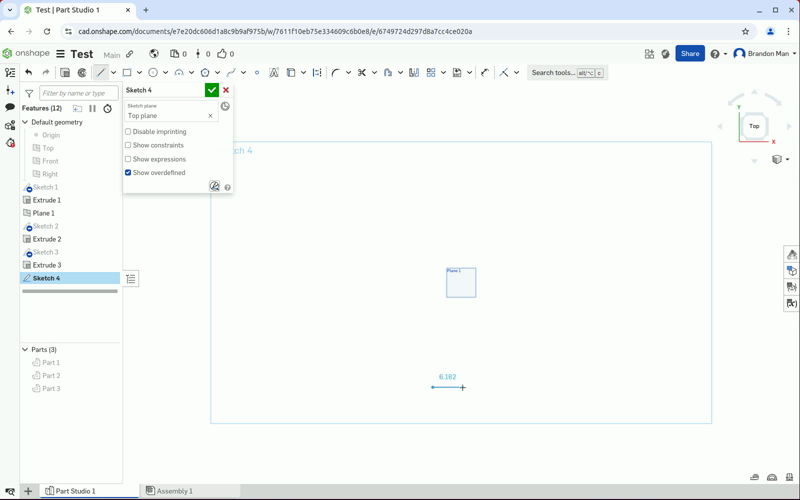
mouse_move(461, 387)
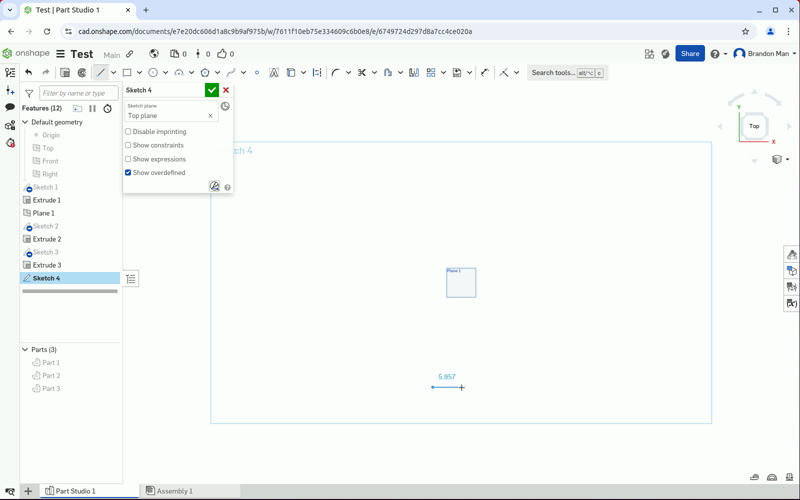
click(461, 387)
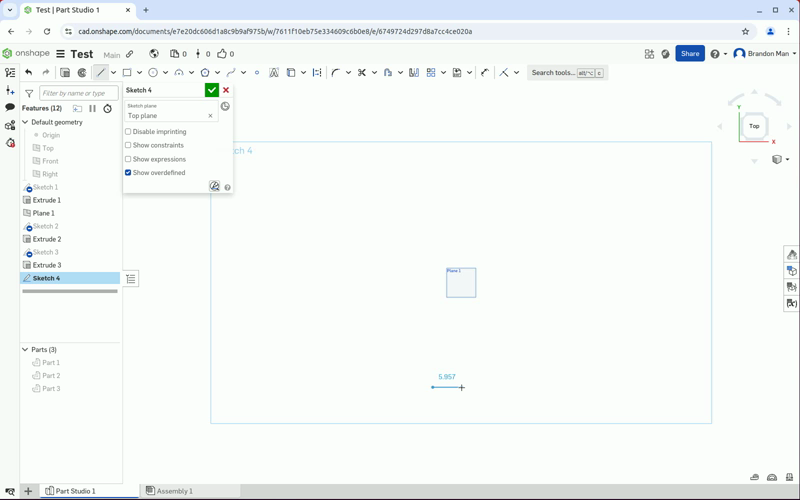
key_up(shift)
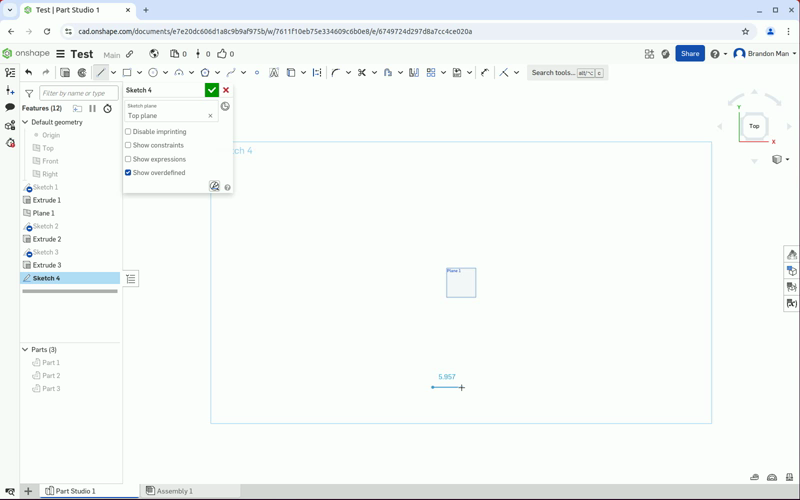
key_down(shift)
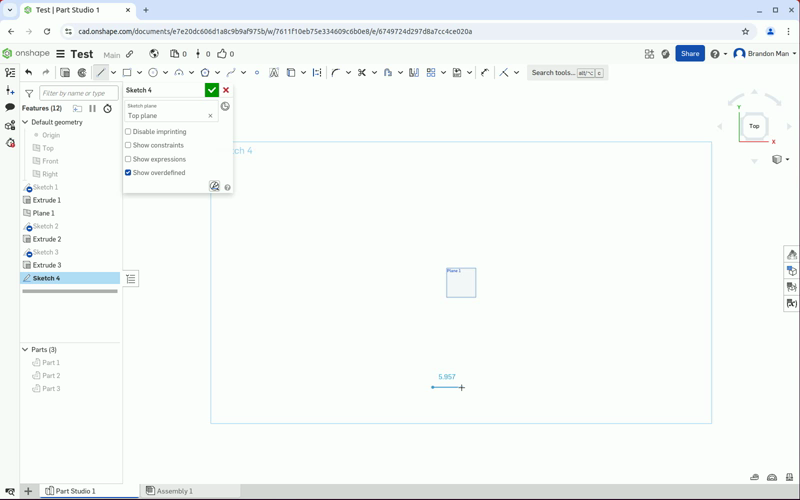
mouse_move(491, 387)
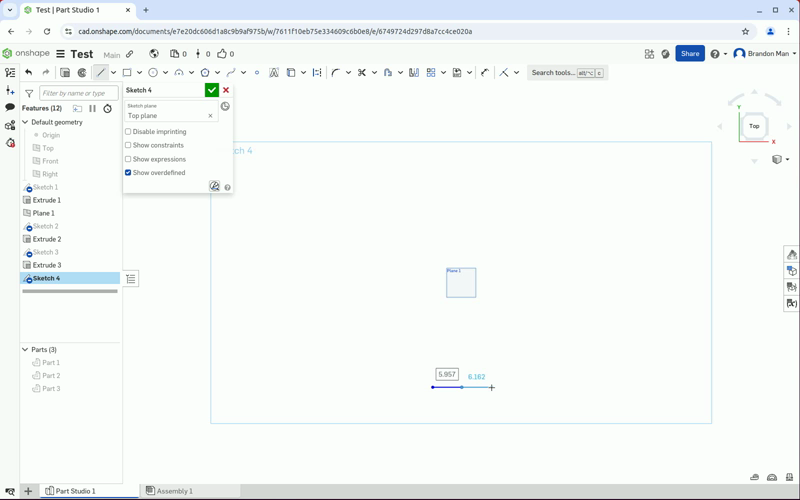
mouse_move(461, 364)
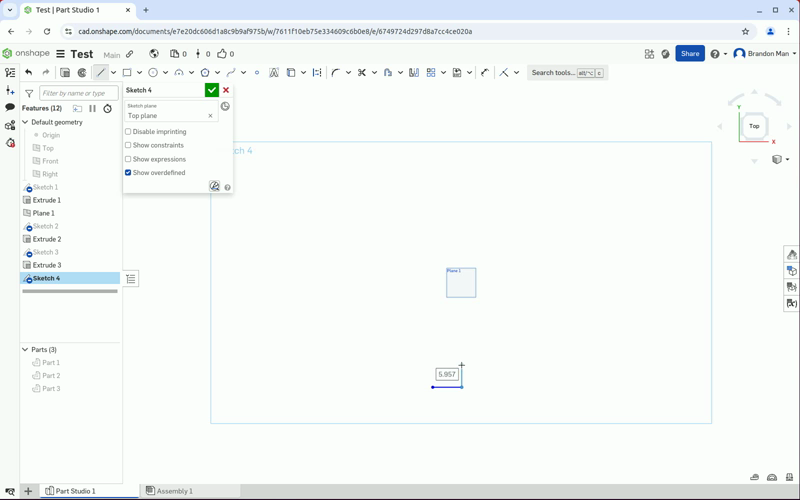
click(461, 364)
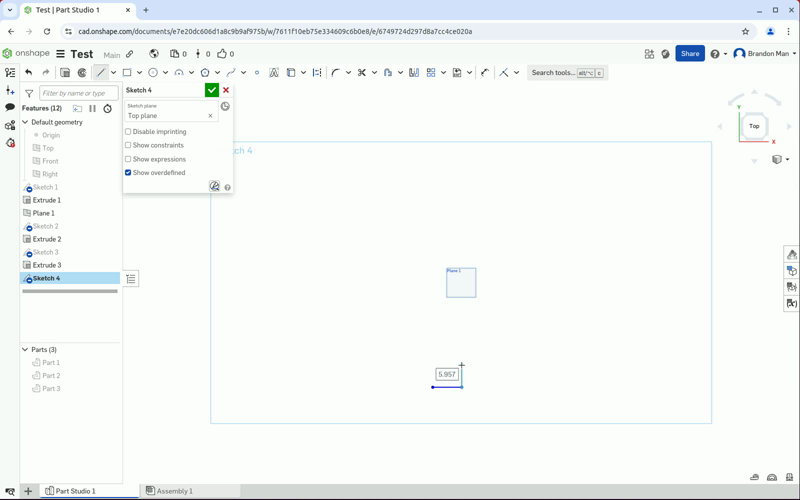
key_up(shift)
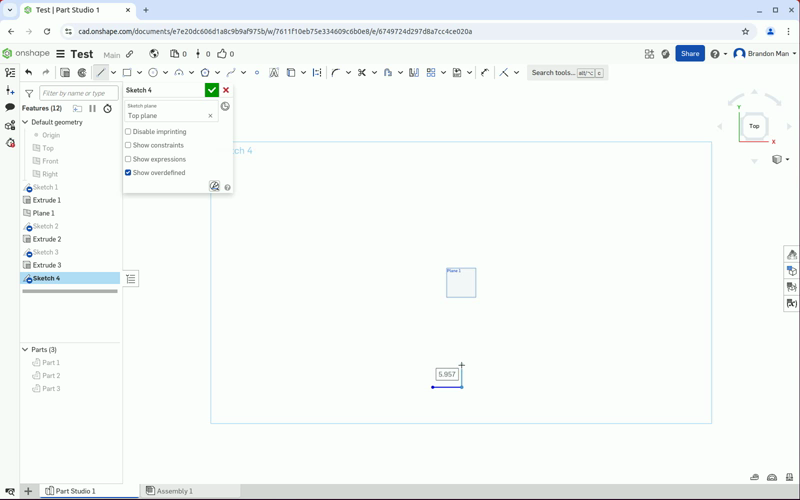
key(esc)
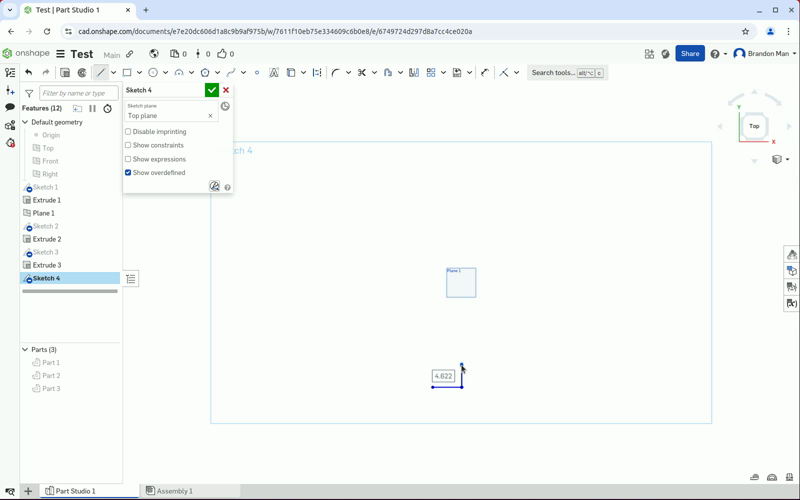
key(a)
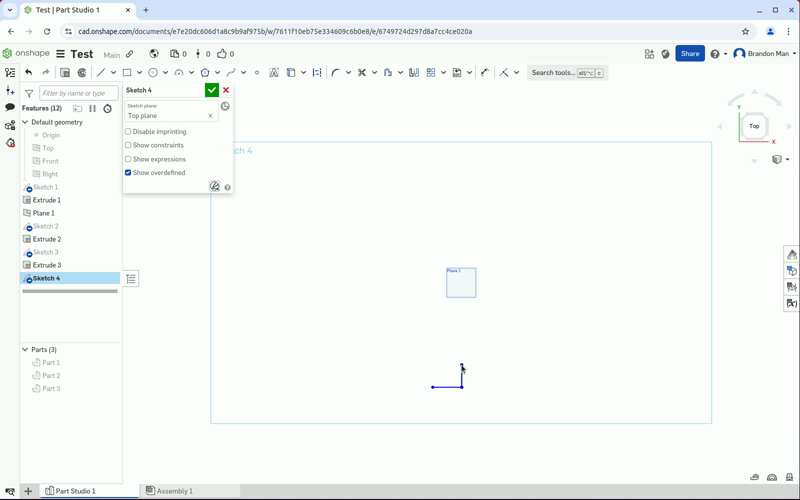
mouse_move(461, 364)
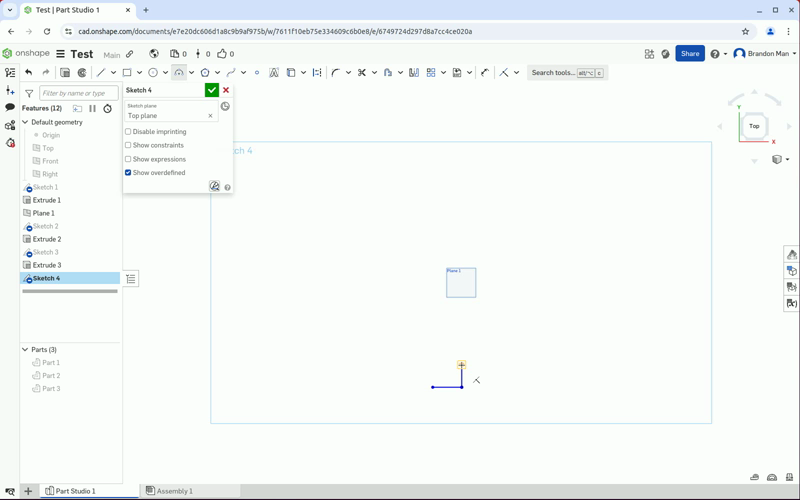
click(461, 364)
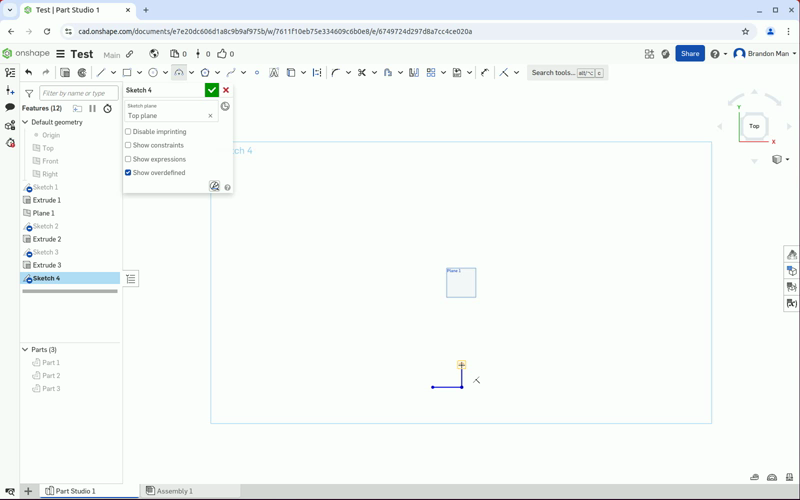
key_down(shift)
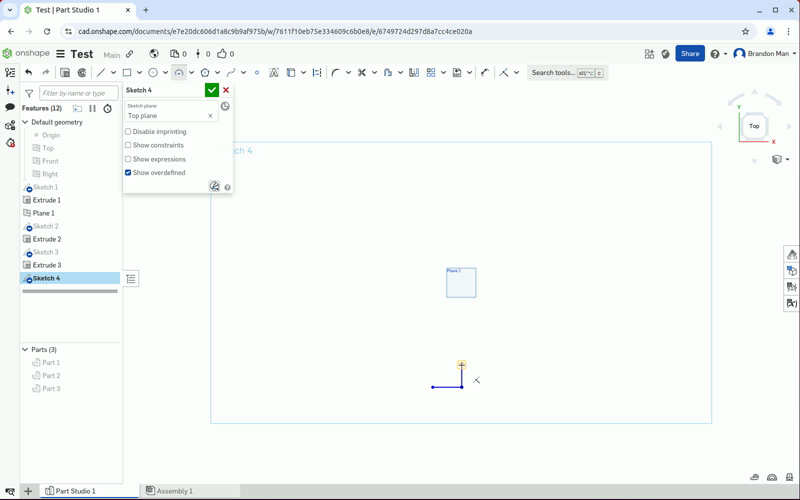
mouse_move(432, 359)
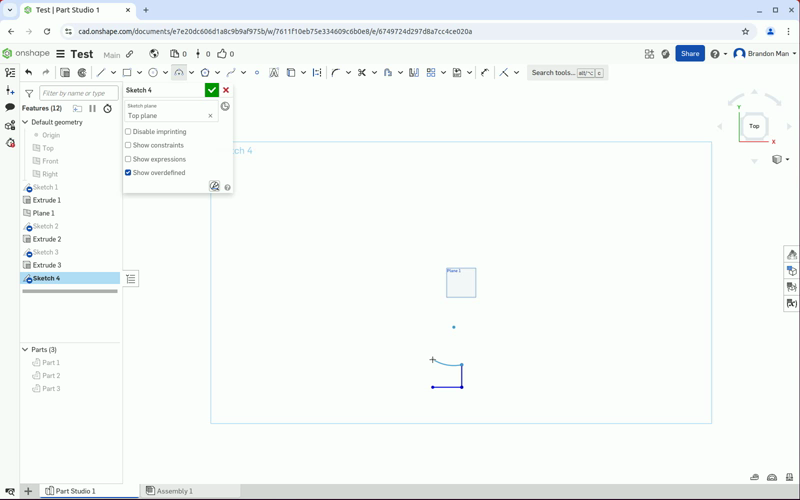
click(432, 359)
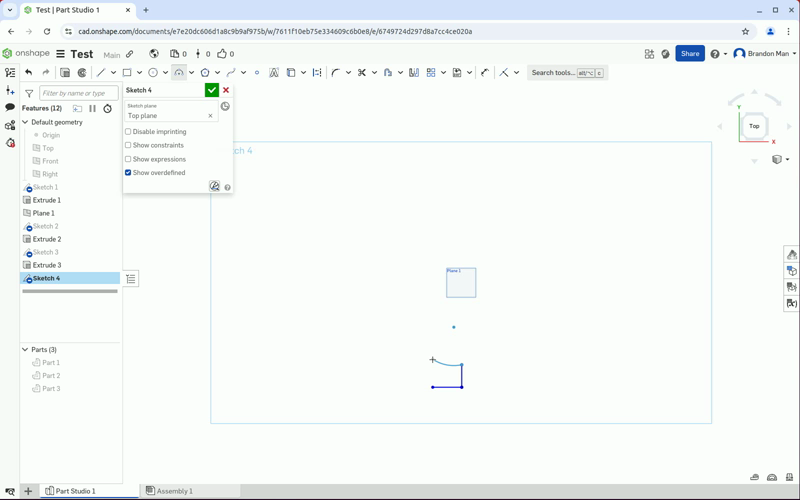
mouse_move(447, 363)
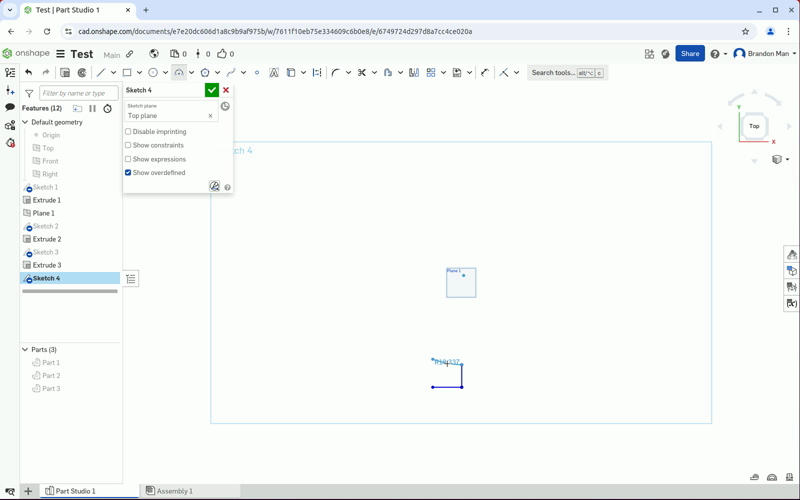
click(447, 363)
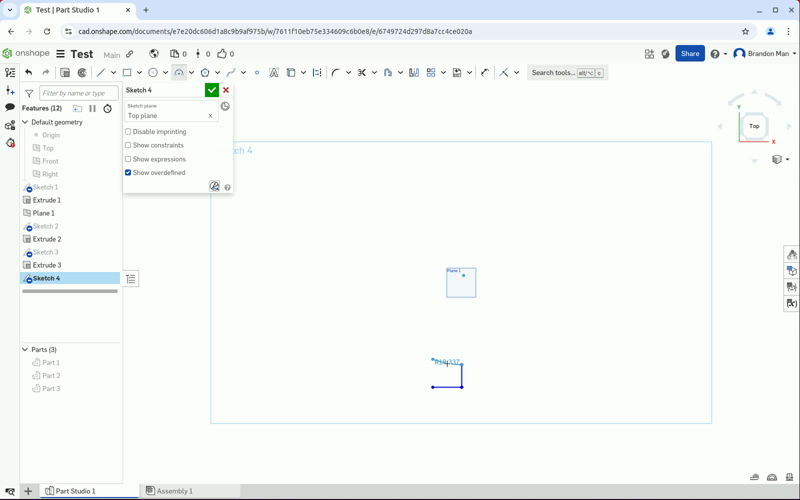
key_up(shift)
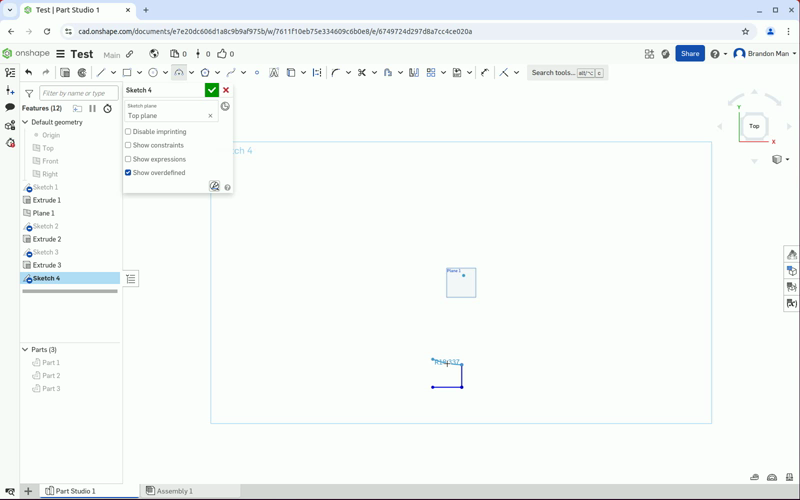
key(esc)
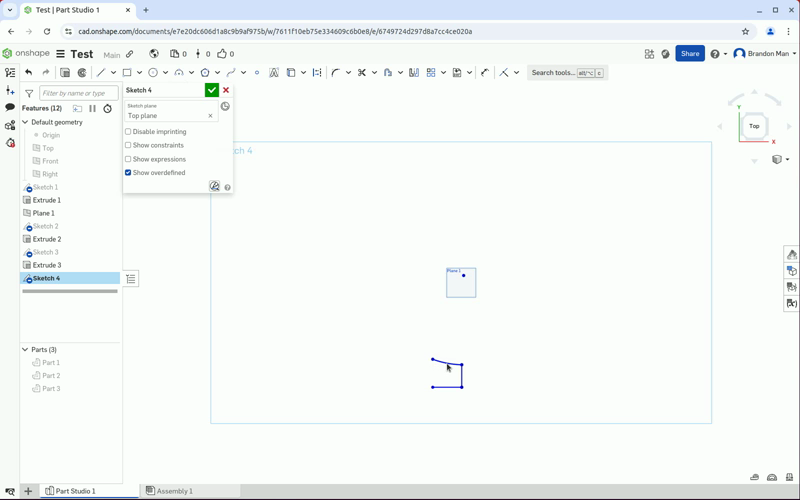
key(l)
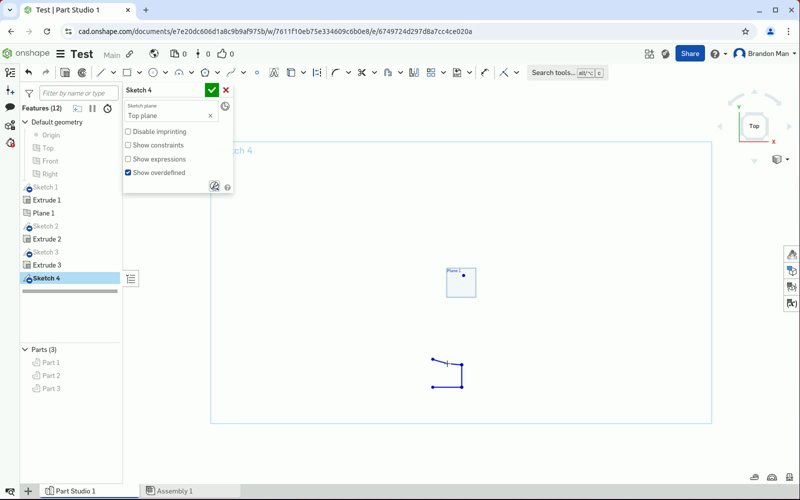
mouse_move(432, 359)
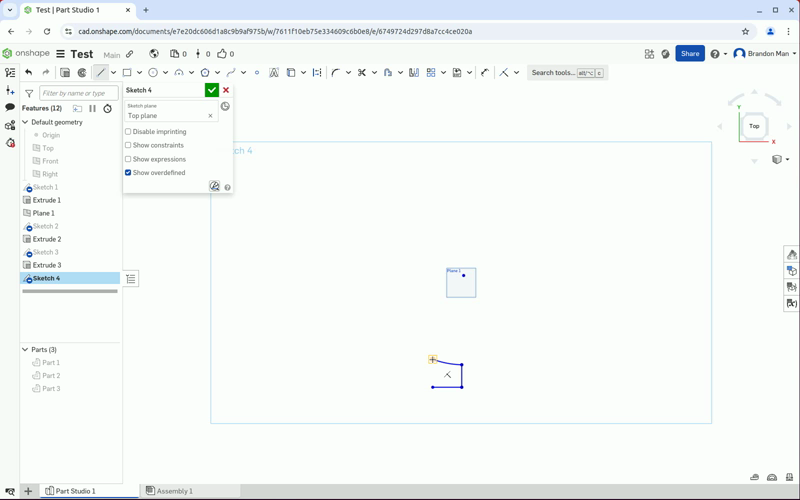
click(432, 359)
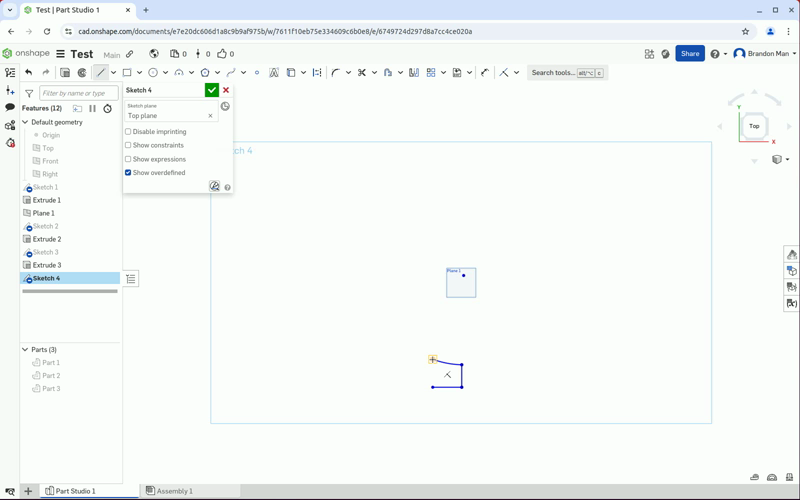
mouse_move(462, 359)
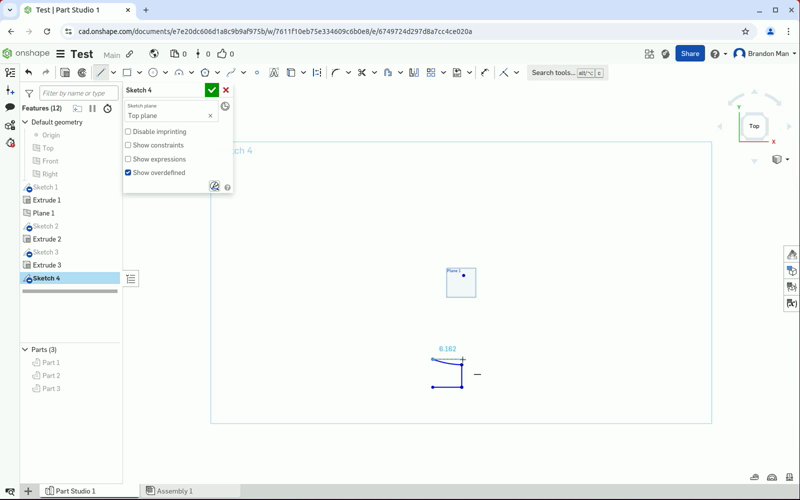
key_down(shift)
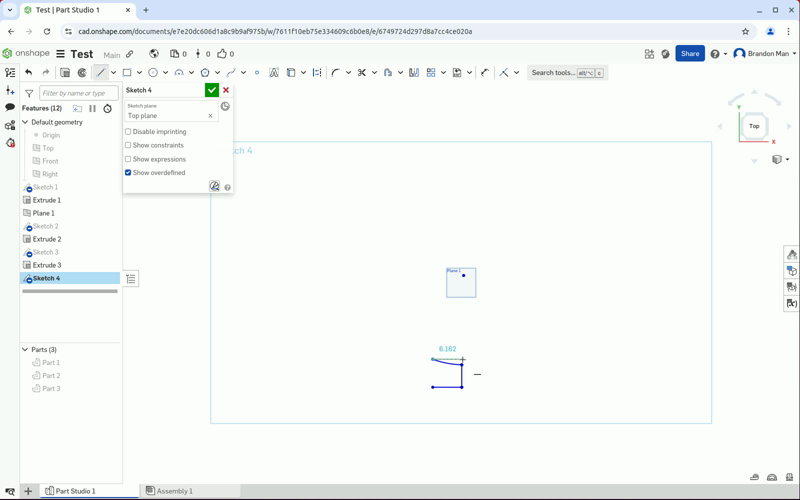
mouse_move(432, 387)
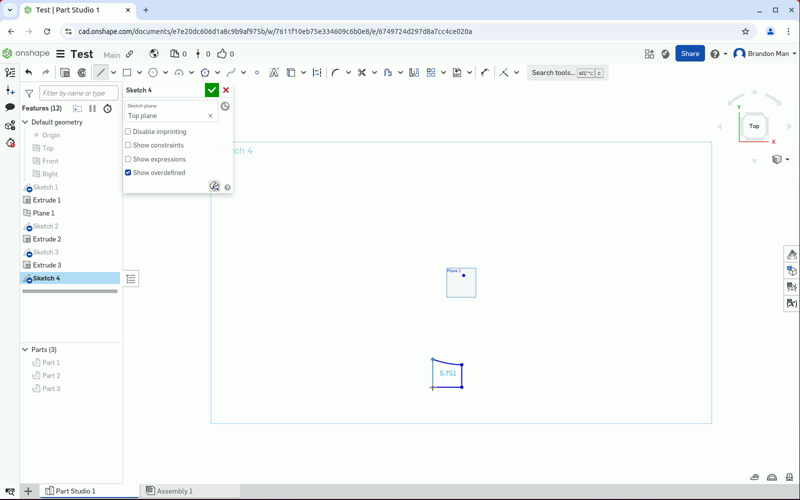
key_up(shift)
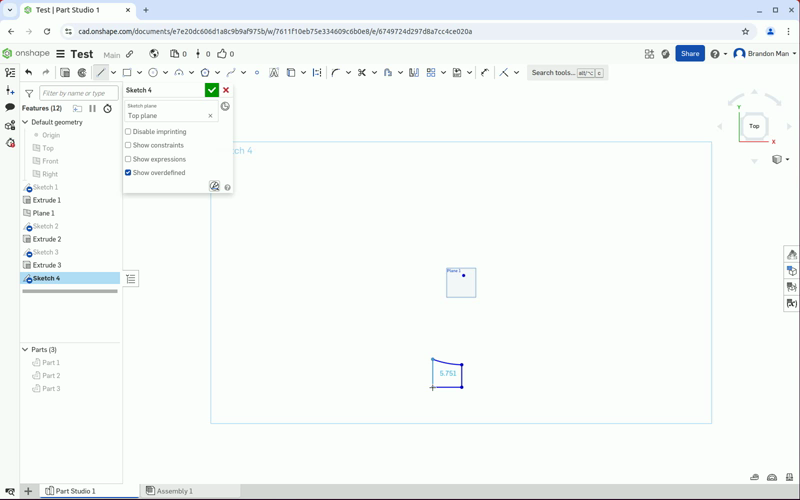
click(432, 387)
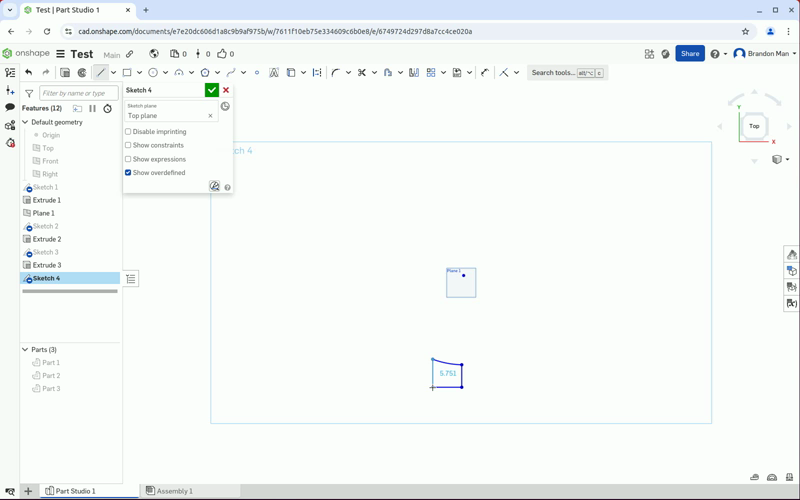
key(esc)
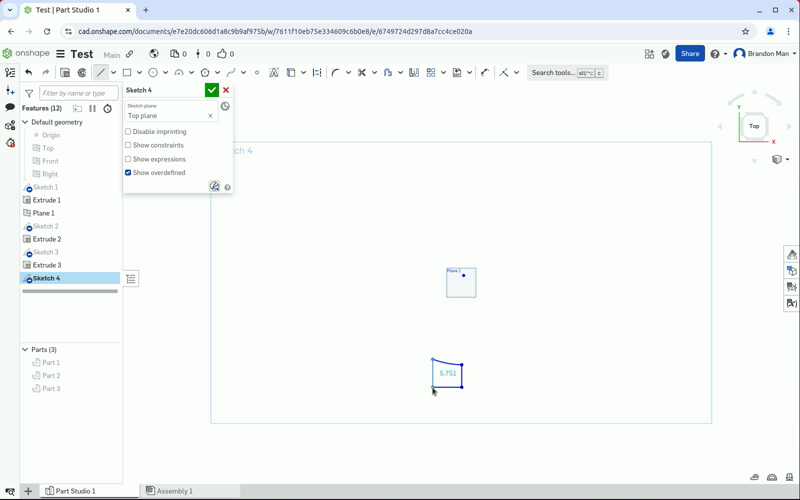
mouse_move(449, 378)
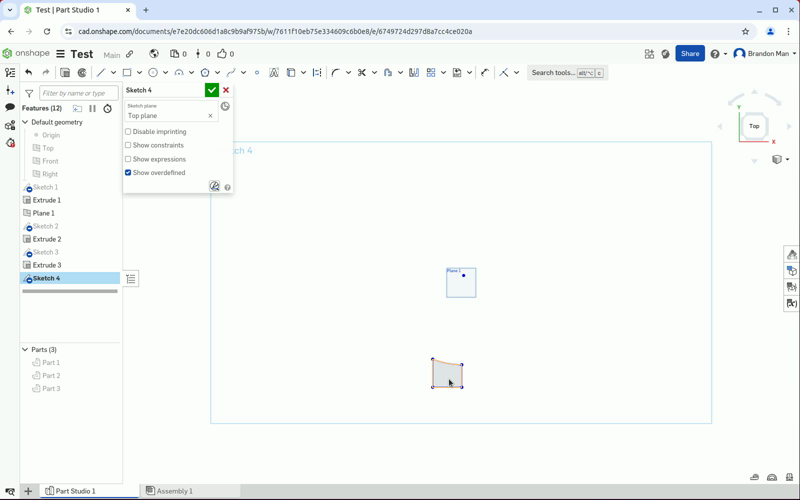
scroll(6)
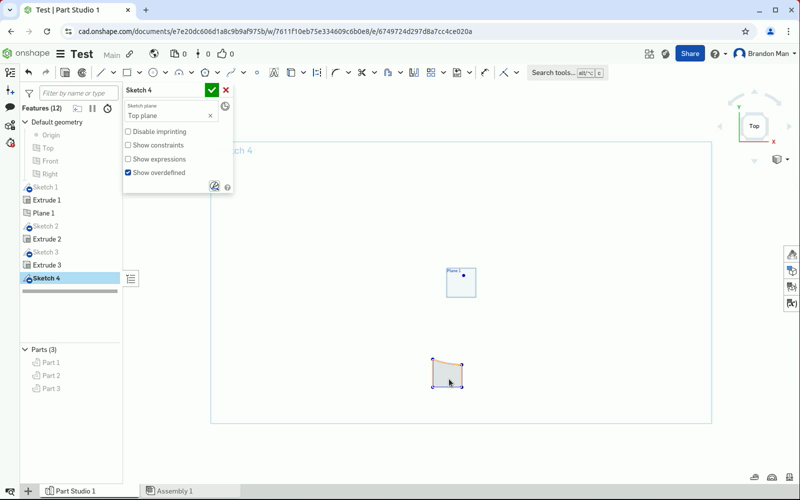
scroll(6)
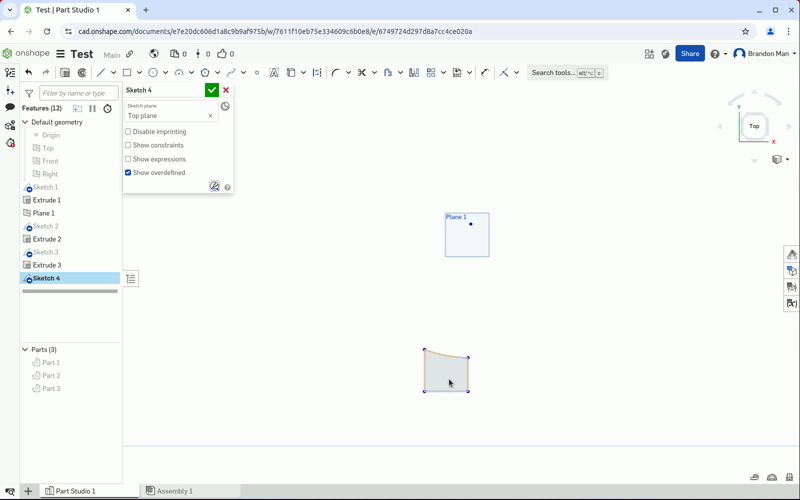
scroll(6)
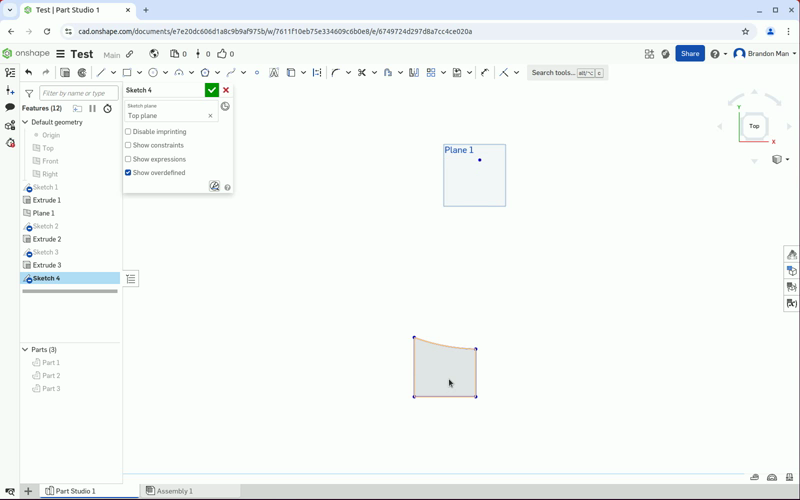
scroll(6)
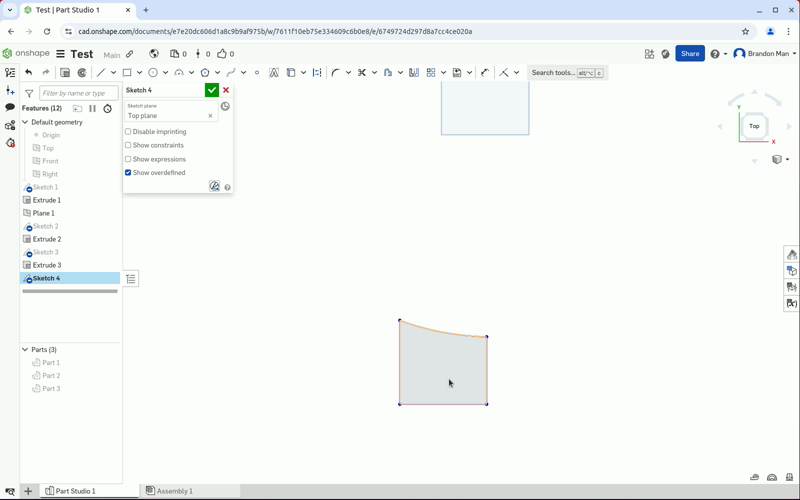
scroll(6)
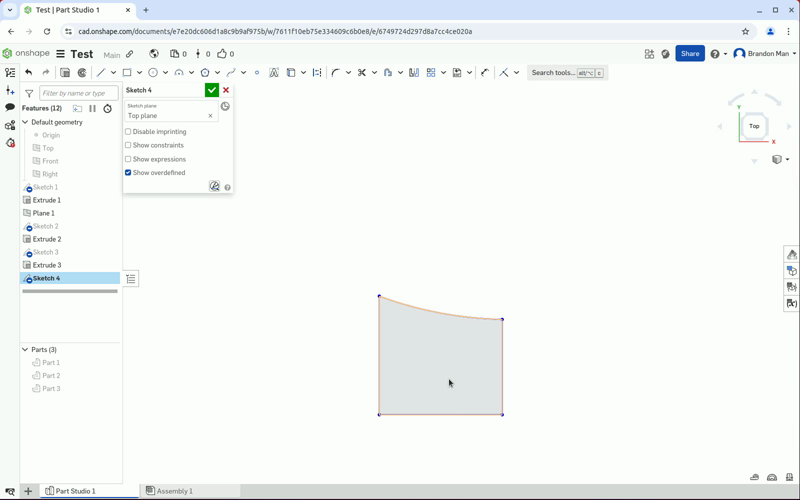
scroll(6)
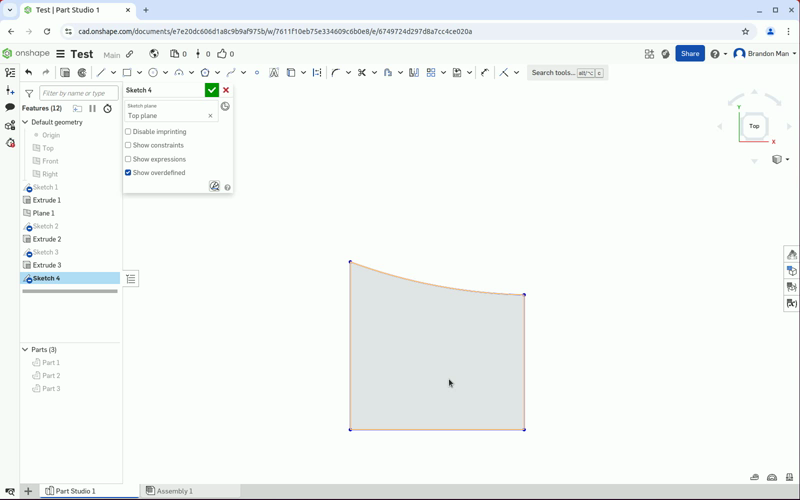
scroll(6)
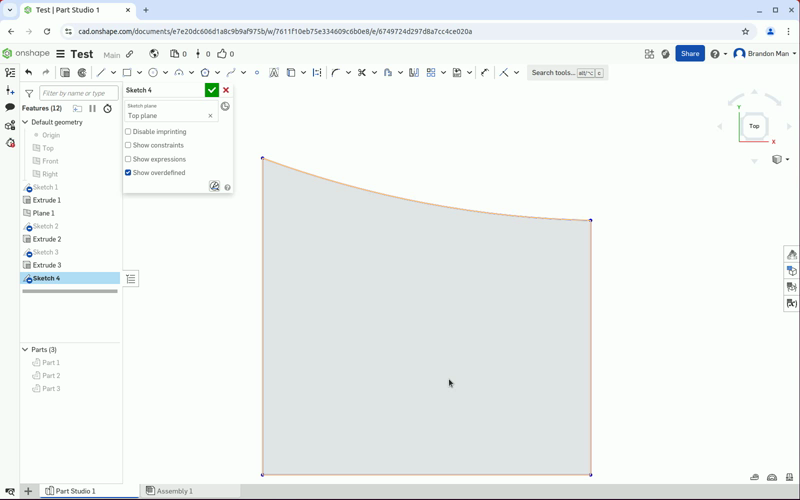
click(449, 378)
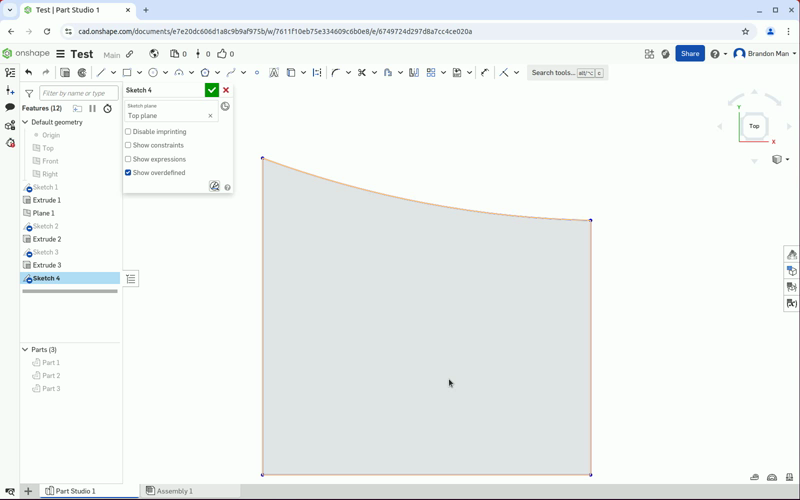
scroll(-6)
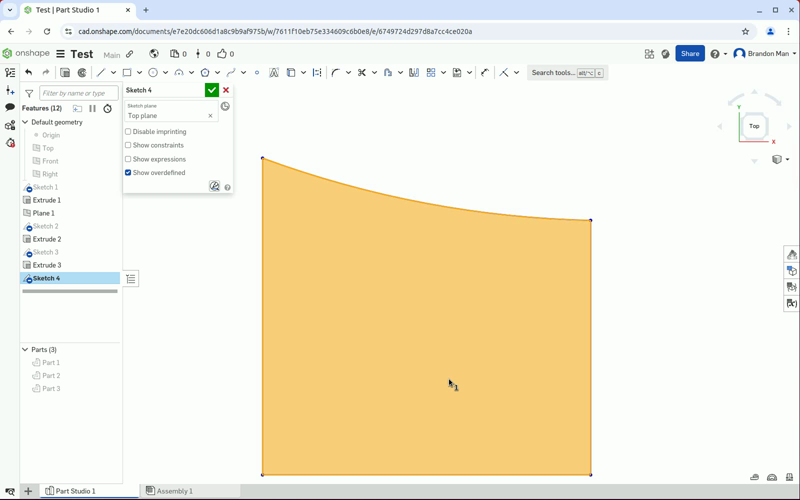
scroll(-6)
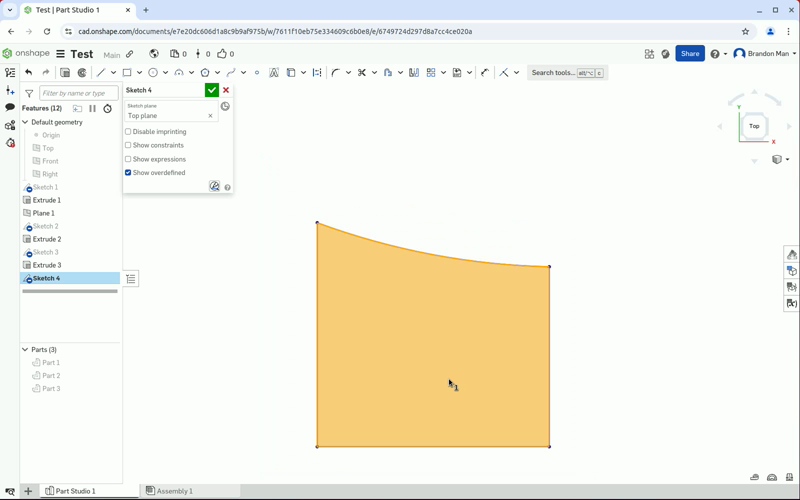
scroll(-6)
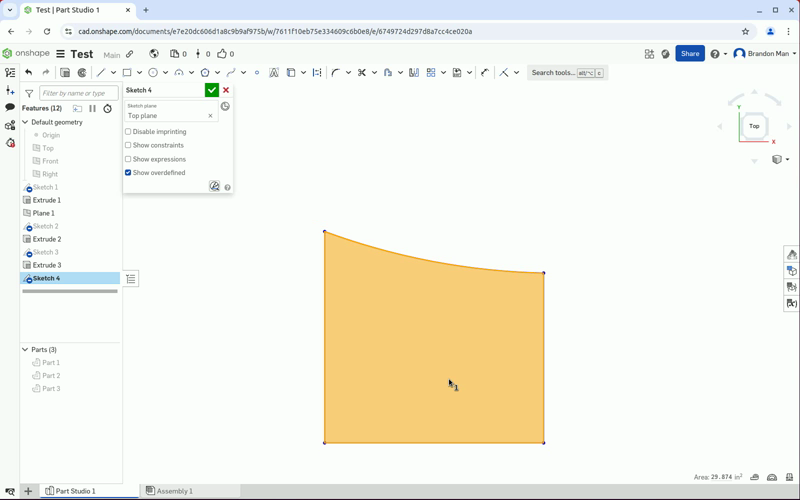
scroll(-6)
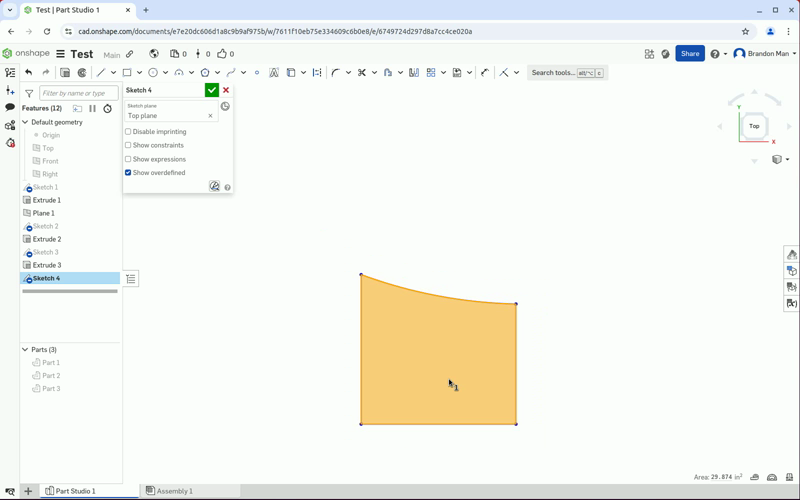
scroll(-6)
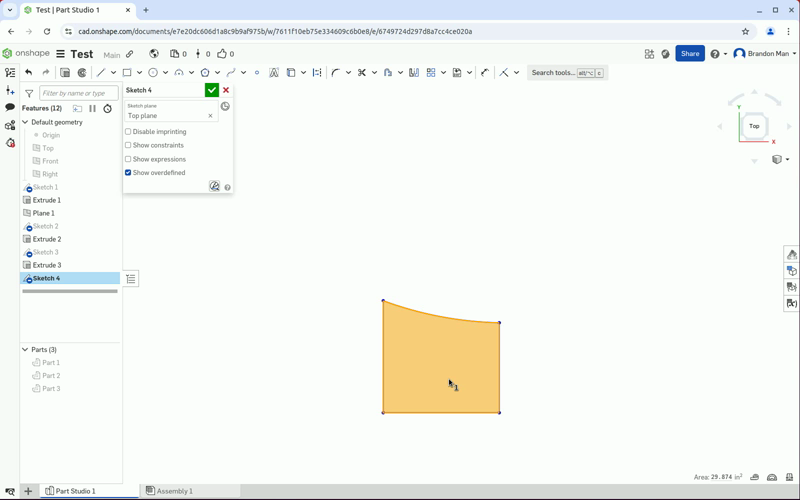
scroll(-6)
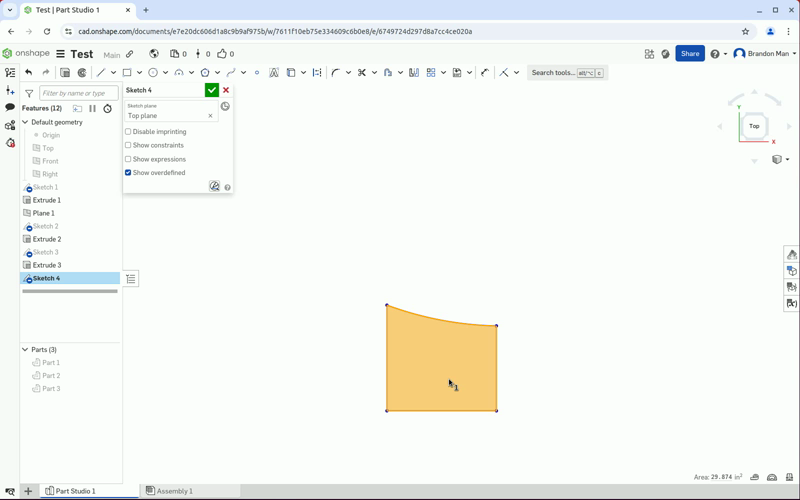
scroll(-6)
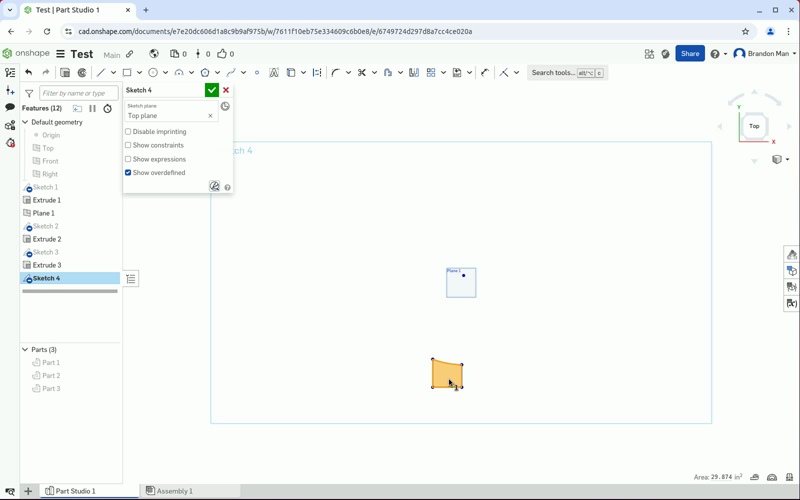
mouse_move(73, 352)
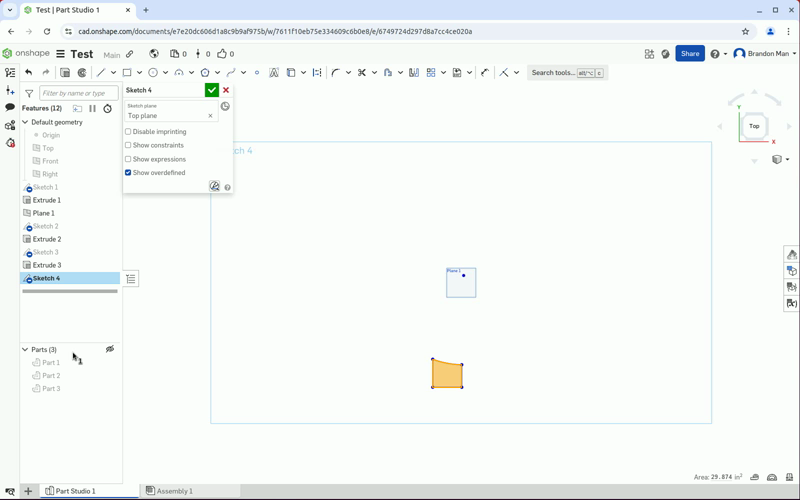
key(shift+y)
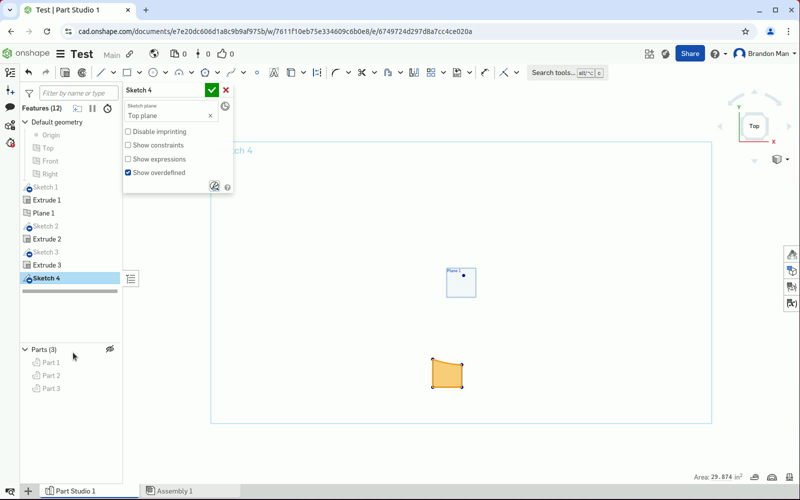
key(shift+e)
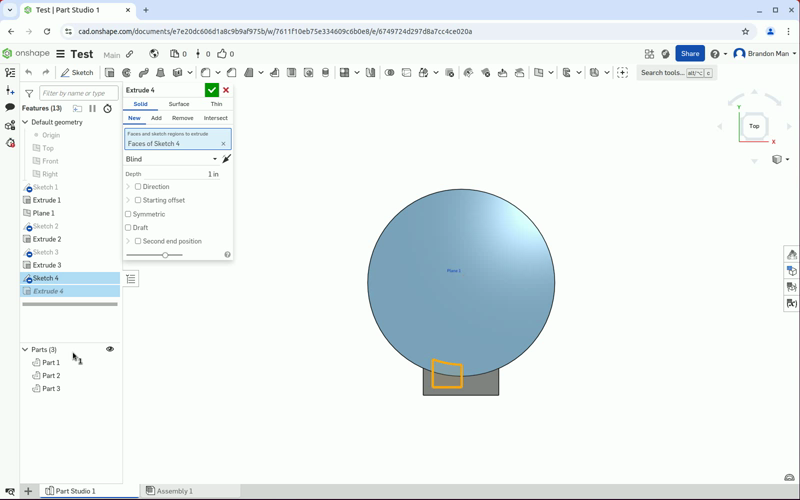
mouse_move(143, 106)
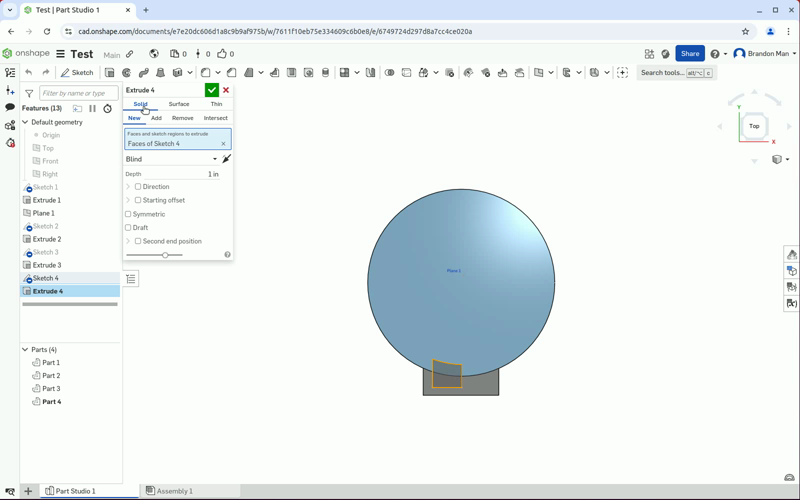
click(143, 106)
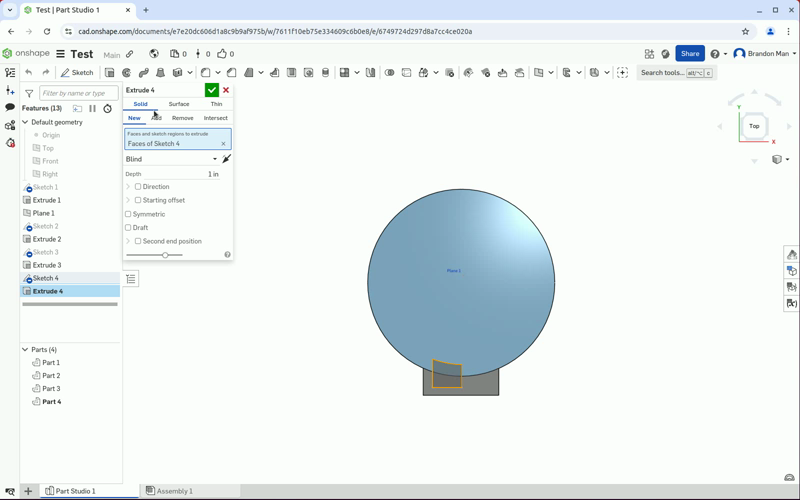
mouse_move(186, 120)
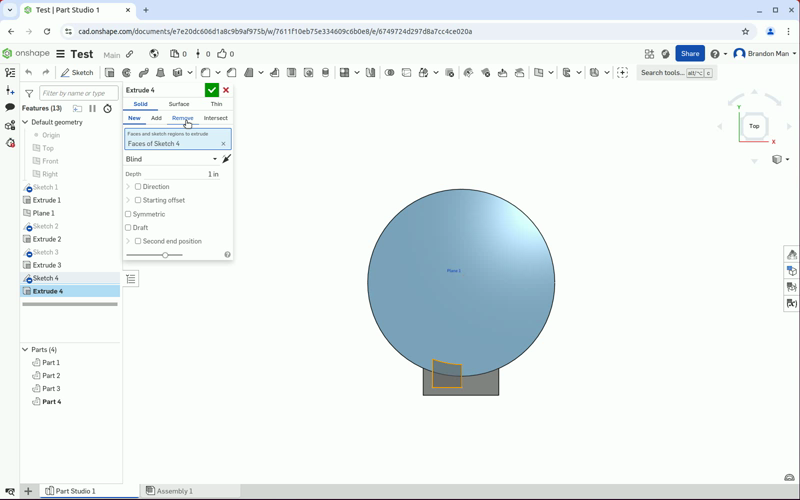
click(186, 120)
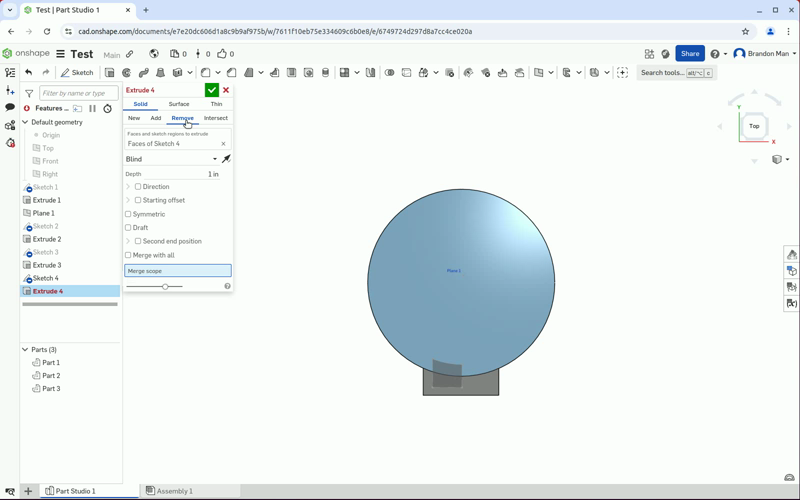
key(tab, 4)
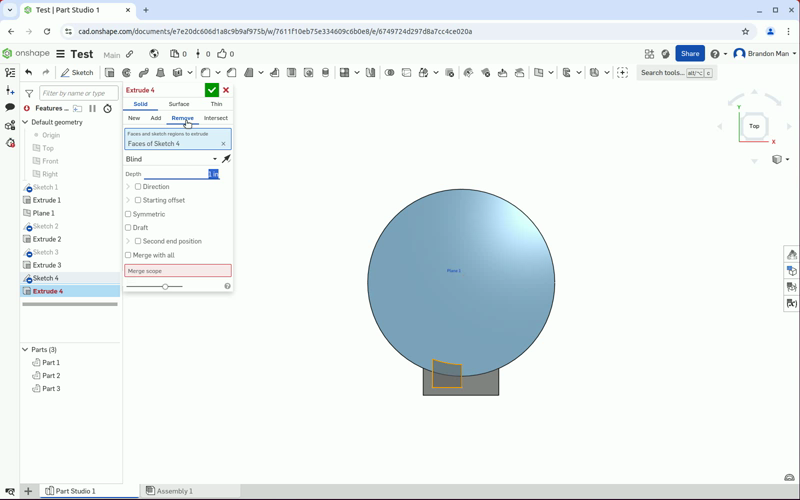
text(-16.128)
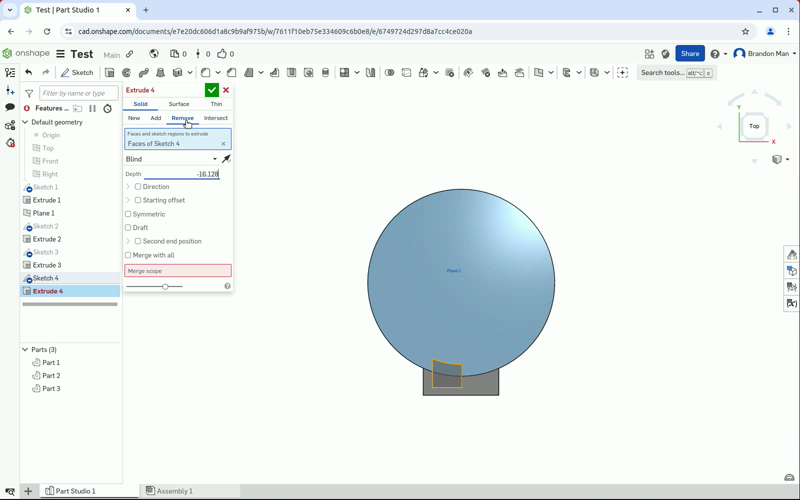
key(tab, 6)
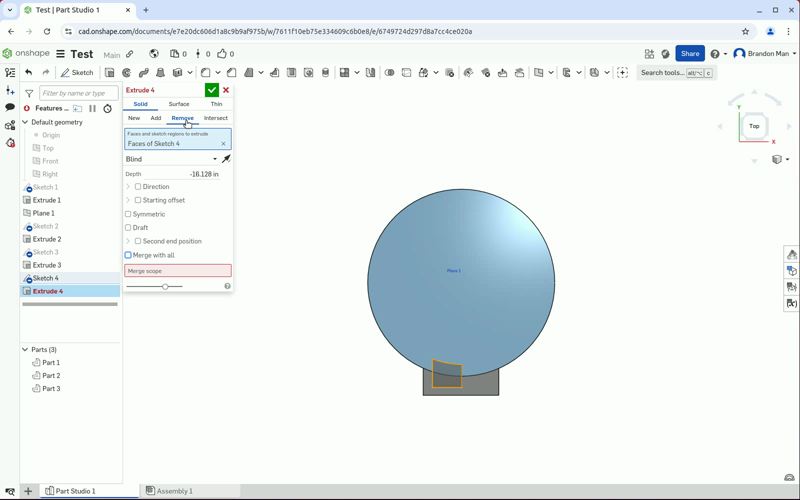
key(space)
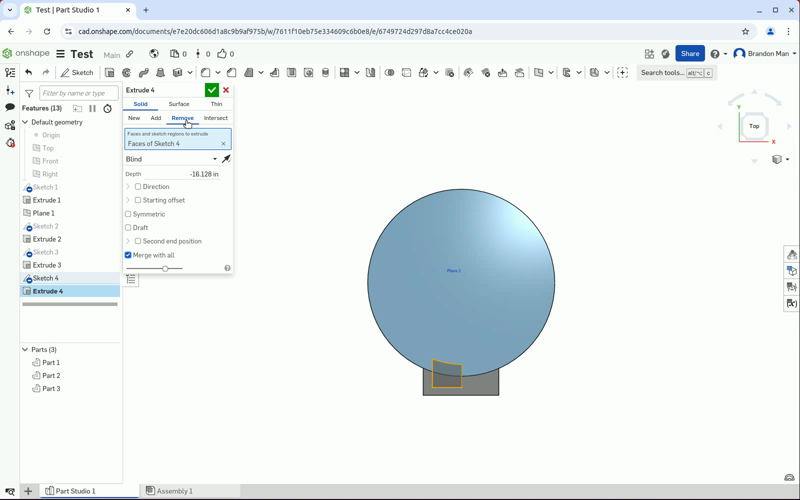
key(enter)
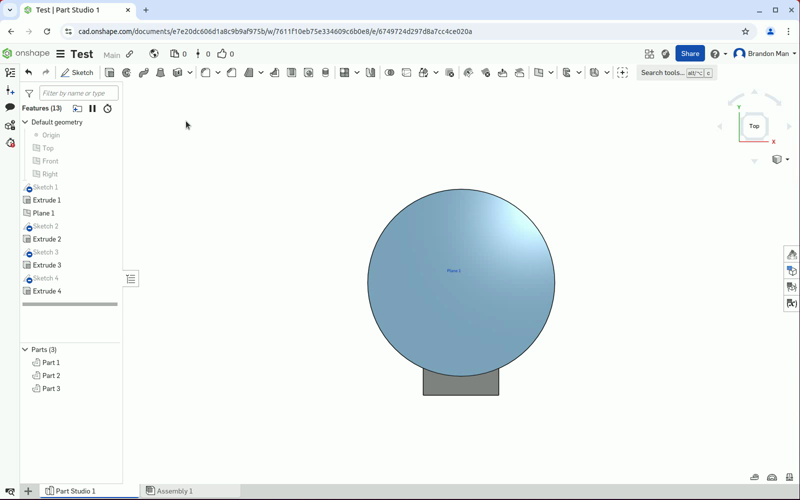
key(shift+h)
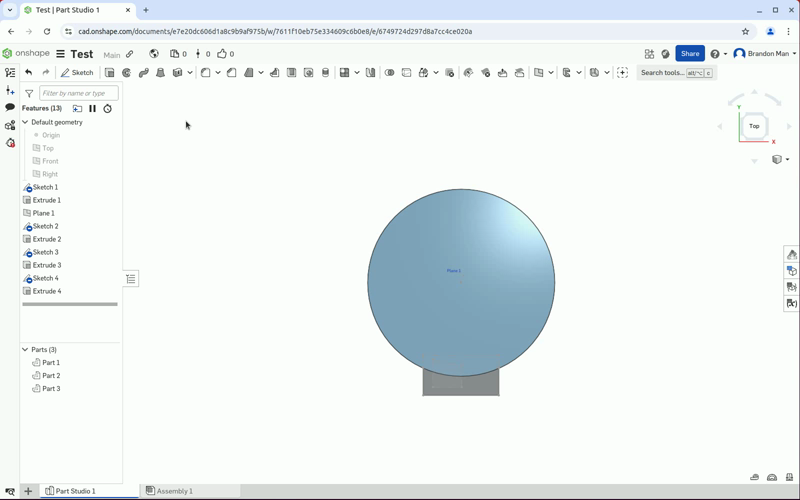
key(shift+h)
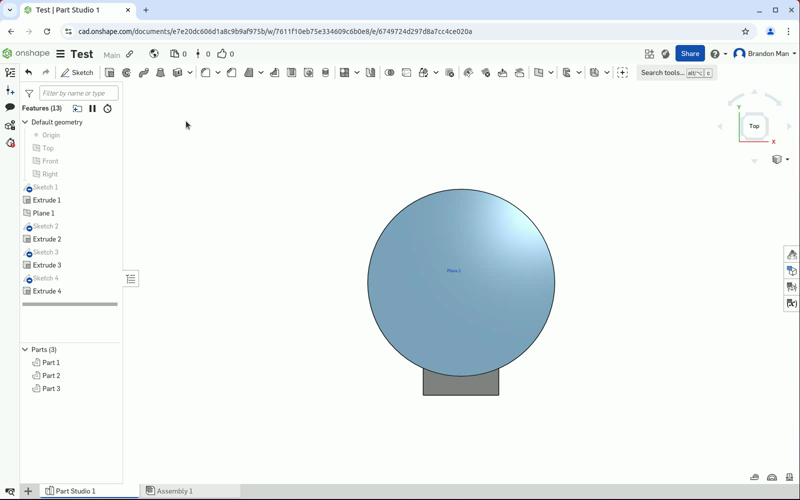
mouse_move(73, 189)
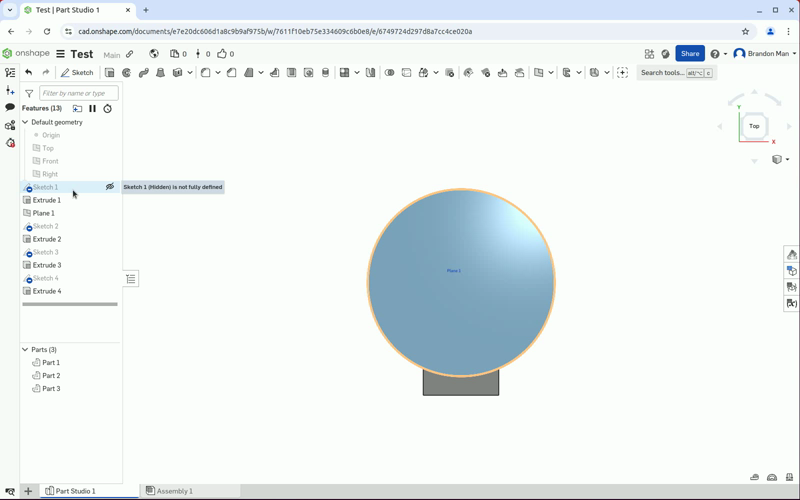
click(73, 189)
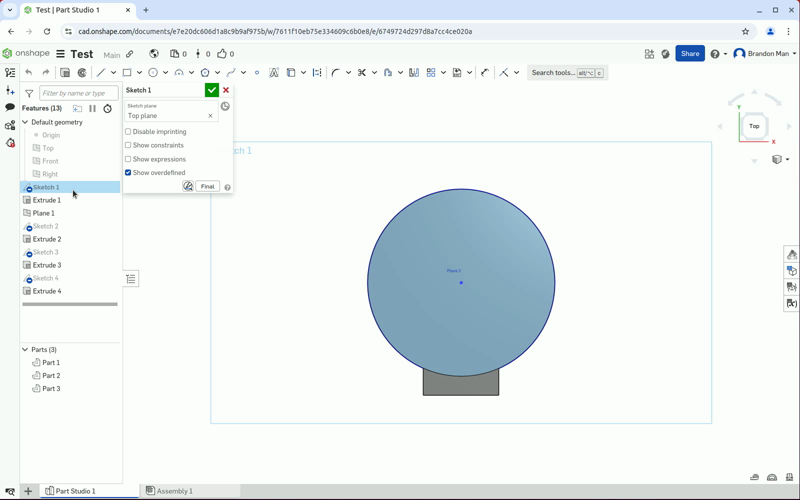
mouse_move(229, 92)
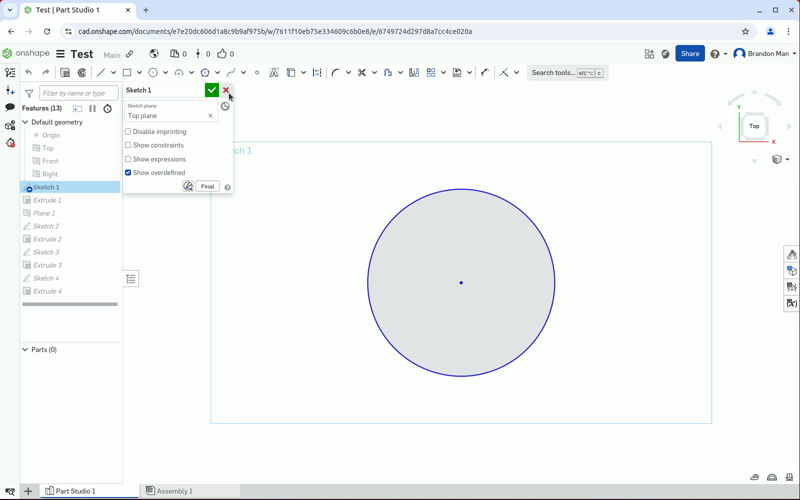
click(229, 92)
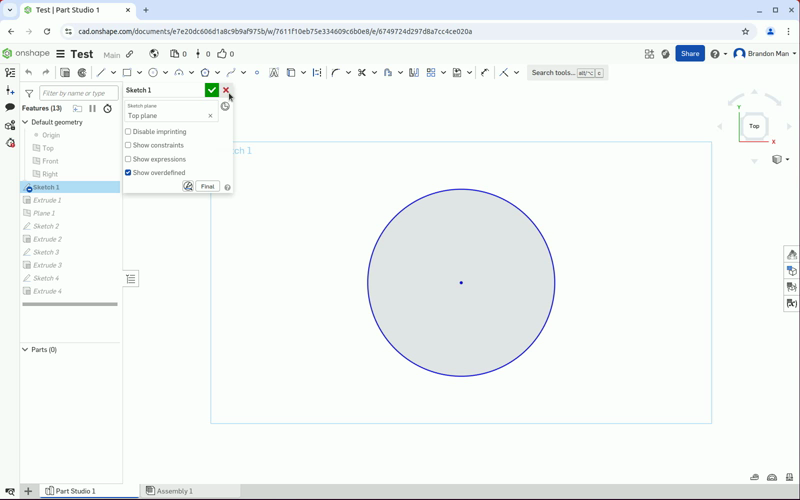
key(shift+s)
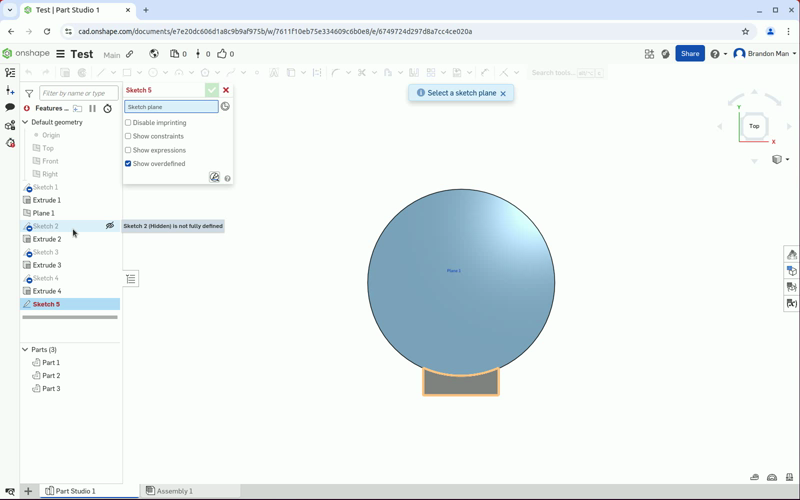
scroll(3)
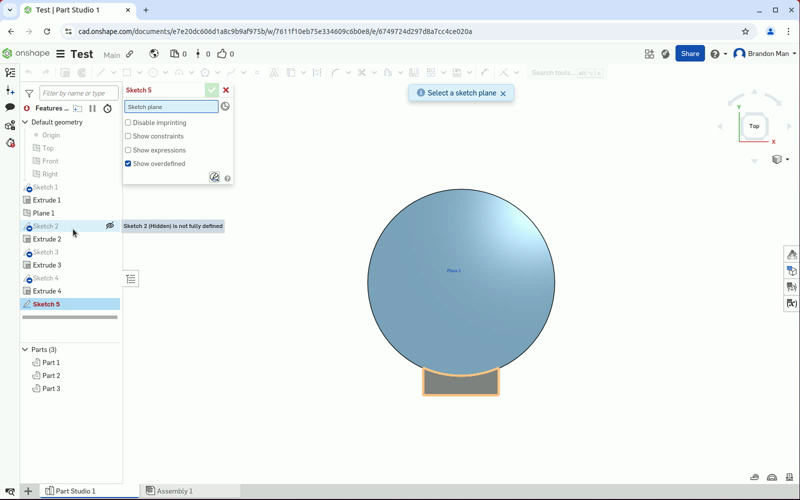
mouse_move(73, 150)
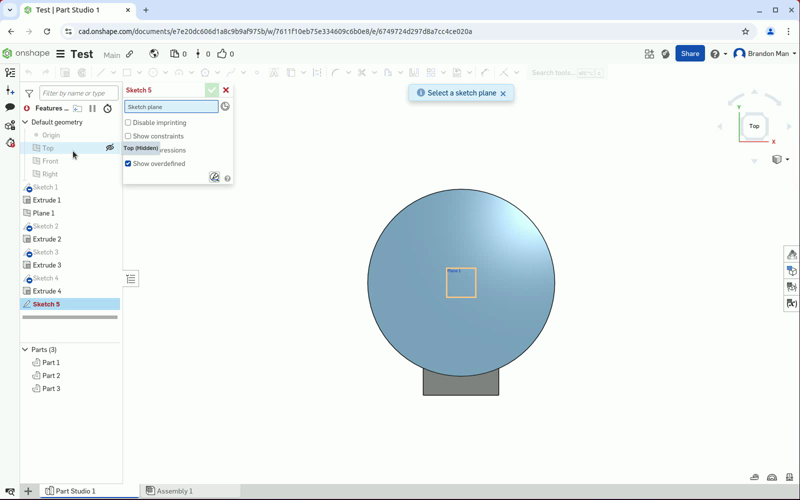
click(73, 150)
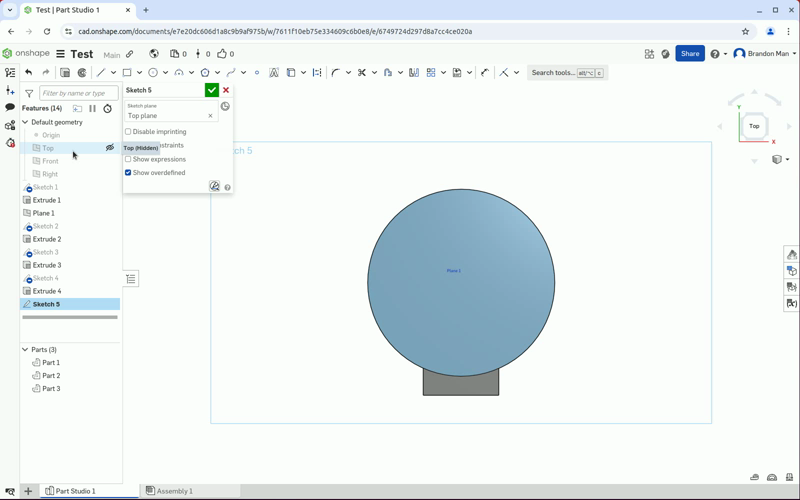
mouse_move(73, 352)
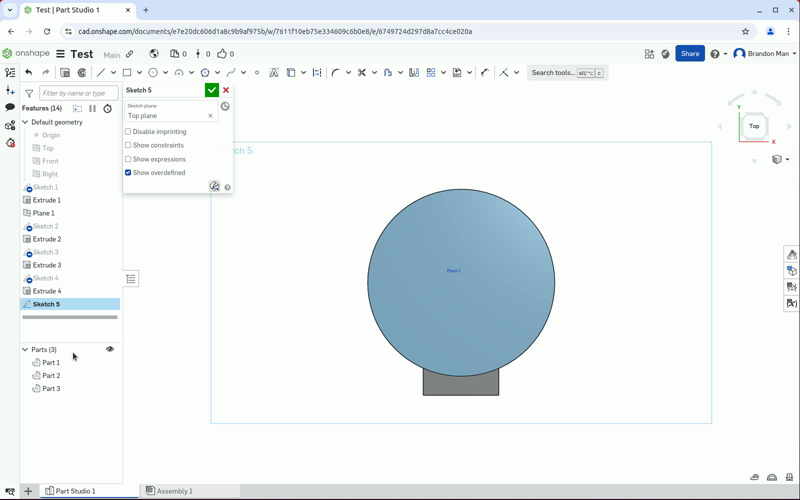
key(y)
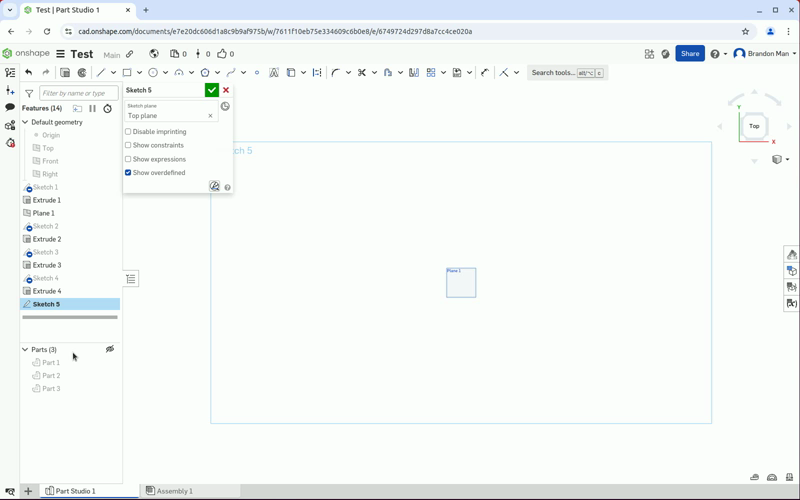
key(l)
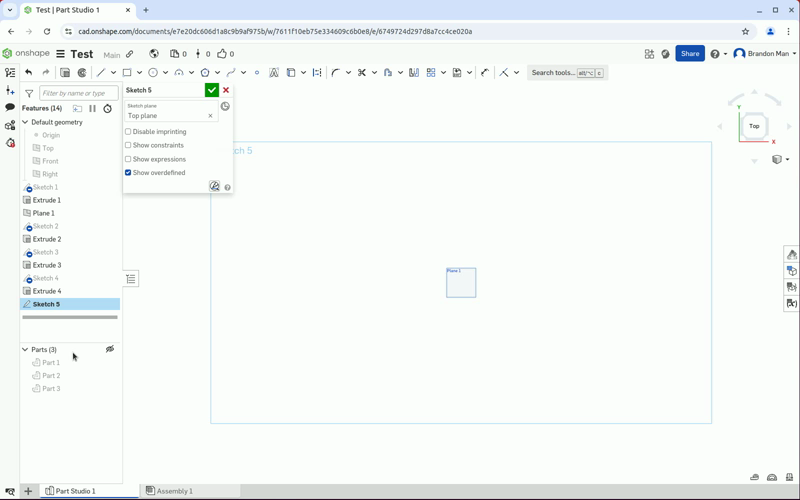
key_down(shift)
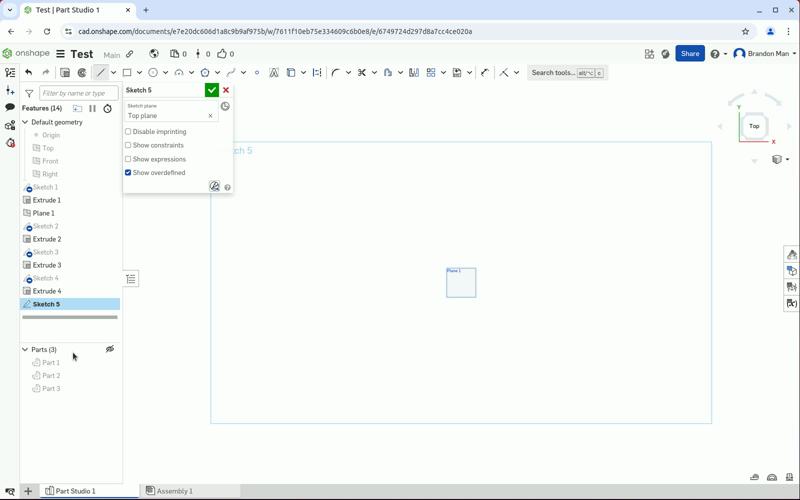
mouse_move(460, 387)
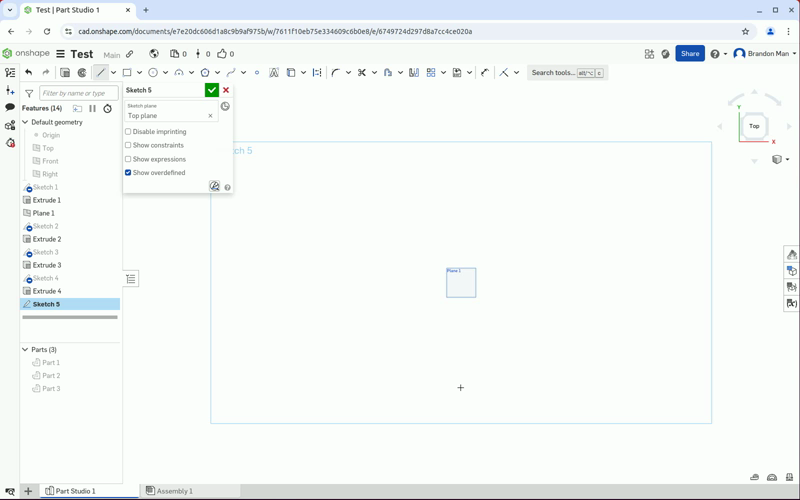
click(460, 387)
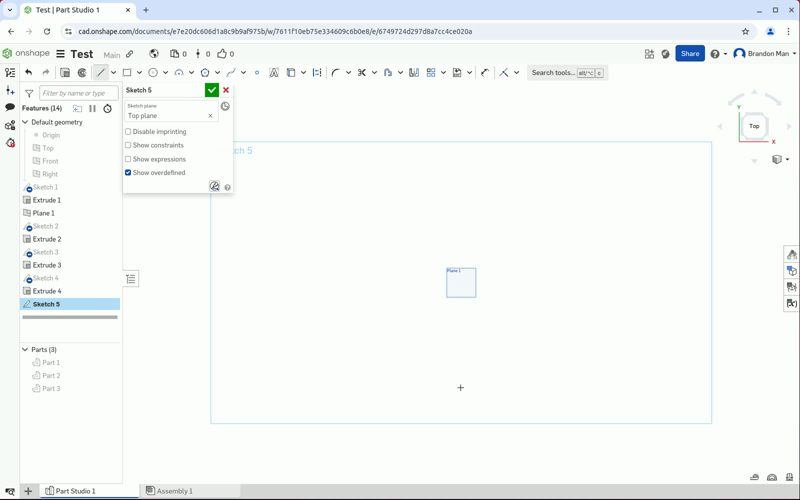
key_up(shift)
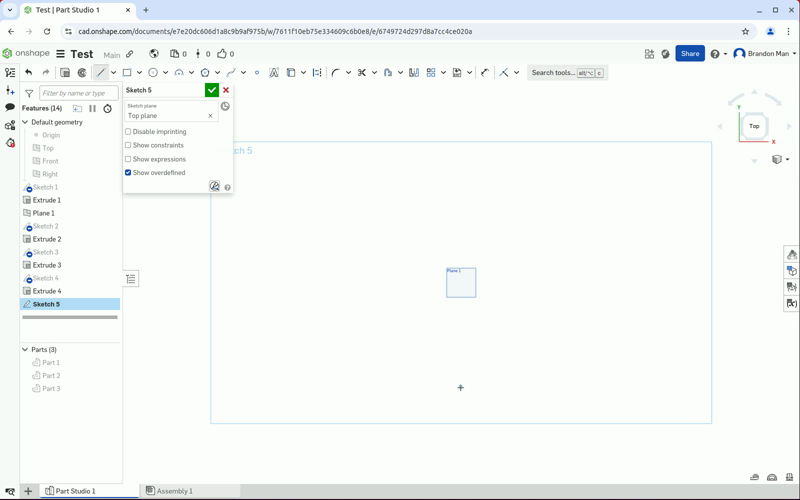
key_down(shift)
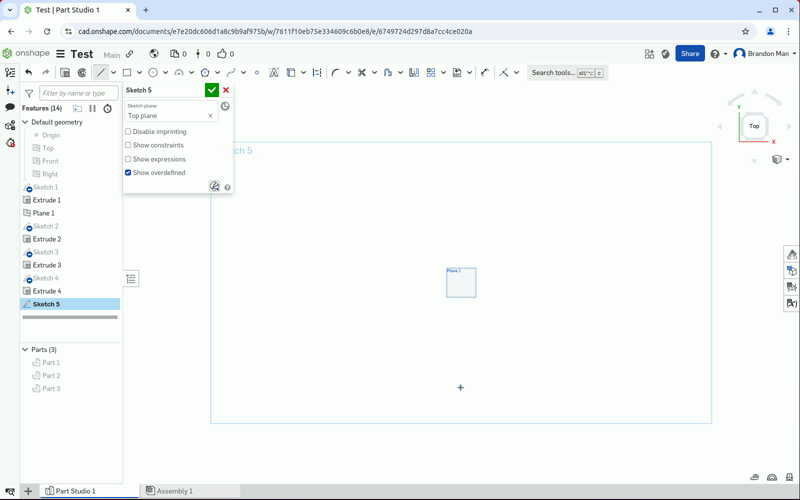
mouse_move(490, 387)
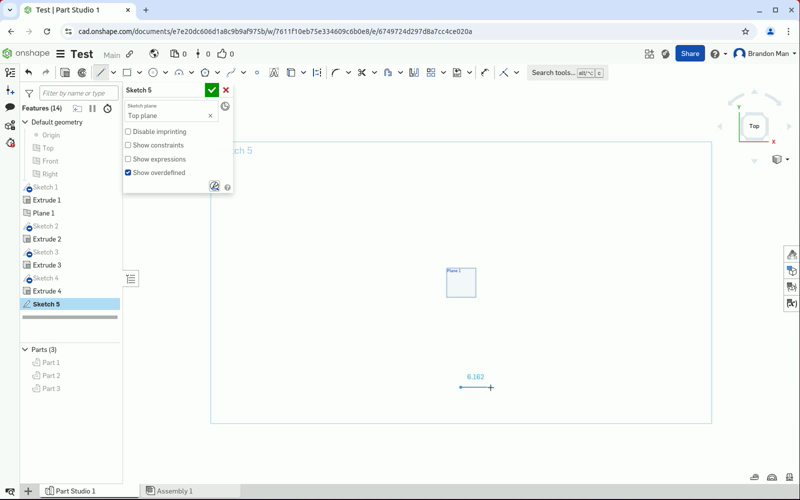
mouse_move(489, 387)
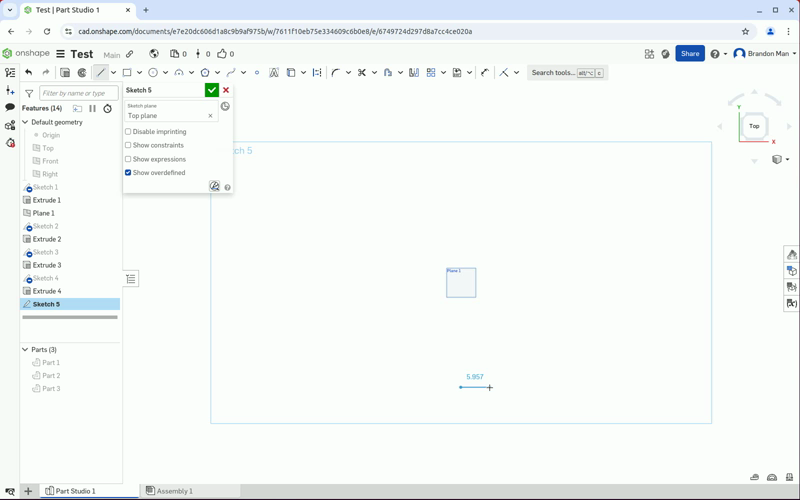
click(489, 387)
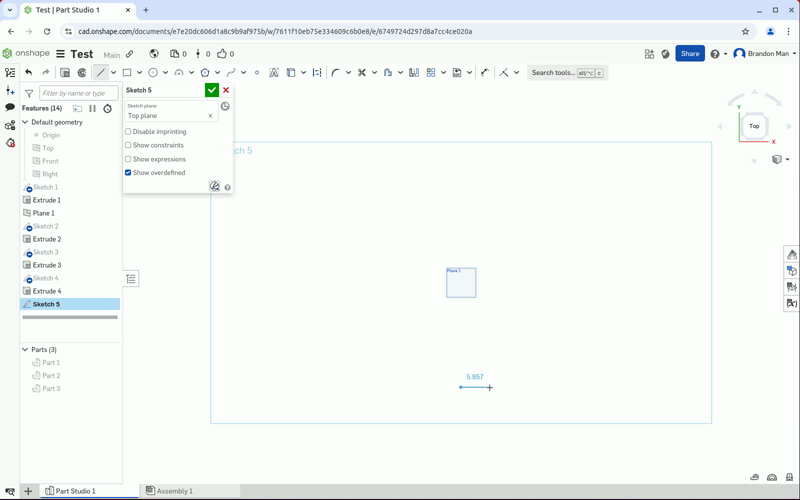
key_up(shift)
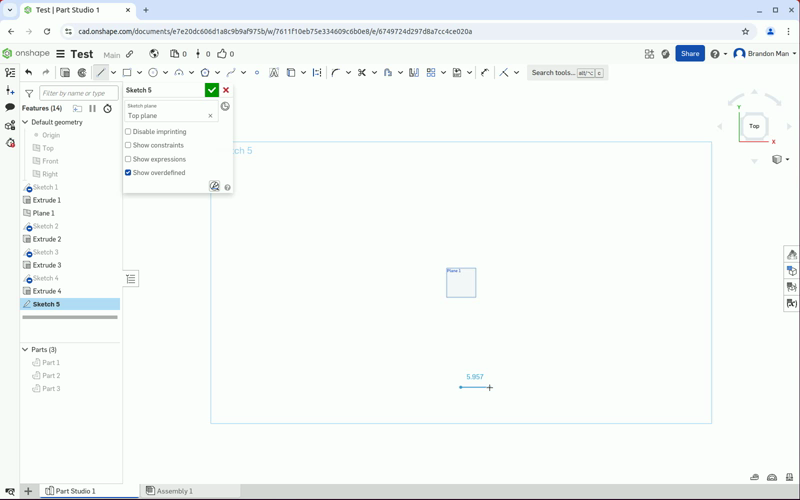
key_down(shift)
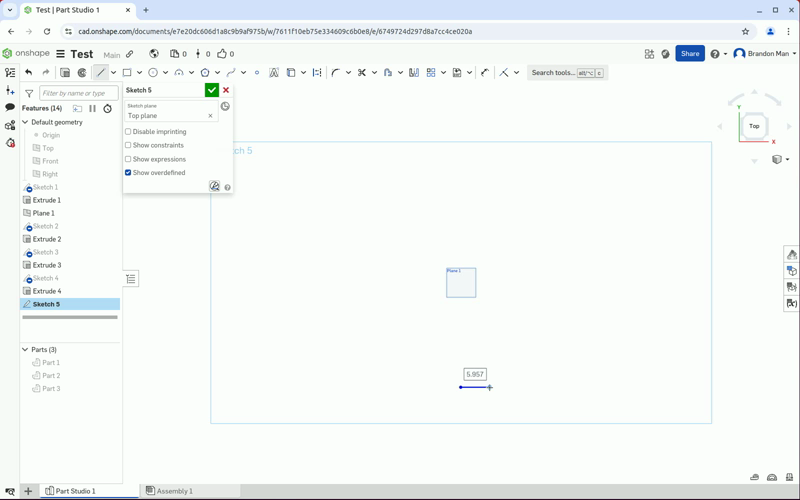
mouse_move(519, 387)
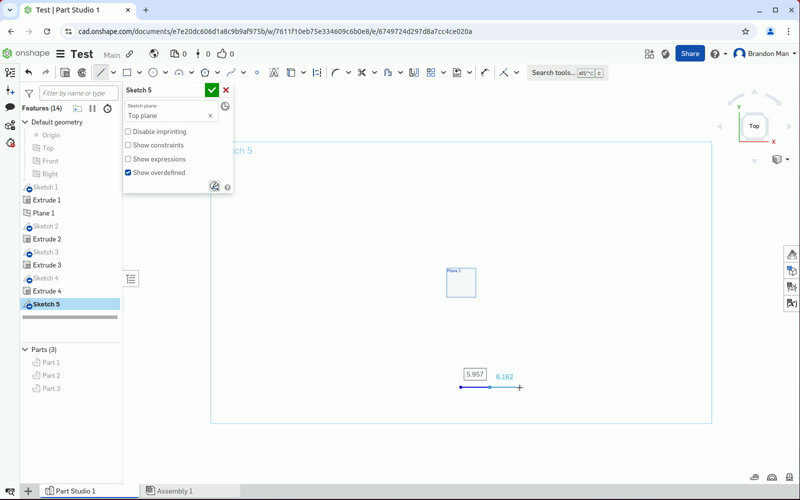
mouse_move(489, 359)
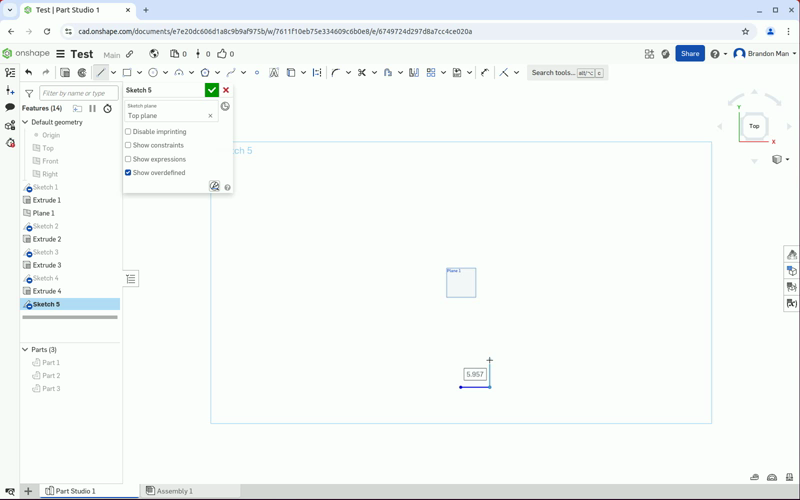
click(489, 359)
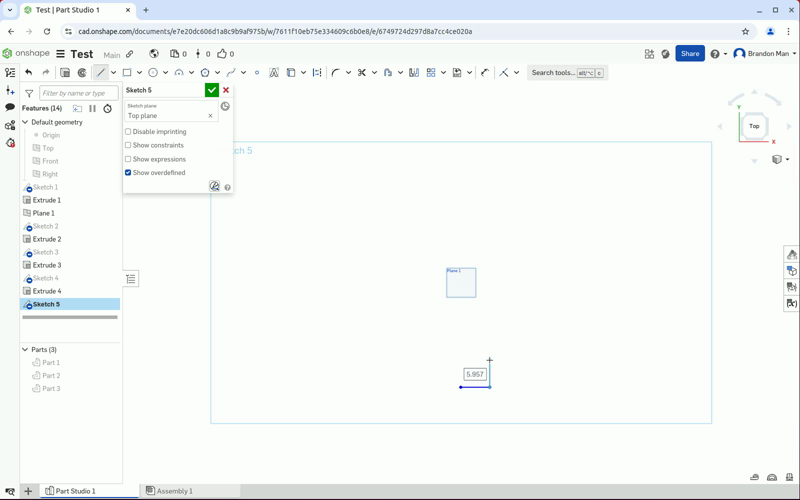
key_up(shift)
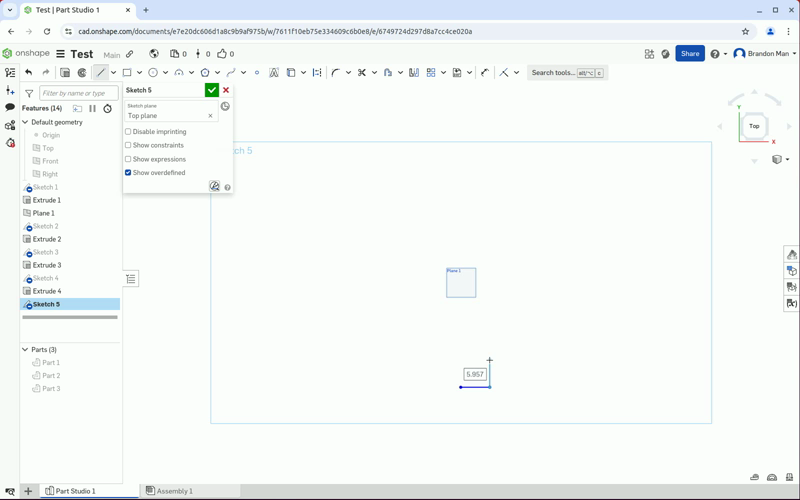
key(esc)
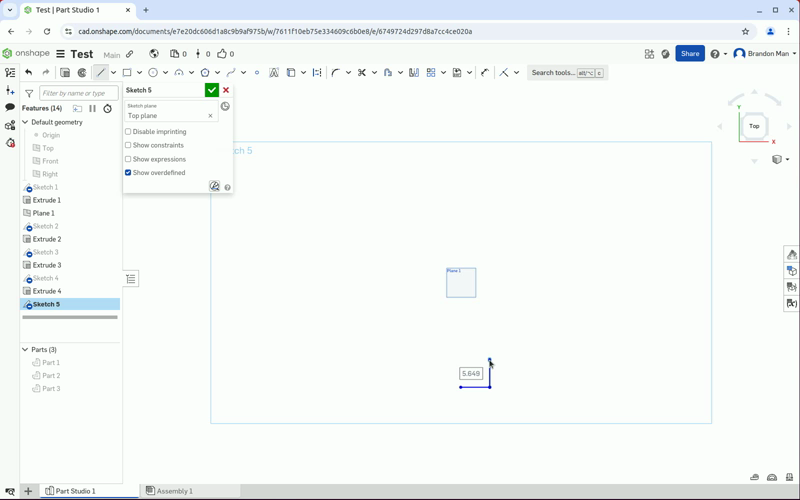
key(a)
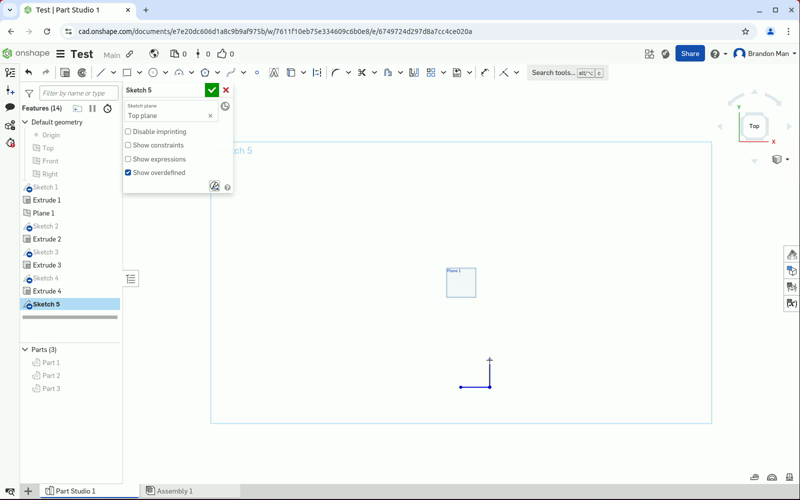
mouse_move(489, 359)
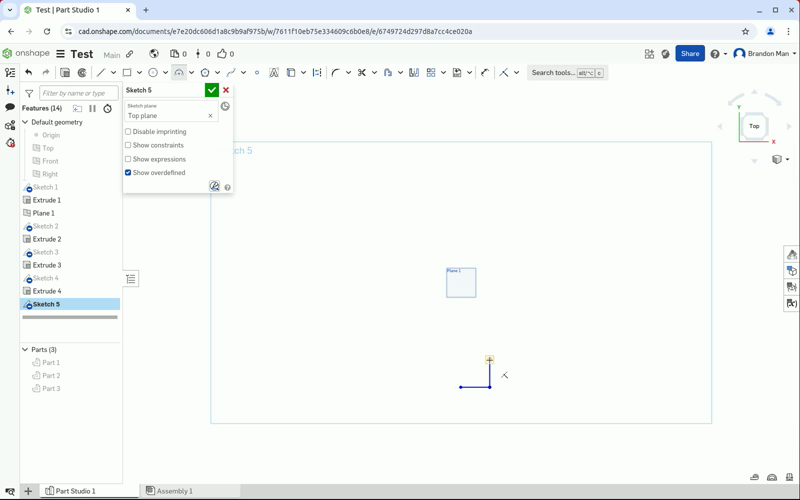
click(489, 359)
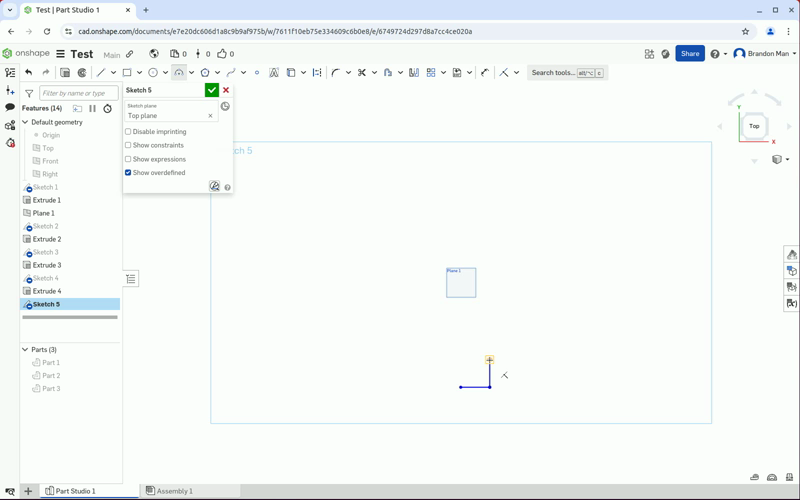
key_down(shift)
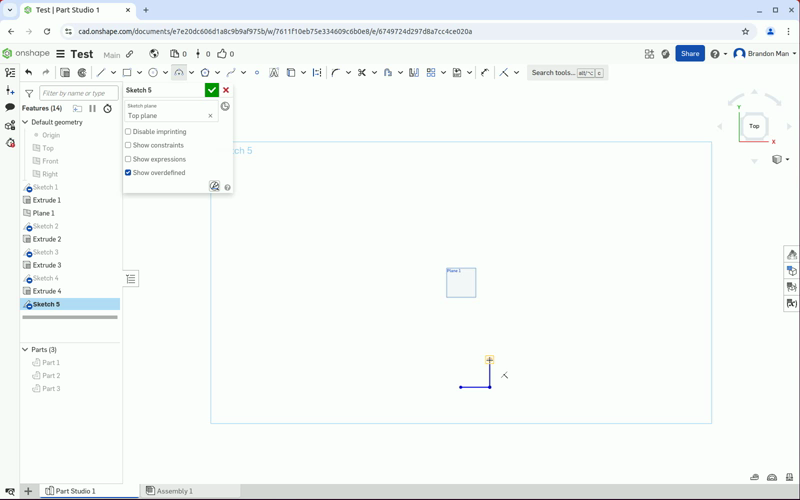
mouse_move(460, 364)
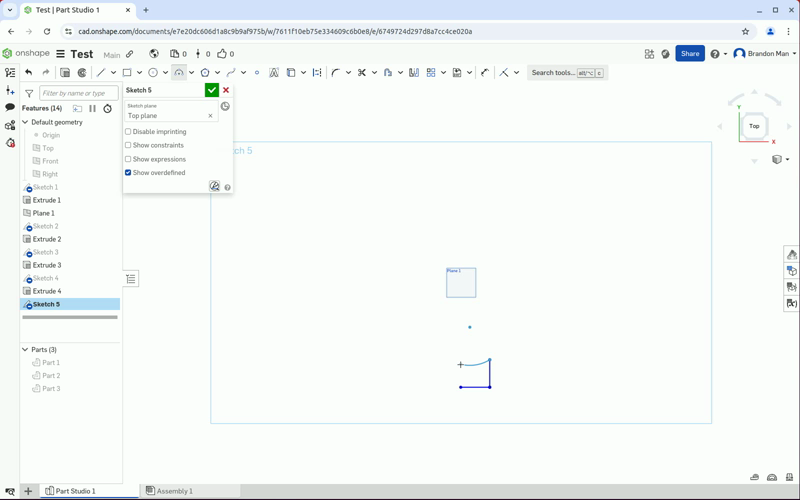
click(460, 364)
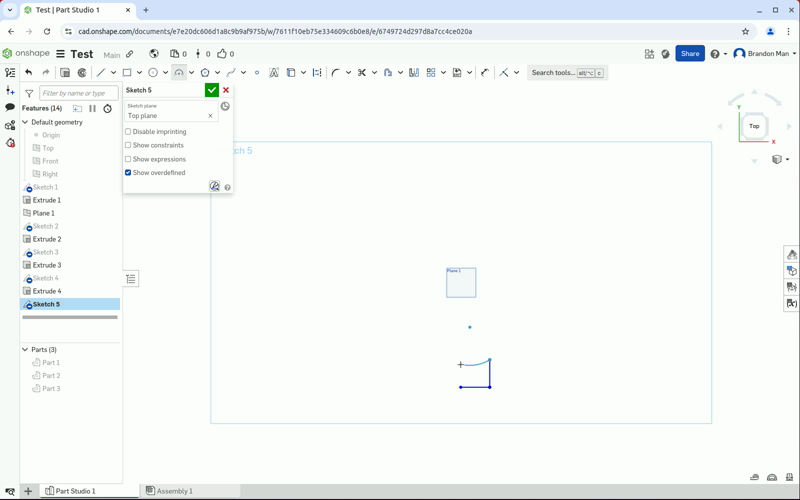
mouse_move(475, 363)
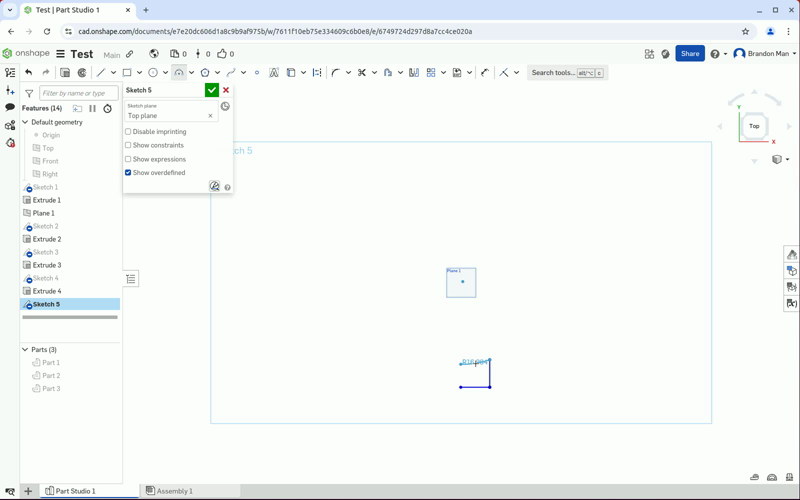
click(475, 363)
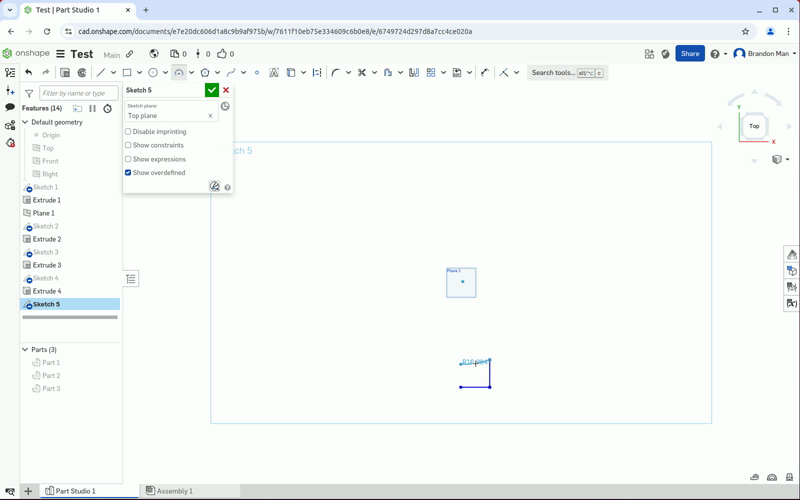
key_up(shift)
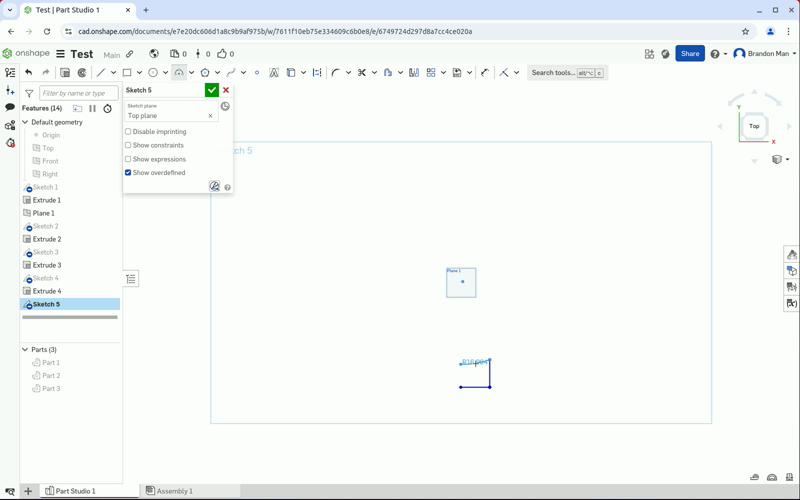
key(esc)
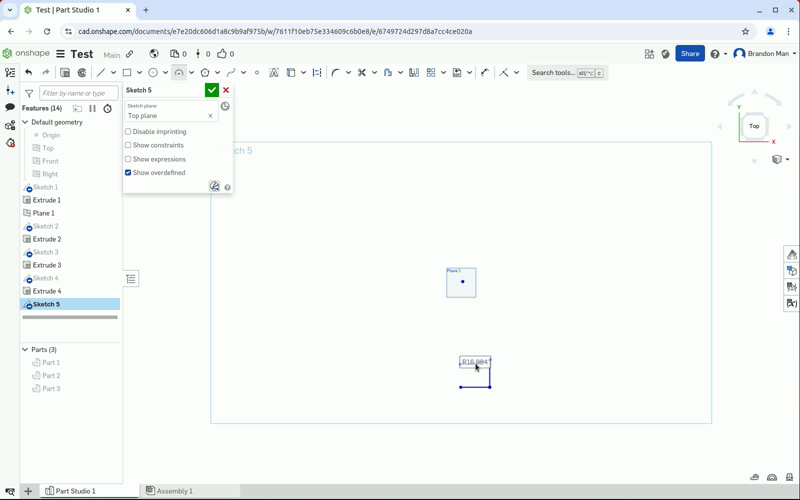
key(l)
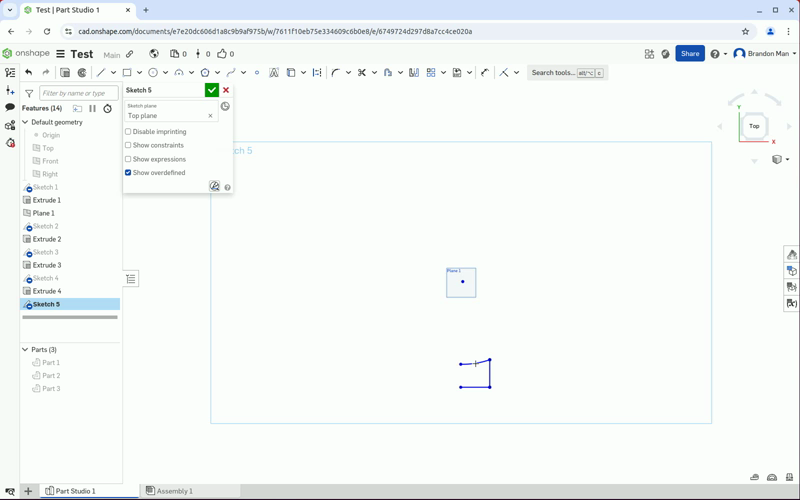
mouse_move(460, 364)
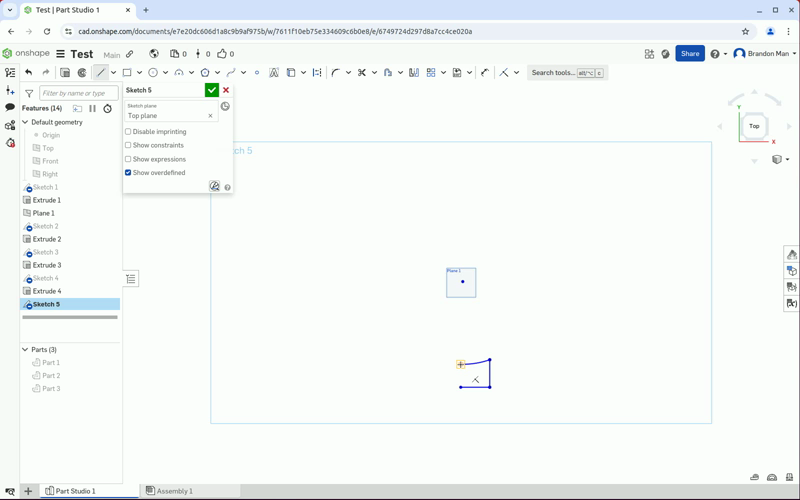
click(460, 364)
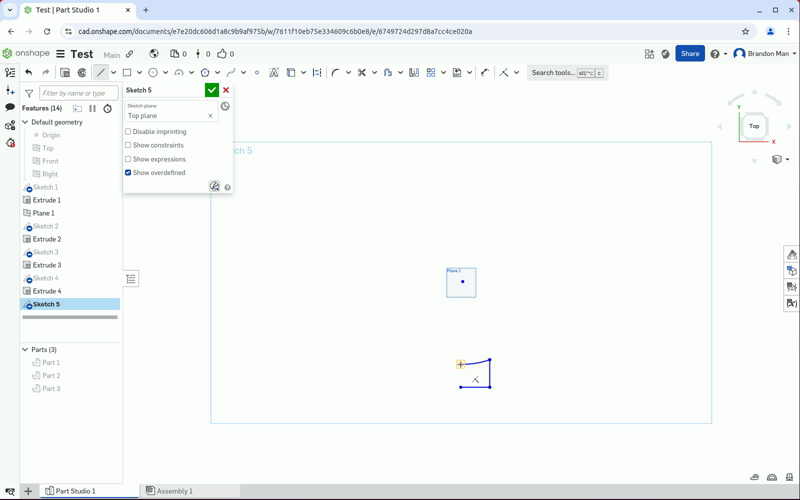
mouse_move(490, 364)
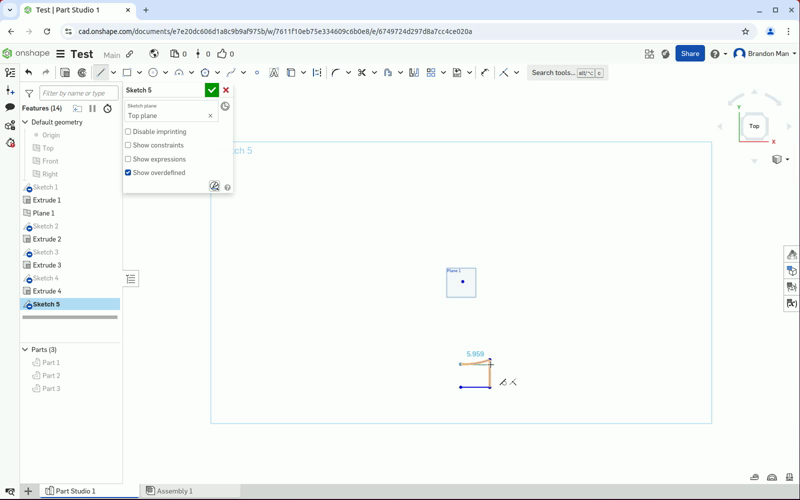
key_down(shift)
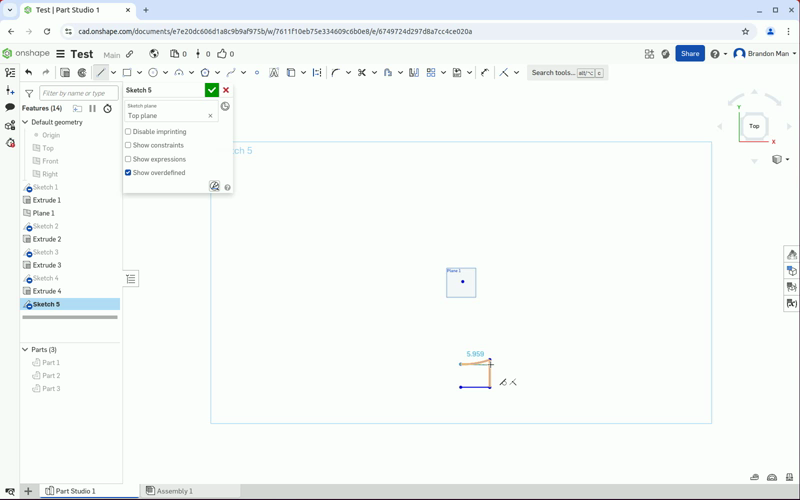
mouse_move(460, 387)
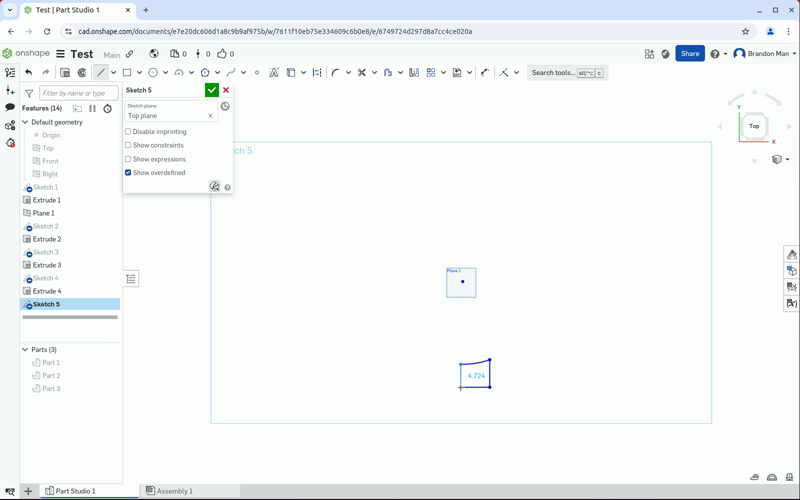
key_up(shift)
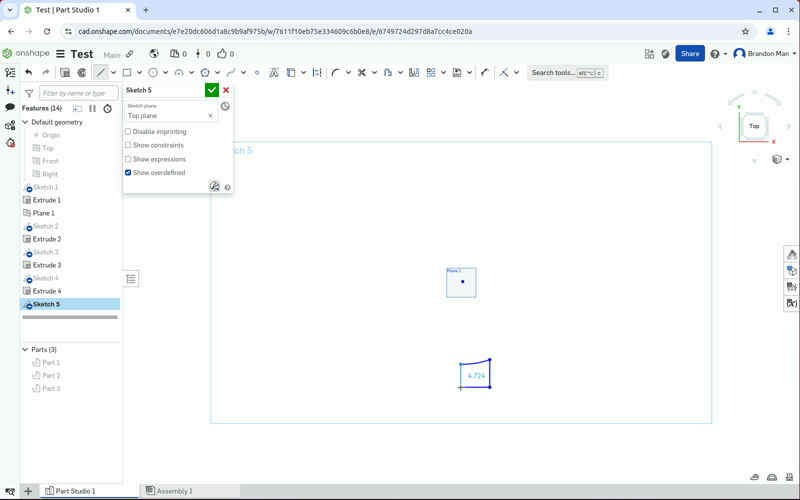
click(460, 387)
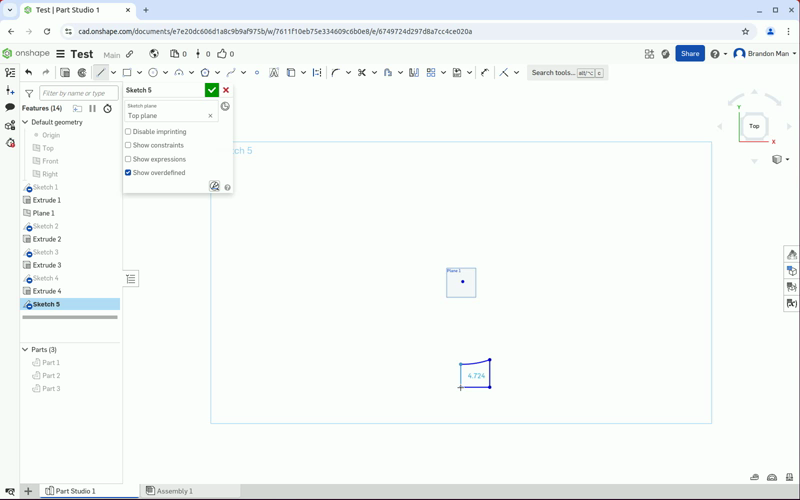
key(esc)
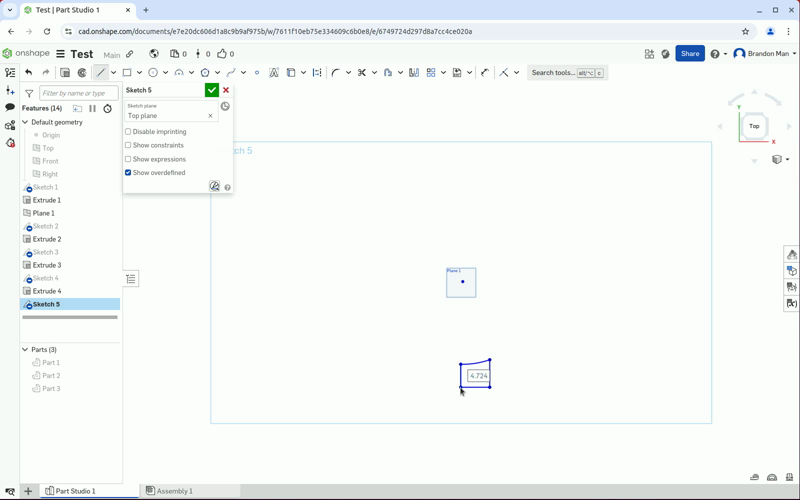
mouse_move(487, 370)
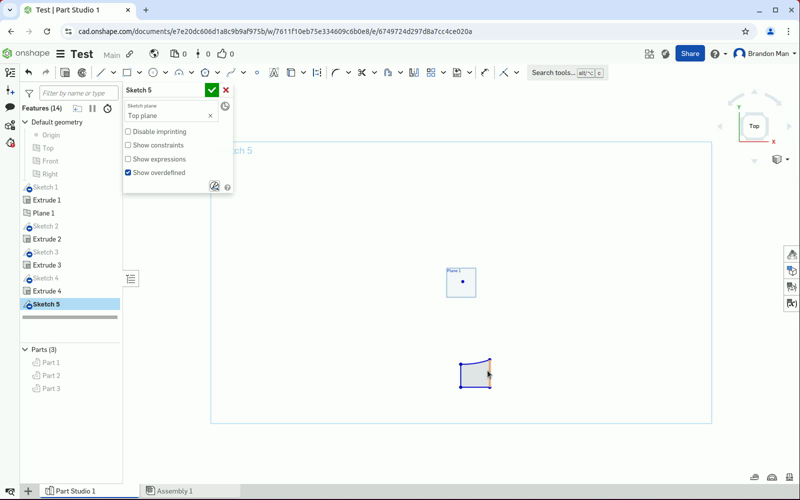
scroll(6)
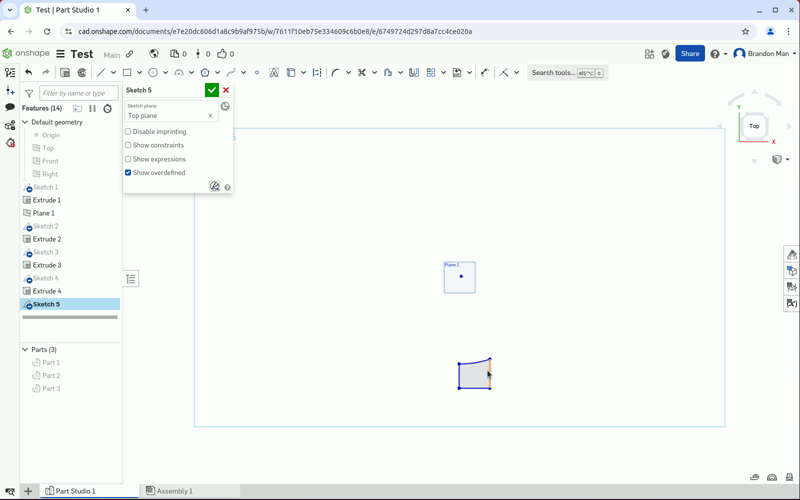
scroll(6)
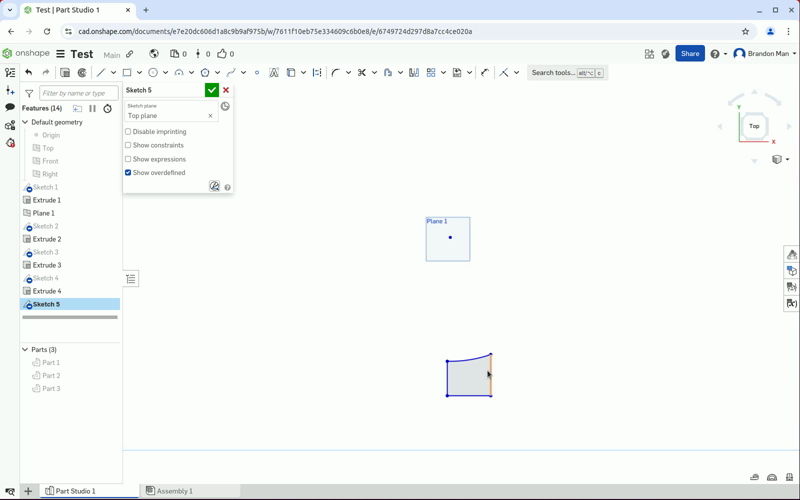
scroll(6)
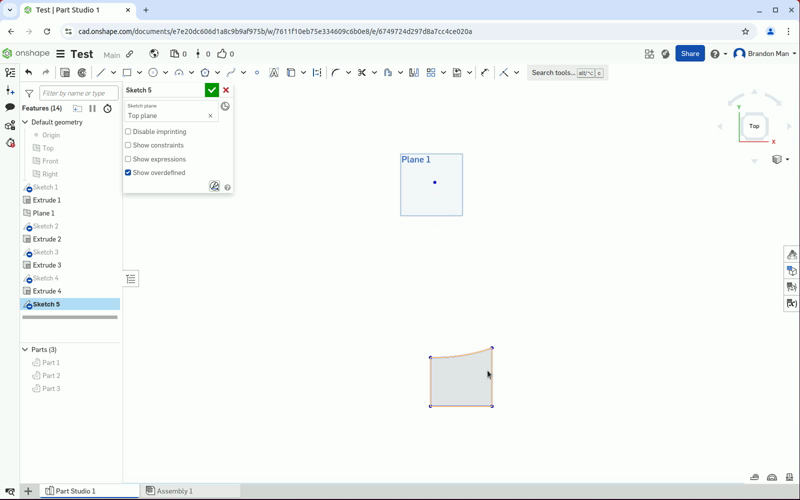
scroll(6)
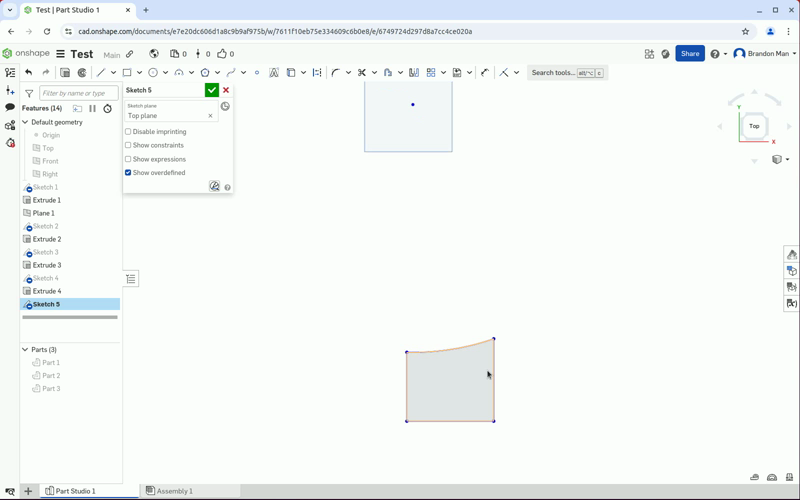
scroll(6)
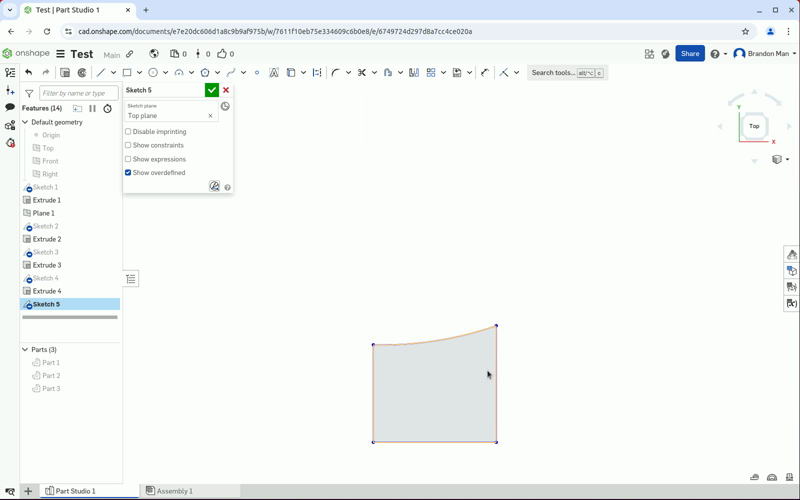
scroll(6)
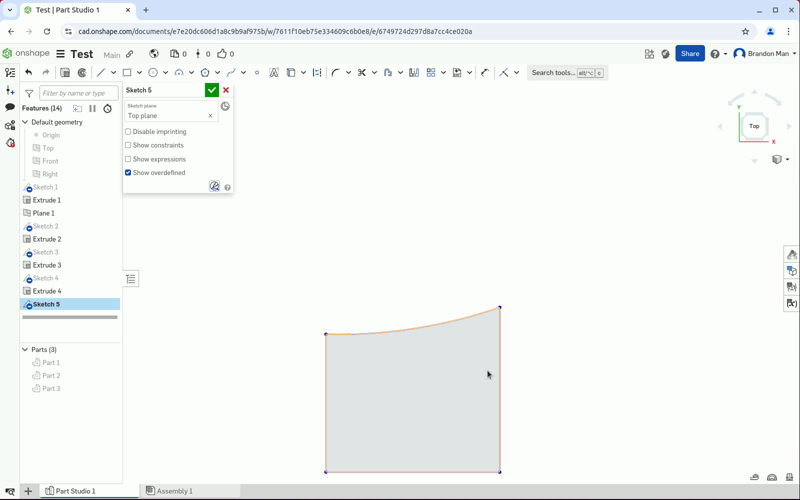
scroll(6)
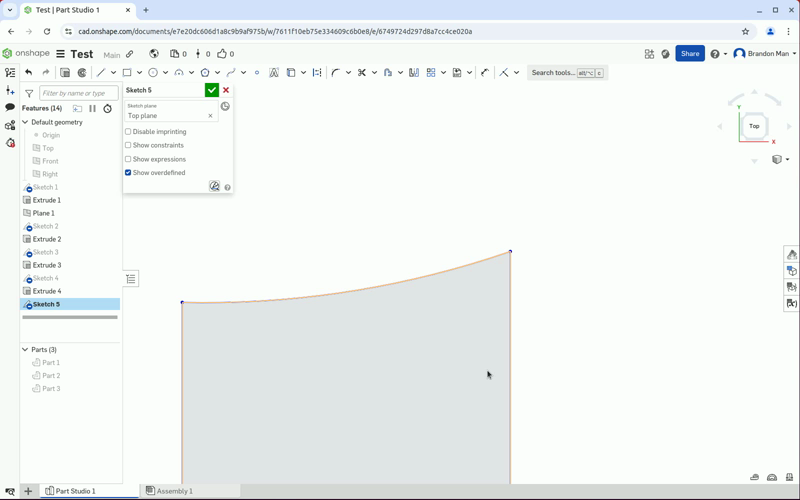
click(487, 370)
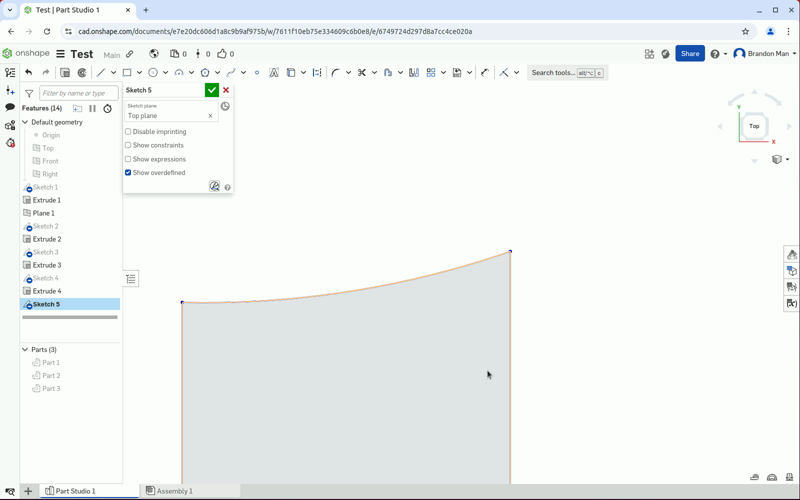
scroll(-6)
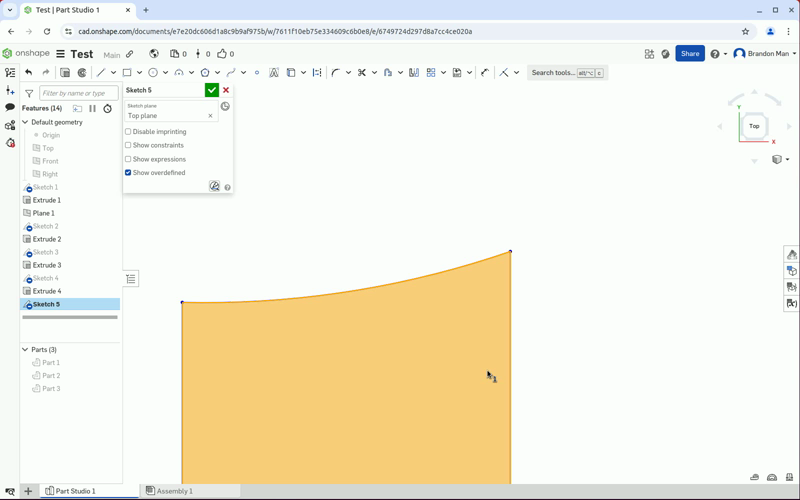
scroll(-6)
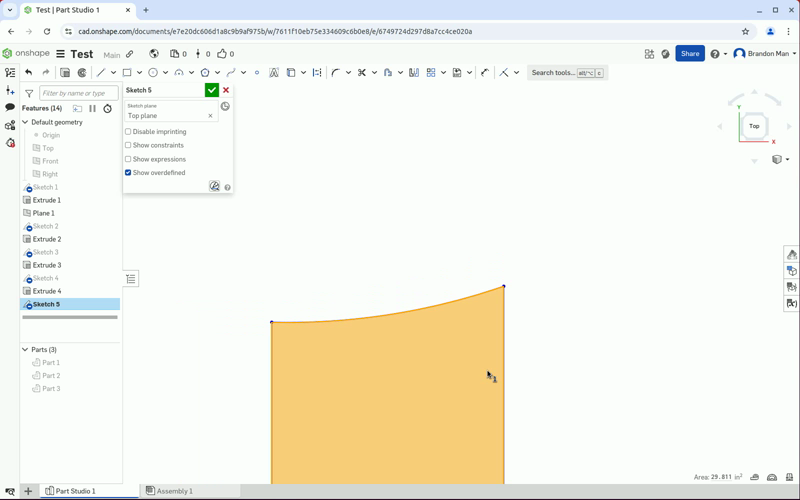
scroll(-6)
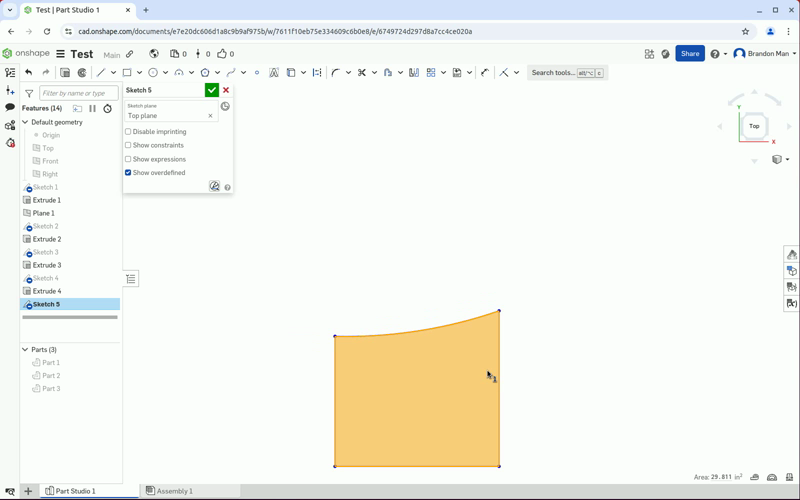
scroll(-6)
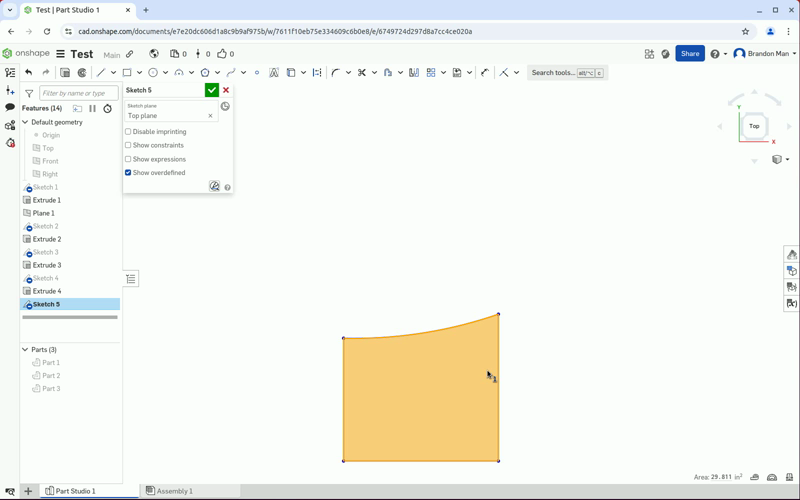
scroll(-6)
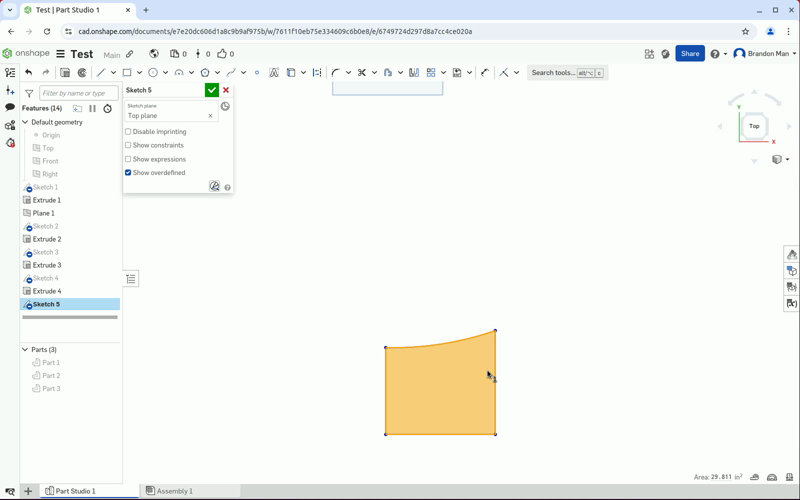
scroll(-6)
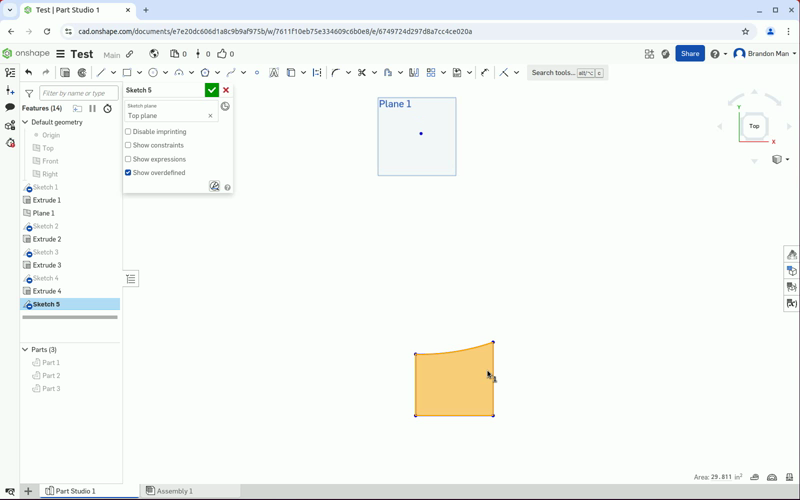
scroll(-6)
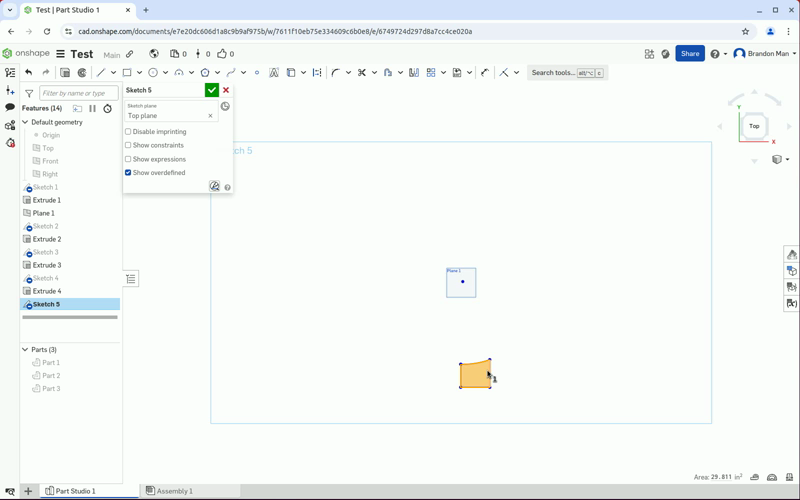
mouse_move(73, 352)
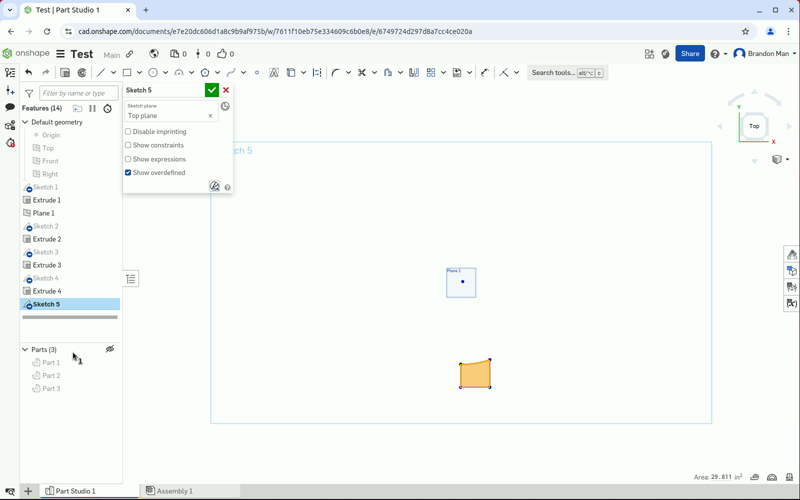
key(shift+y)
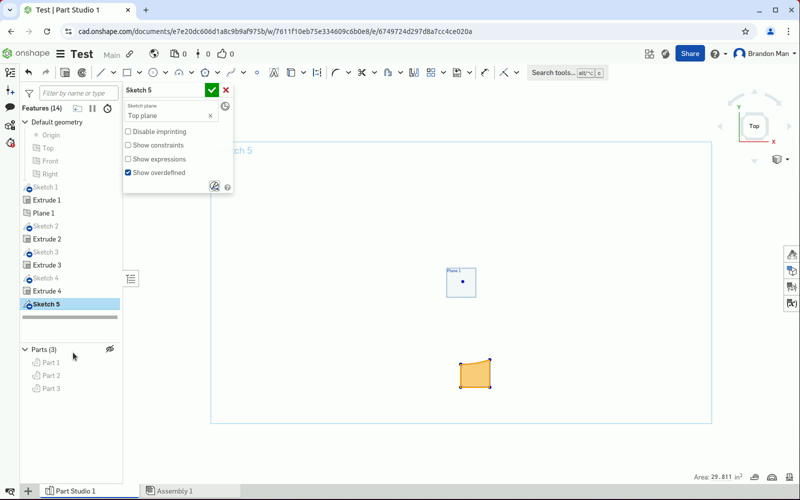
key(shift+e)
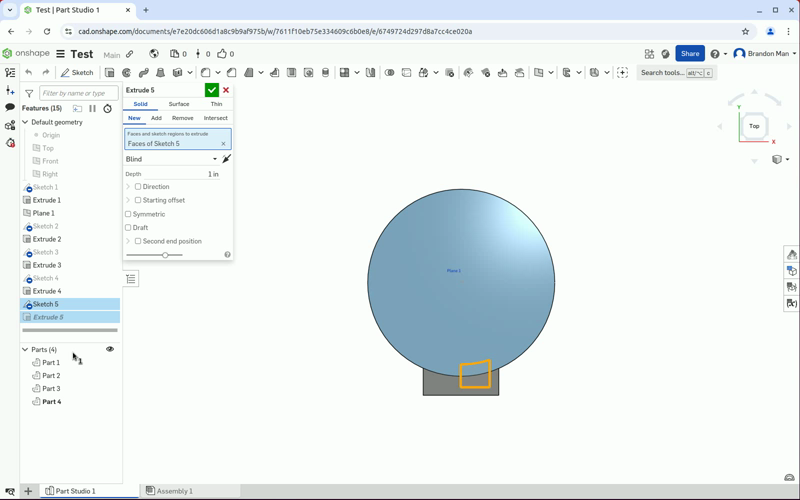
mouse_move(143, 106)
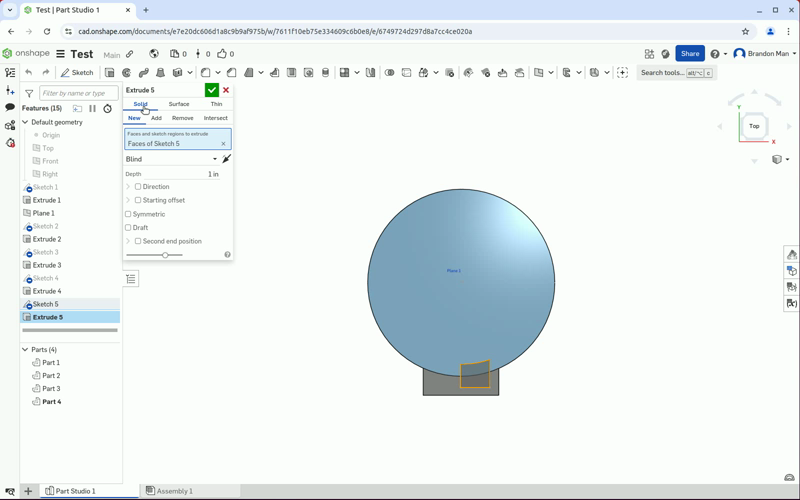
click(143, 106)
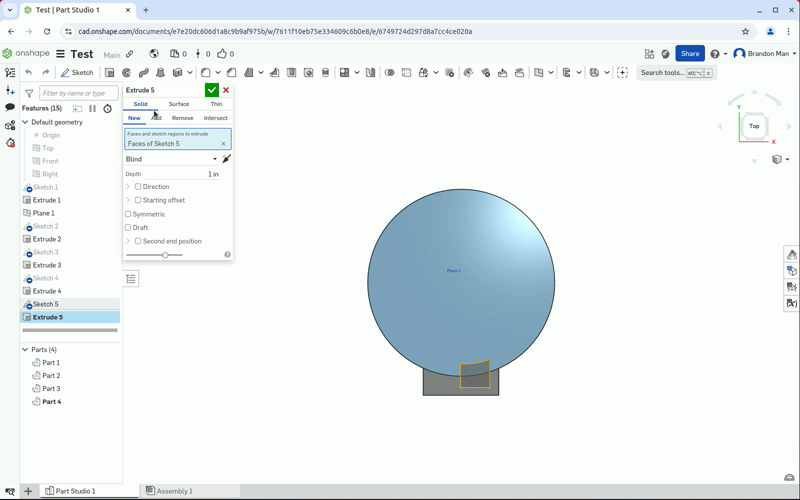
mouse_move(186, 120)
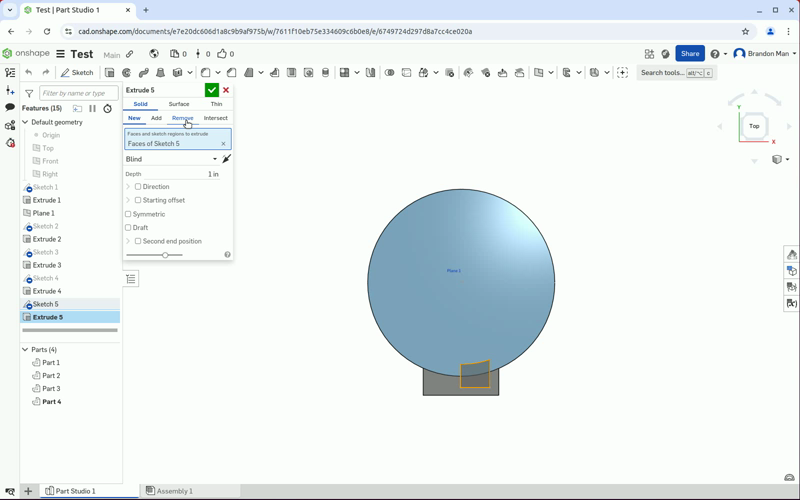
click(186, 120)
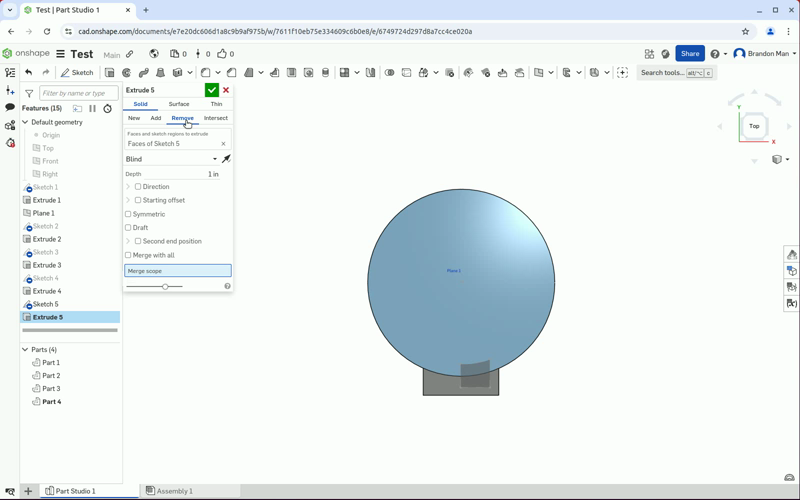
key(tab, 4)
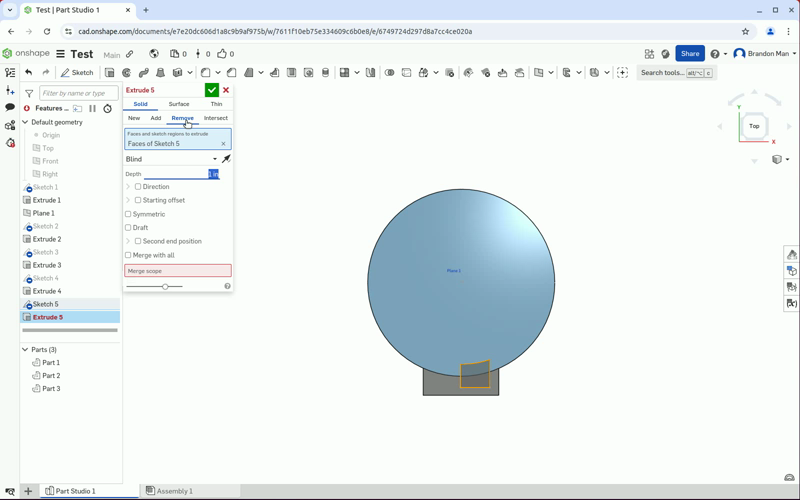
text(-16.128)
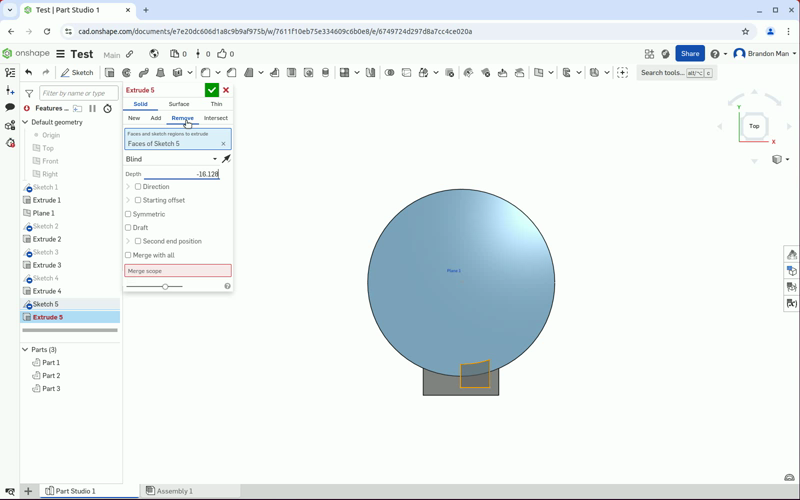
key(tab, 6)
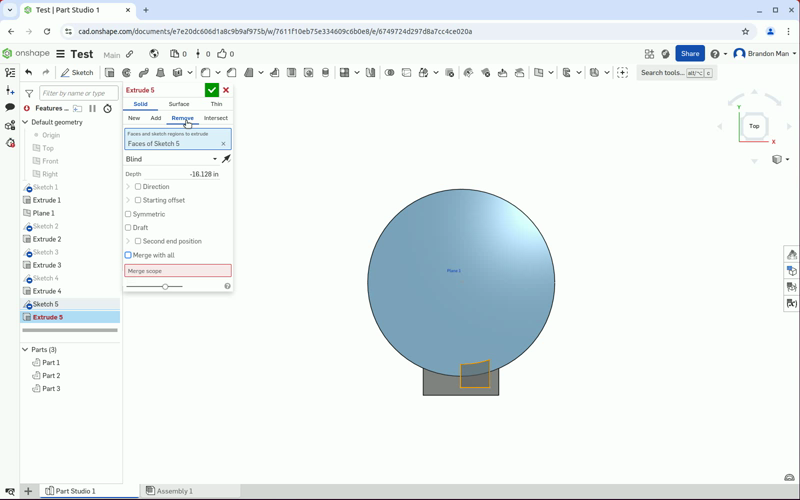
key(space)
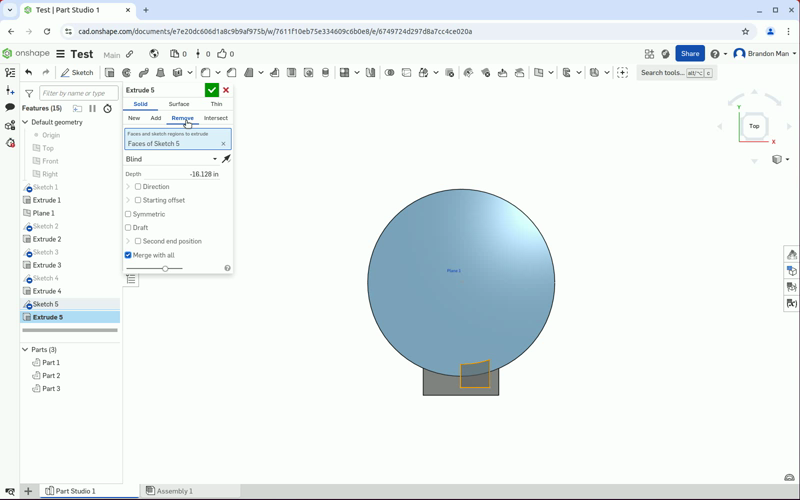
key(enter)
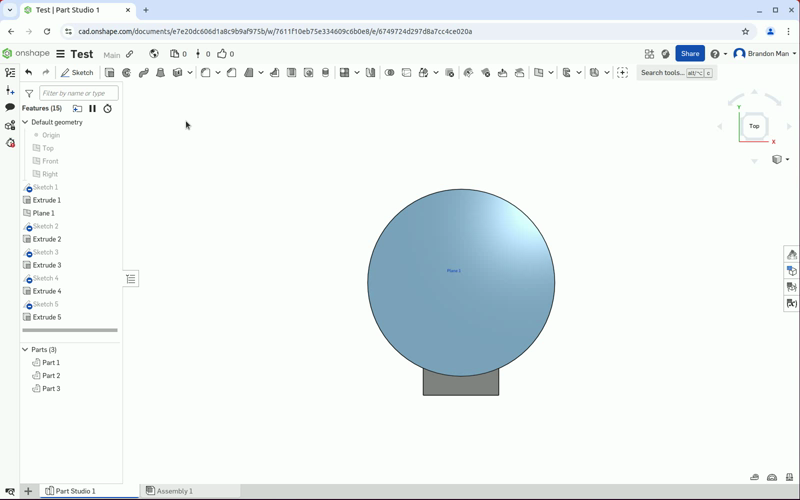
key(shift+h)
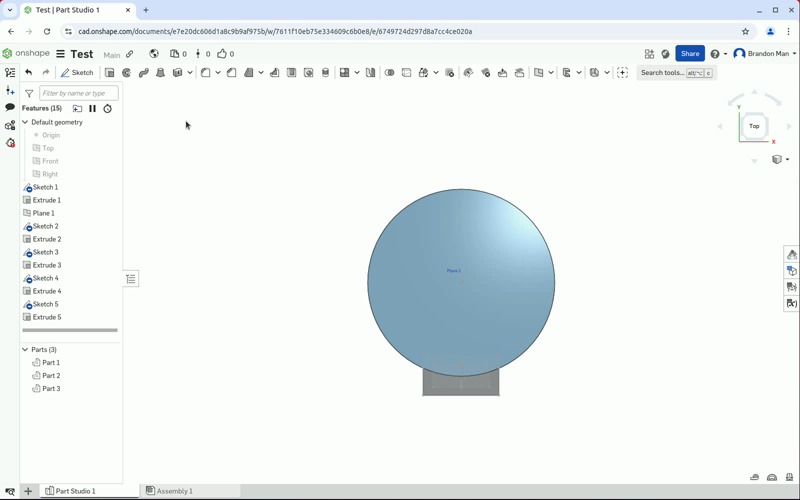
key(shift+h)
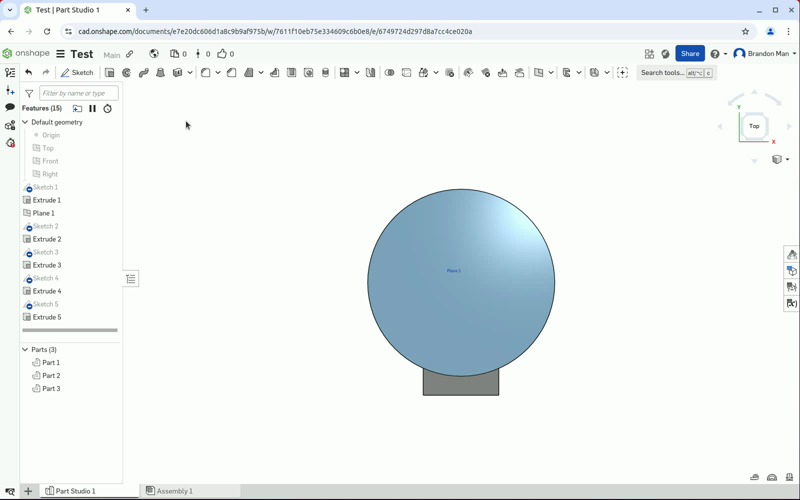
mouse_move(73, 189)
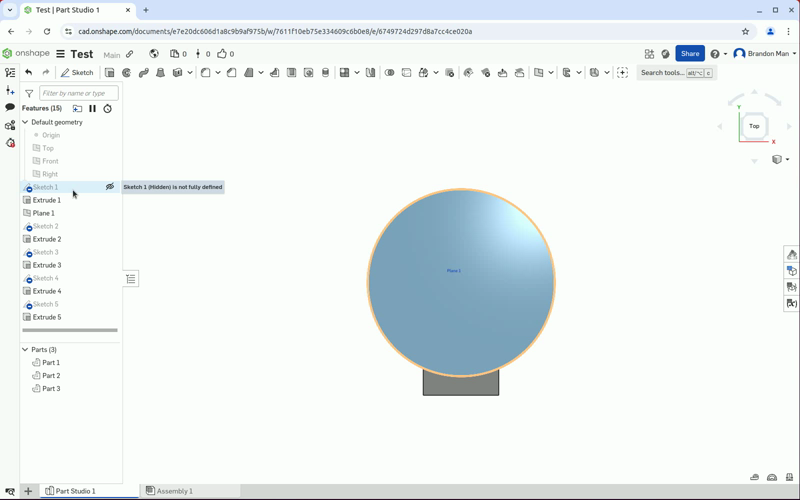
click(73, 189)
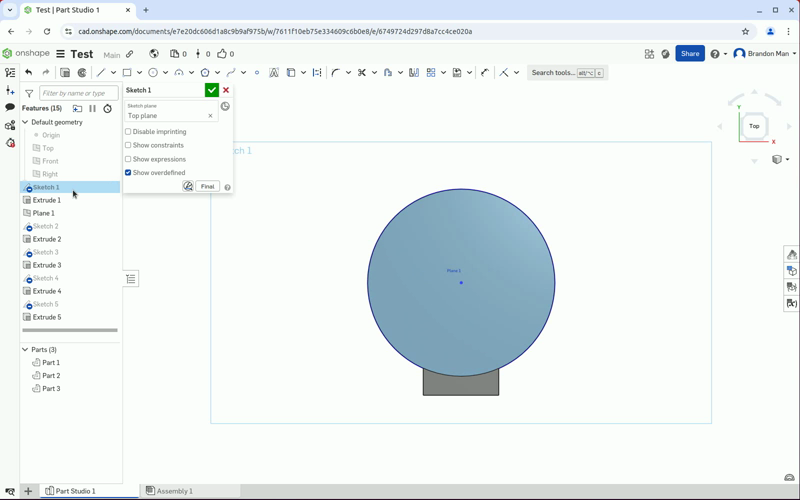
mouse_move(229, 92)
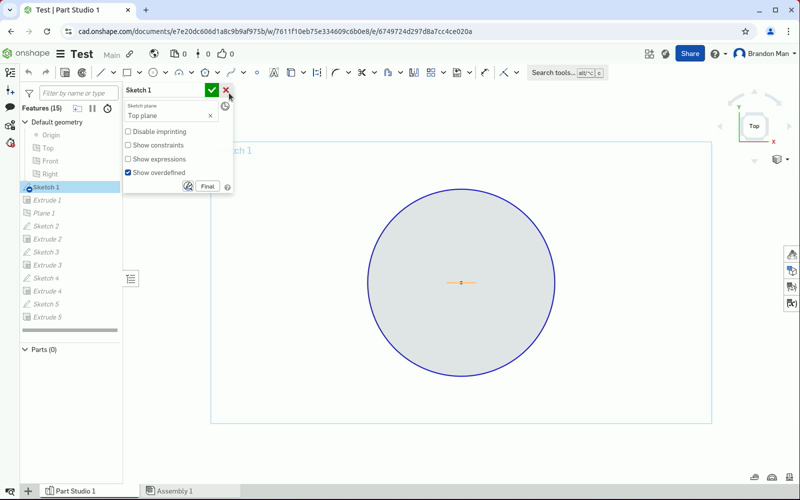
click(229, 92)
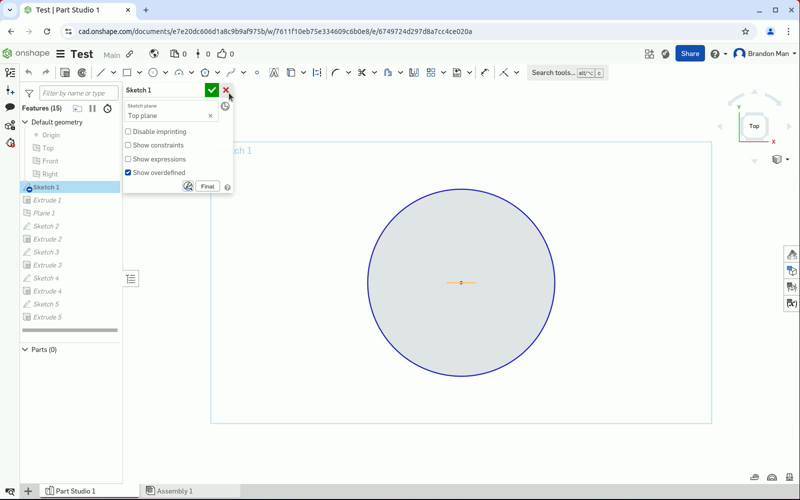
key(shift+s)
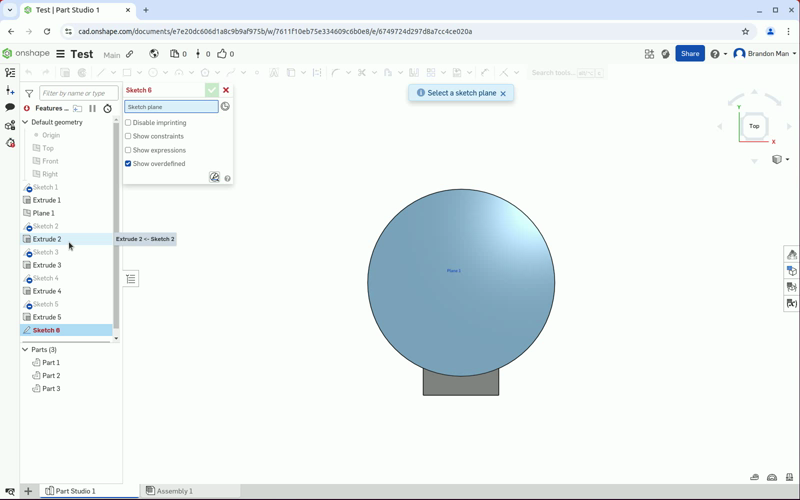
scroll(3)
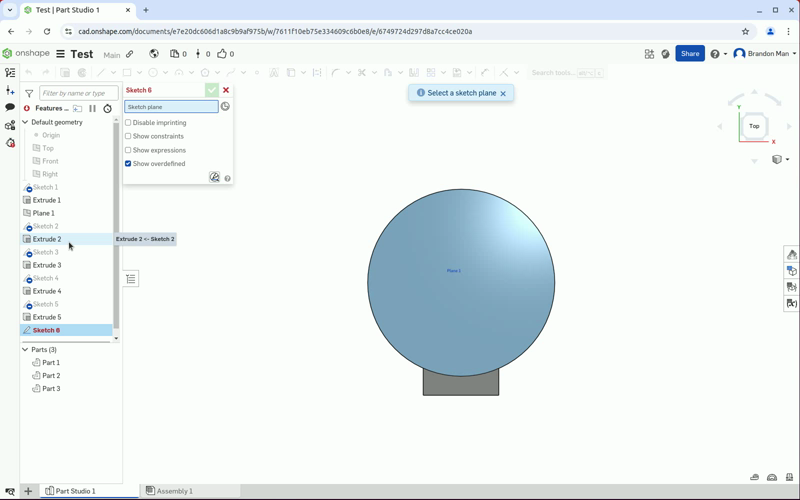
mouse_move(69, 150)
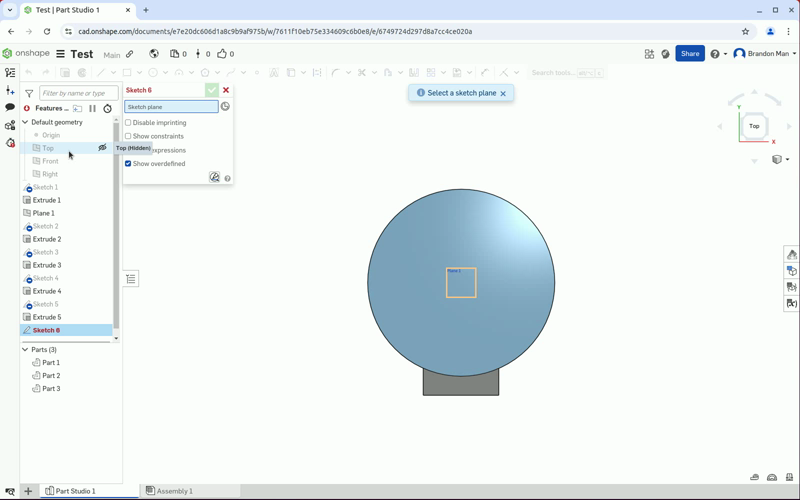
click(69, 150)
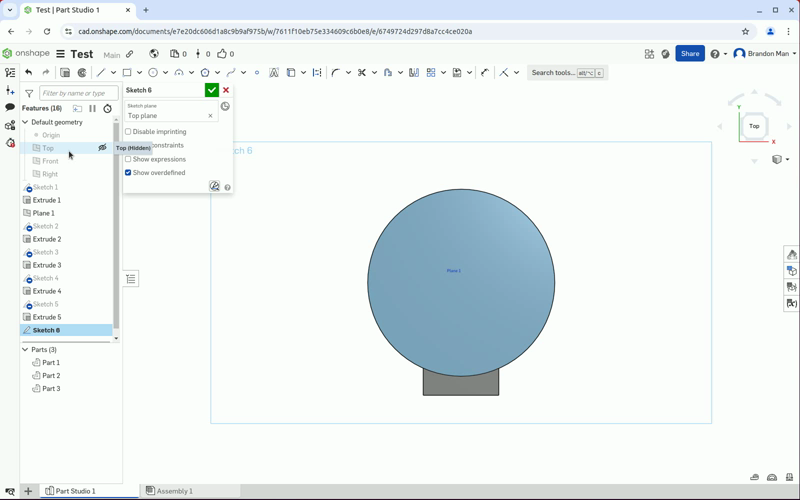
mouse_move(73, 352)
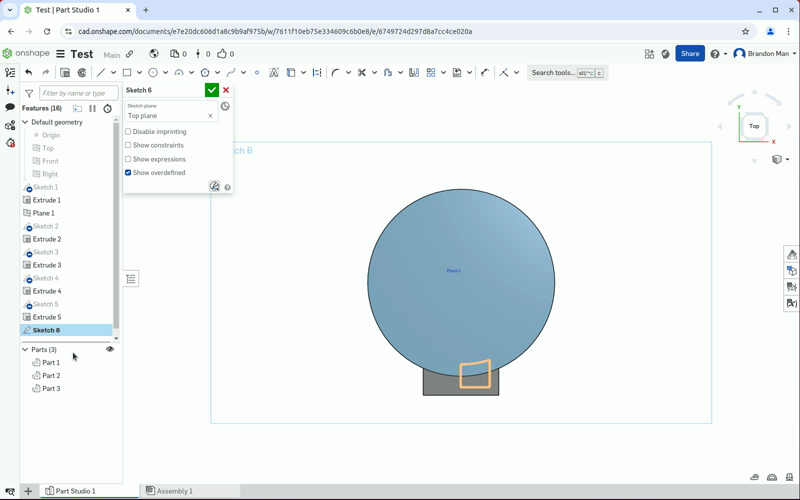
key(y)
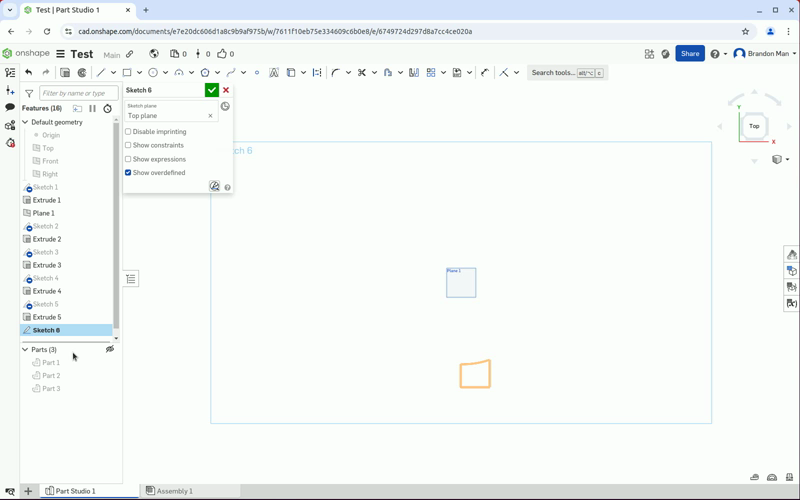
key(c)
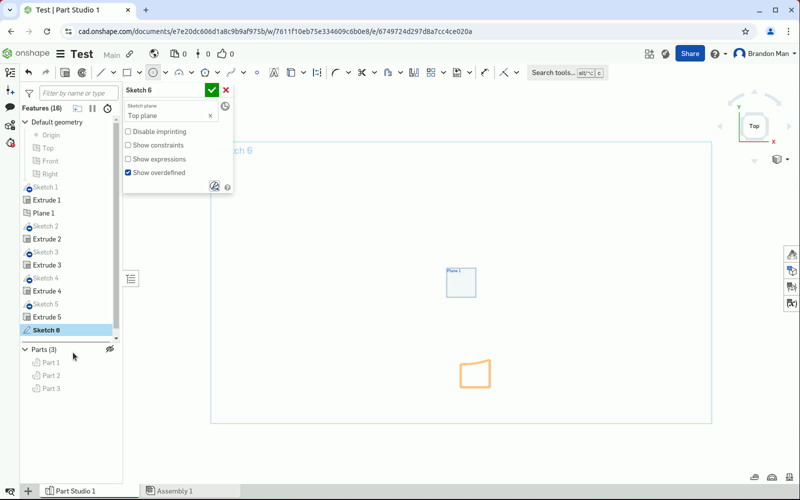
key_down(shift)
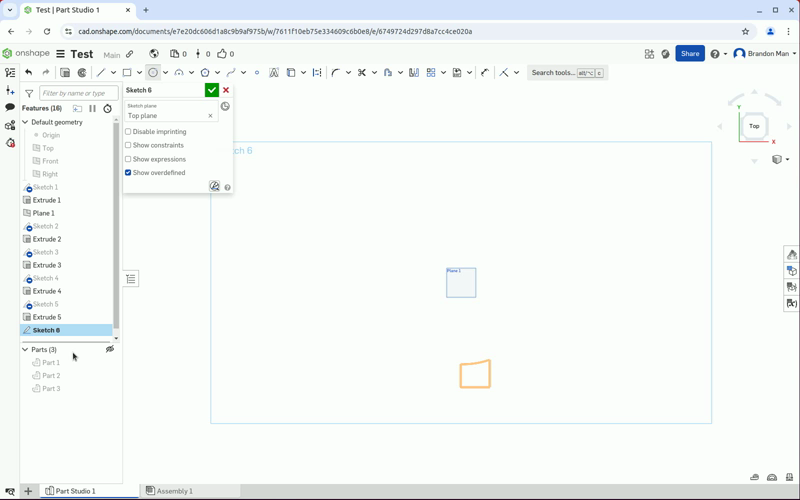
mouse_move(460, 282)
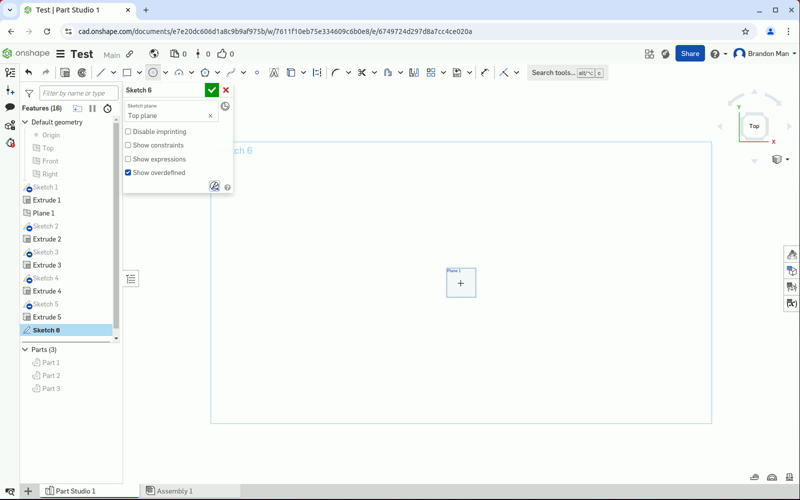
click(460, 282)
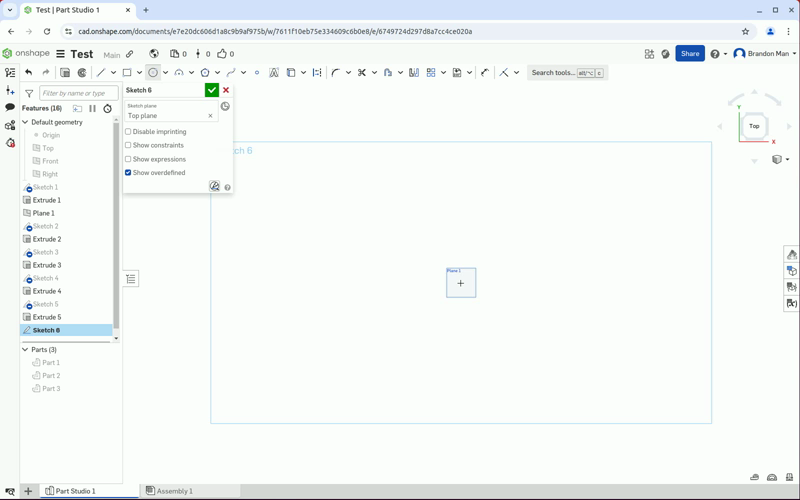
key_up(shift)
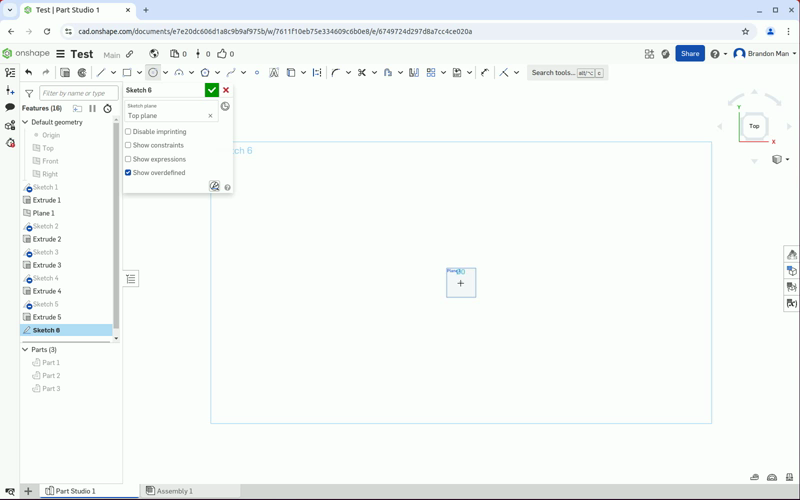
mouse_move(543, 282)
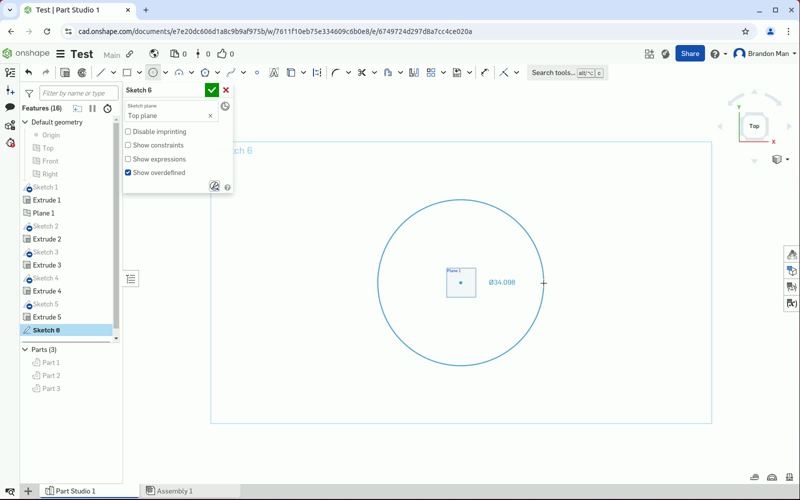
click(543, 282)
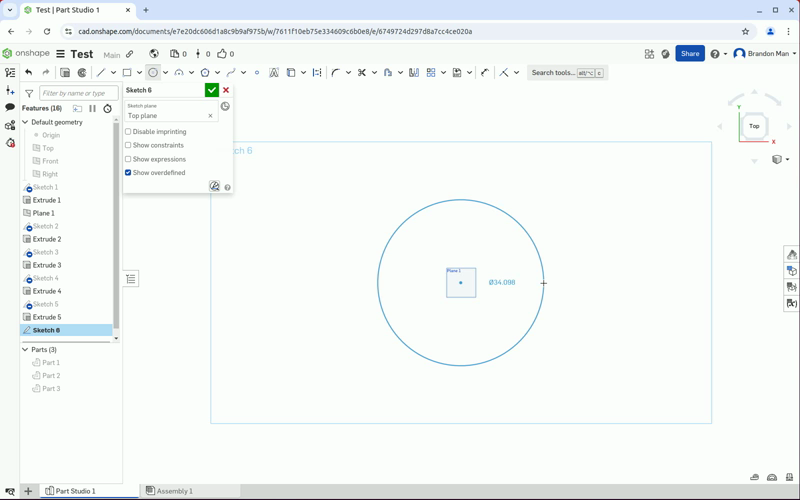
key(esc)
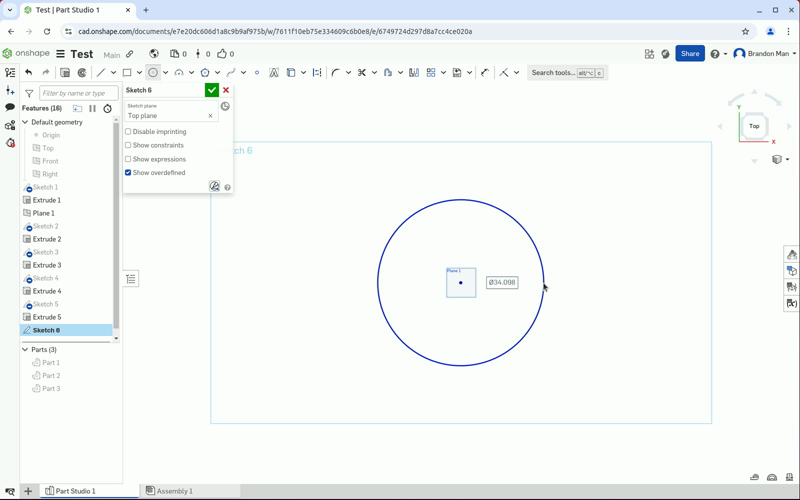
mouse_move(491, 288)
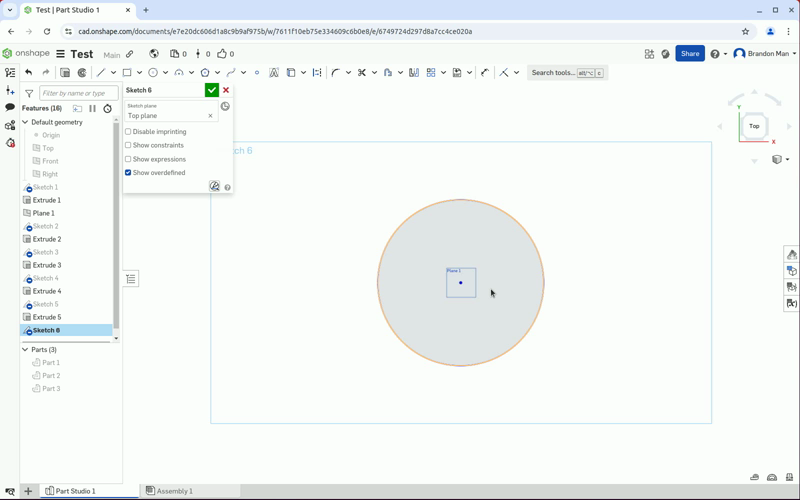
click(491, 288)
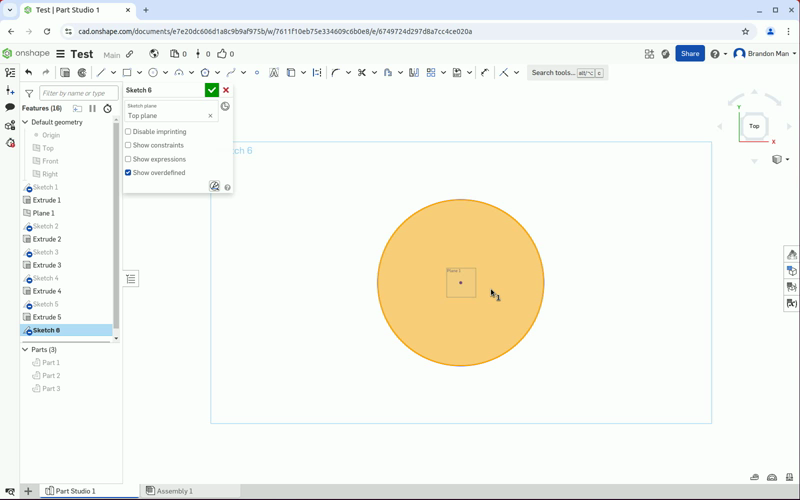
mouse_move(73, 352)
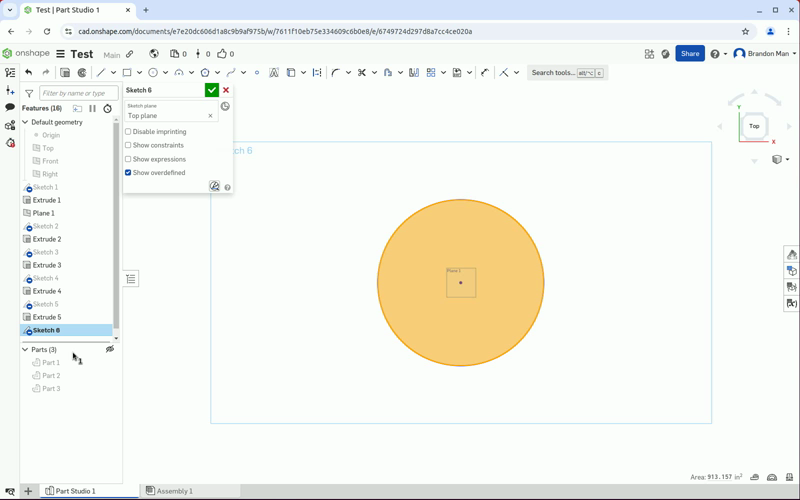
key(shift+y)
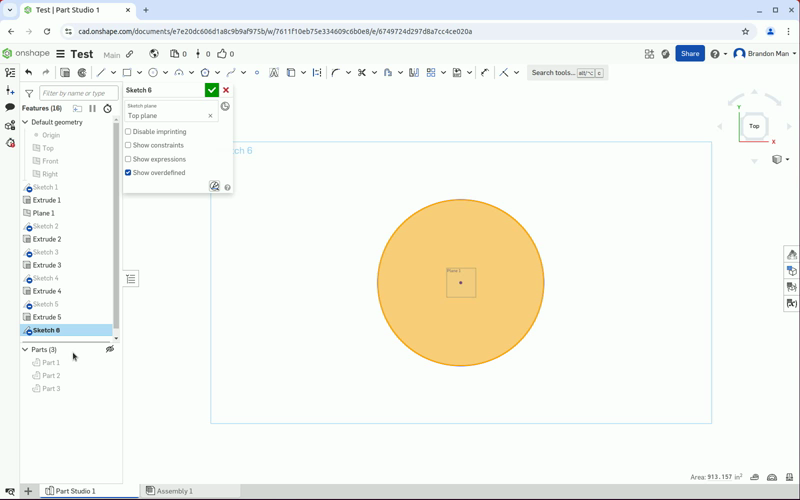
key(shift+e)
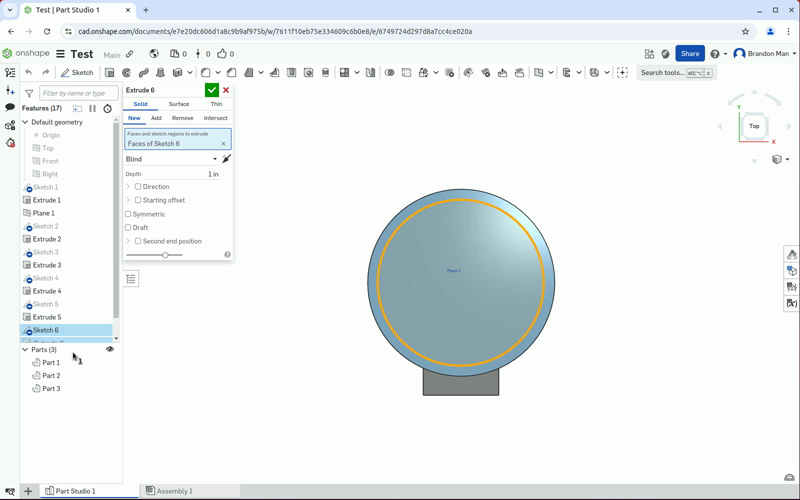
mouse_move(143, 106)
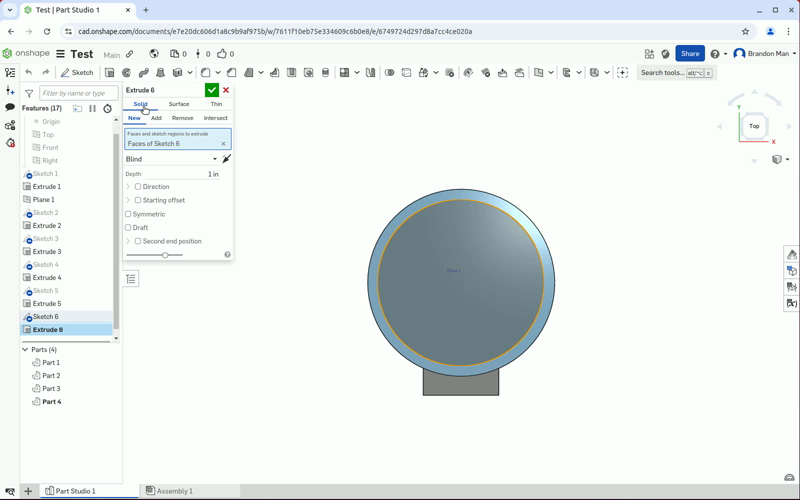
click(143, 106)
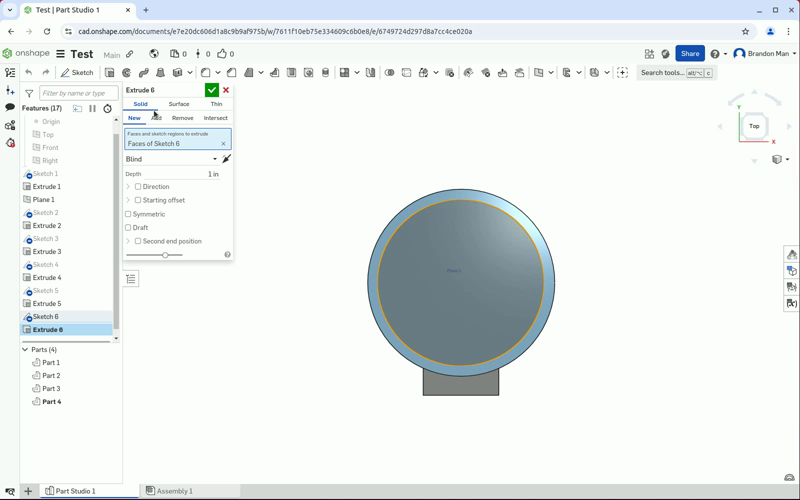
mouse_move(186, 120)
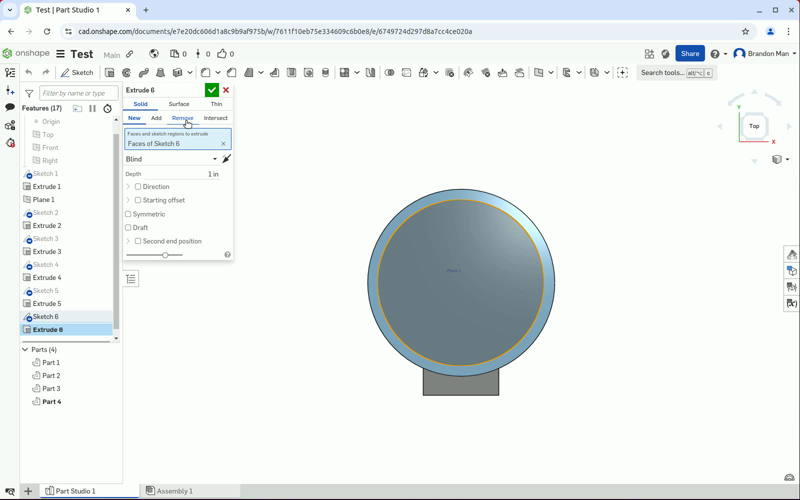
click(186, 120)
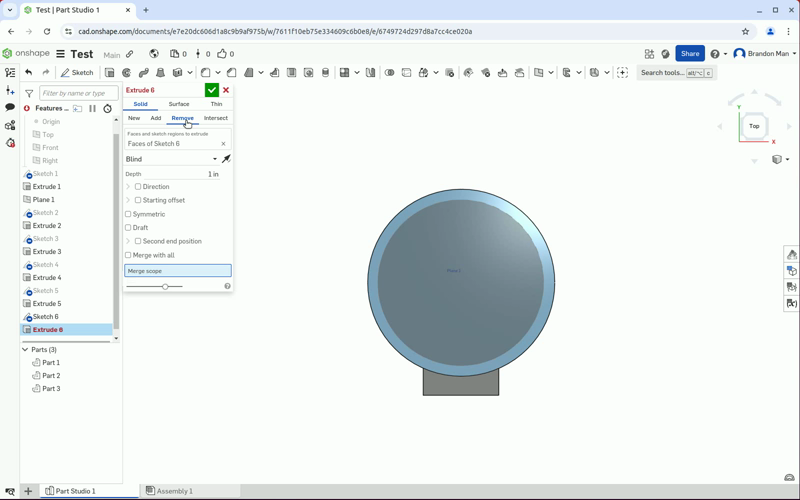
key(tab, 4)
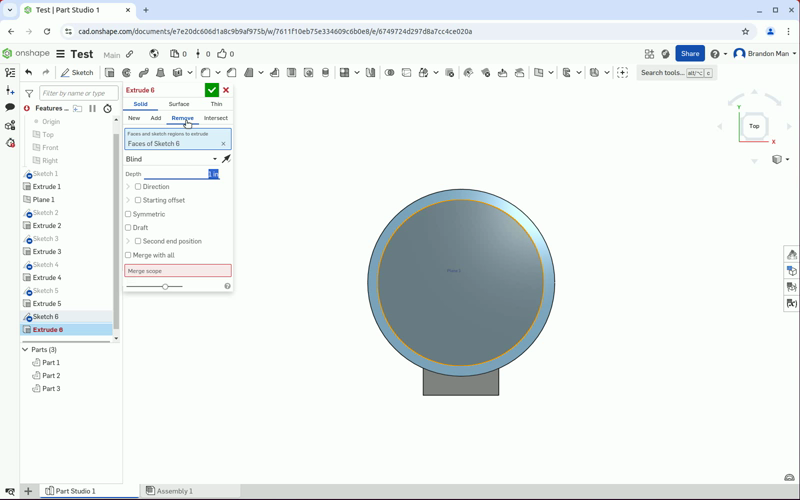
text(-16.128)
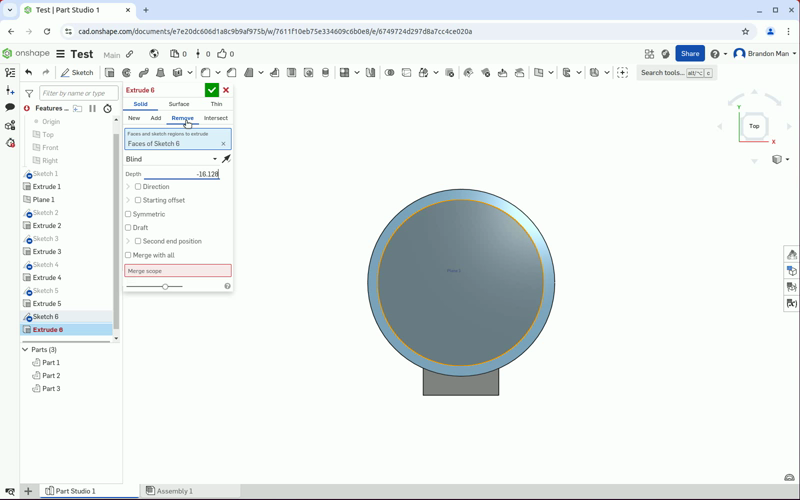
key(tab, 6)
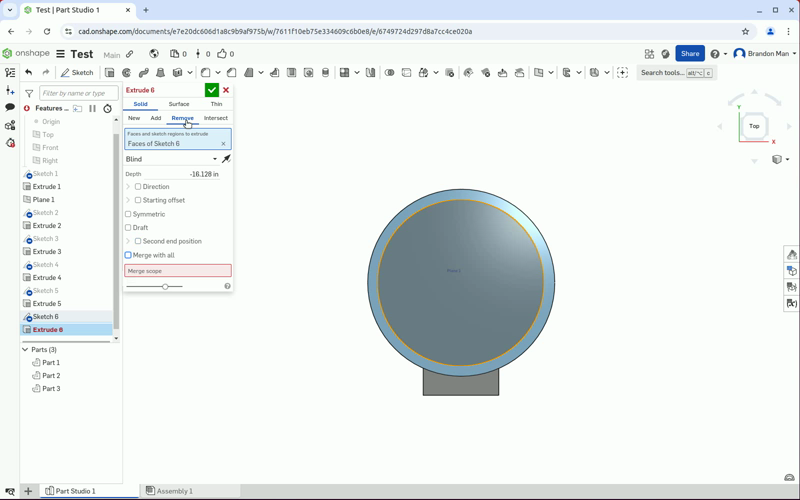
key(space)
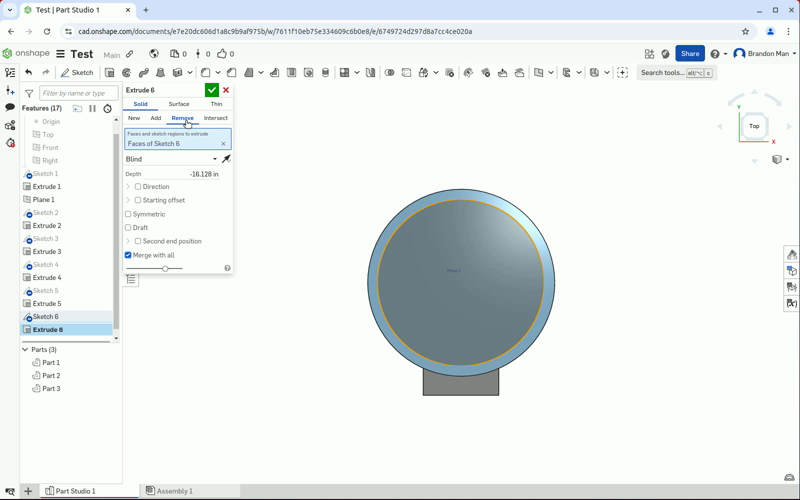
key(enter)
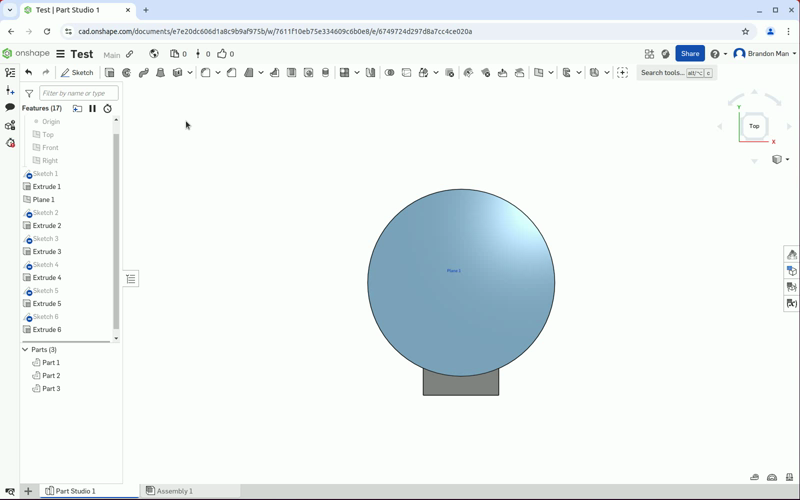
key(shift+h)
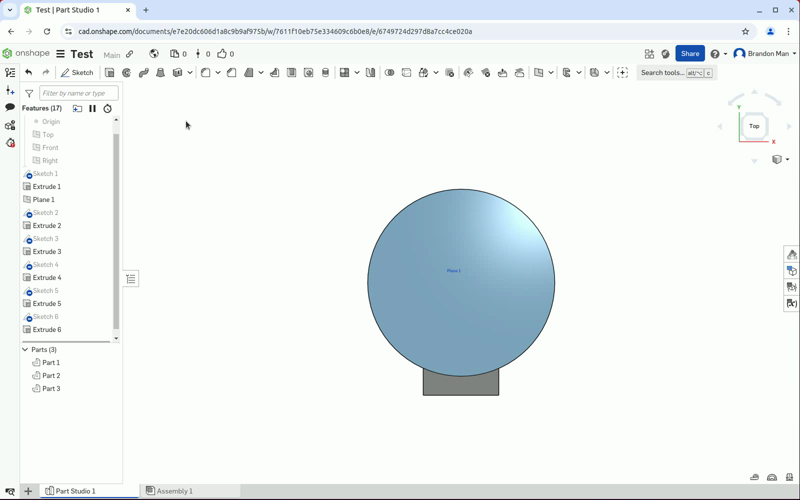
key(shift+h)
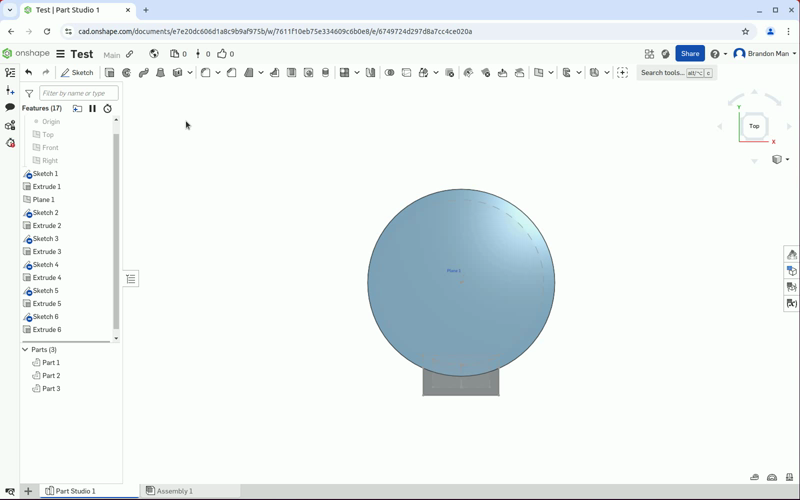
key(shift+7)
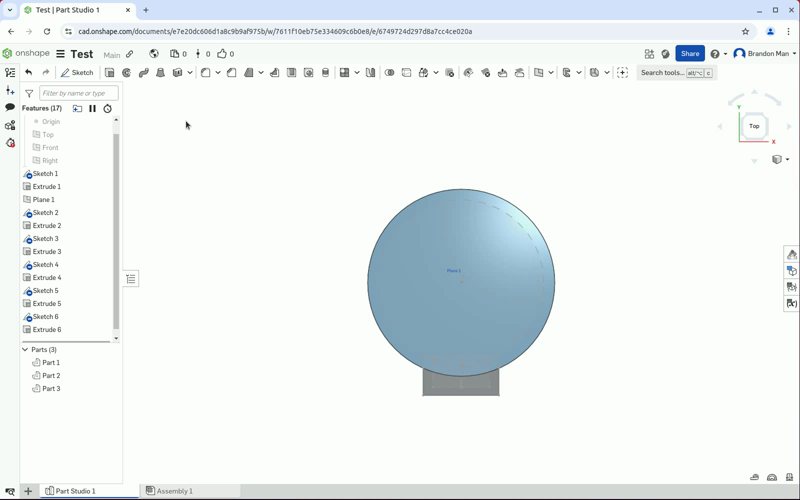
key(up, 3)
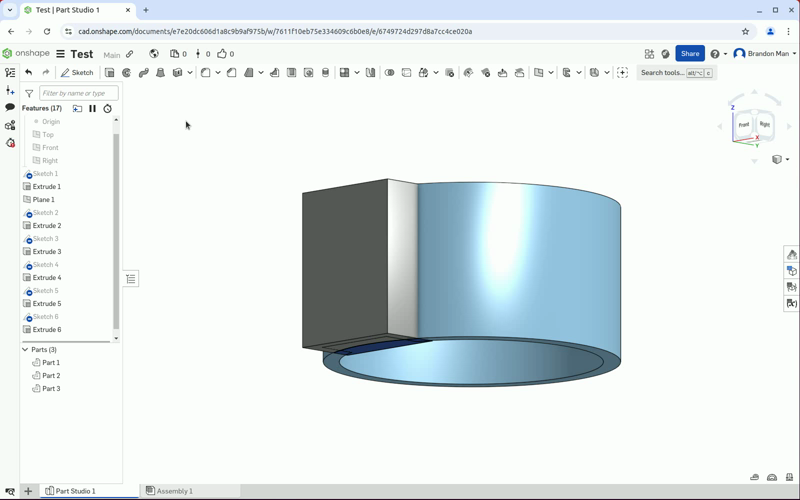
key(left, 3)
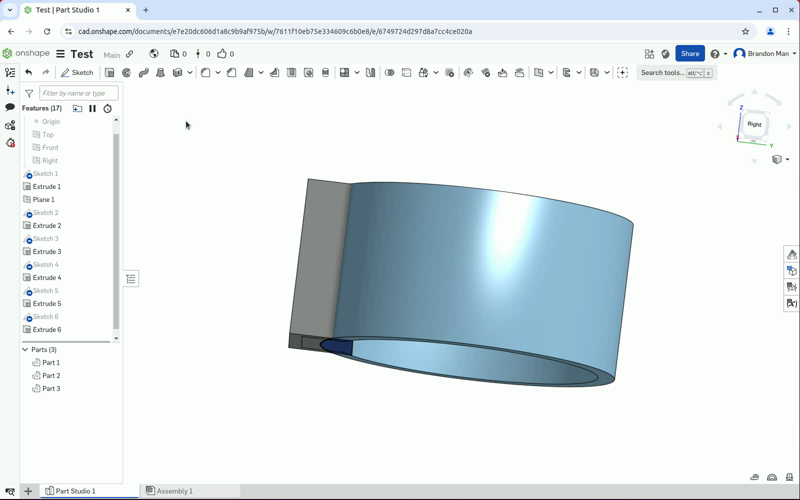
key(right, 3)
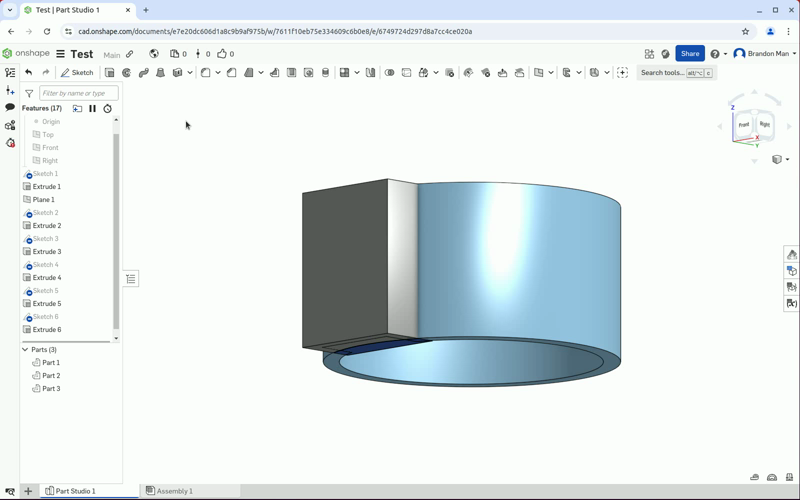
key(down, 3)
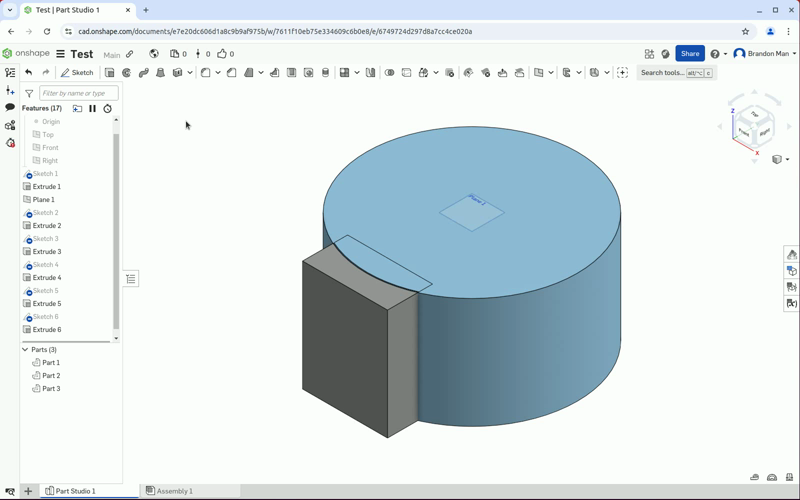
mouse_move(69, 176)
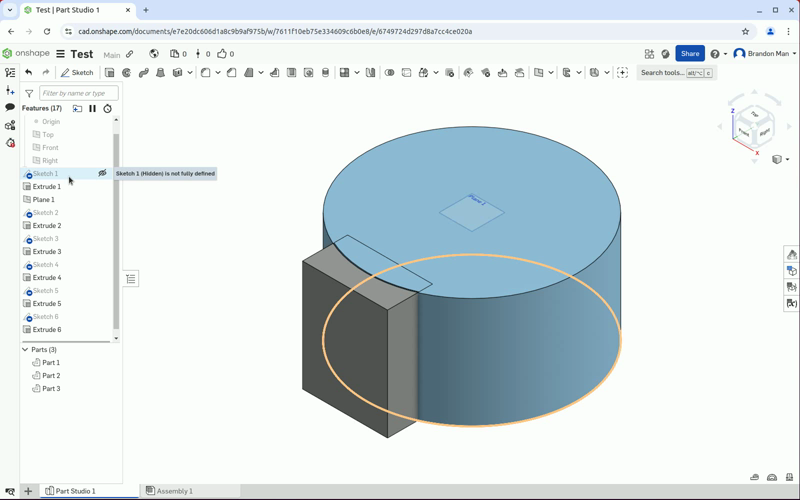
click(69, 176)